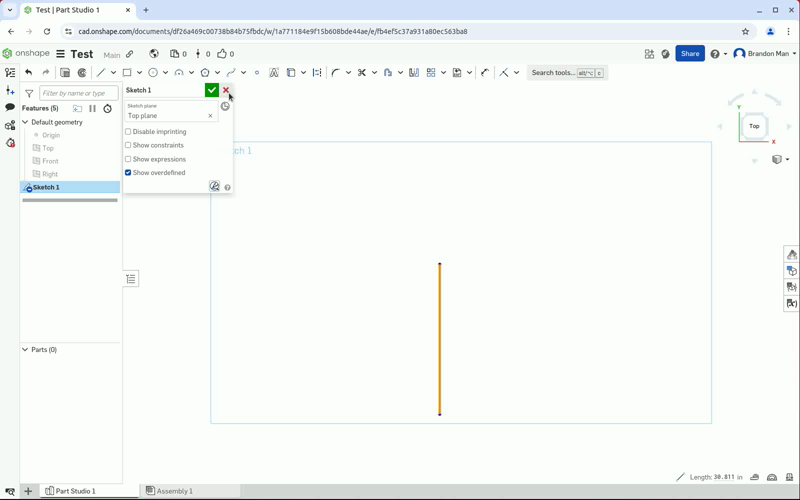
key(shift+h)
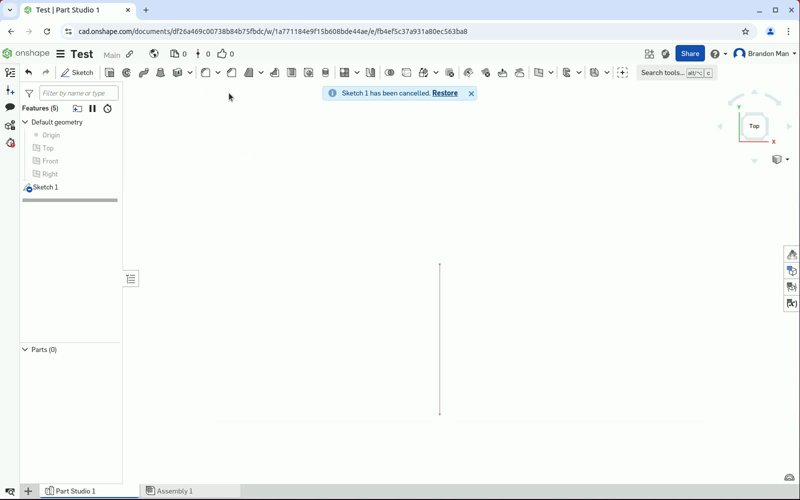
key(shift+s)
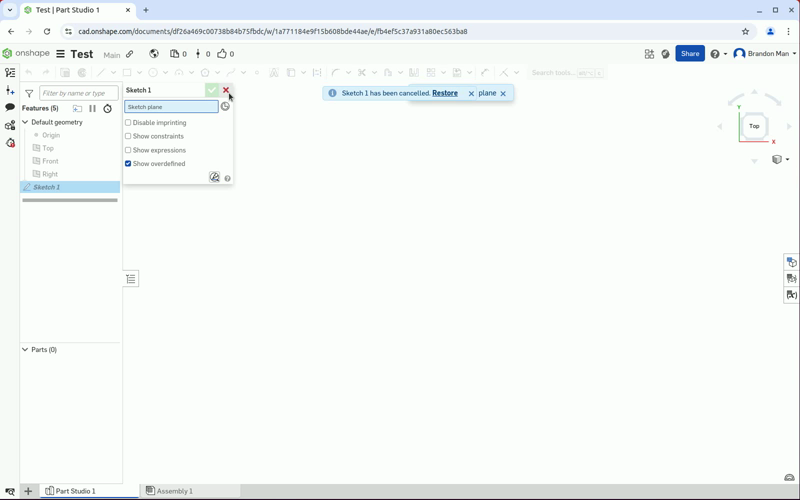
mouse_move(73, 150)
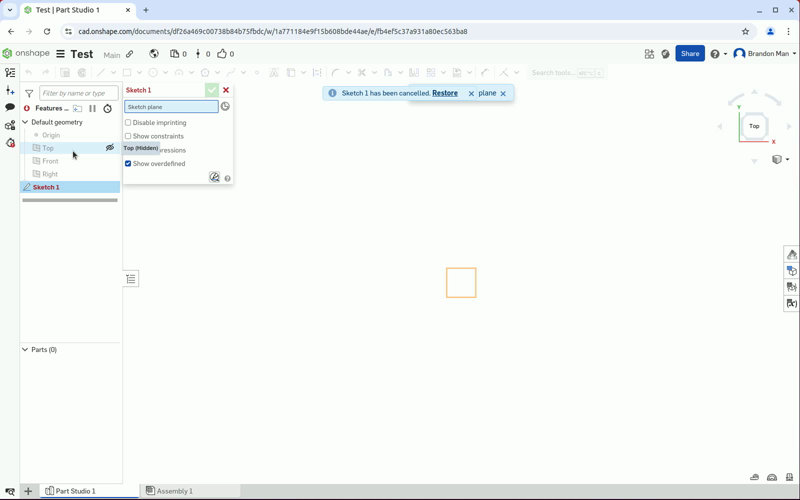
click(73, 150)
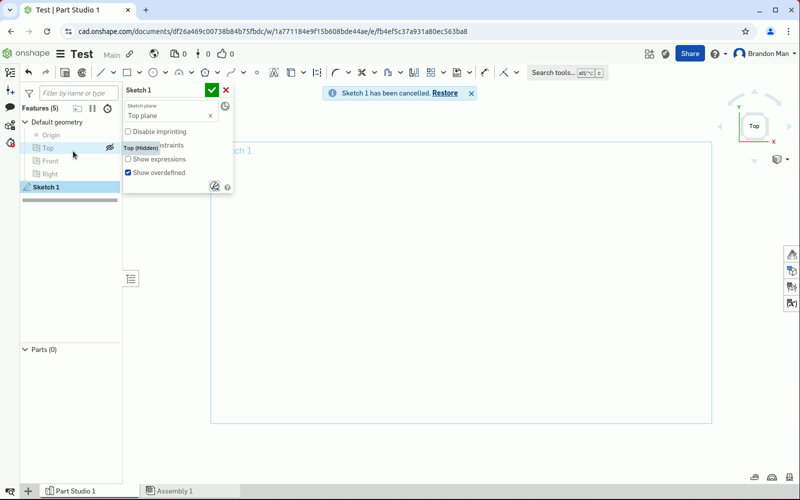
mouse_move(73, 352)
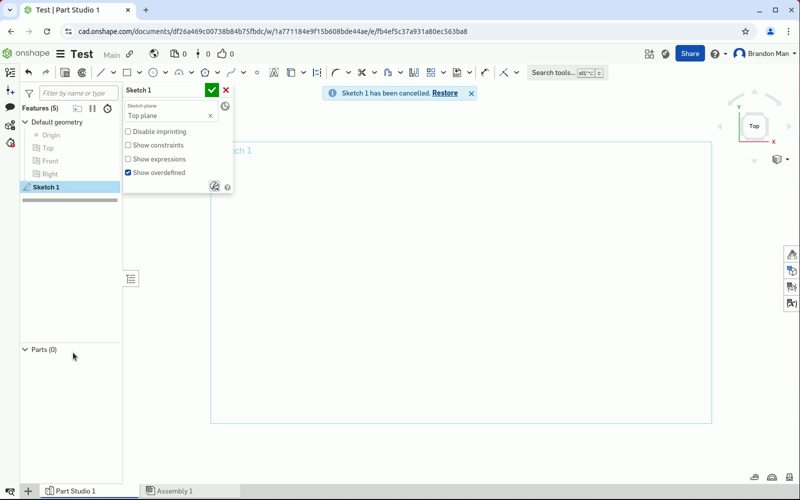
key(y)
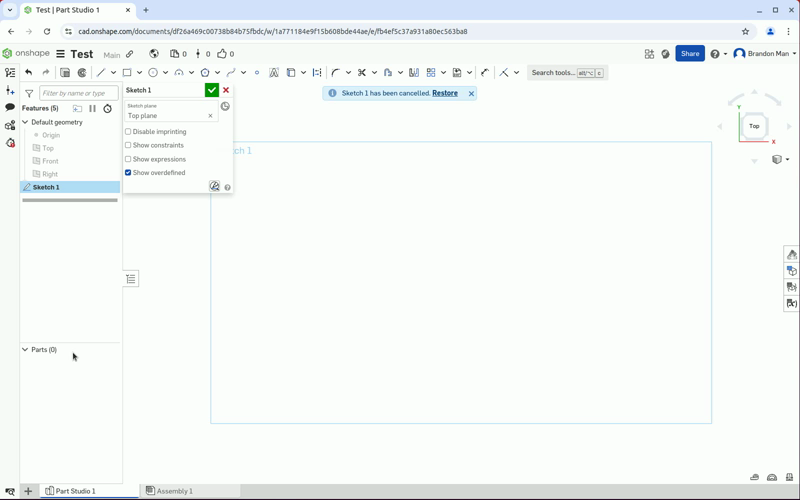
key(l)
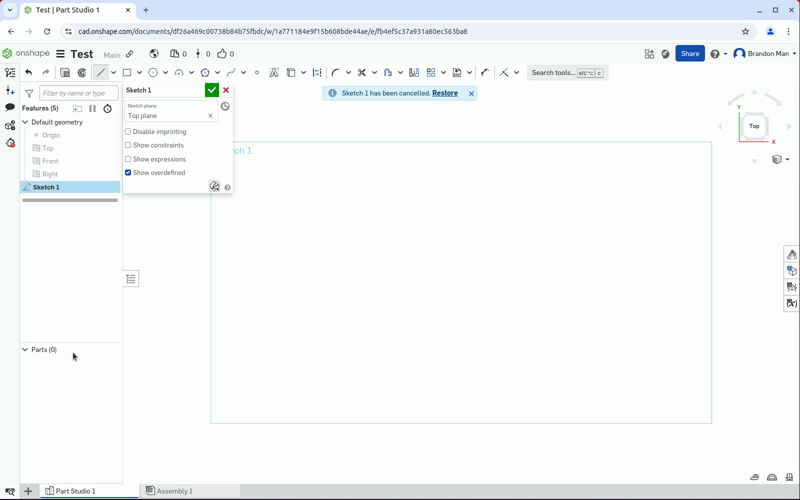
key_down(shift)
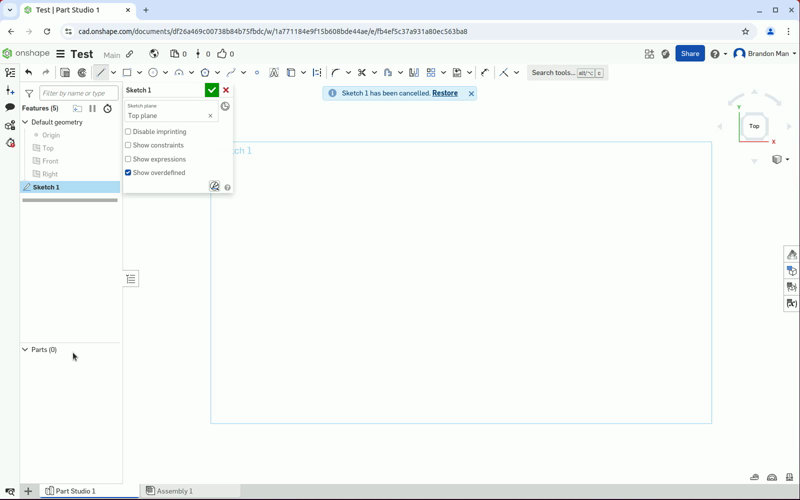
mouse_move(363, 314)
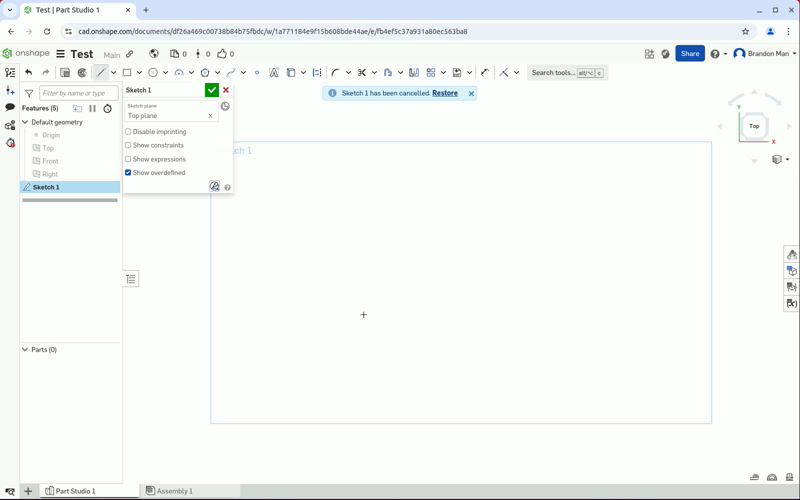
click(363, 314)
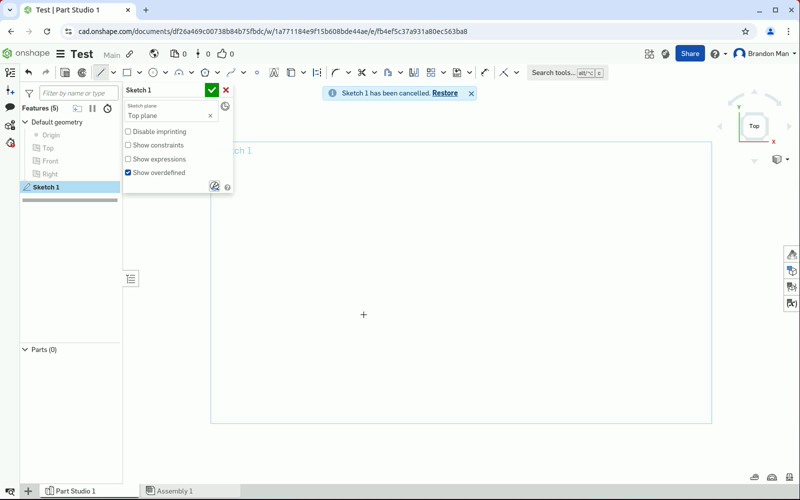
key_up(shift)
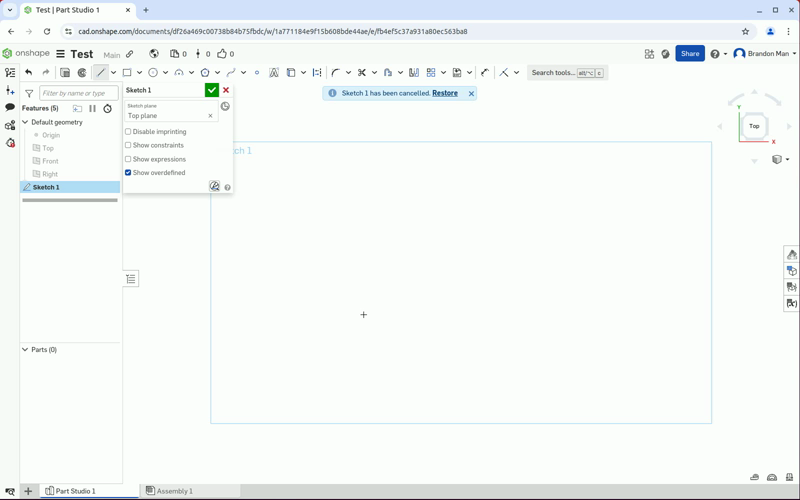
key_down(shift)
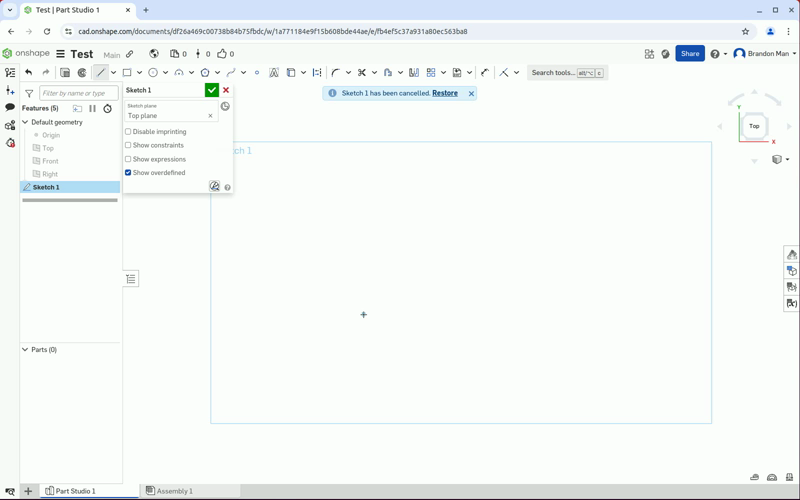
mouse_move(393, 314)
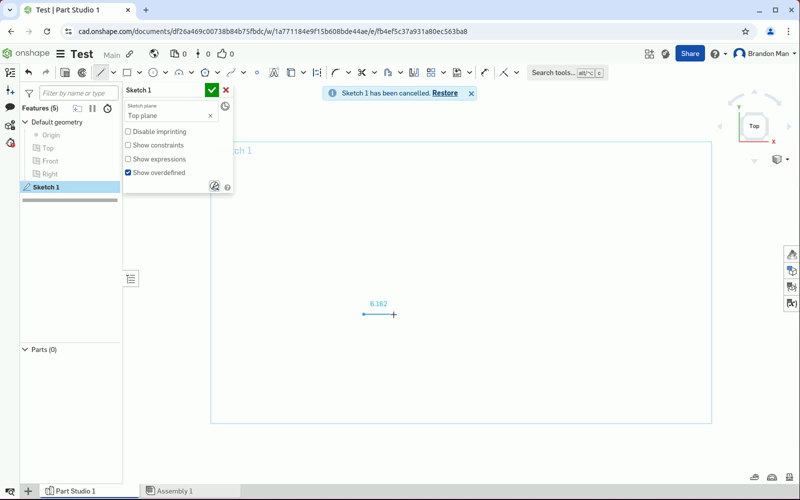
mouse_move(368, 314)
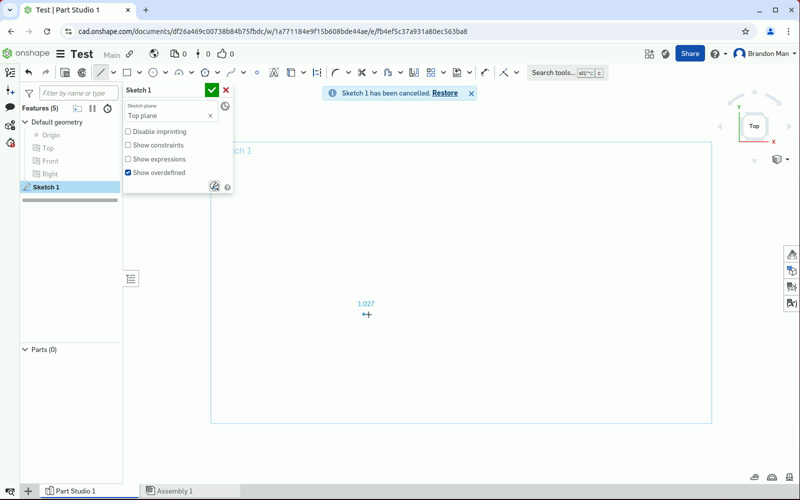
scroll(6)
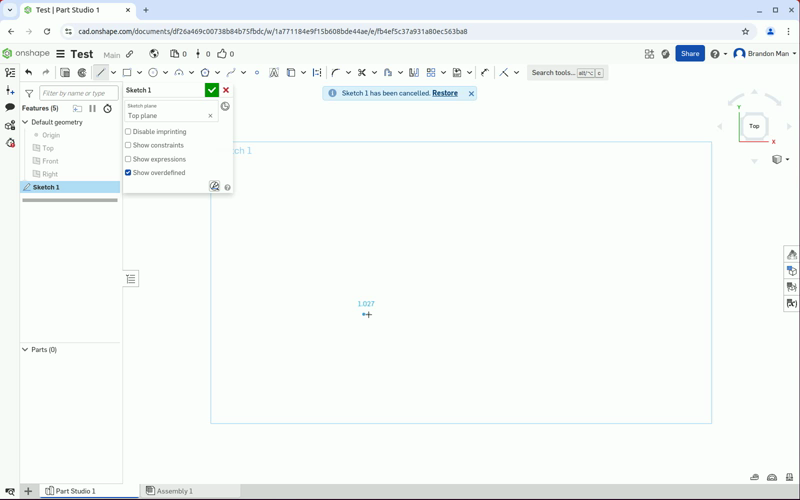
scroll(6)
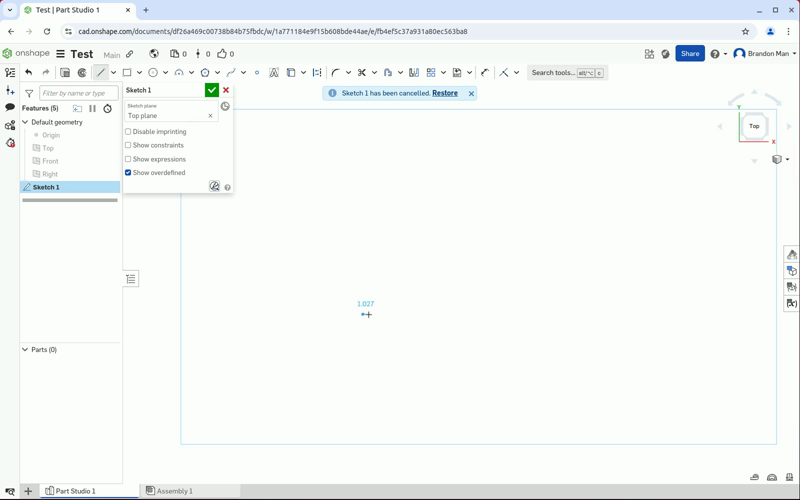
scroll(6)
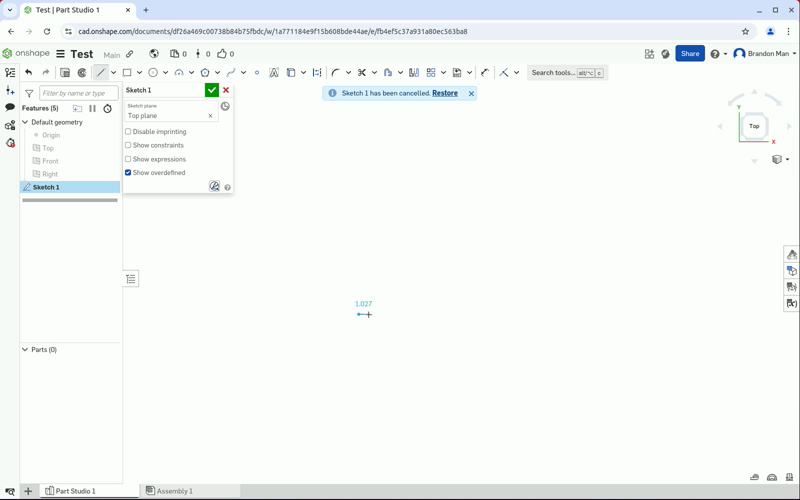
scroll(6)
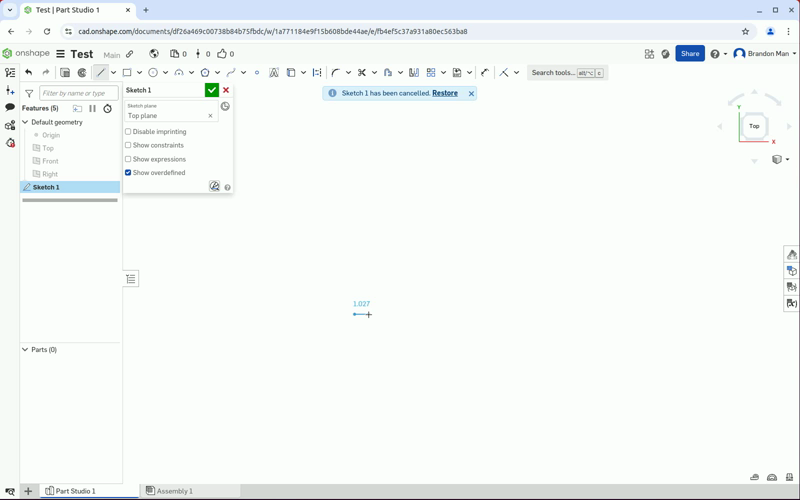
scroll(6)
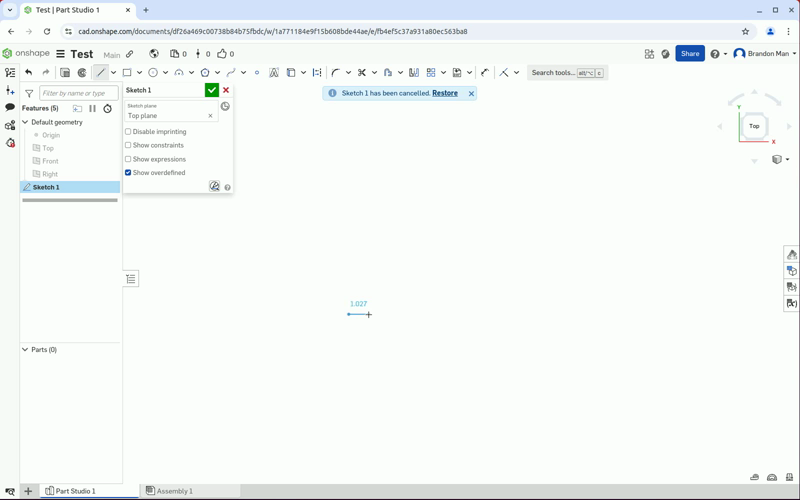
scroll(6)
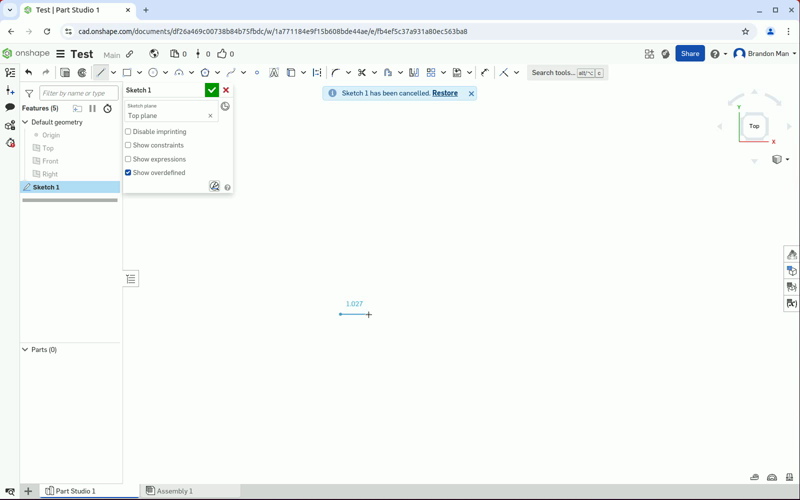
scroll(6)
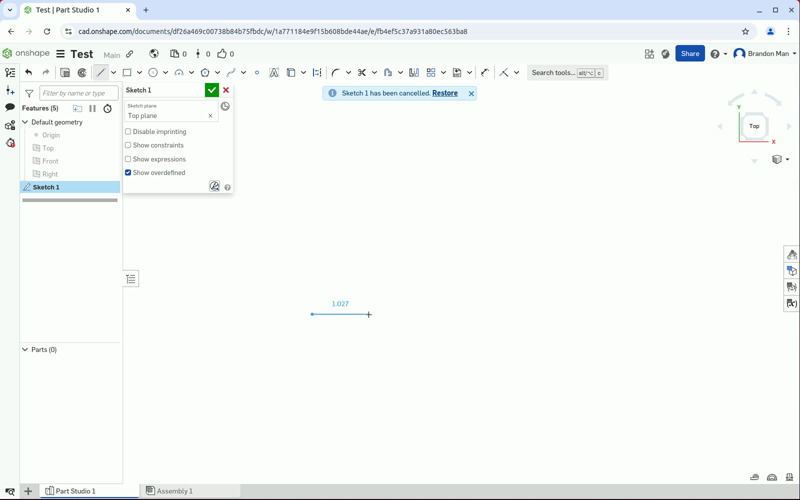
click(368, 314)
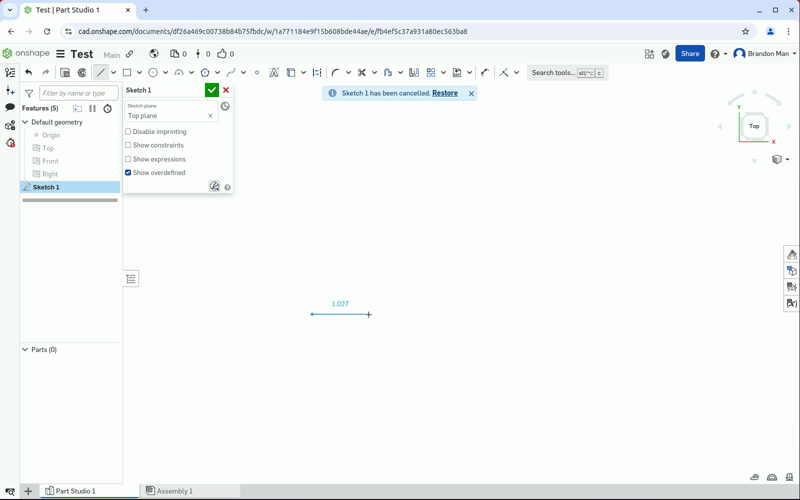
scroll(-6)
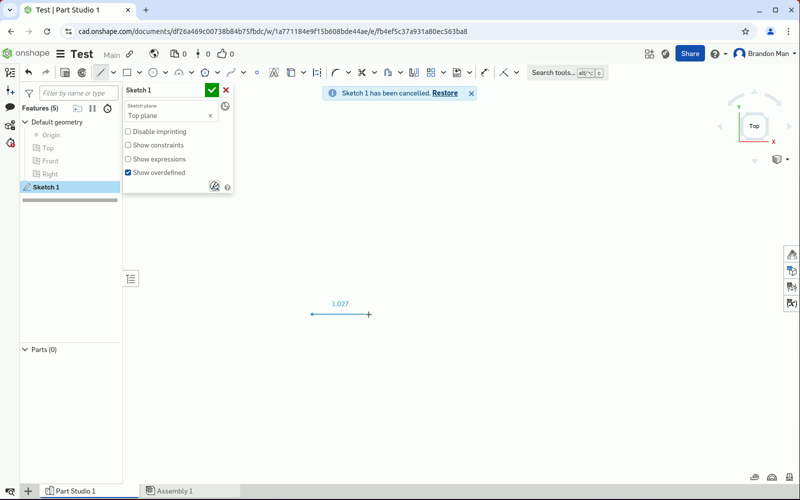
scroll(-6)
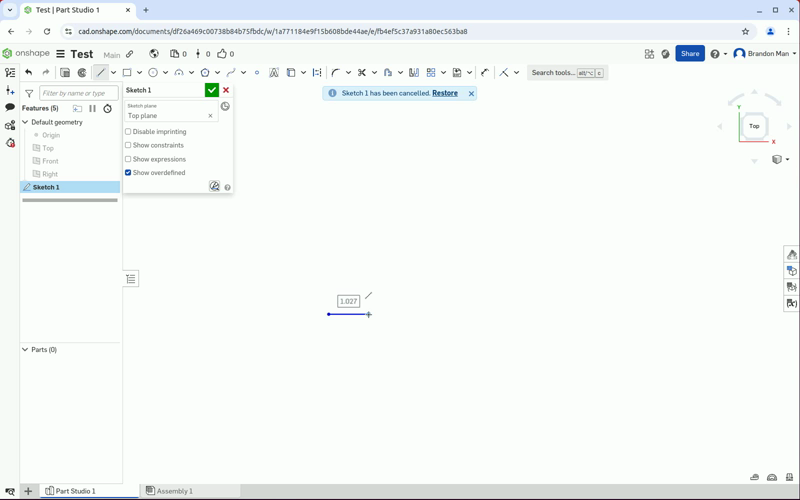
scroll(-6)
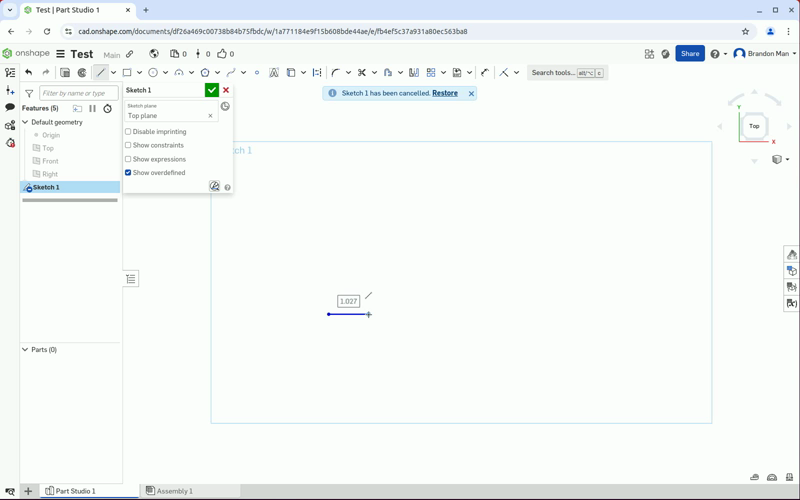
scroll(-6)
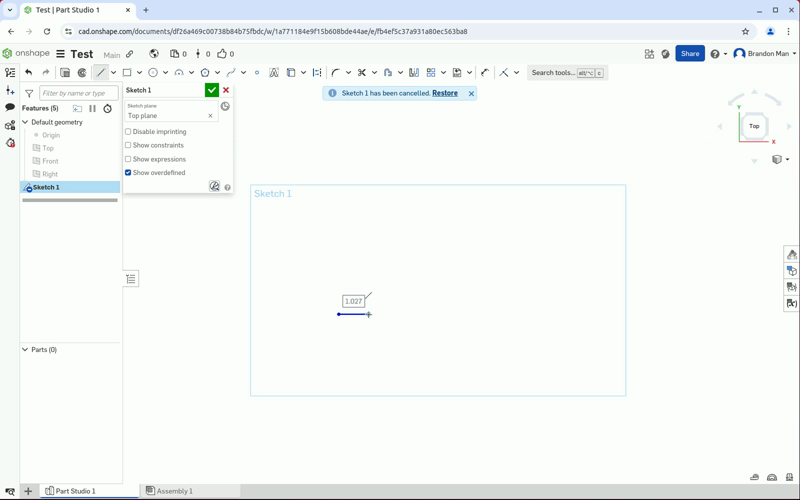
scroll(-6)
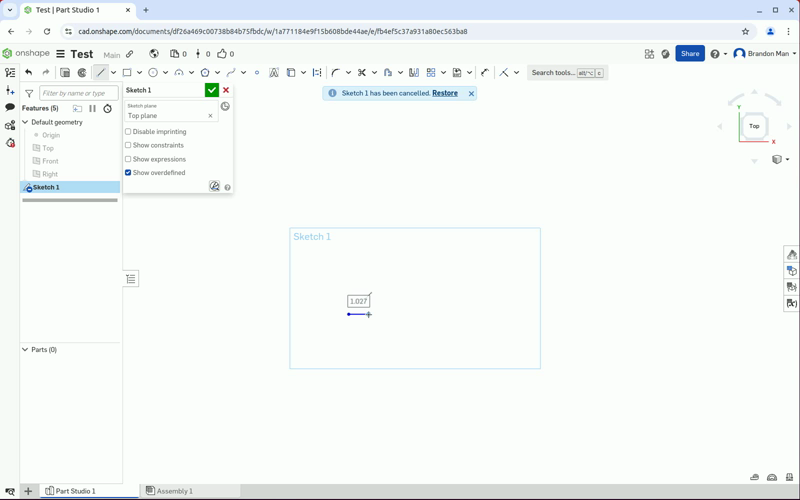
scroll(-6)
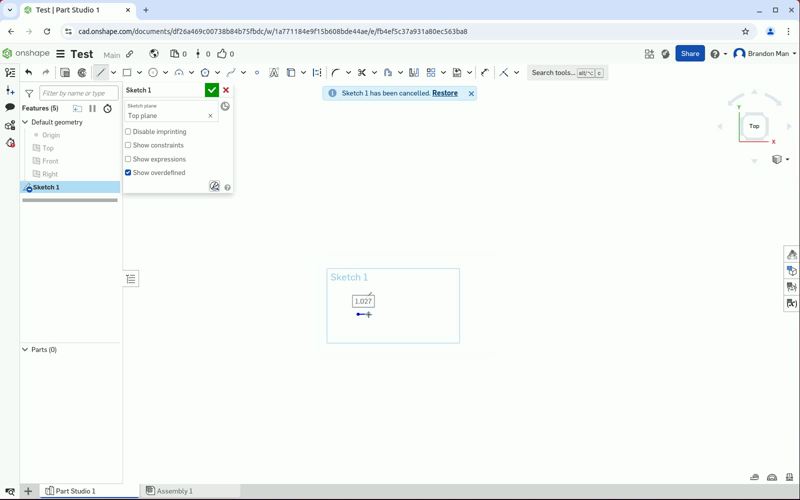
scroll(-6)
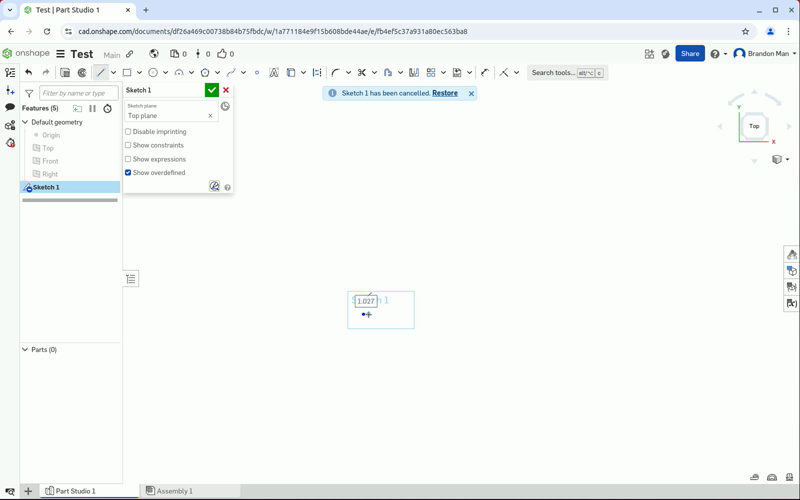
key_up(shift)
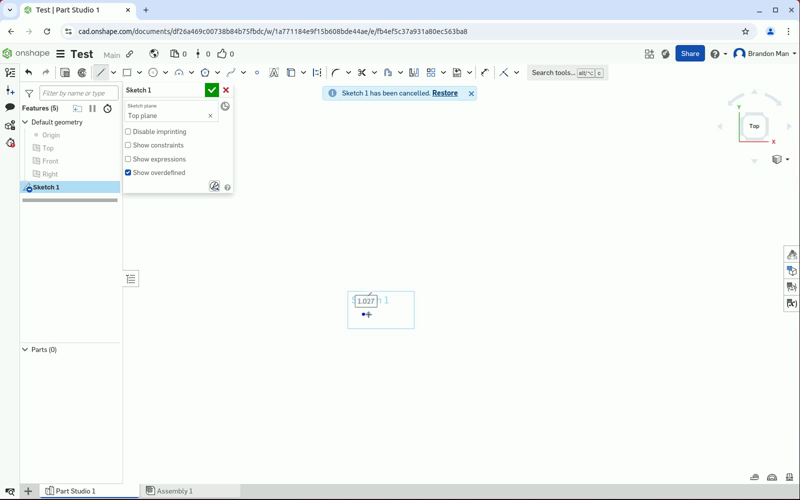
key_down(shift)
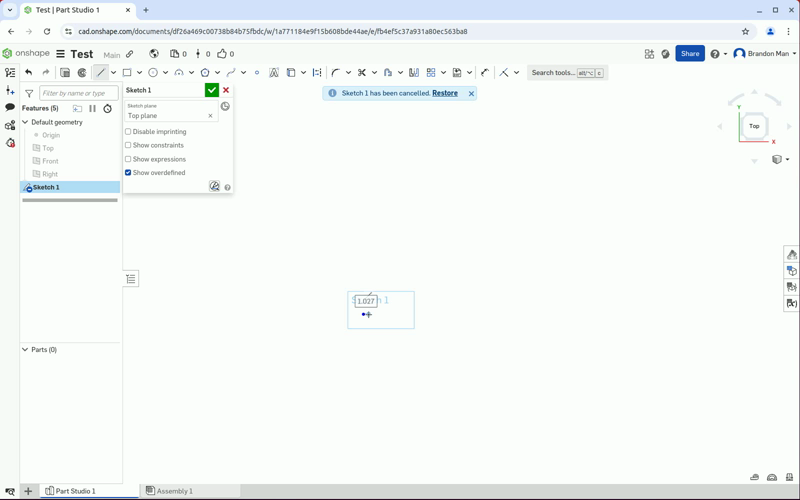
mouse_move(398, 314)
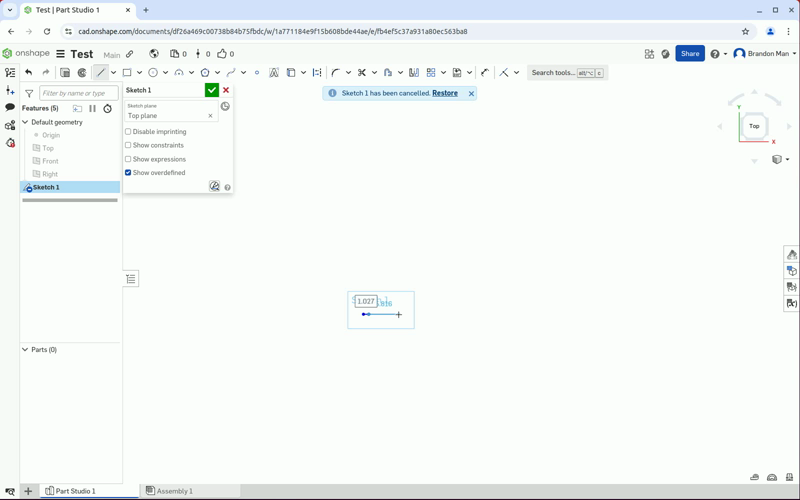
mouse_move(368, 303)
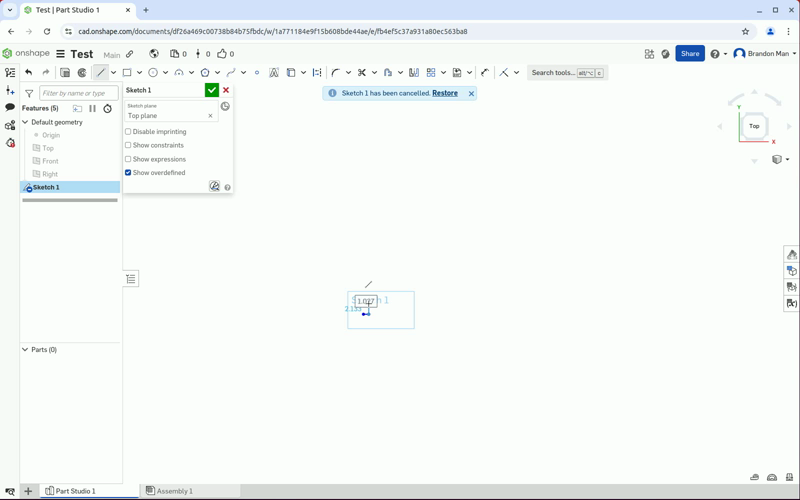
click(368, 303)
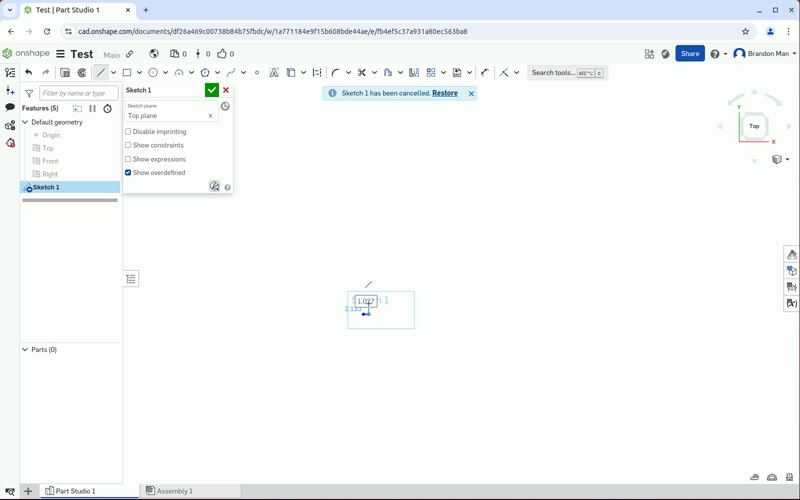
key_up(shift)
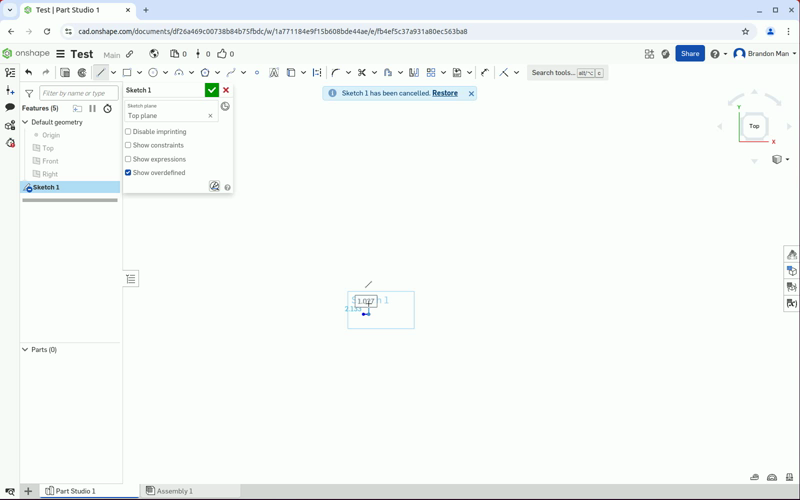
key_down(shift)
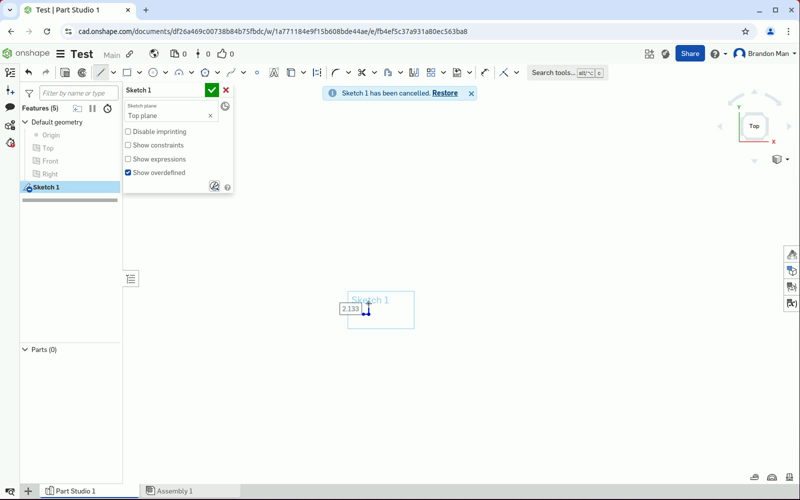
mouse_move(398, 303)
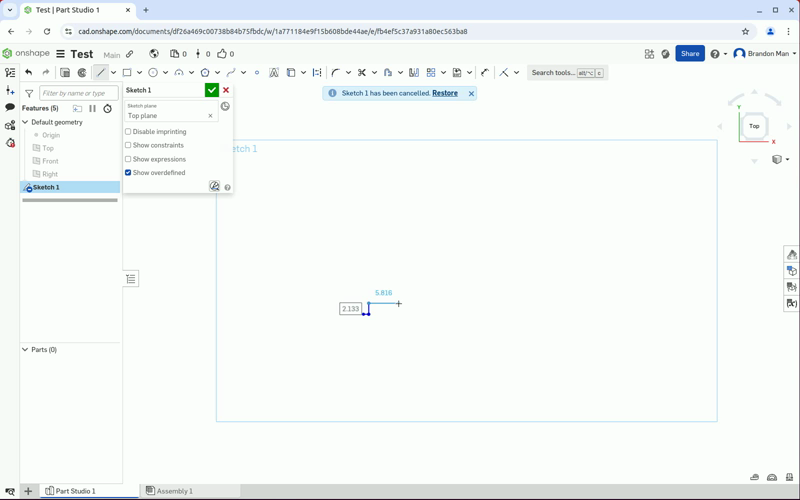
mouse_move(363, 303)
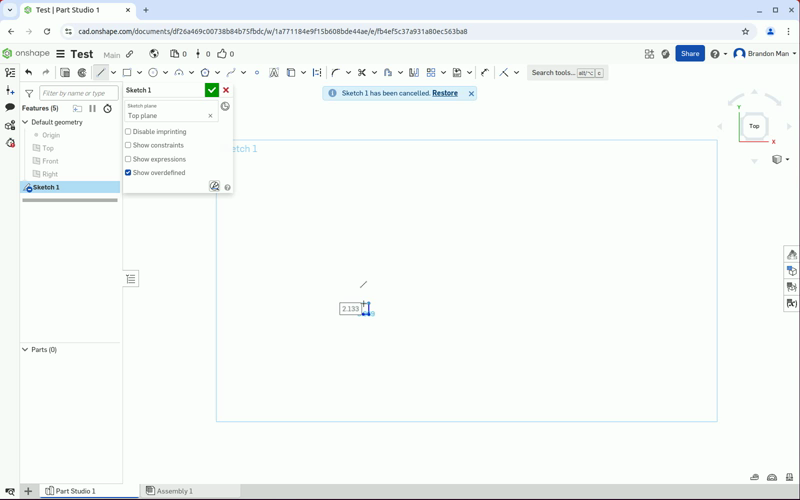
scroll(6)
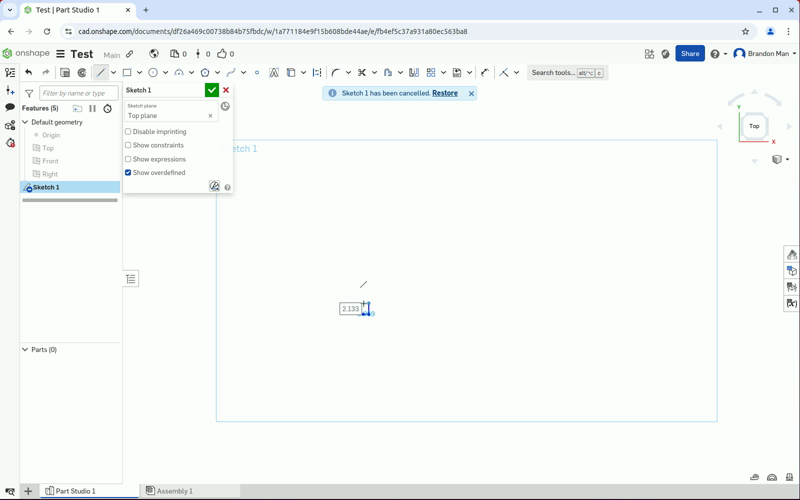
scroll(6)
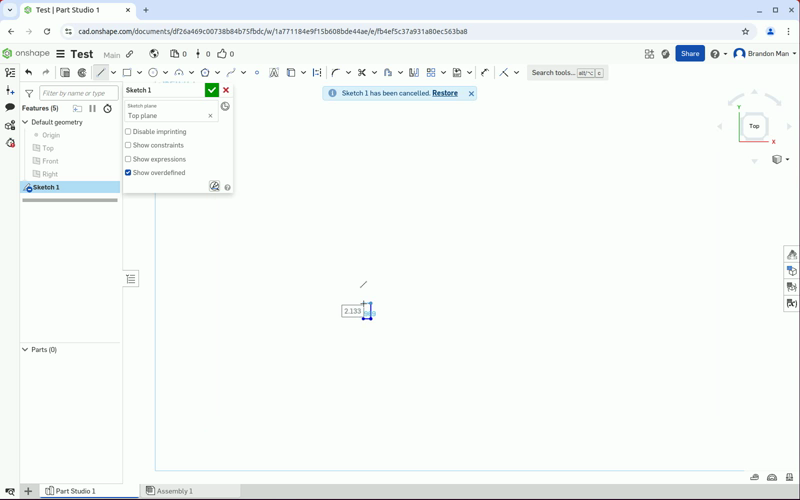
scroll(6)
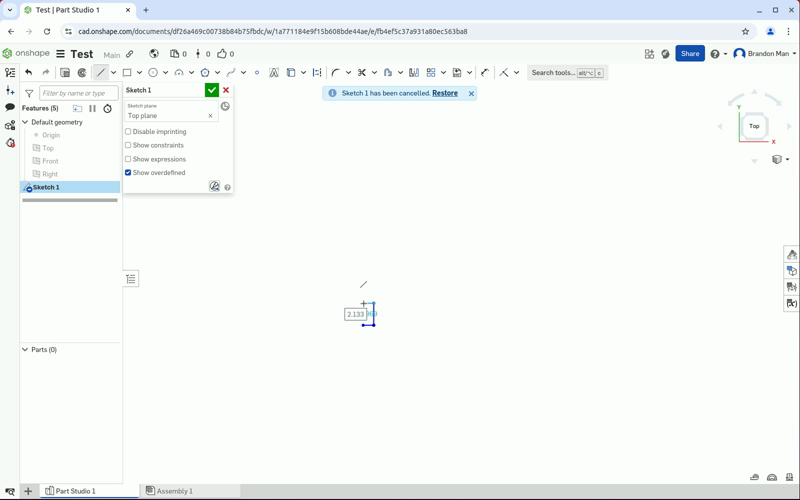
scroll(6)
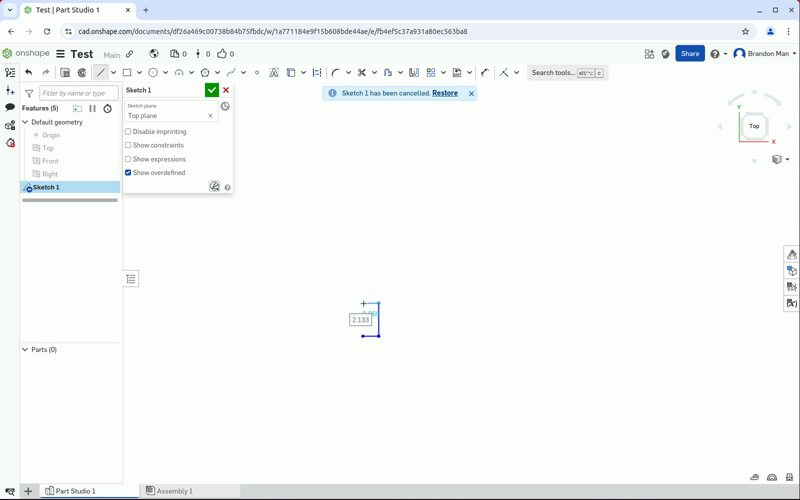
scroll(6)
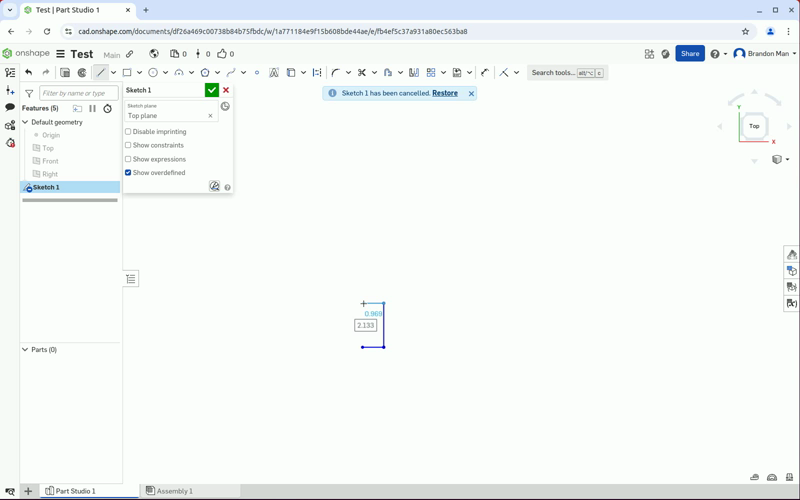
scroll(6)
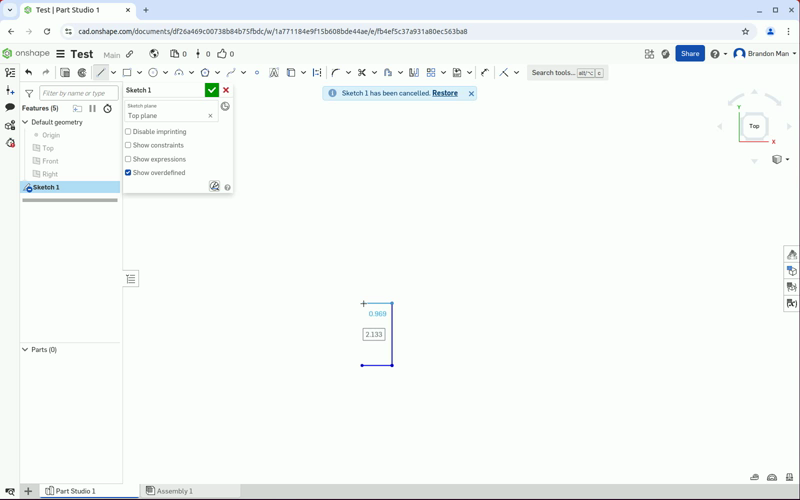
scroll(6)
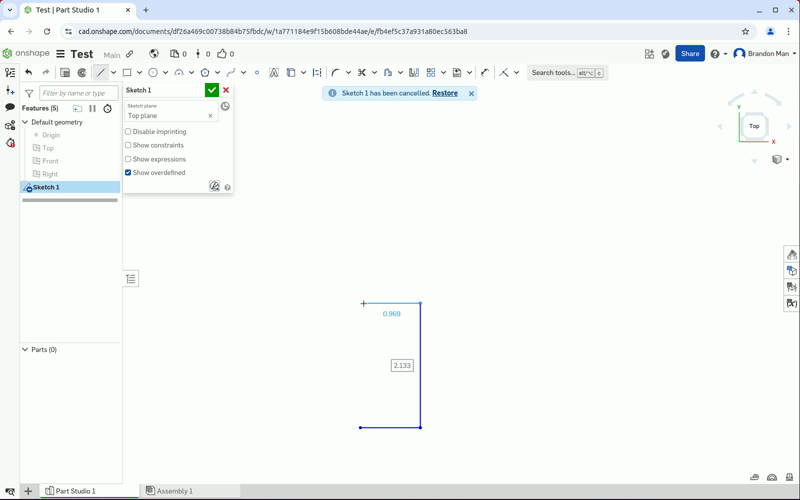
click(363, 303)
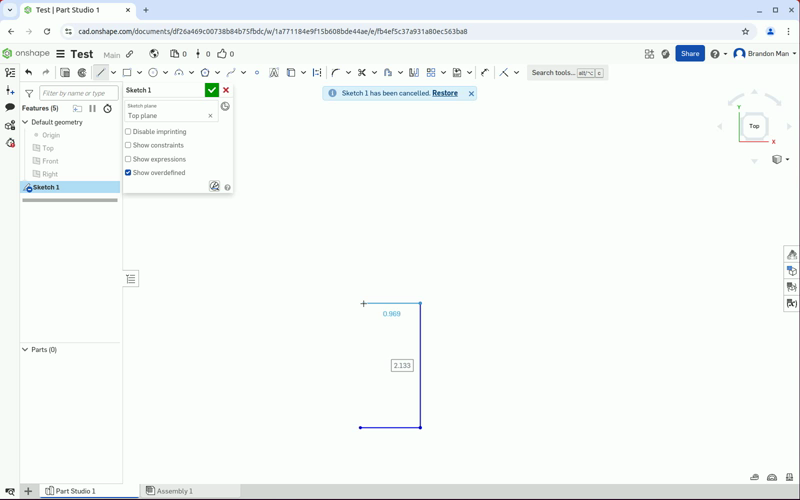
scroll(-6)
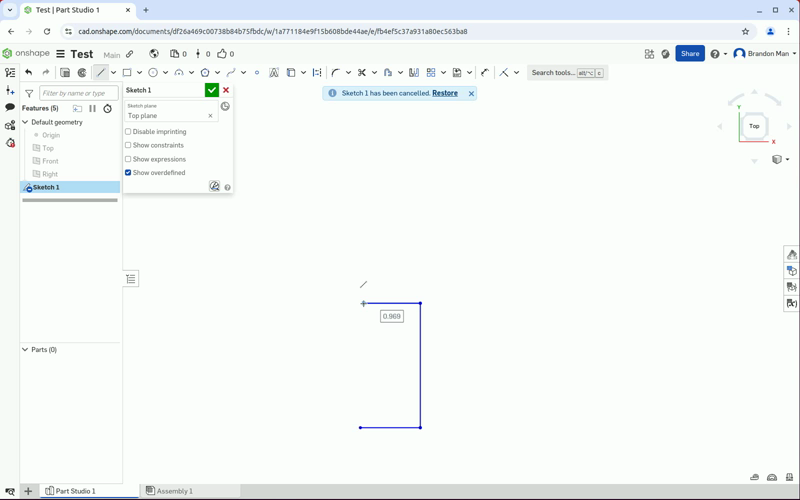
scroll(-6)
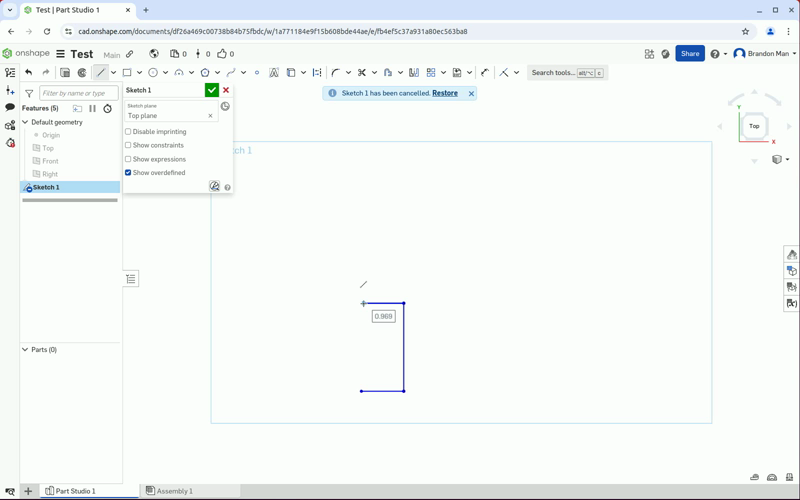
scroll(-6)
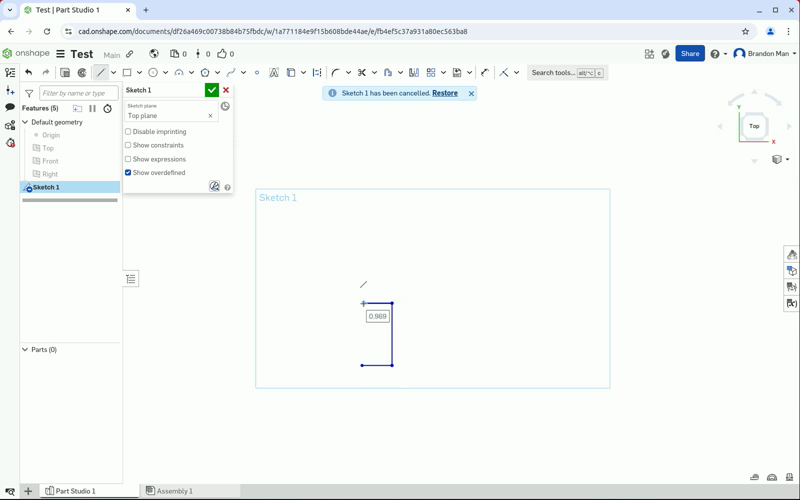
scroll(-6)
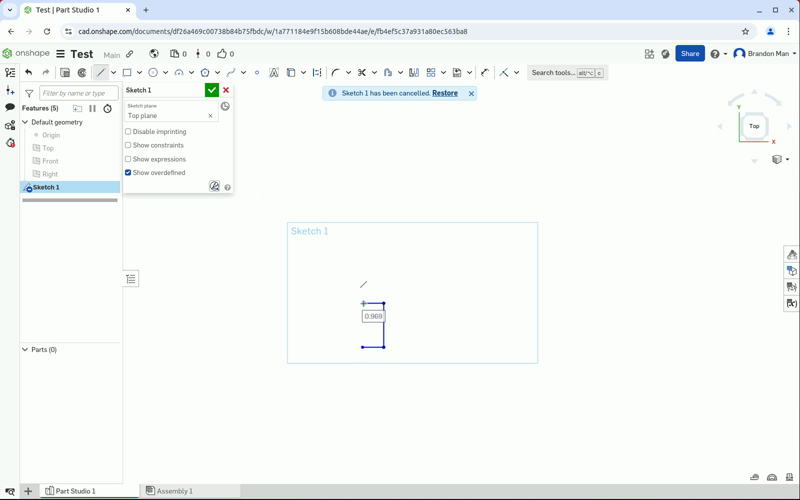
scroll(-6)
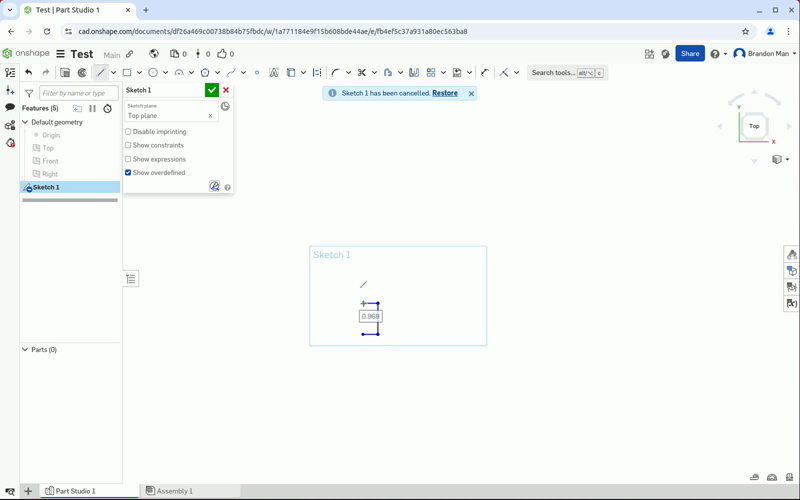
scroll(-6)
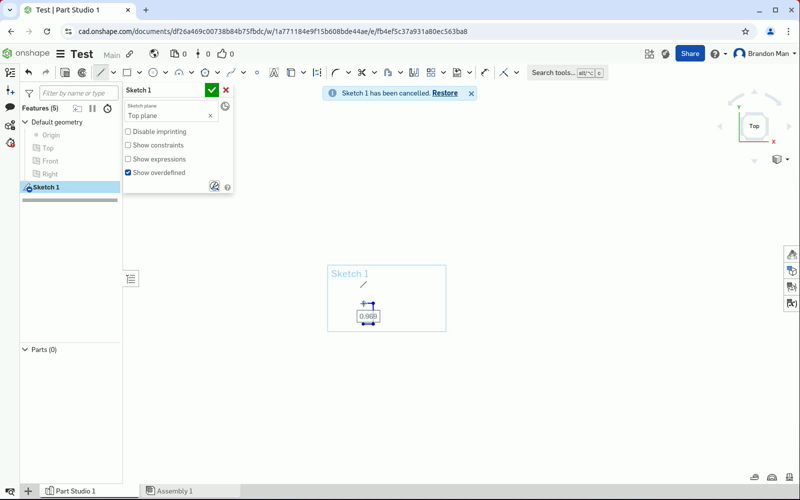
scroll(-6)
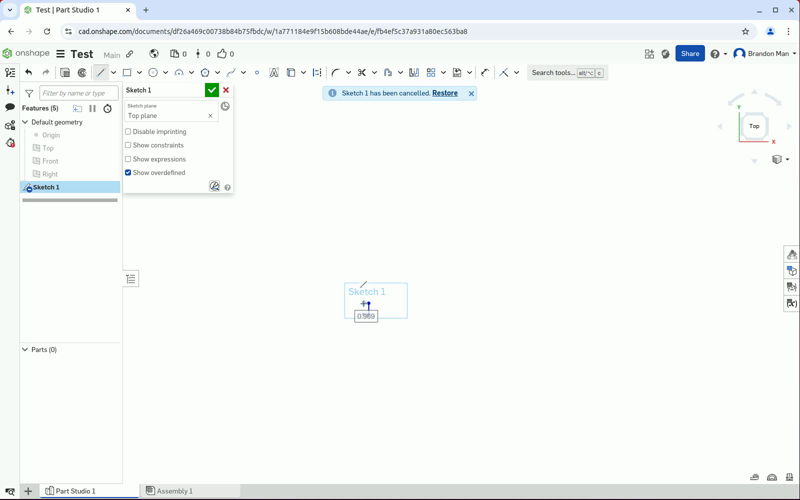
key_up(shift)
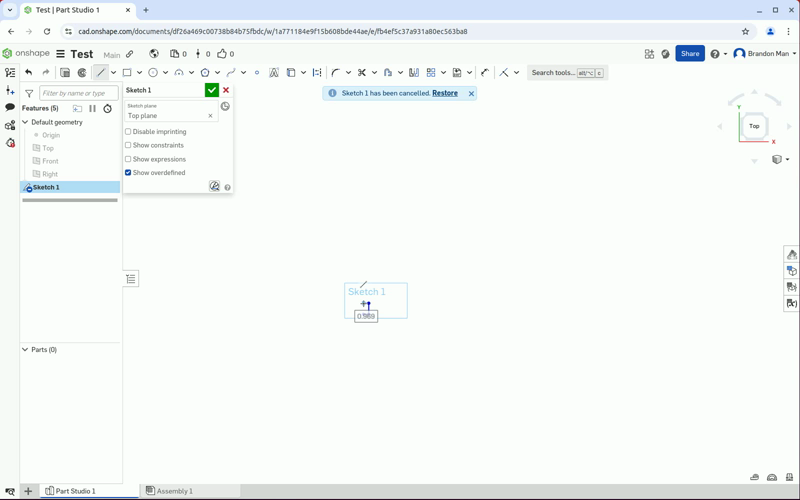
mouse_move(393, 303)
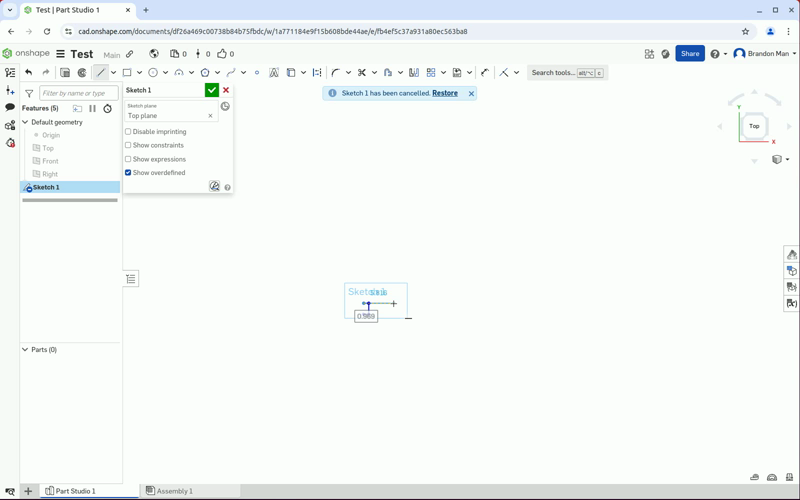
key_down(shift)
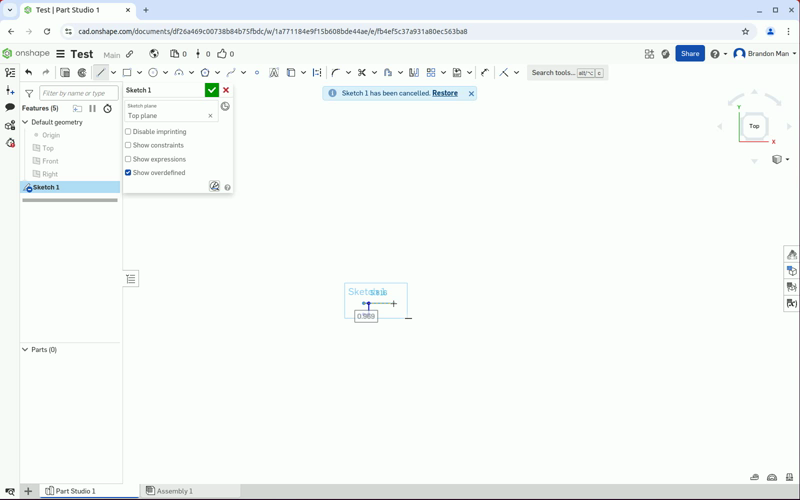
mouse_move(363, 314)
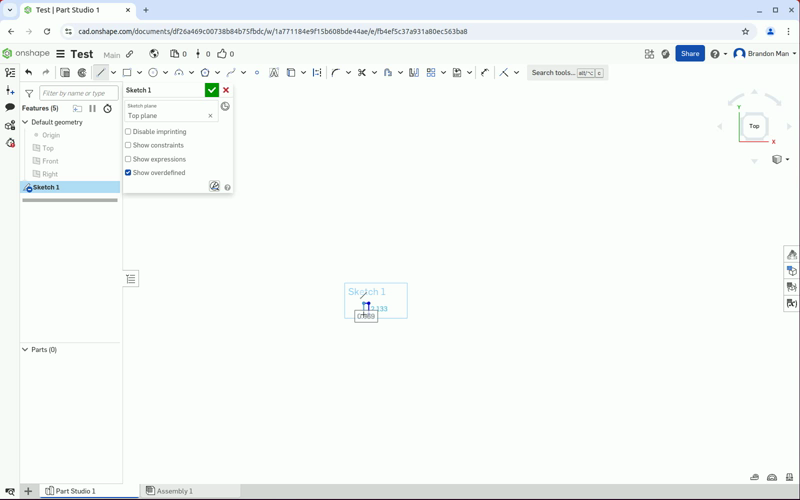
key_up(shift)
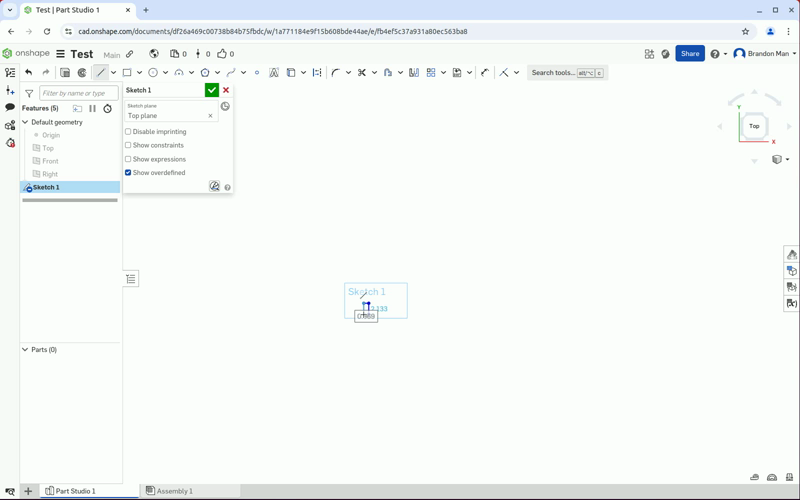
click(363, 314)
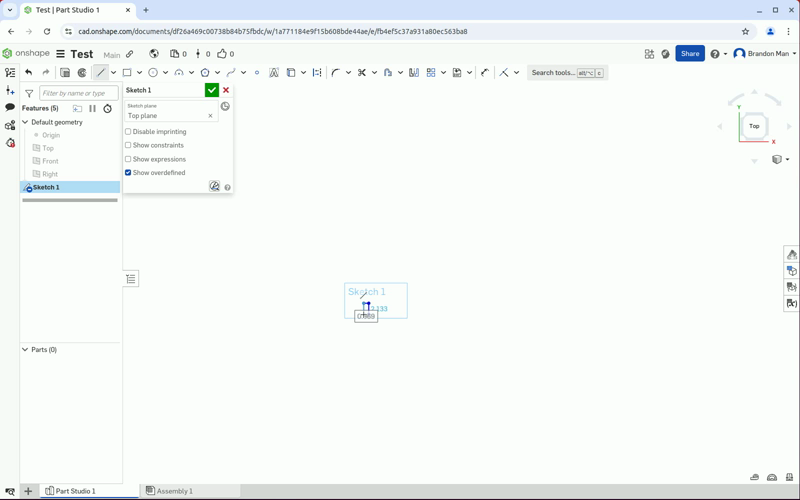
key(esc)
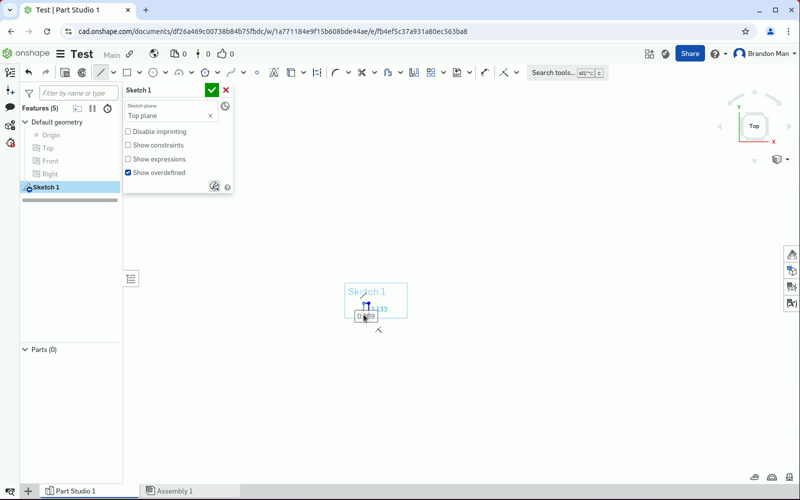
mouse_move(367, 310)
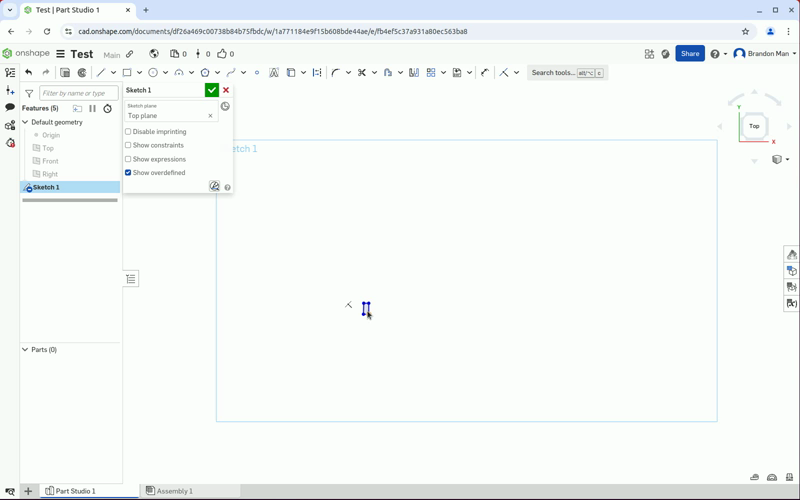
scroll(6)
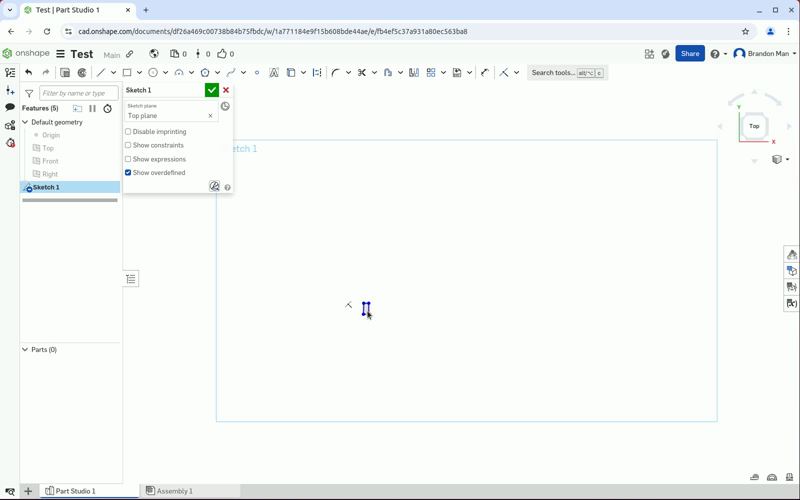
scroll(6)
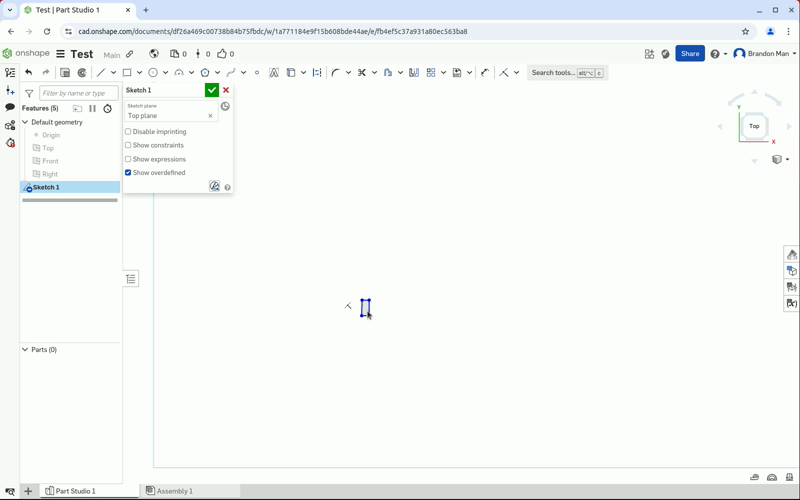
scroll(6)
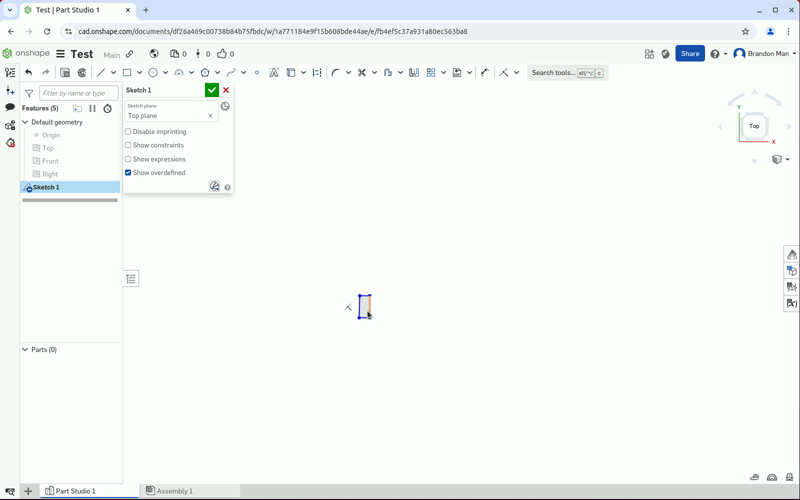
scroll(6)
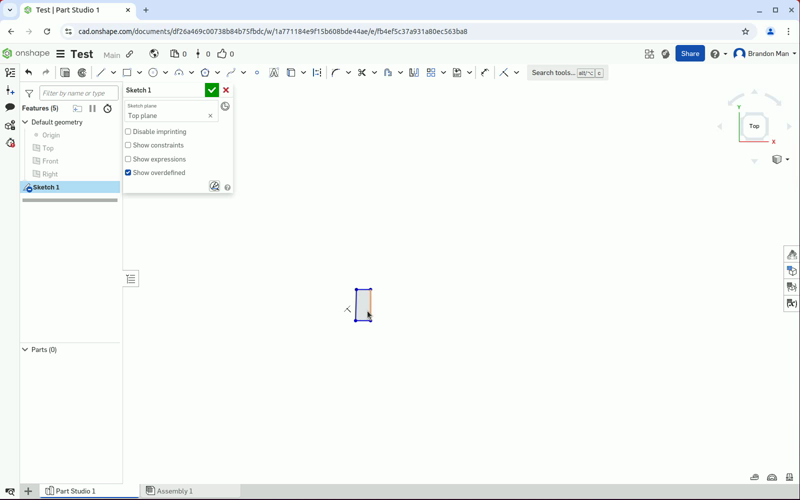
scroll(6)
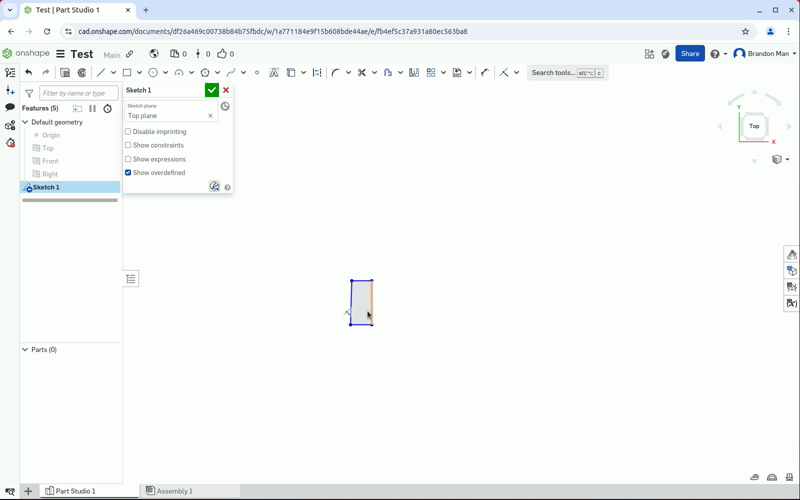
scroll(6)
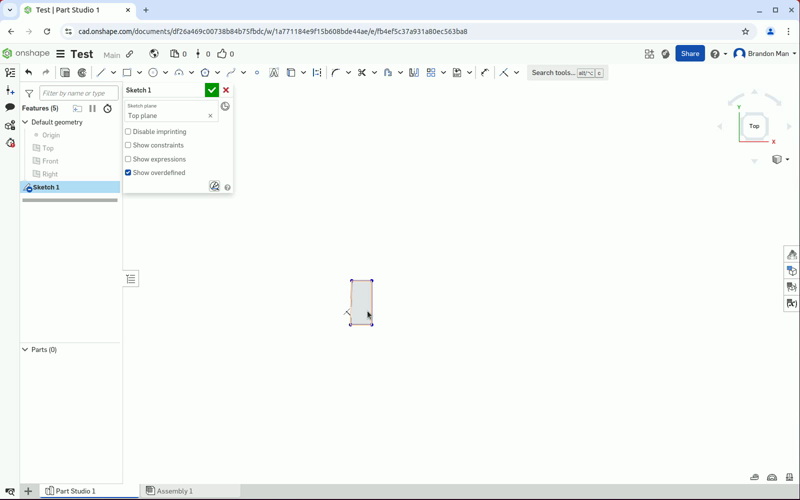
scroll(6)
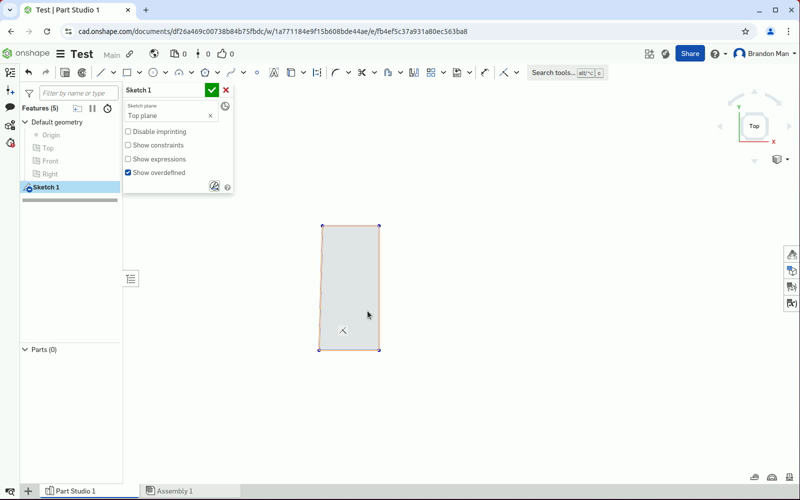
click(367, 310)
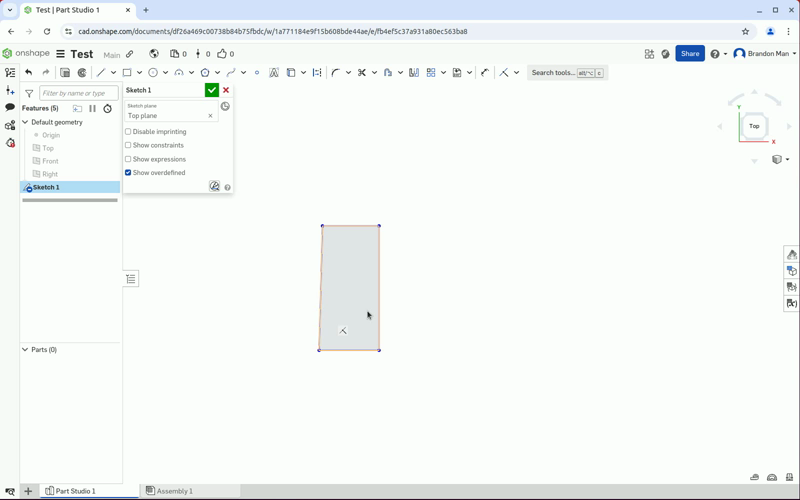
scroll(-6)
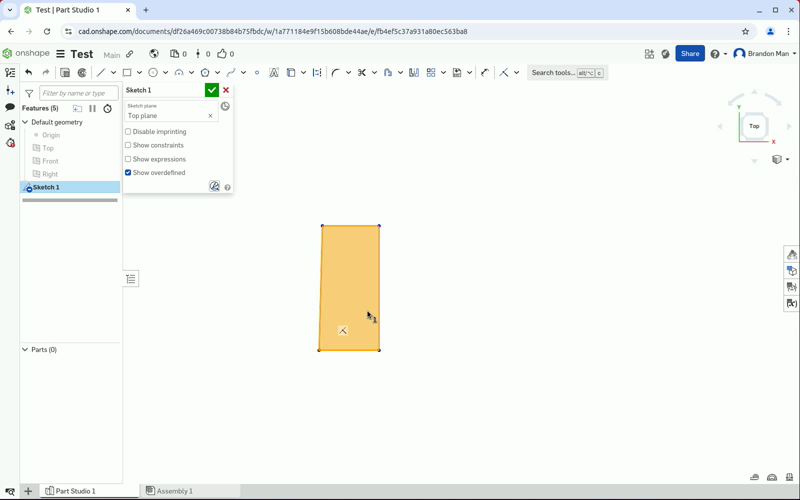
scroll(-6)
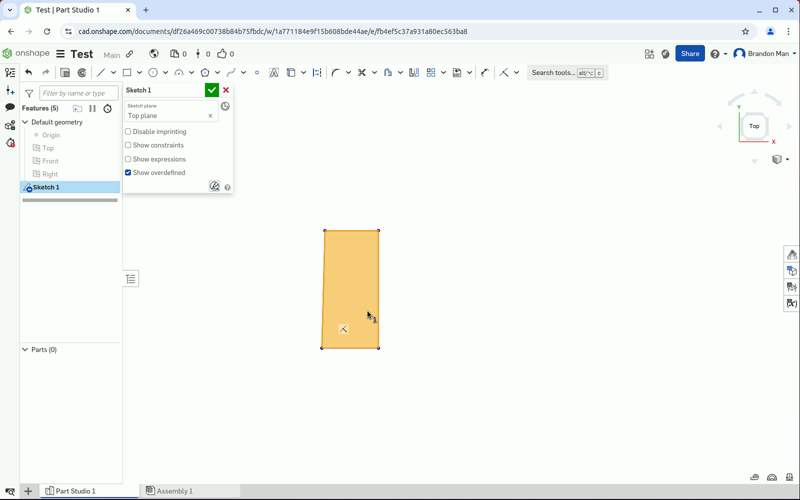
scroll(-6)
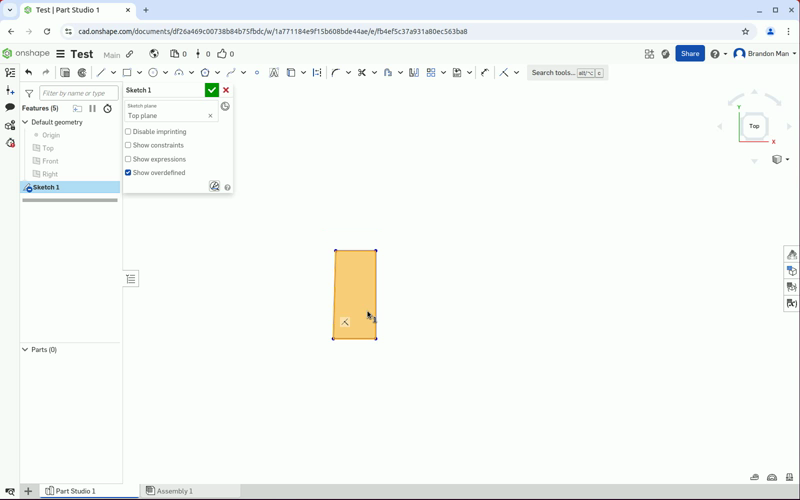
scroll(-6)
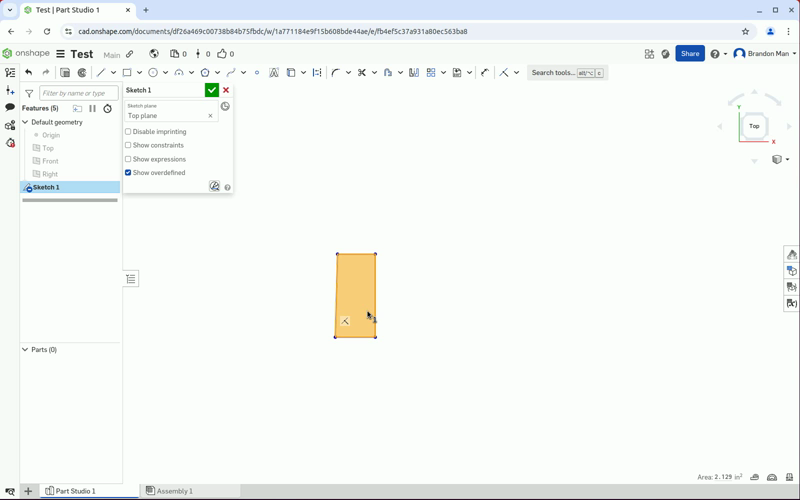
scroll(-6)
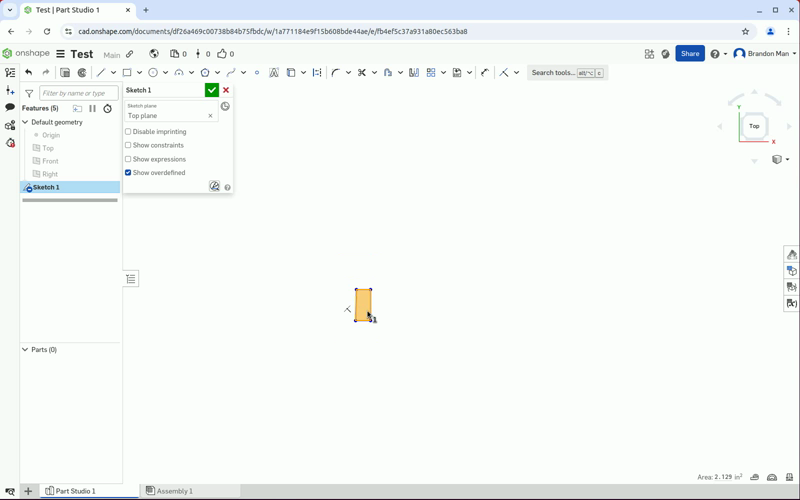
scroll(-6)
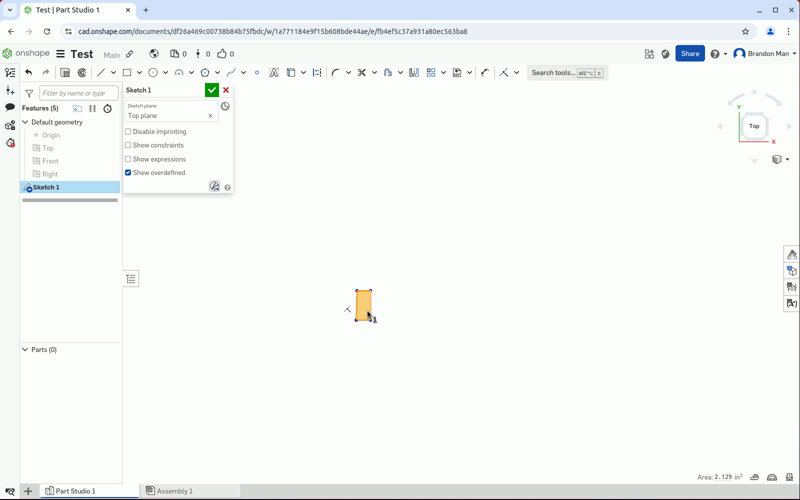
scroll(-6)
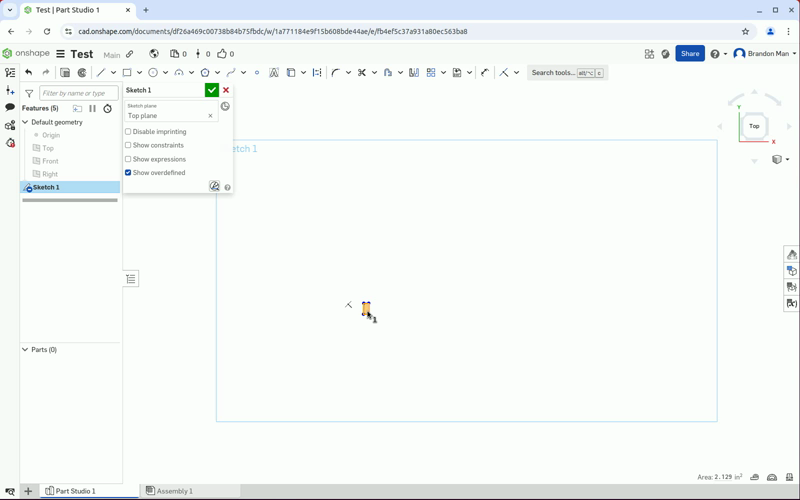
mouse_move(73, 352)
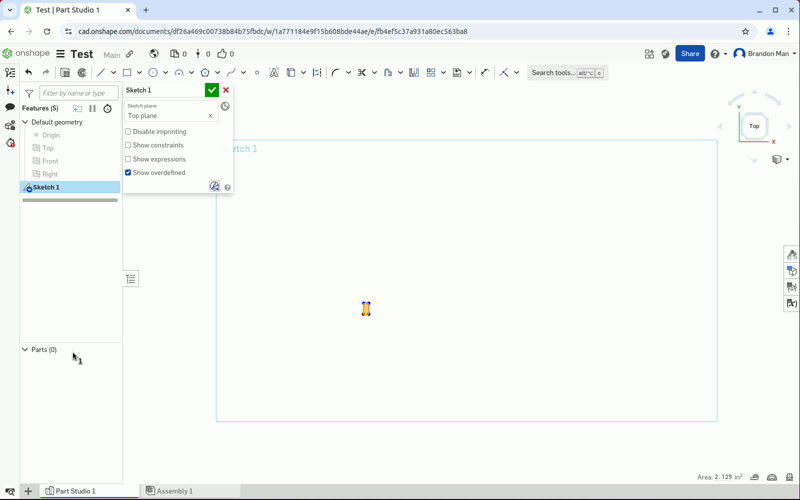
key(shift+y)
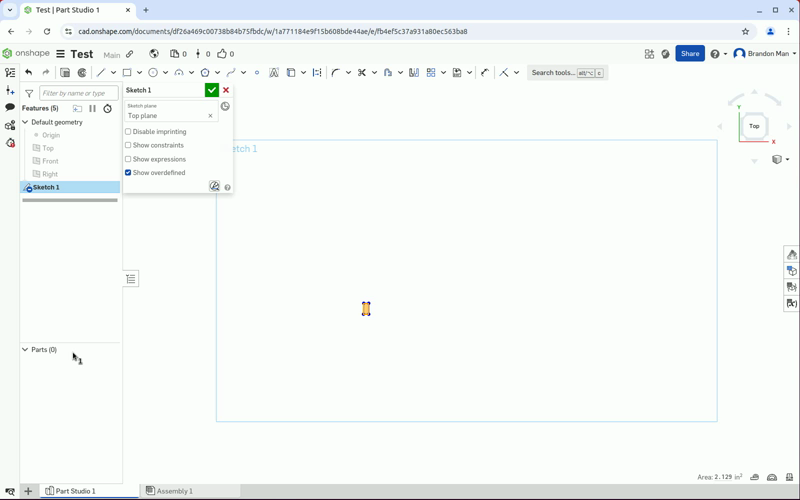
key(shift+e)
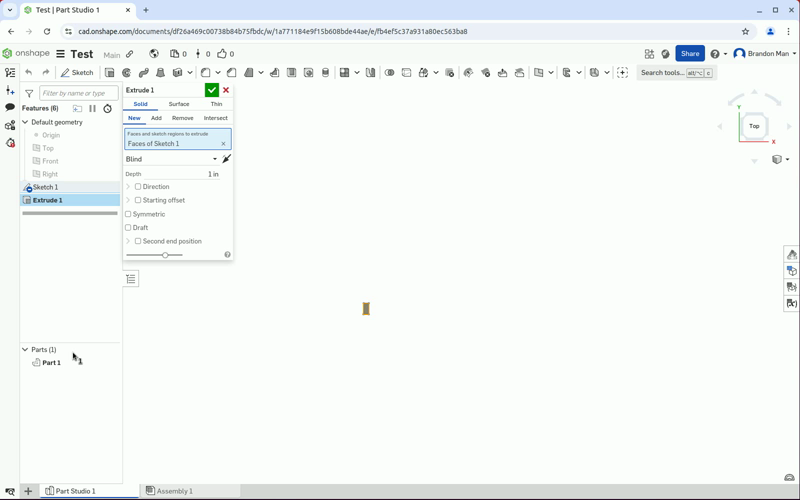
mouse_move(143, 106)
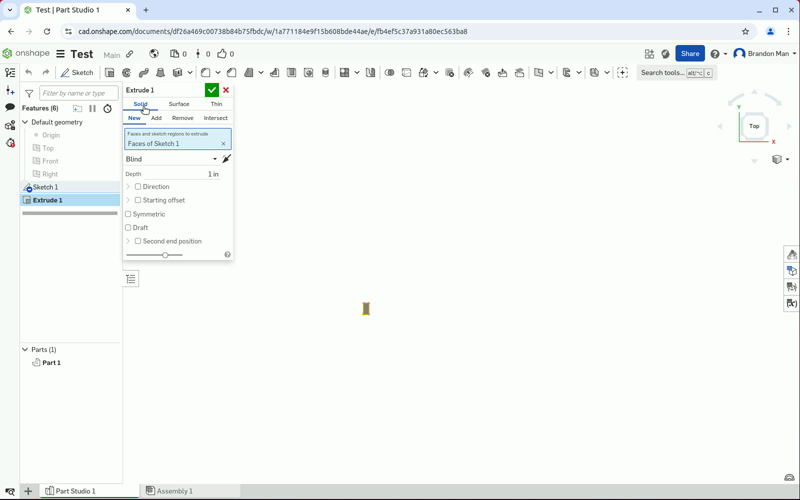
click(143, 106)
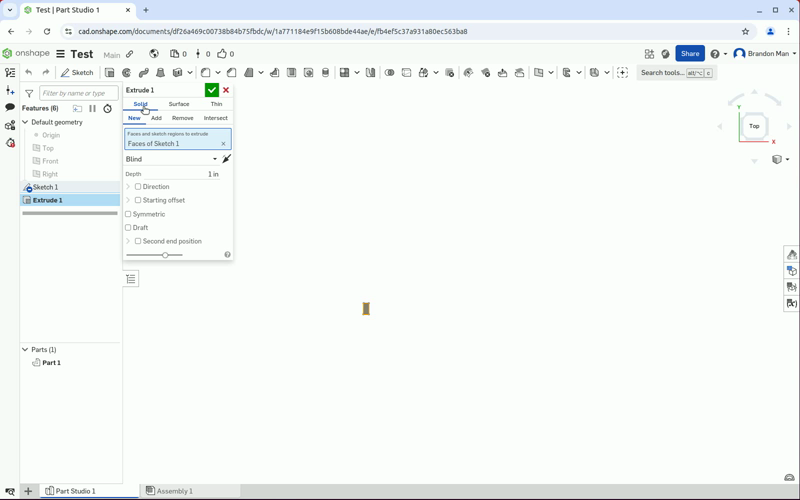
mouse_move(137, 120)
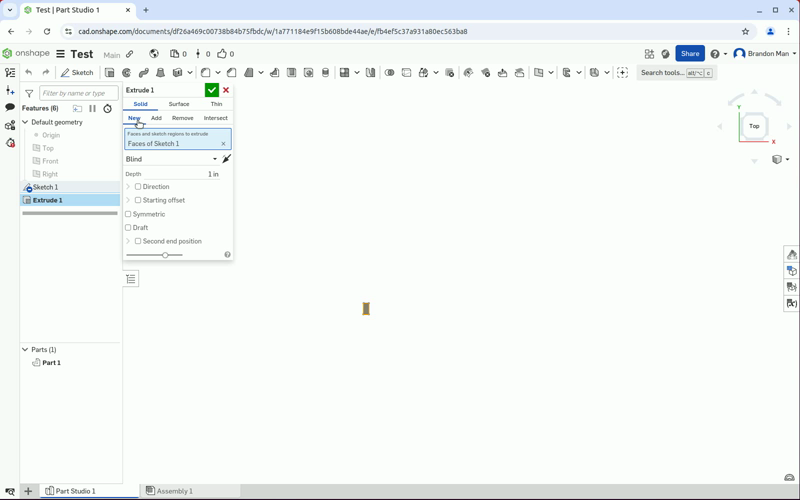
click(137, 120)
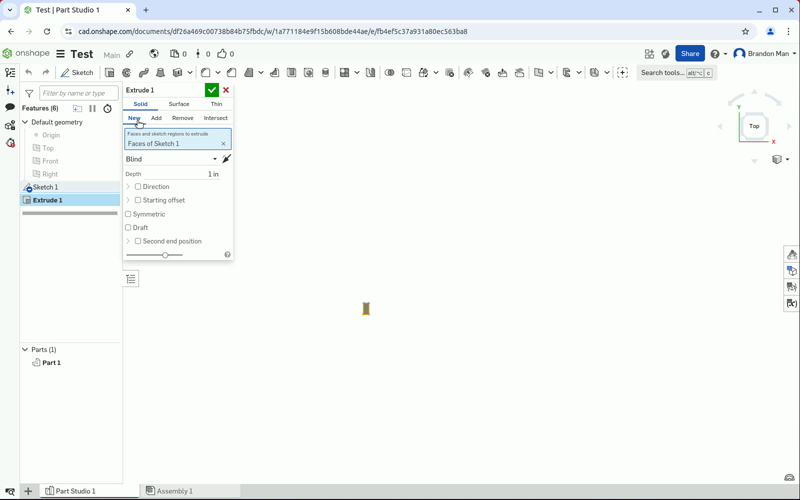
key(tab, 4)
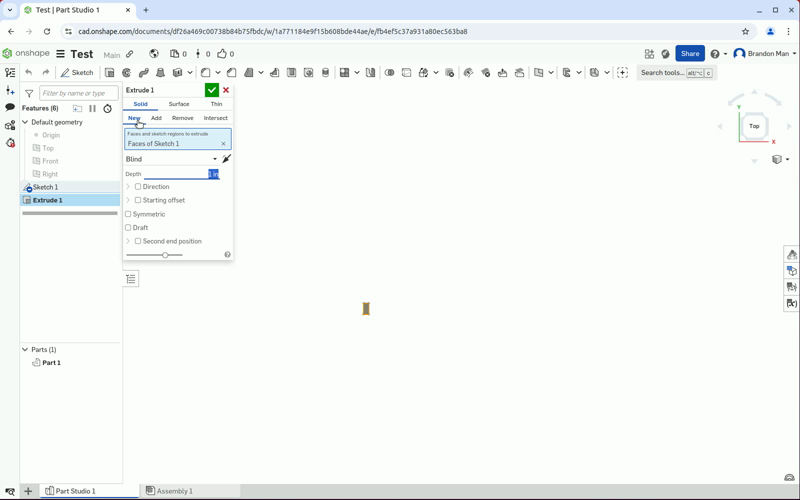
text(1.926)
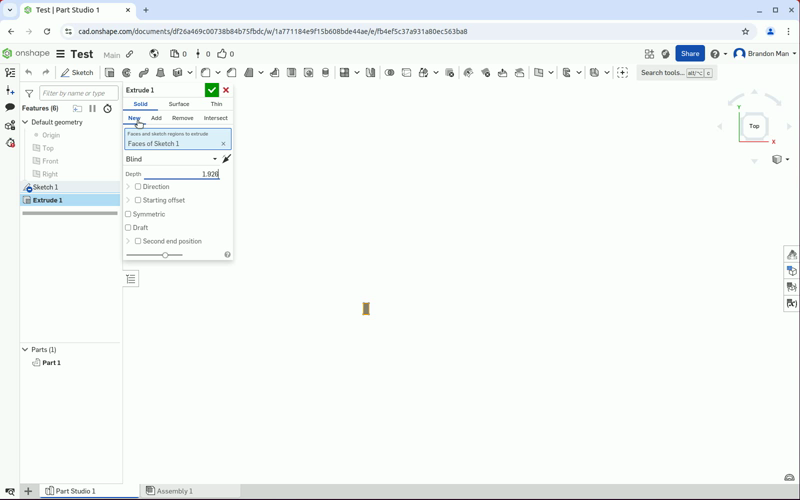
key(enter)
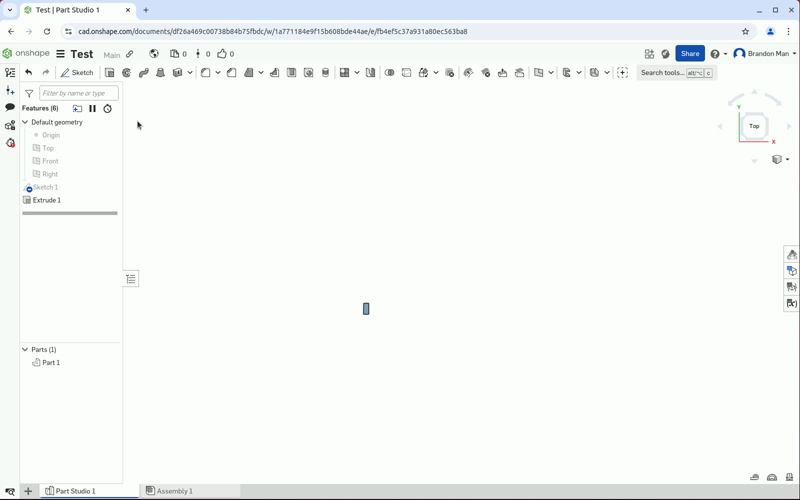
key(shift+h)
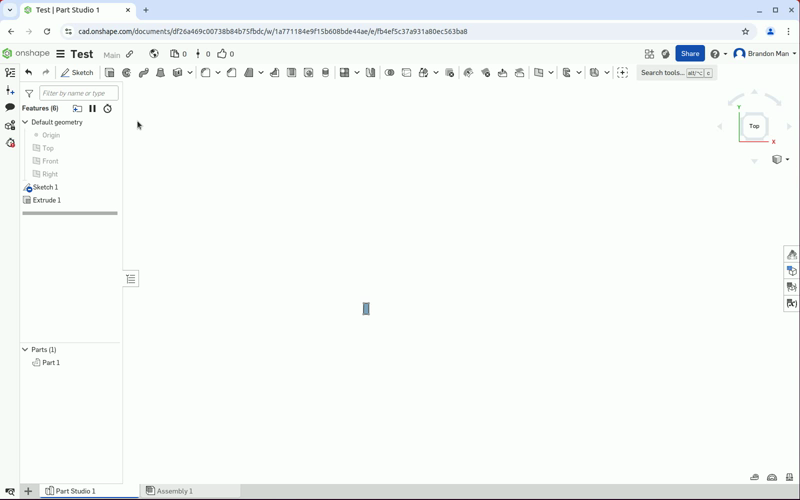
key(shift+h)
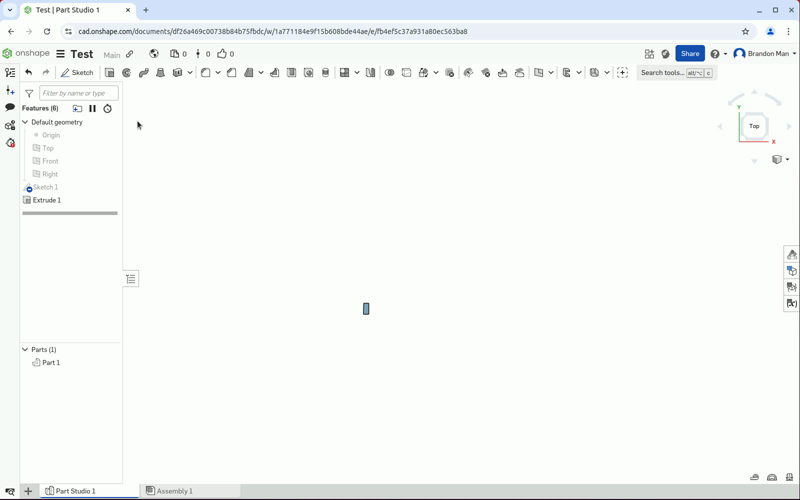
mouse_move(73, 189)
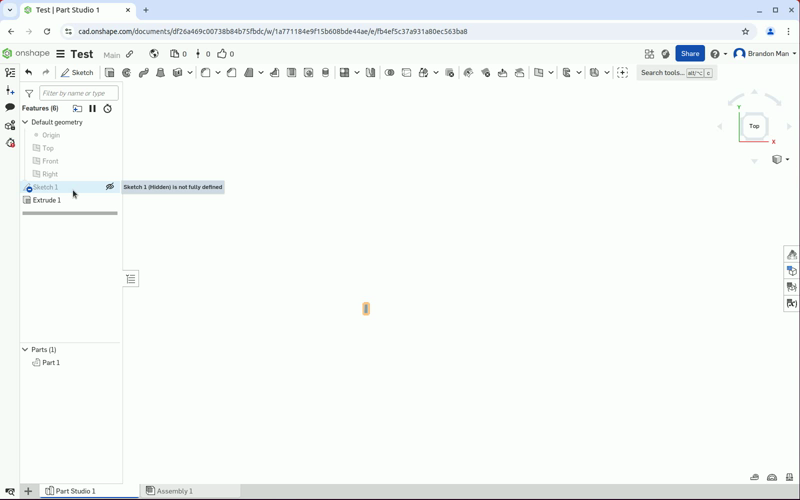
click(73, 189)
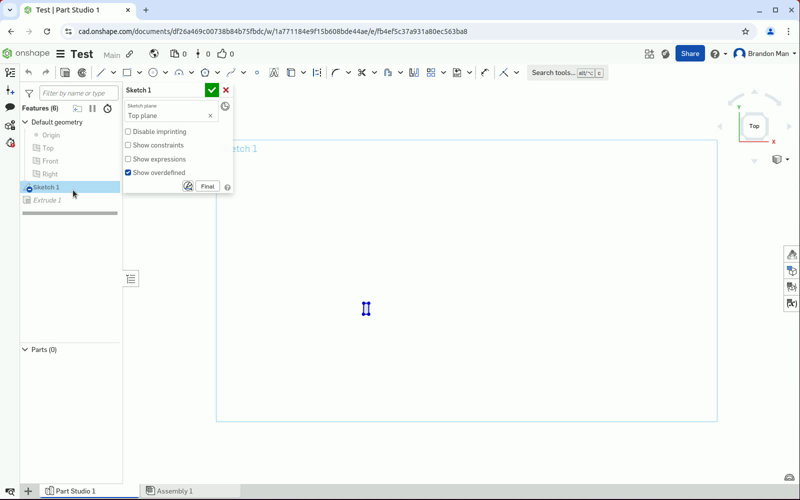
mouse_move(229, 92)
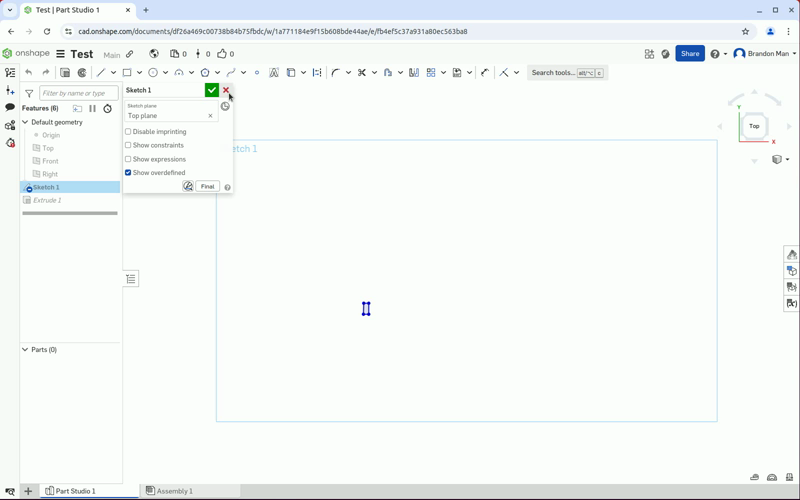
click(229, 92)
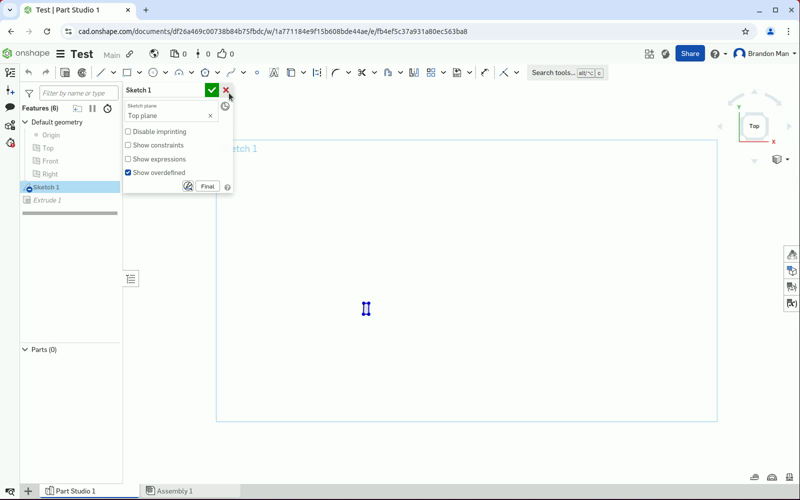
key(shift+s)
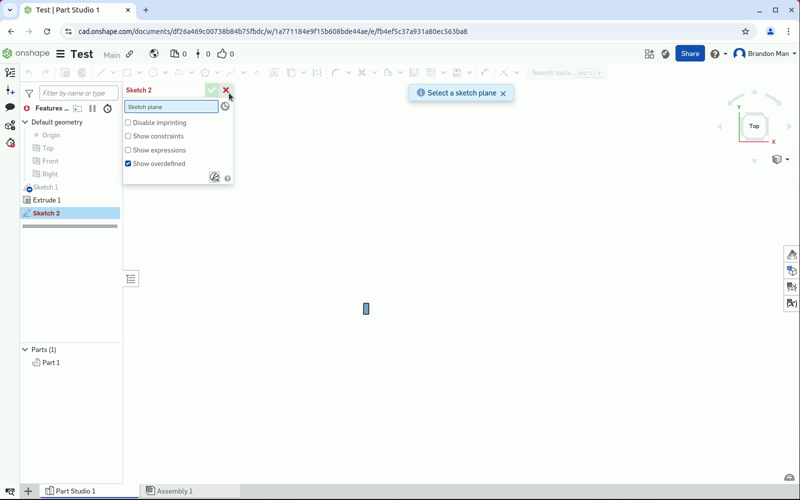
mouse_move(73, 150)
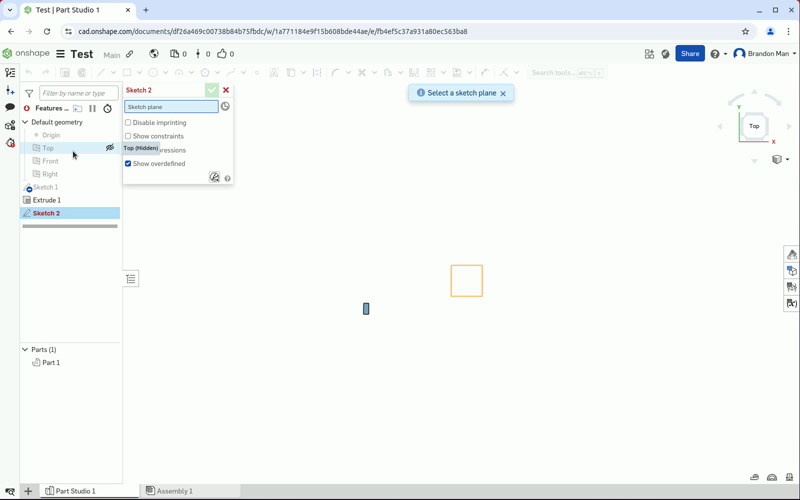
click(73, 150)
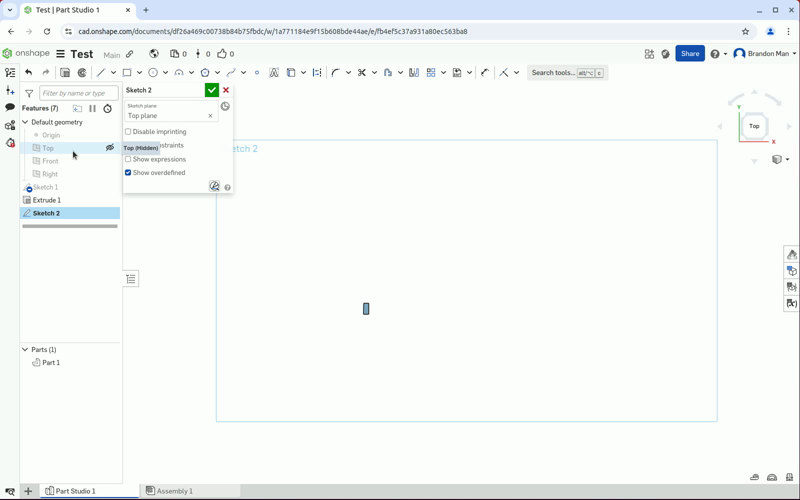
mouse_move(73, 352)
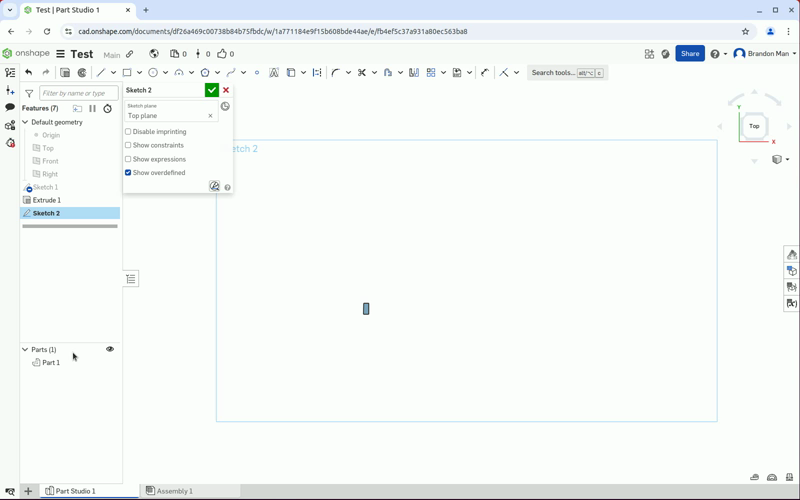
key(y)
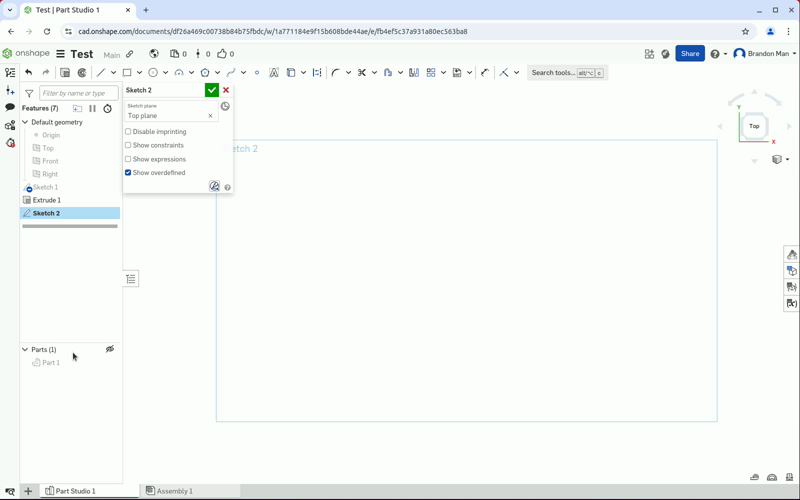
key(l)
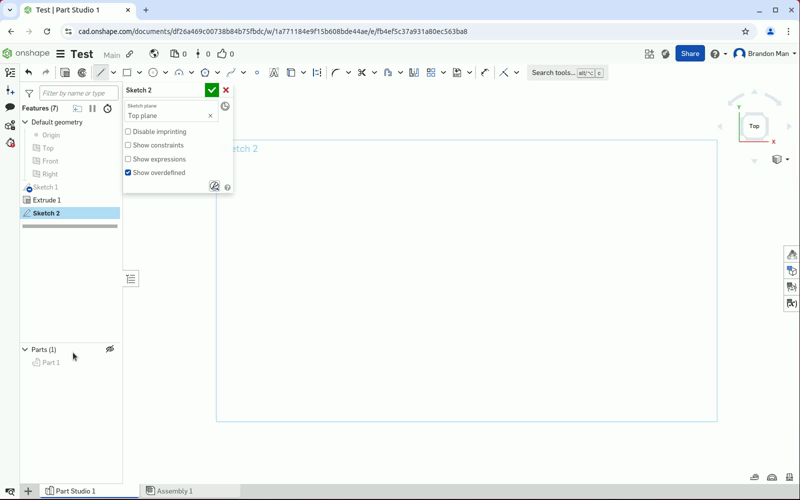
key_down(shift)
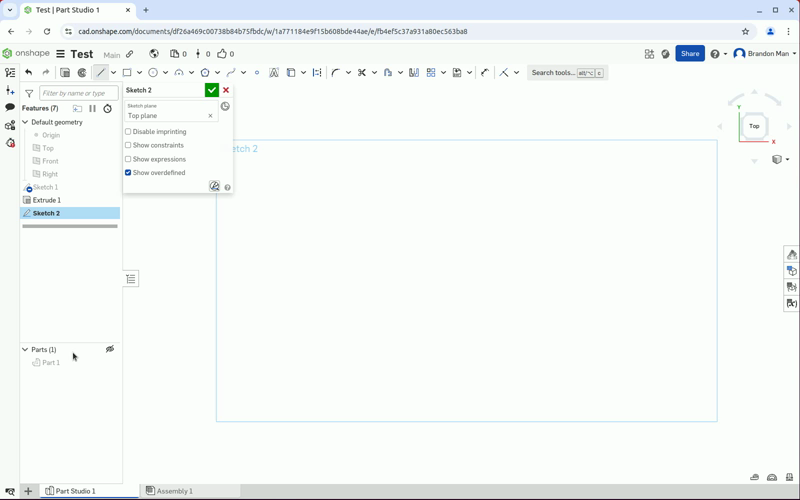
mouse_move(348, 301)
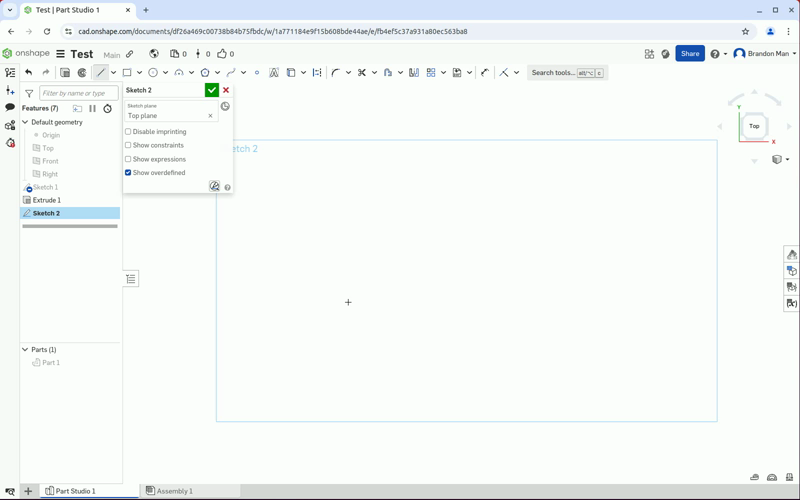
click(348, 301)
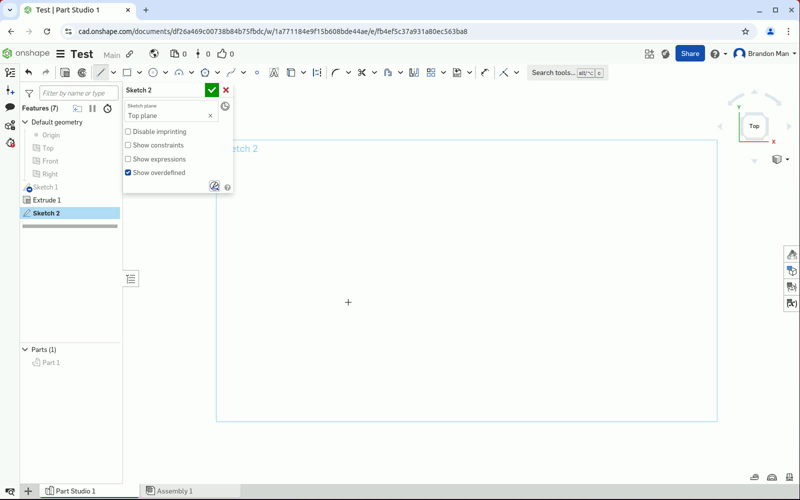
key_up(shift)
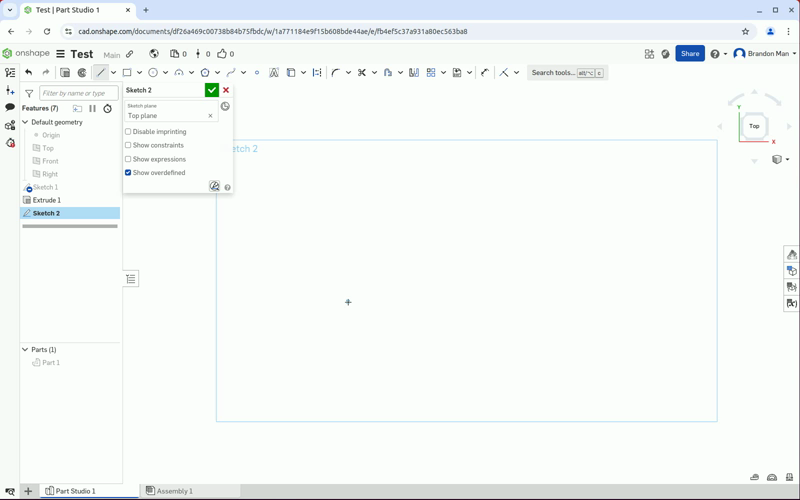
key_down(shift)
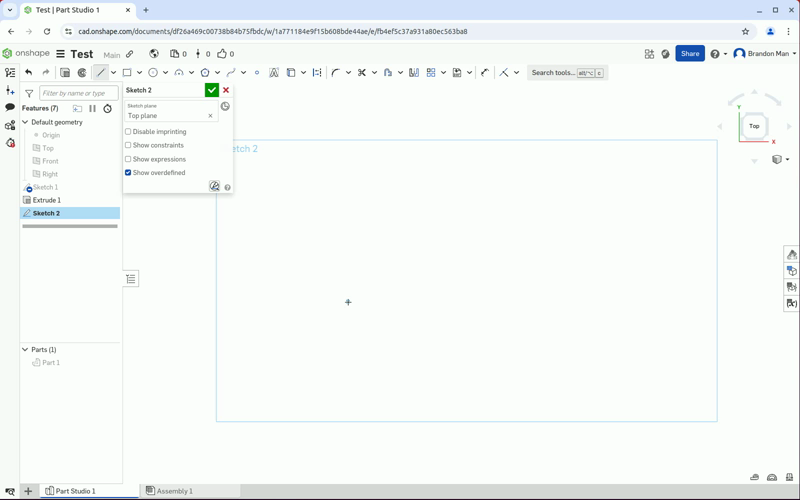
mouse_move(378, 301)
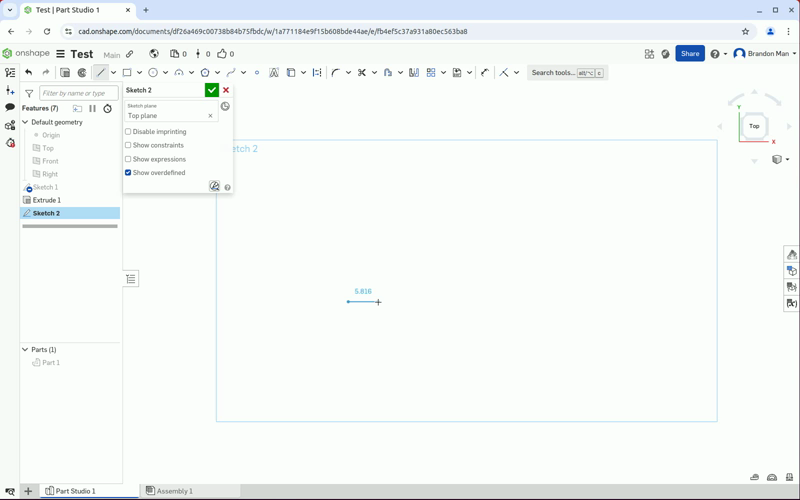
mouse_move(363, 301)
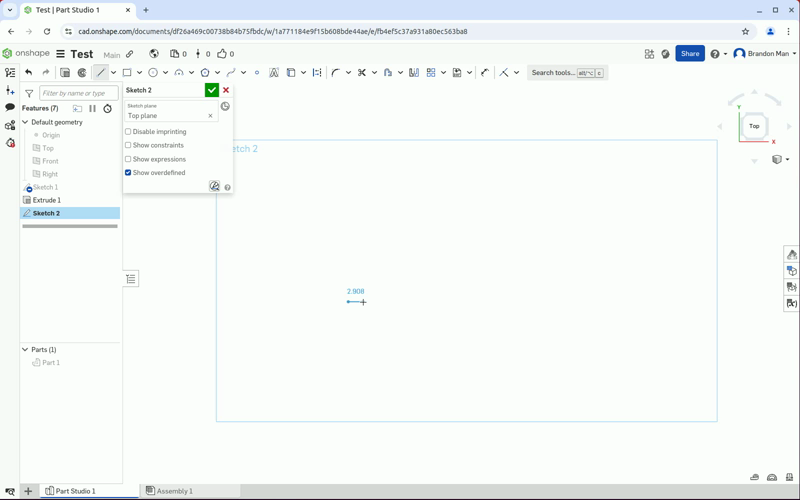
click(363, 301)
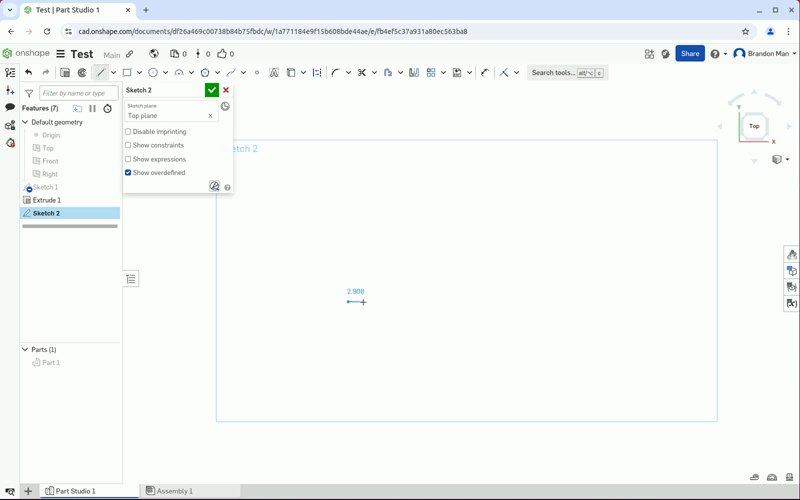
key_up(shift)
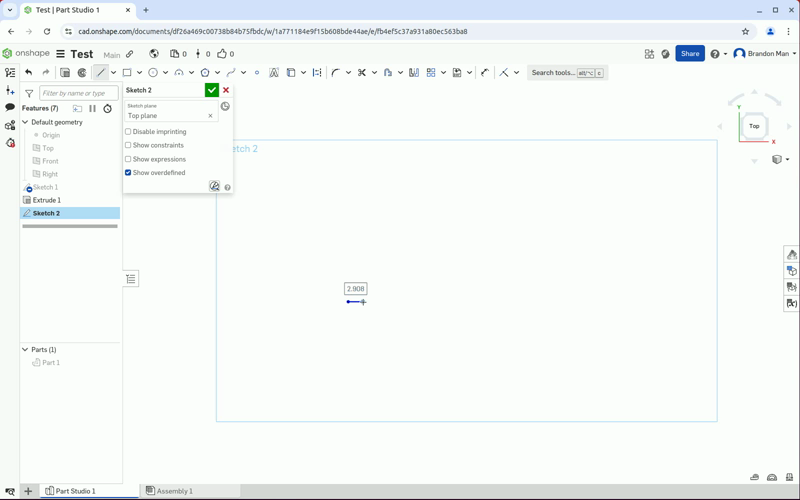
key_down(shift)
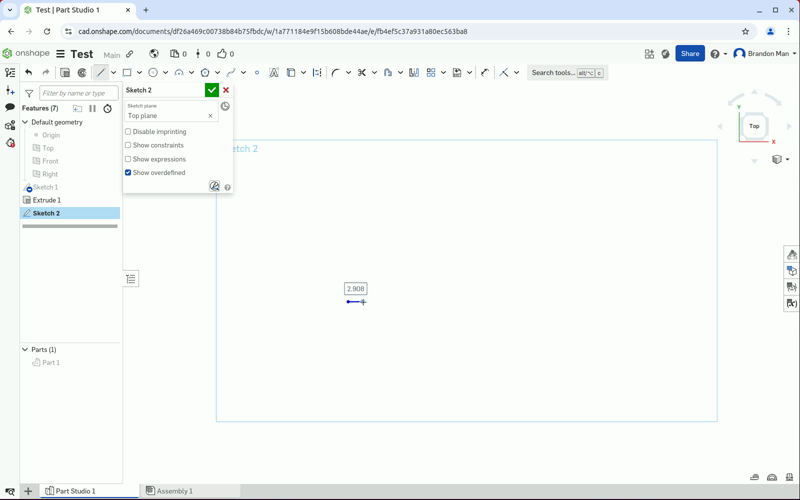
mouse_move(393, 301)
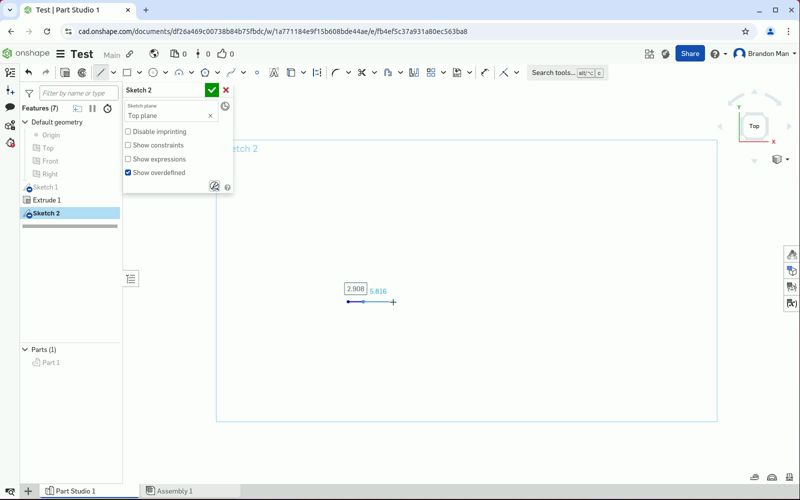
mouse_move(372, 301)
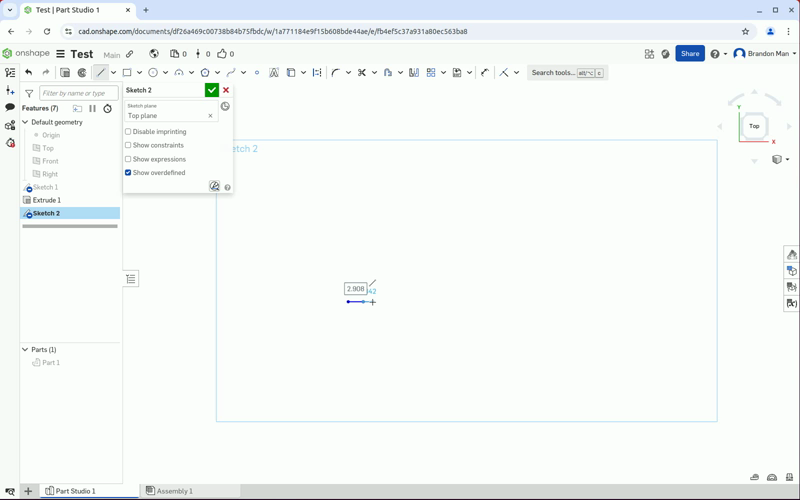
click(372, 301)
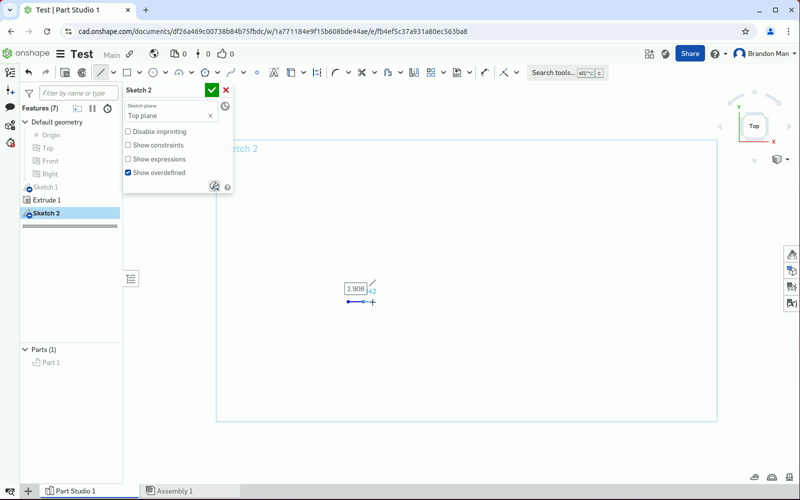
key_up(shift)
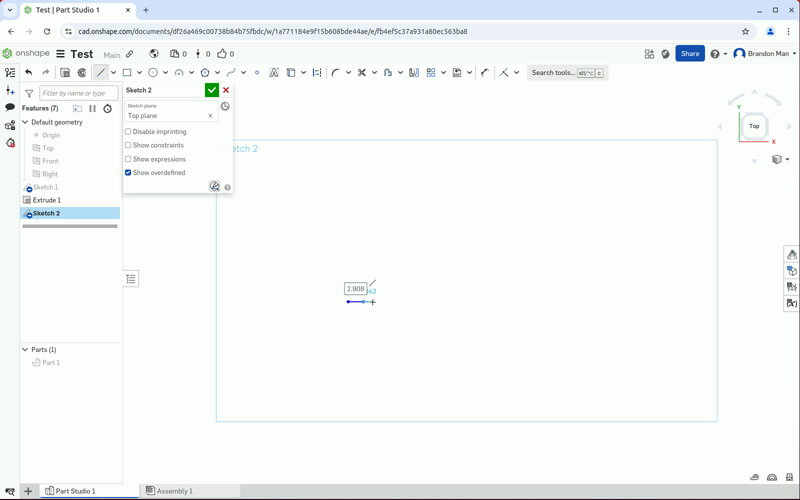
key_down(shift)
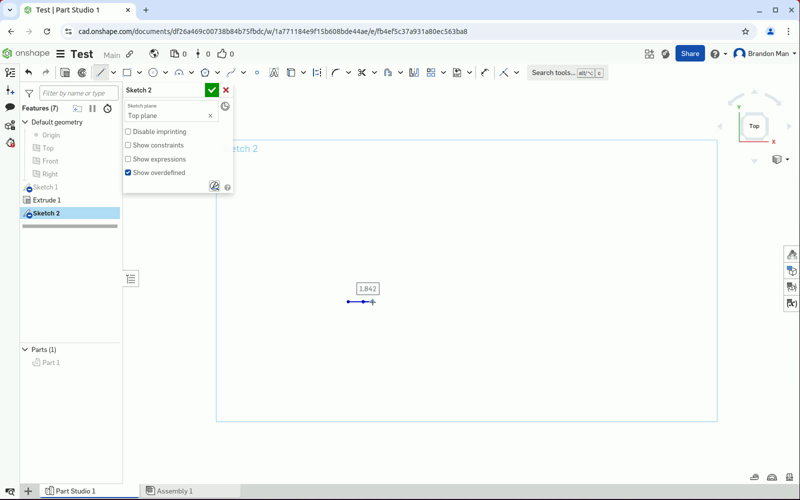
mouse_move(402, 301)
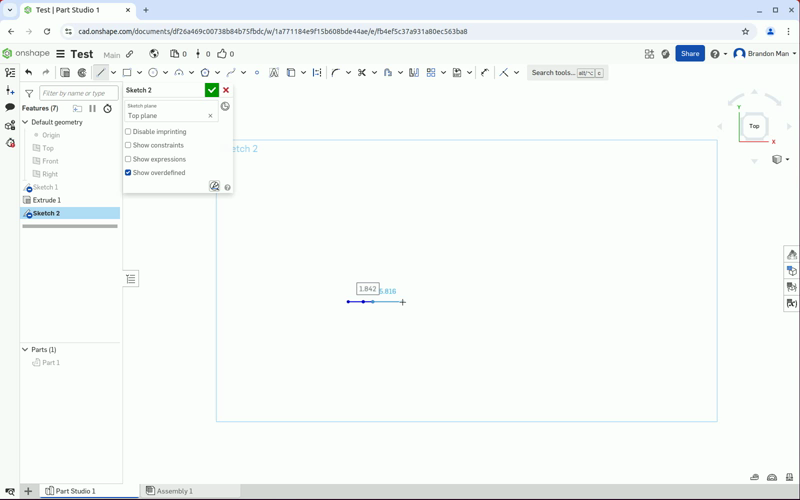
mouse_move(396, 301)
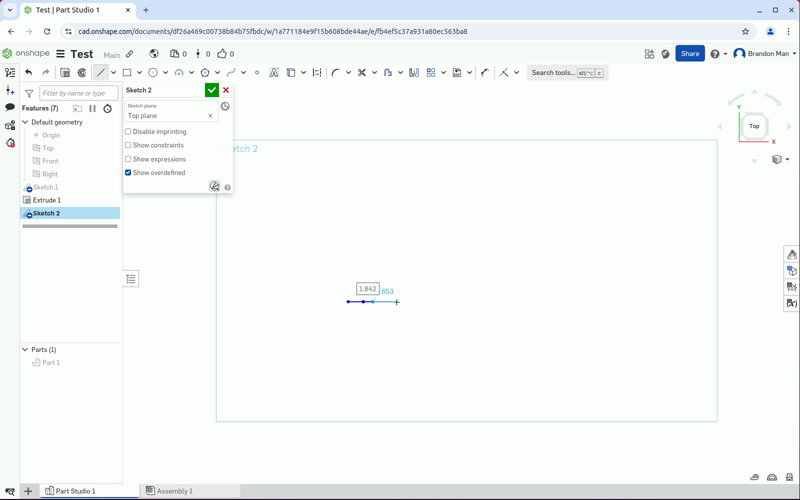
click(396, 301)
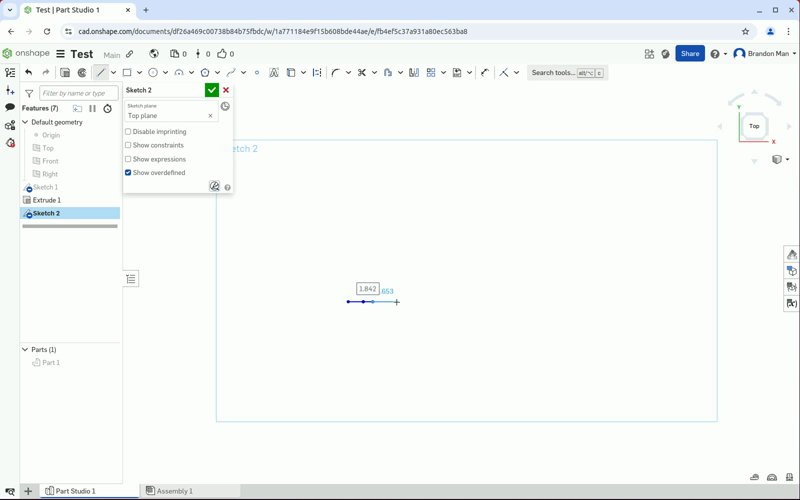
key_up(shift)
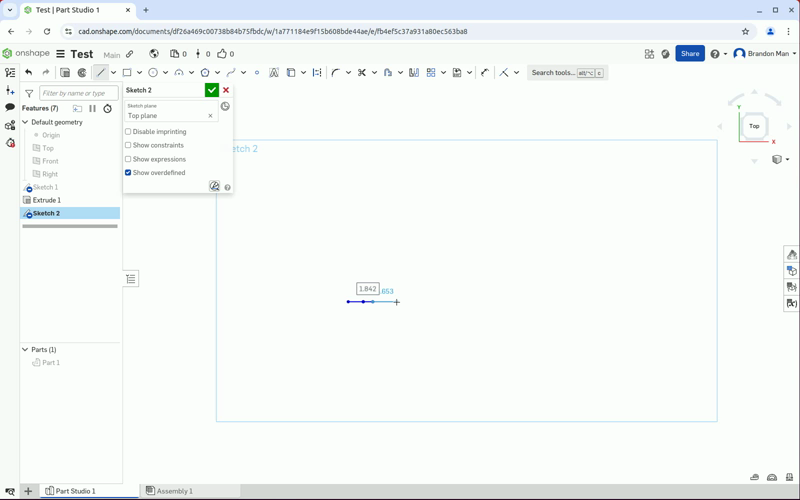
key_down(shift)
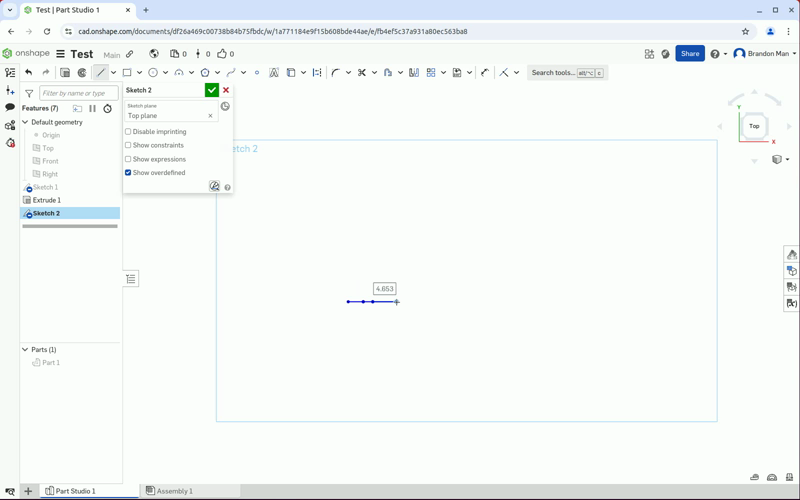
mouse_move(426, 301)
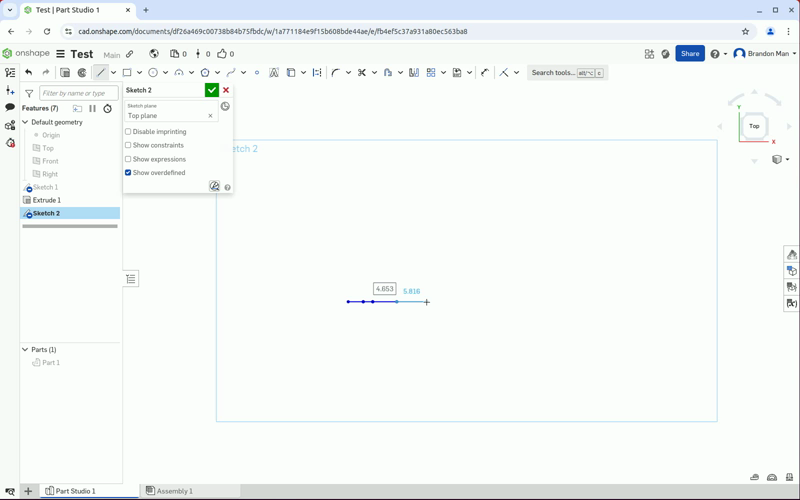
mouse_move(396, 269)
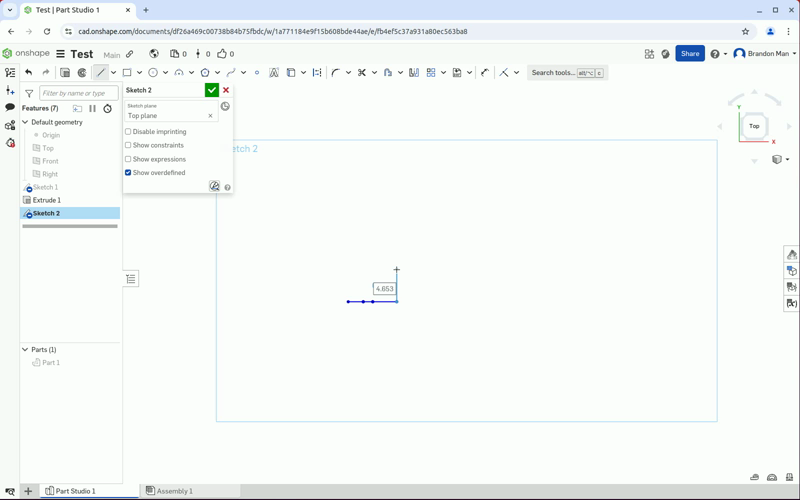
click(396, 269)
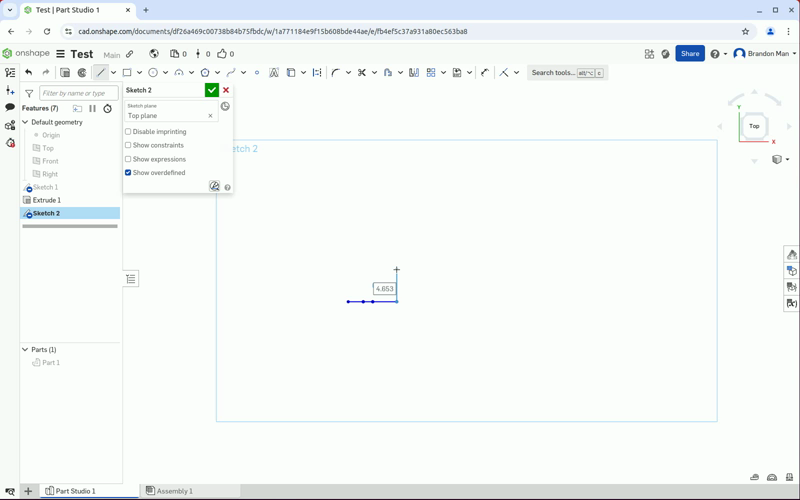
key_up(shift)
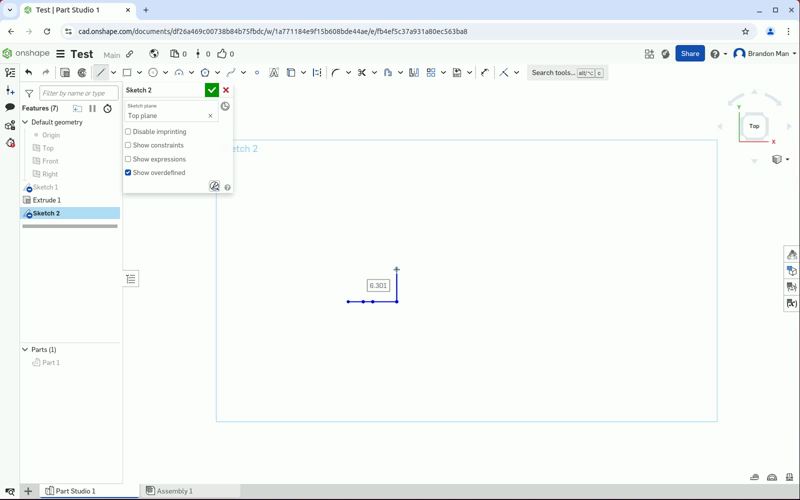
key_down(shift)
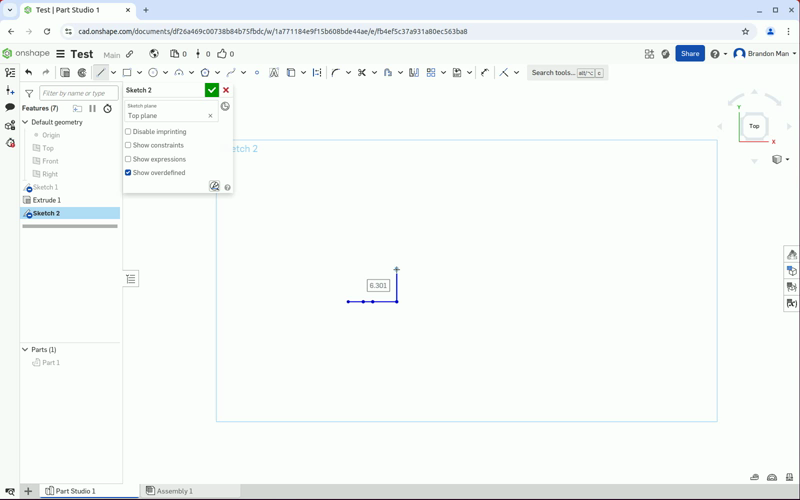
mouse_move(426, 269)
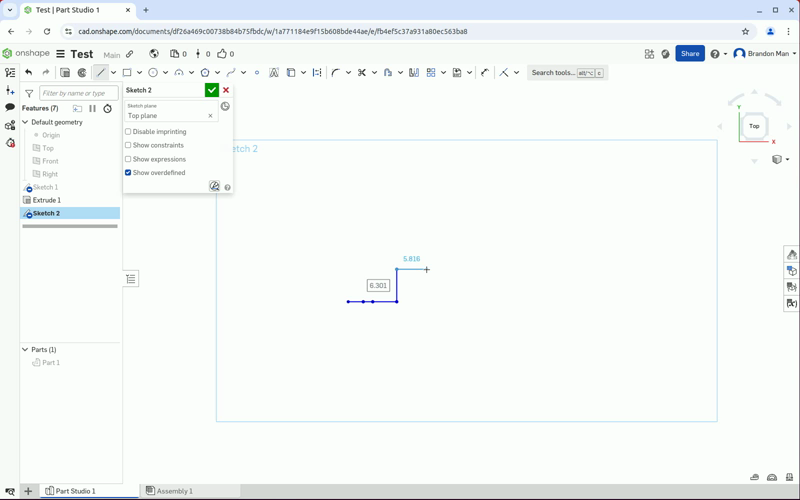
mouse_move(348, 269)
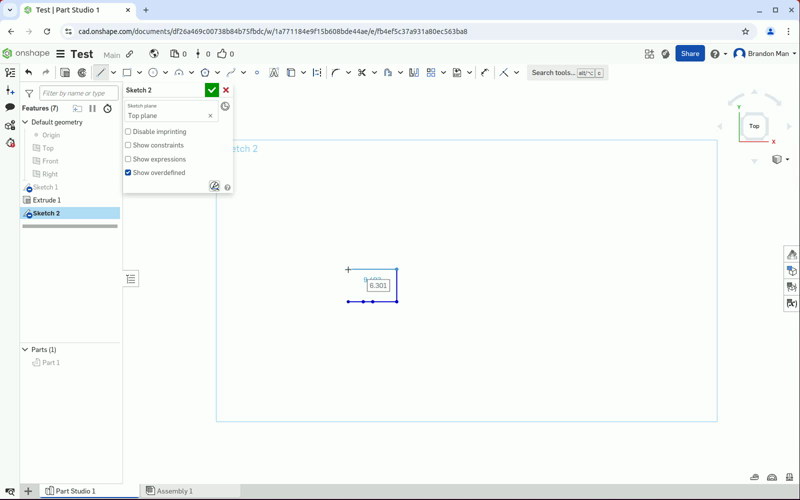
click(348, 269)
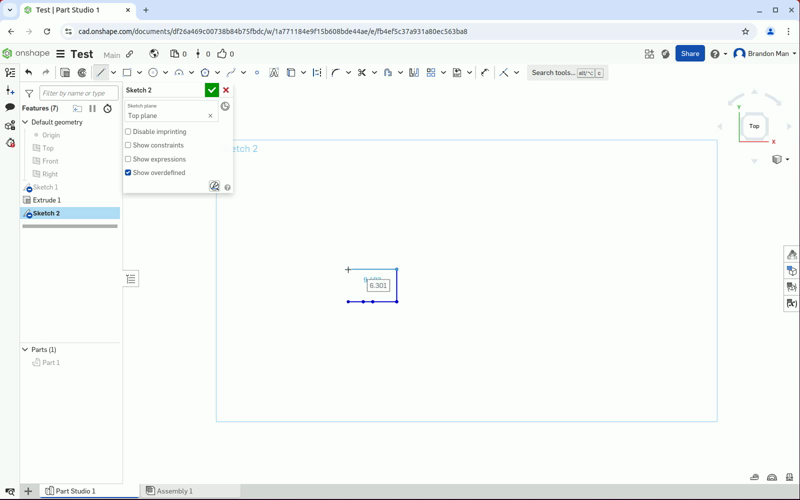
key_up(shift)
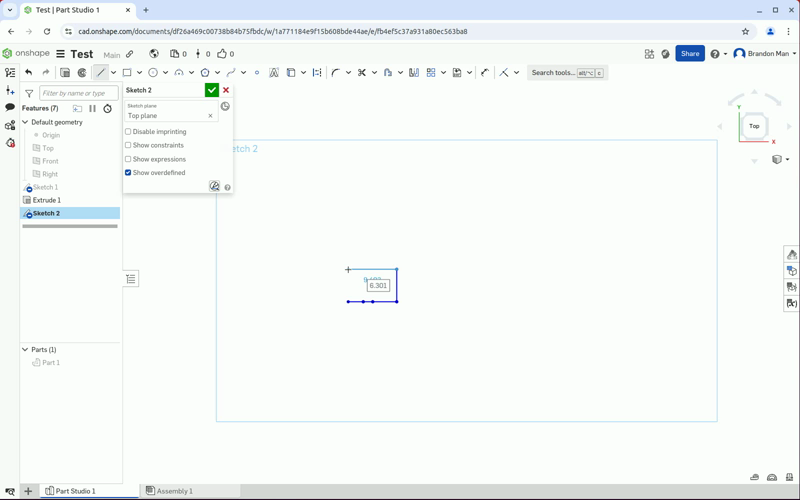
mouse_move(378, 269)
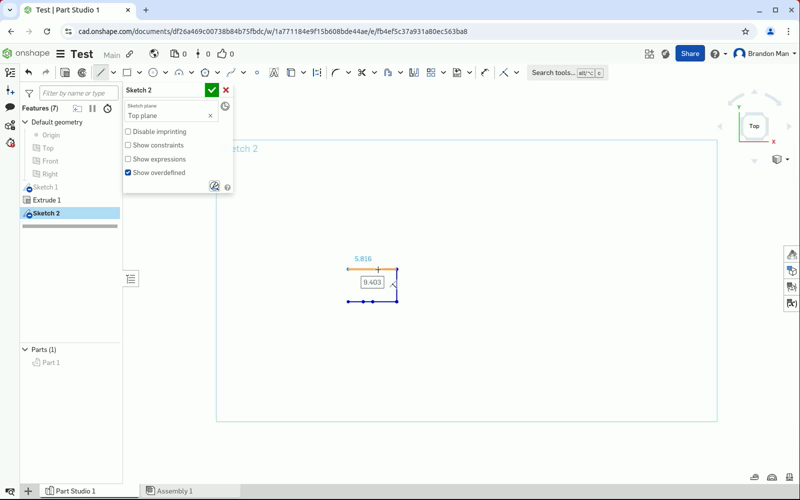
key_down(shift)
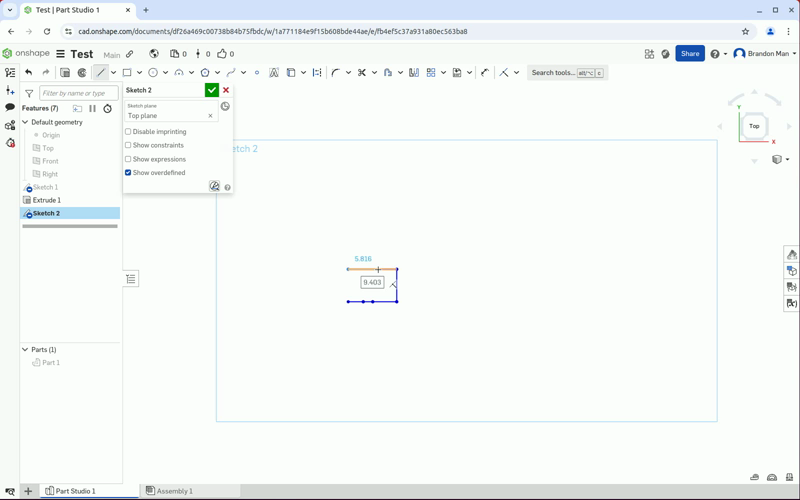
mouse_move(348, 301)
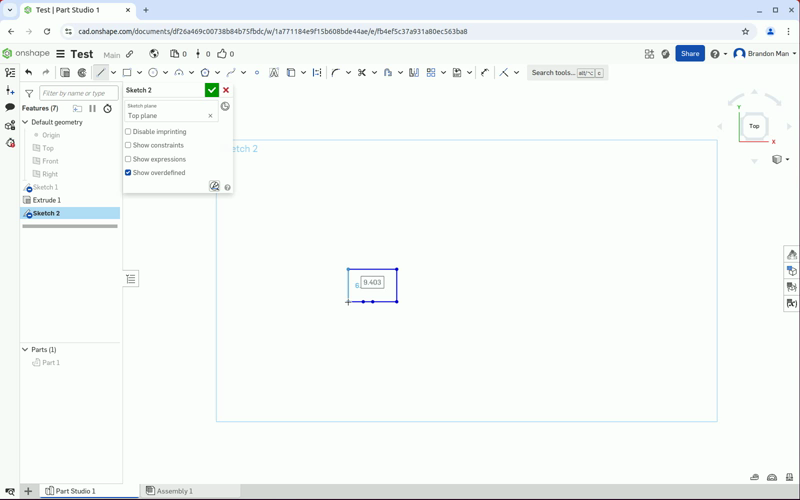
key_up(shift)
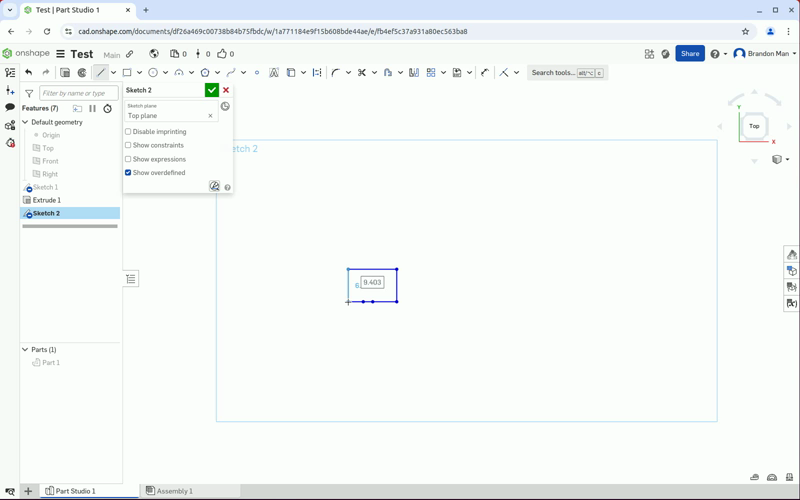
click(348, 301)
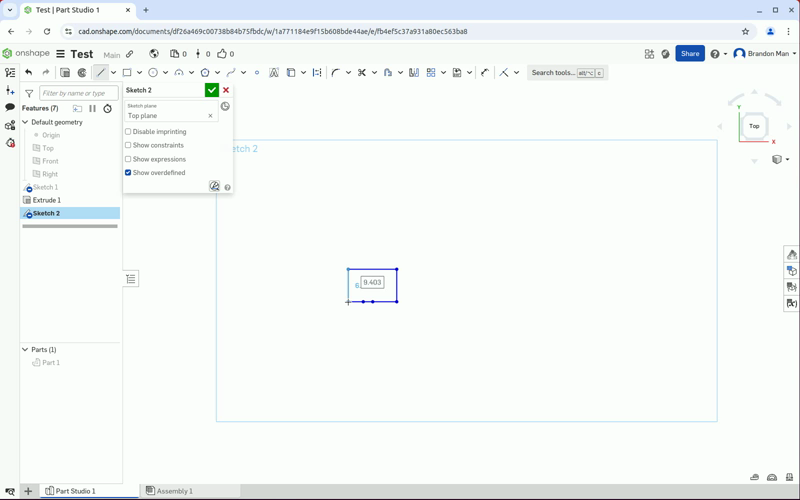
key(esc)
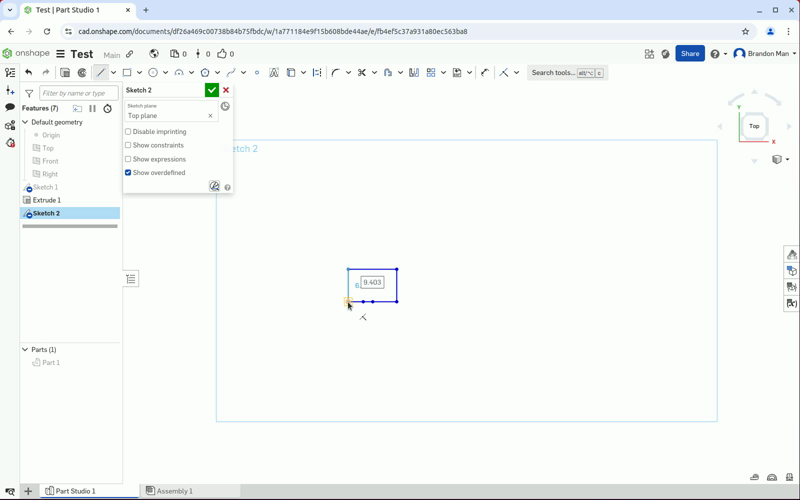
mouse_move(391, 278)
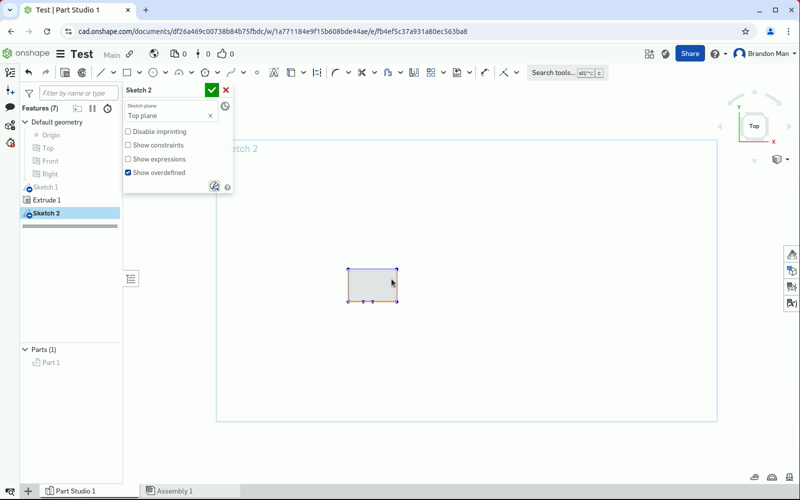
scroll(6)
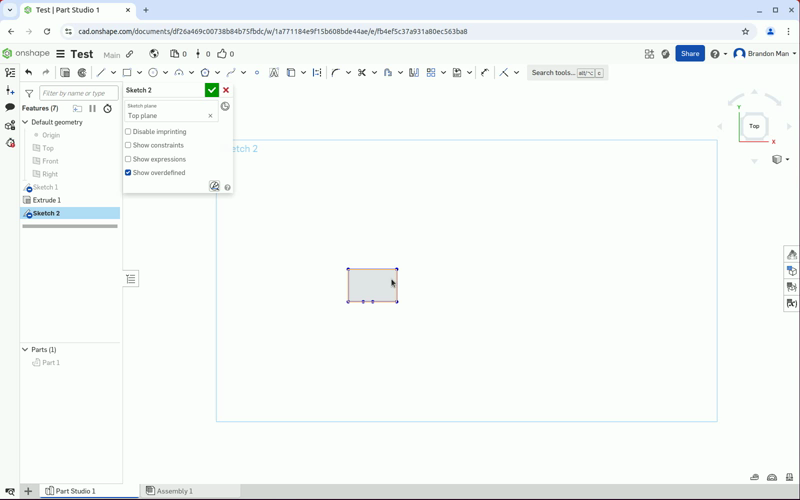
scroll(6)
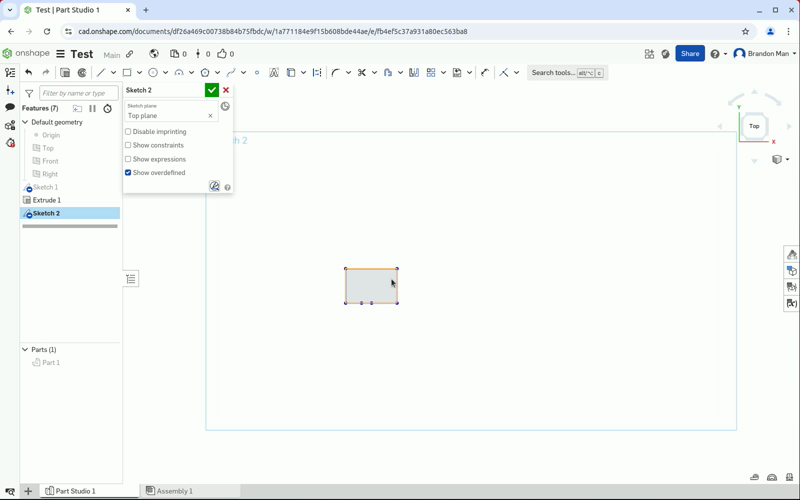
scroll(6)
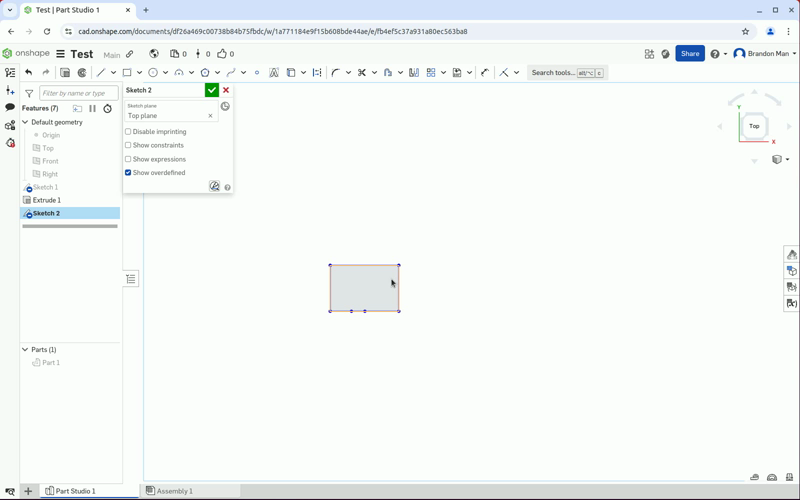
scroll(6)
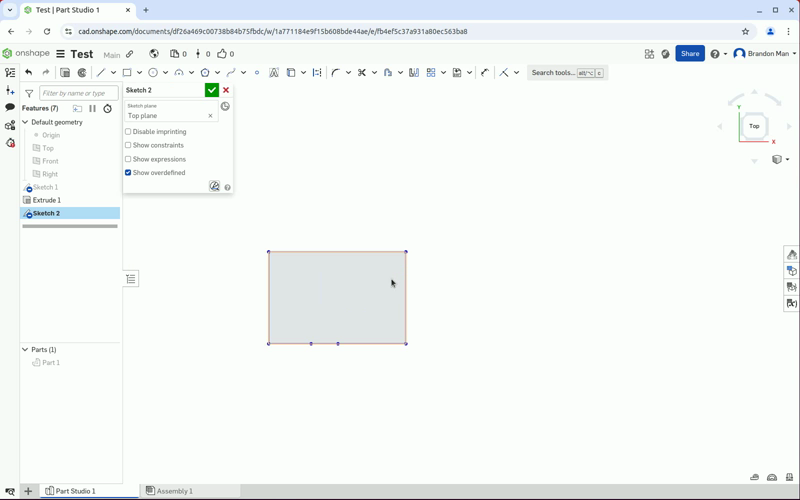
scroll(6)
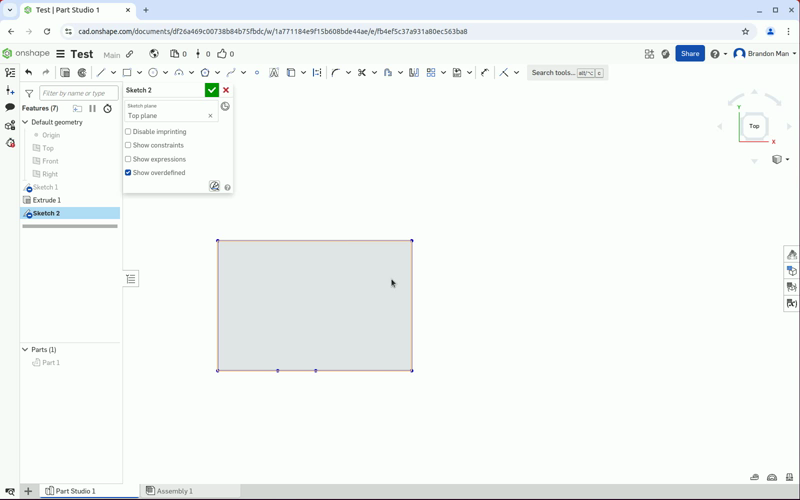
scroll(6)
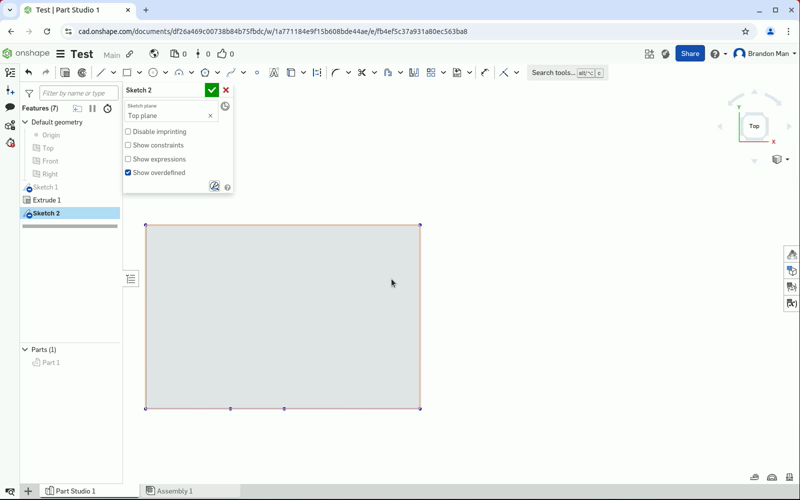
scroll(6)
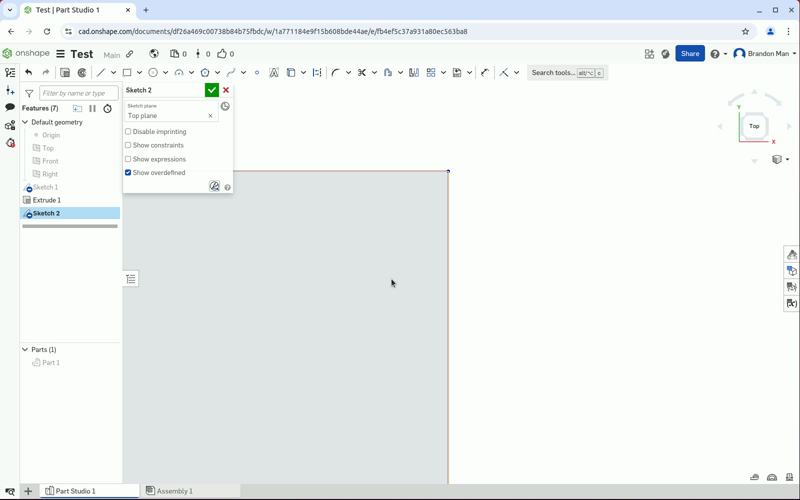
click(391, 278)
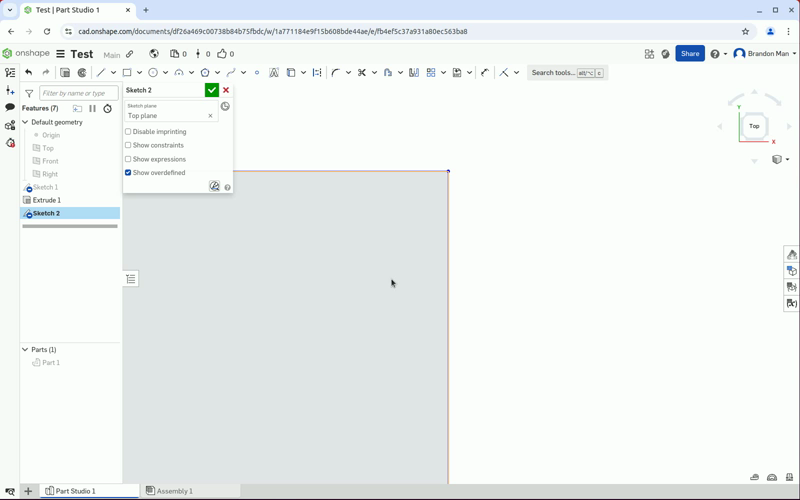
scroll(-6)
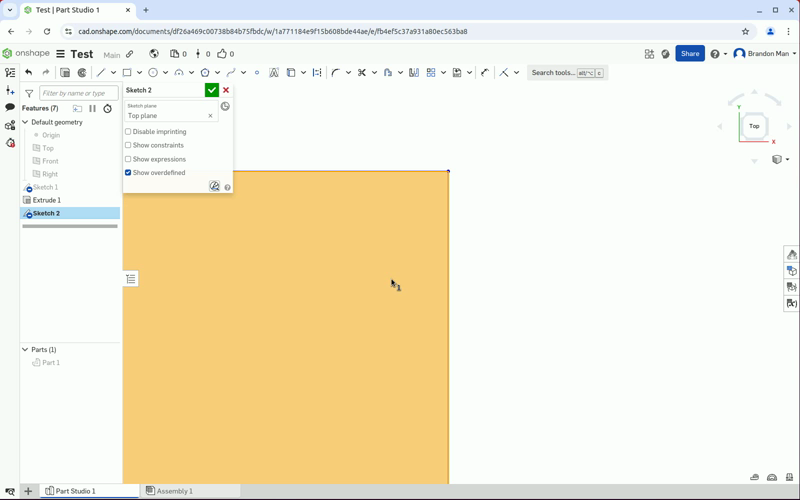
scroll(-6)
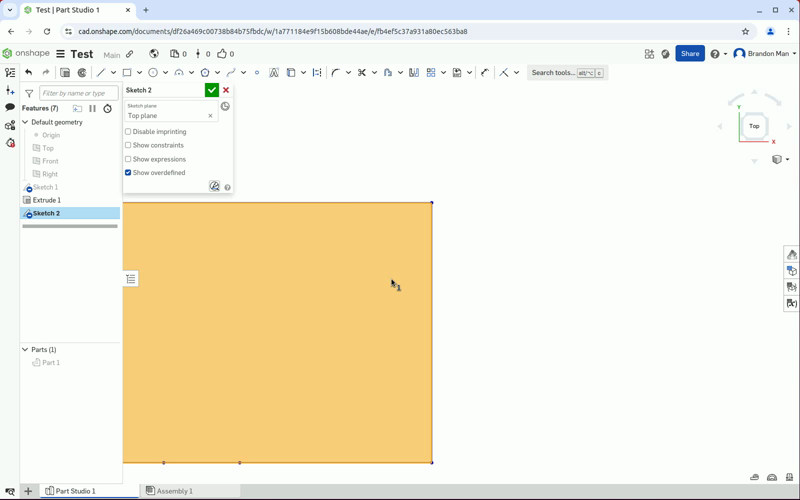
scroll(-6)
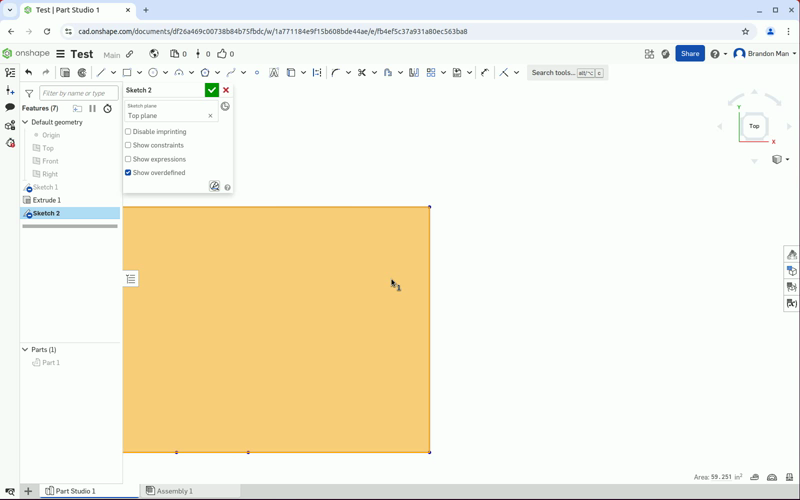
scroll(-6)
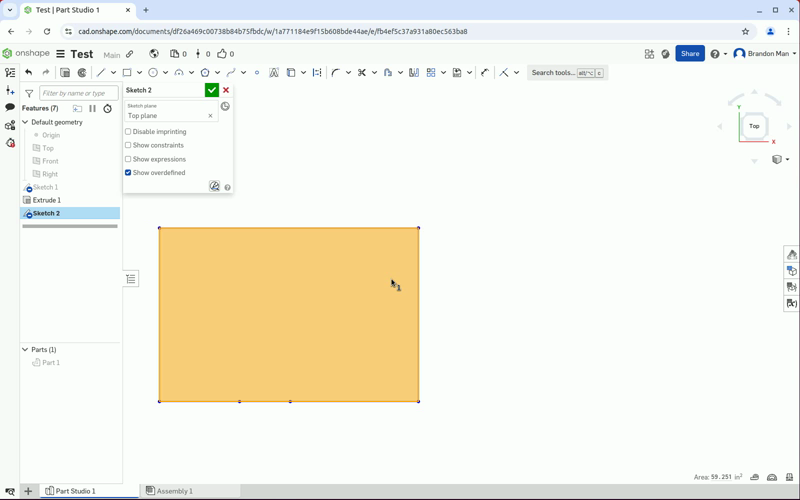
scroll(-6)
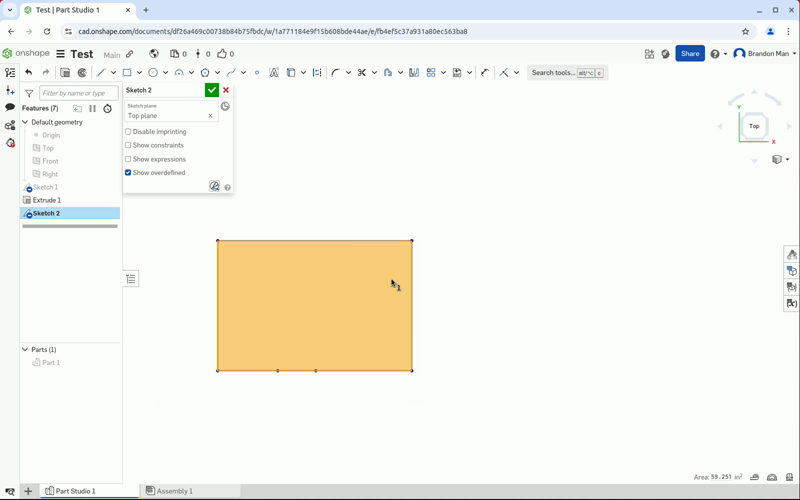
scroll(-6)
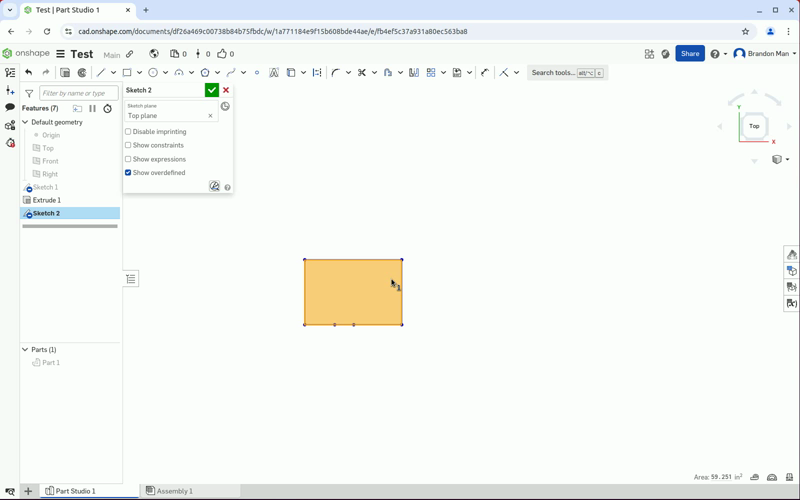
scroll(-6)
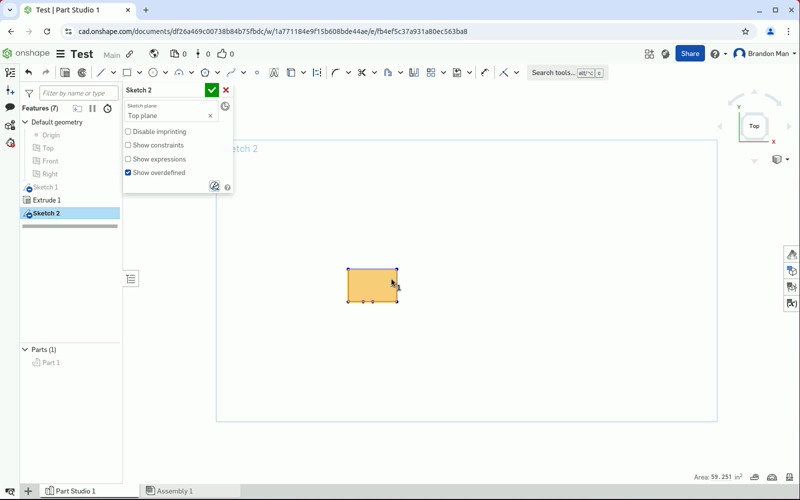
mouse_move(73, 352)
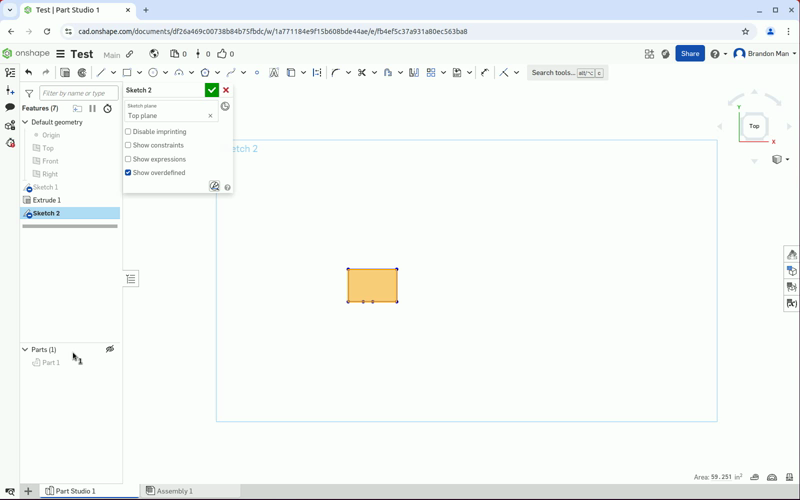
key(shift+y)
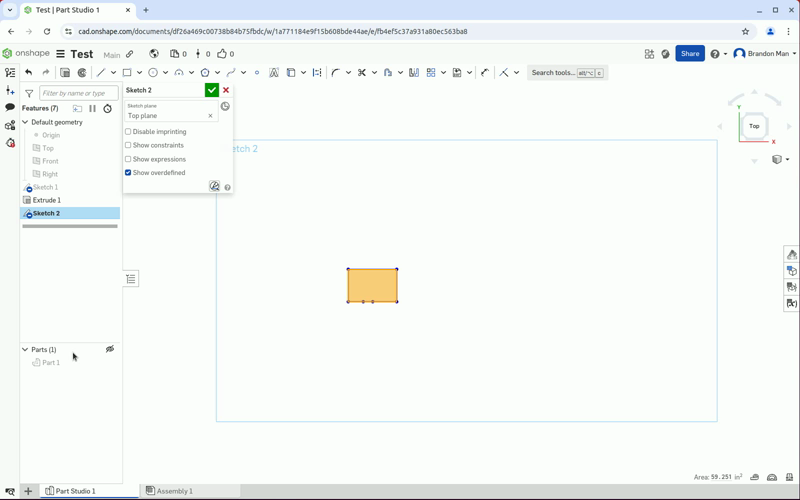
key(shift+e)
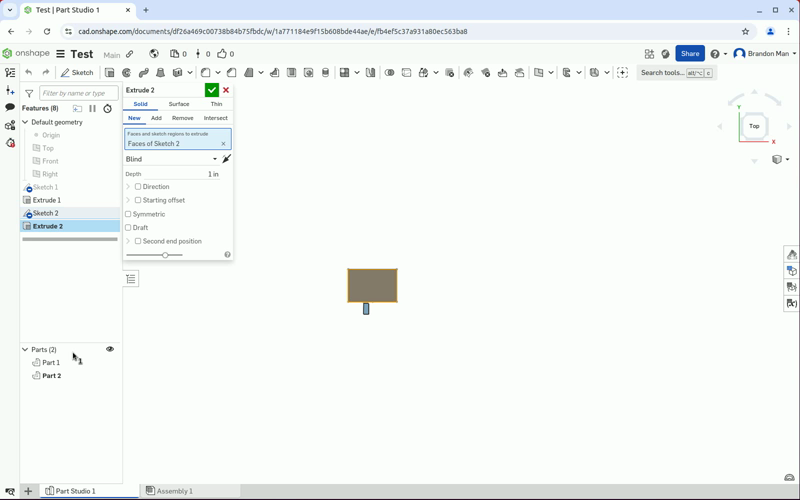
mouse_move(143, 106)
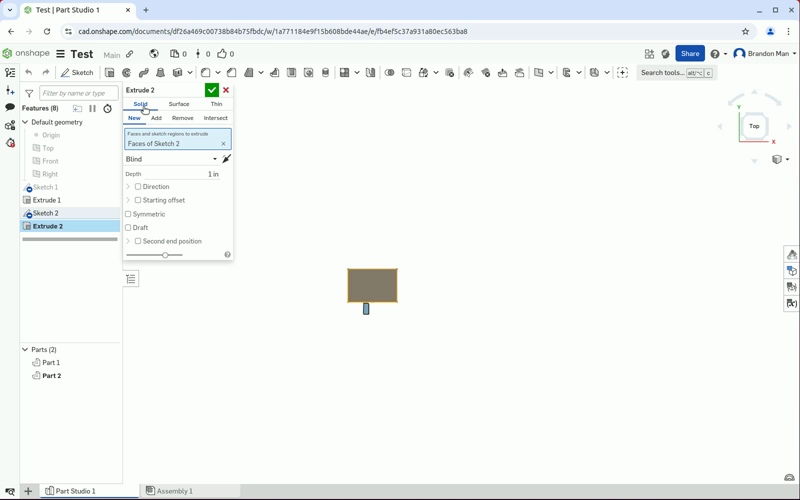
click(143, 106)
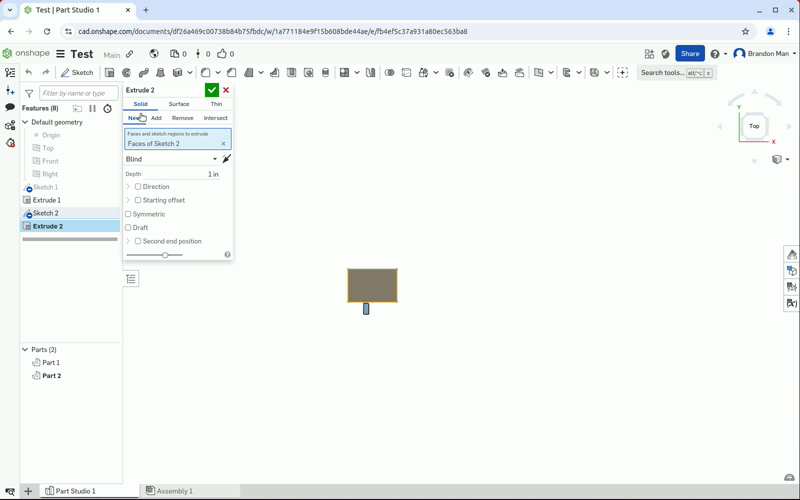
mouse_move(137, 120)
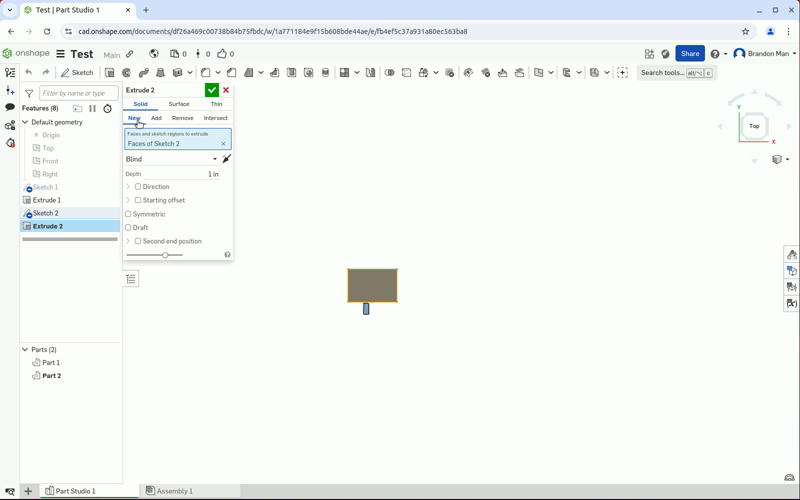
click(137, 120)
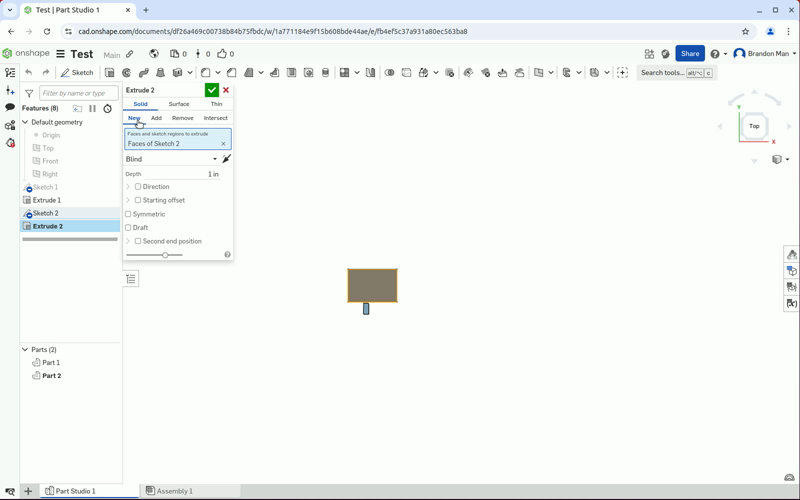
key(tab, 4)
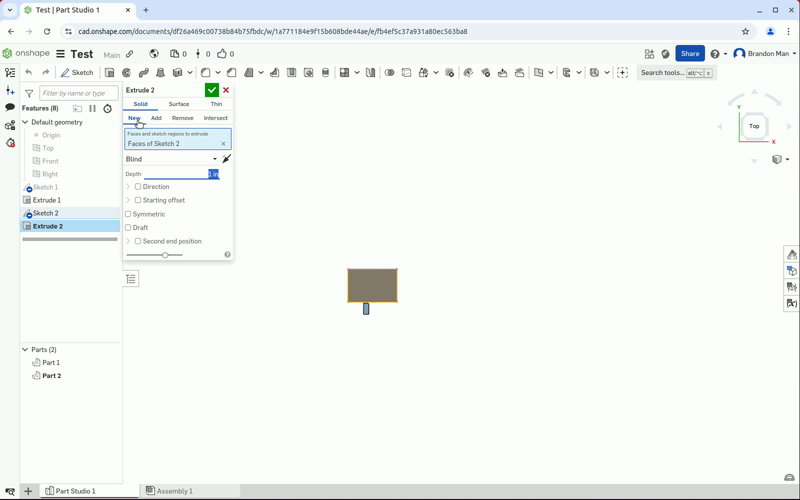
text(-1.204)
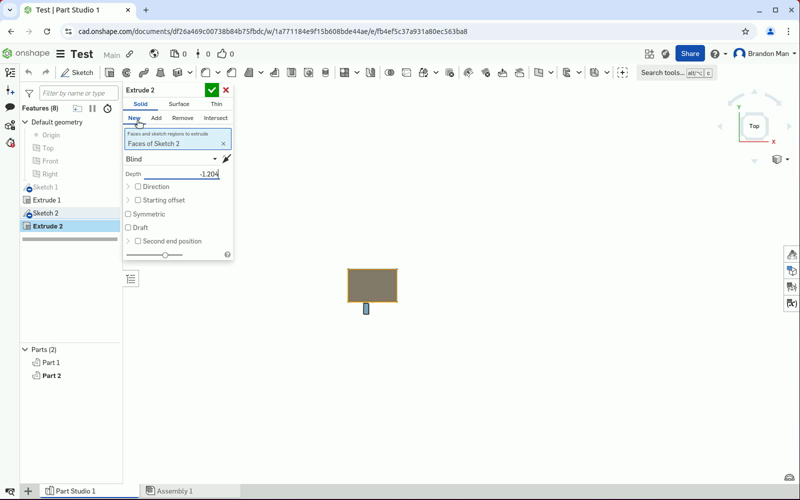
key(enter)
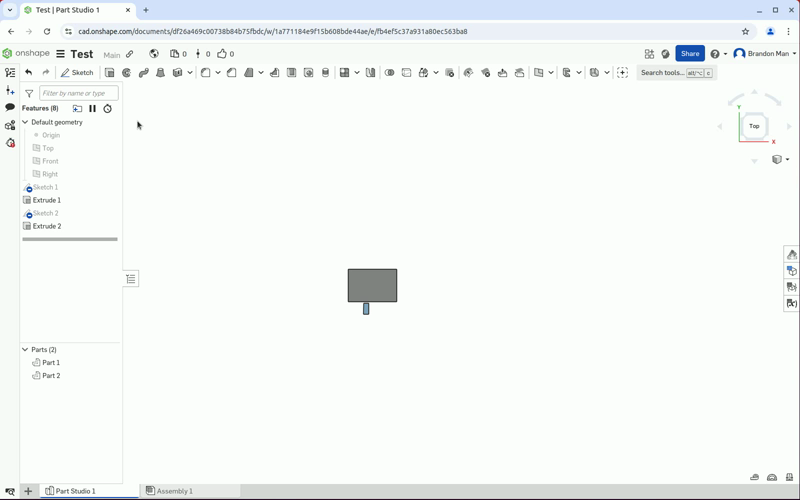
key(shift+h)
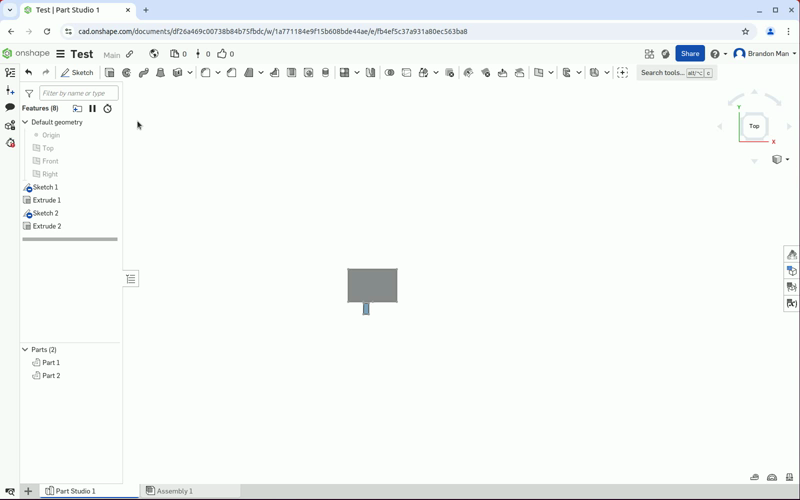
key(shift+h)
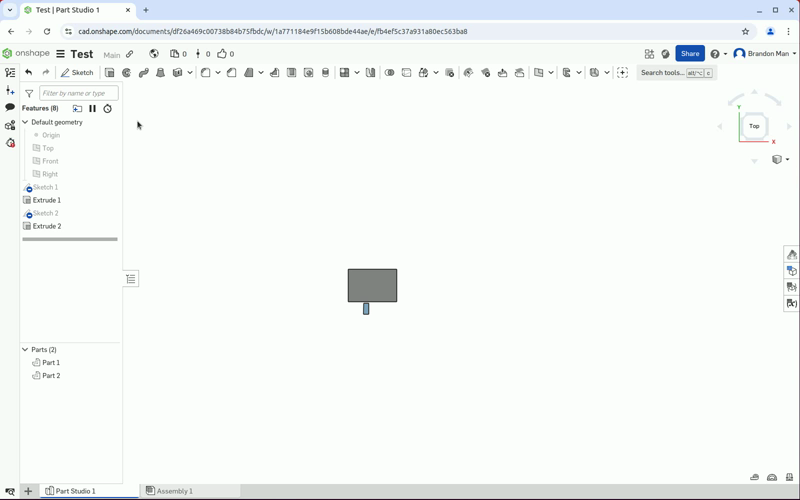
mouse_move(73, 189)
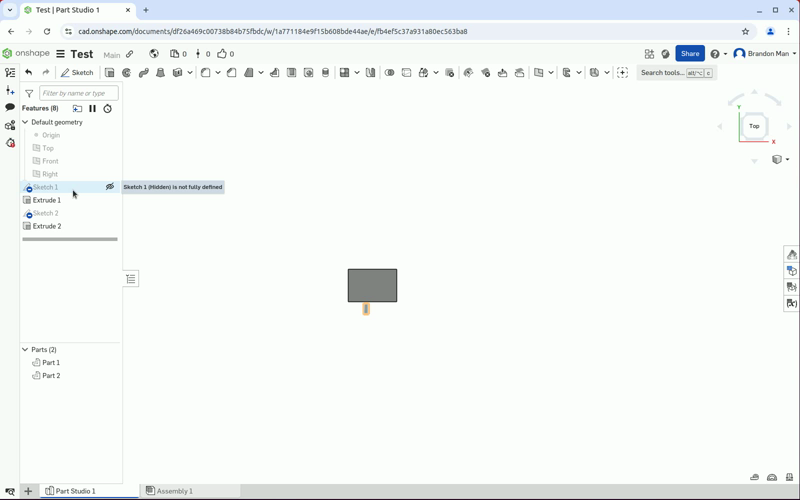
click(73, 189)
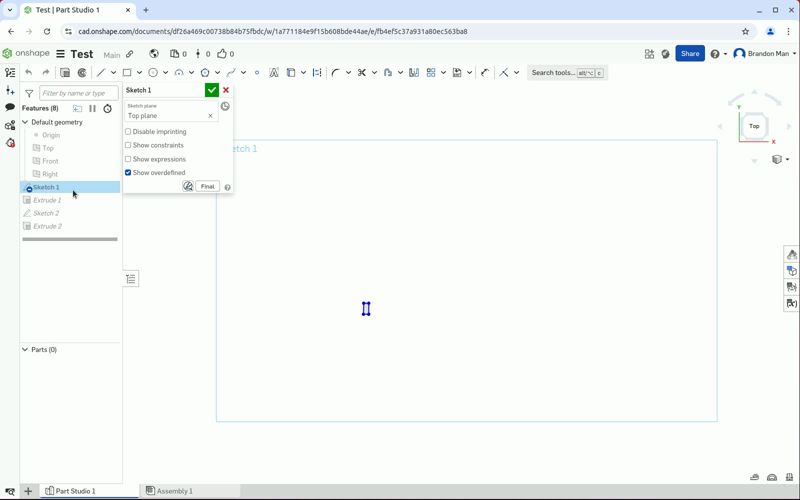
mouse_move(229, 92)
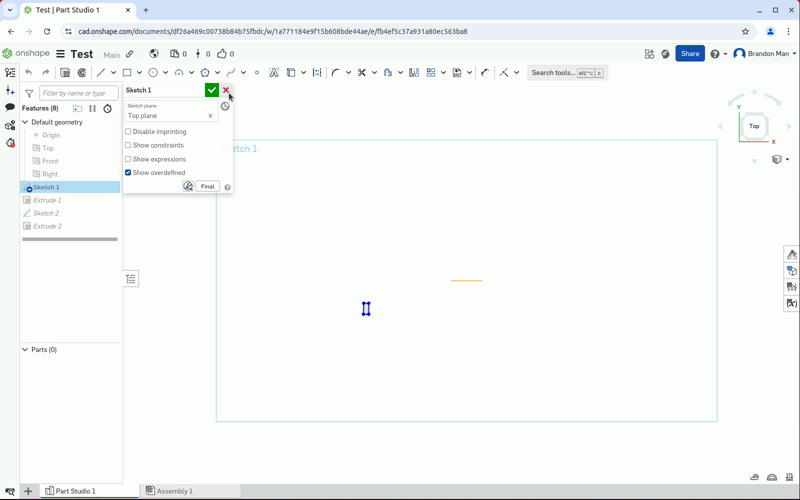
click(229, 92)
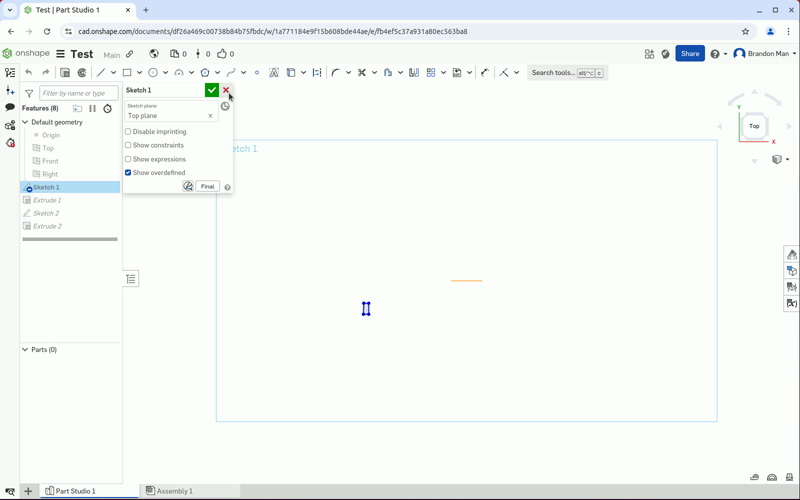
key(shift+s)
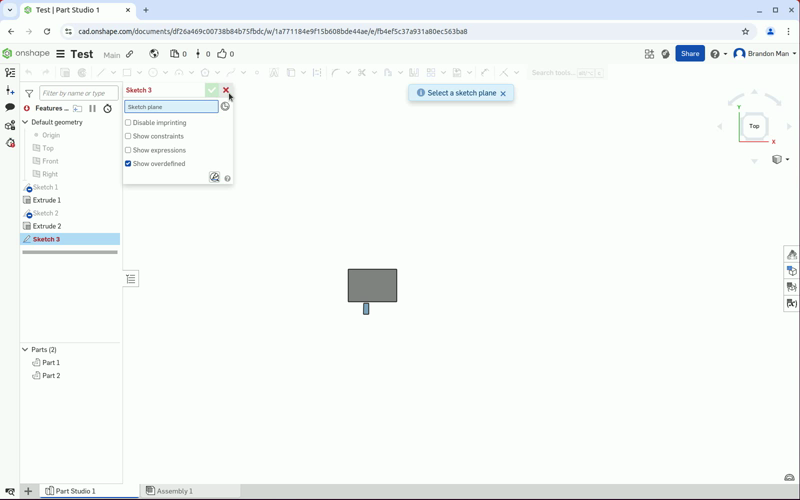
mouse_move(73, 150)
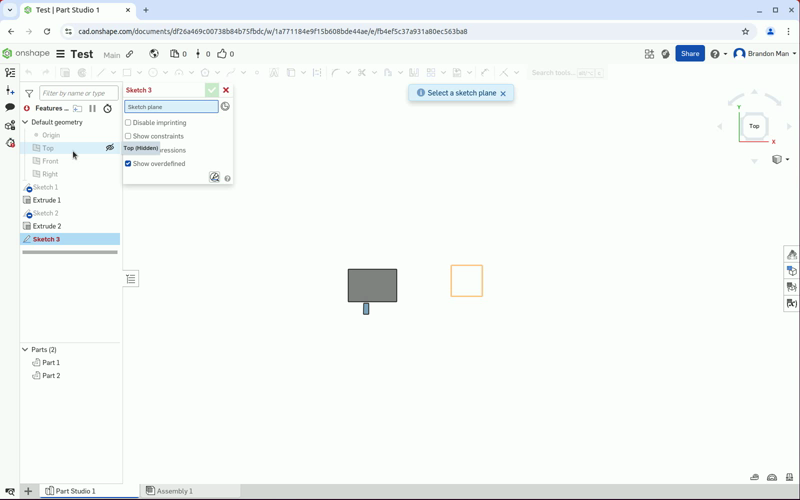
click(73, 150)
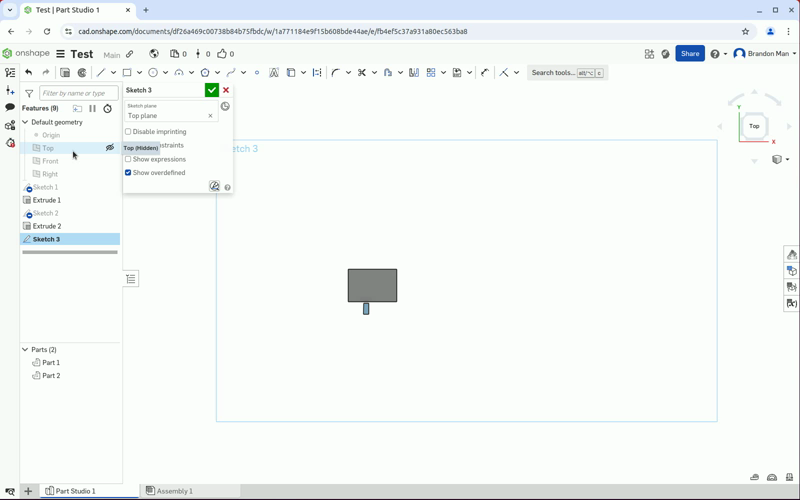
mouse_move(73, 352)
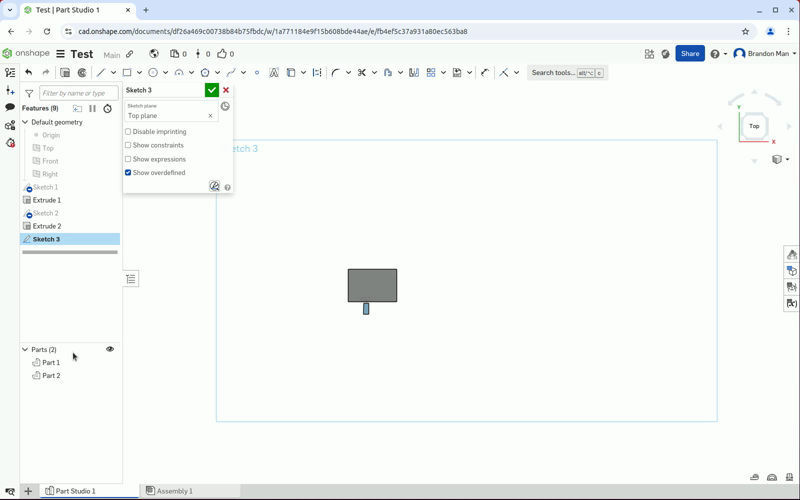
key(y)
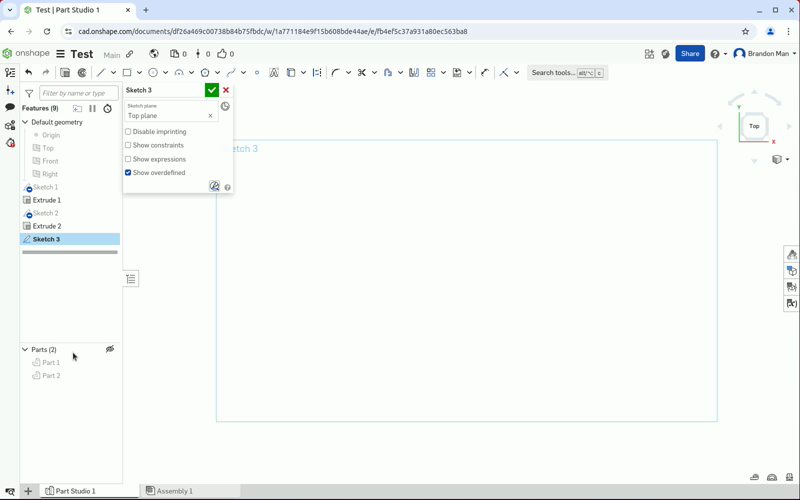
key(l)
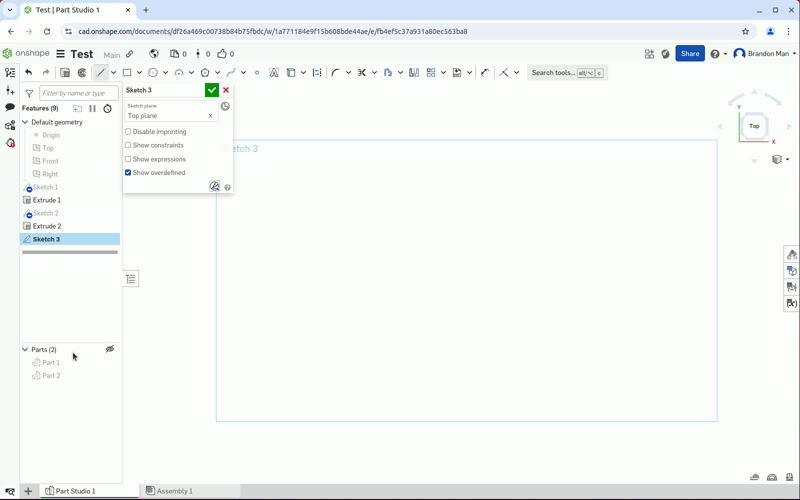
key_down(shift)
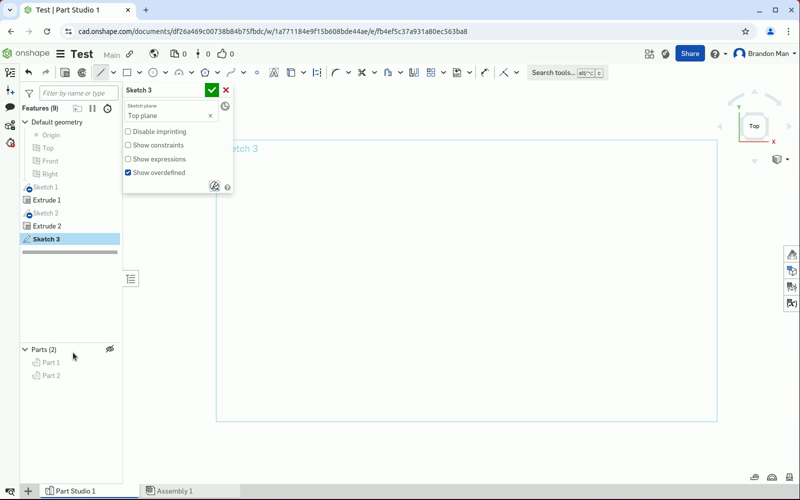
mouse_move(363, 314)
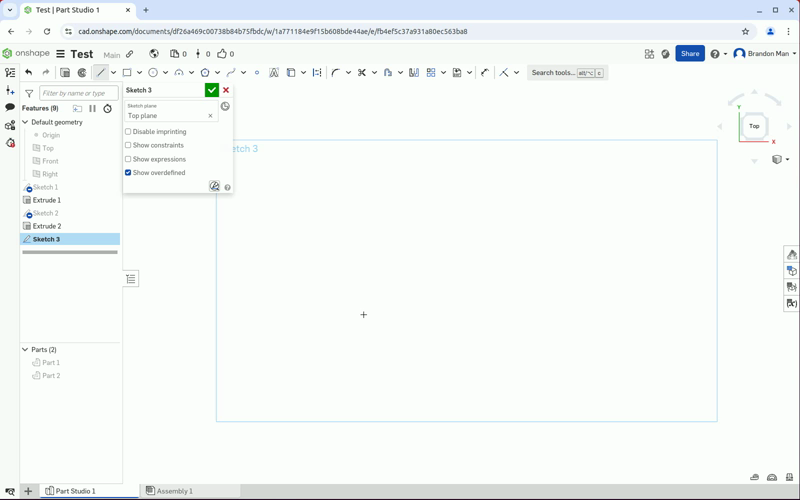
click(363, 314)
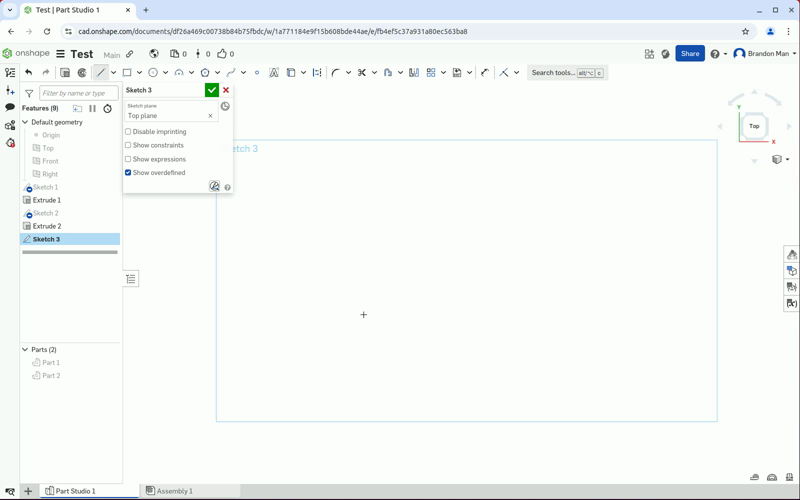
key_up(shift)
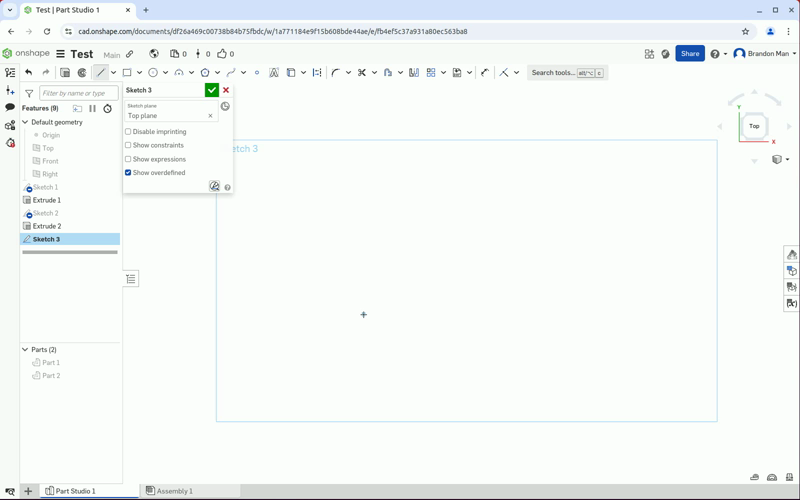
key_down(shift)
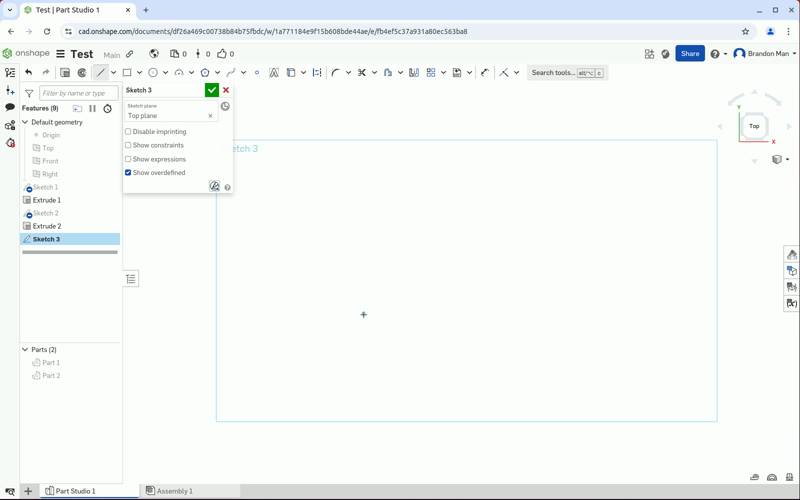
mouse_move(393, 314)
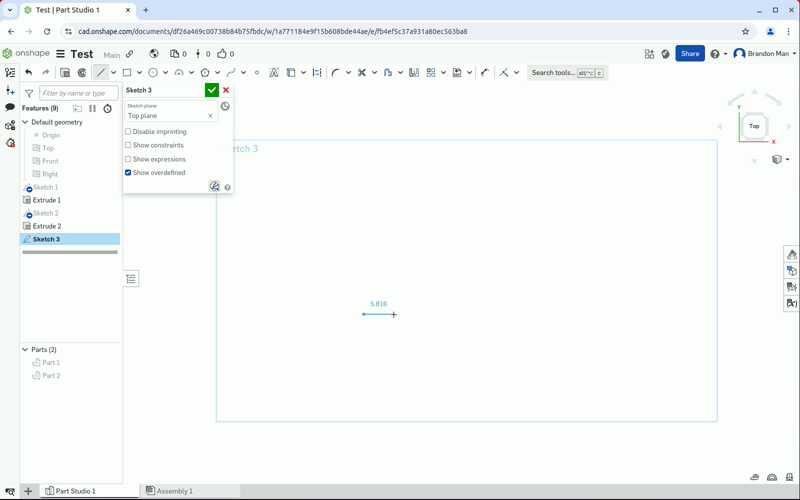
mouse_move(368, 314)
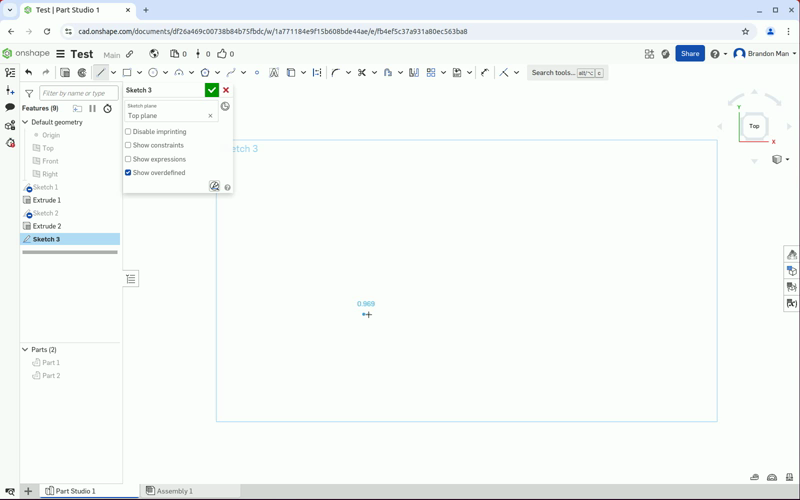
scroll(6)
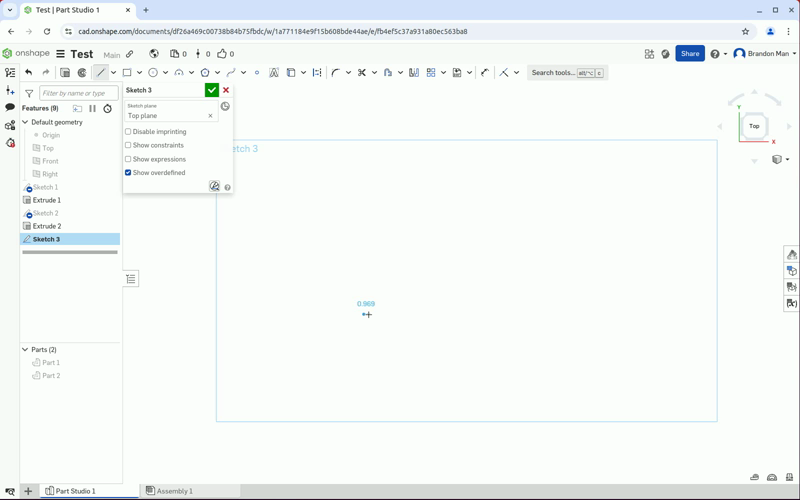
scroll(6)
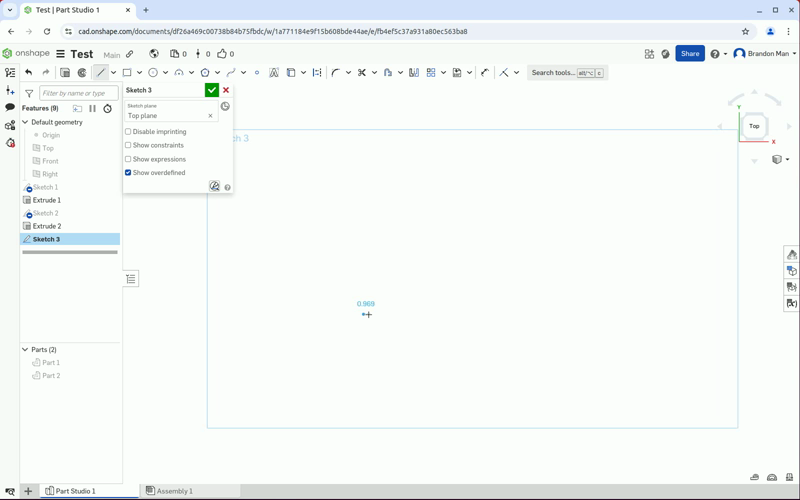
scroll(6)
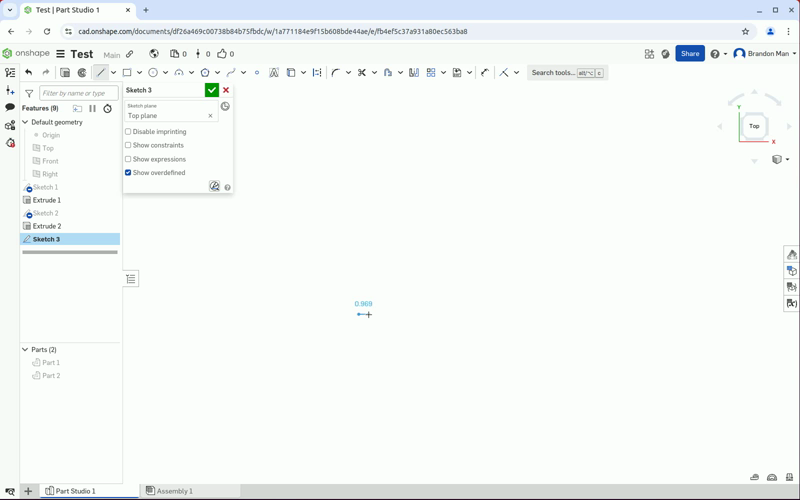
scroll(6)
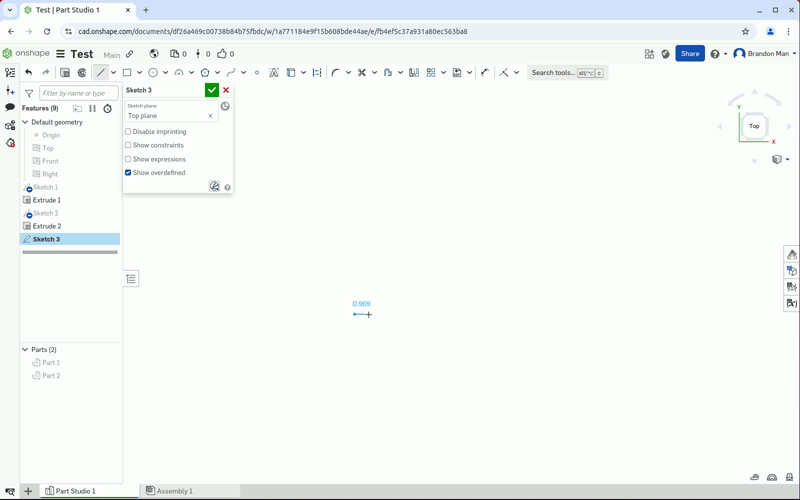
scroll(6)
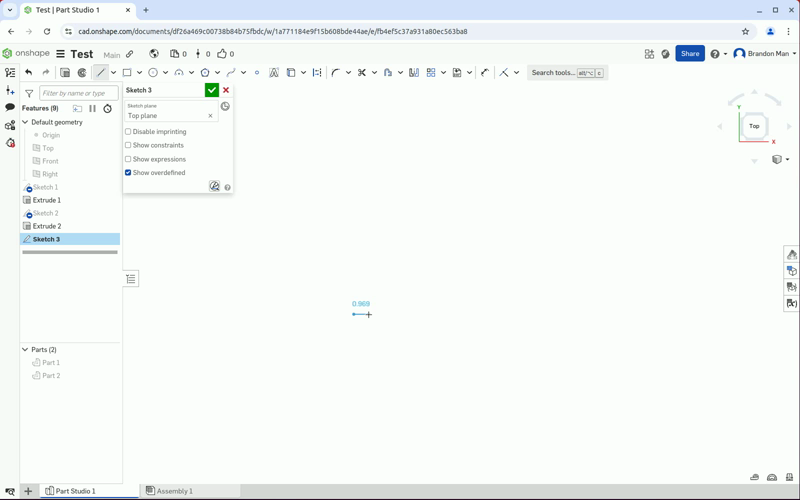
scroll(6)
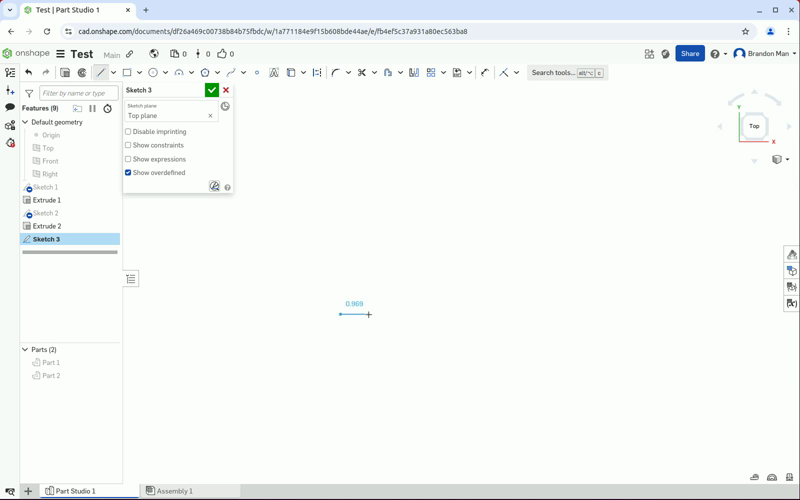
scroll(6)
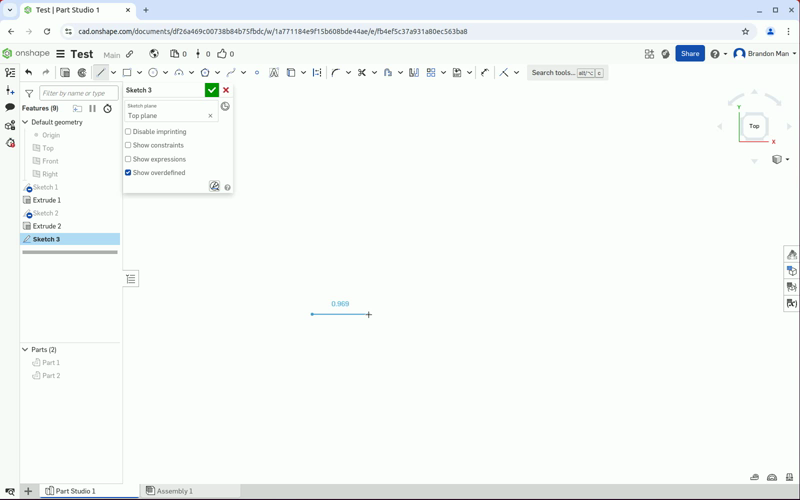
click(368, 314)
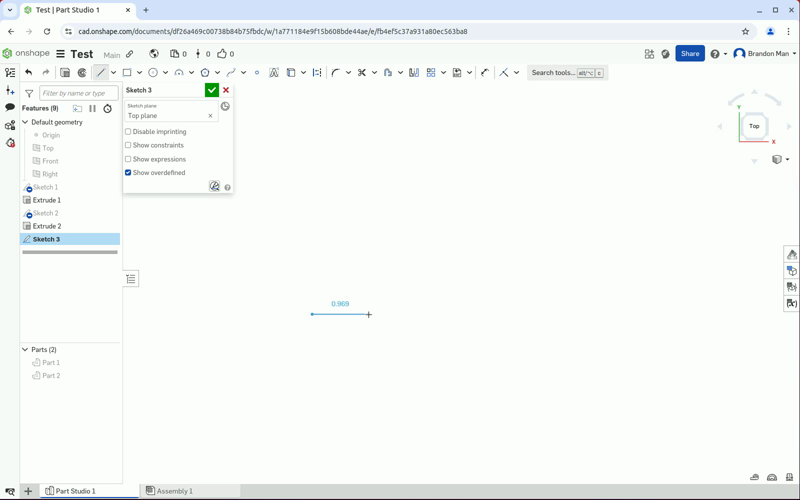
scroll(-6)
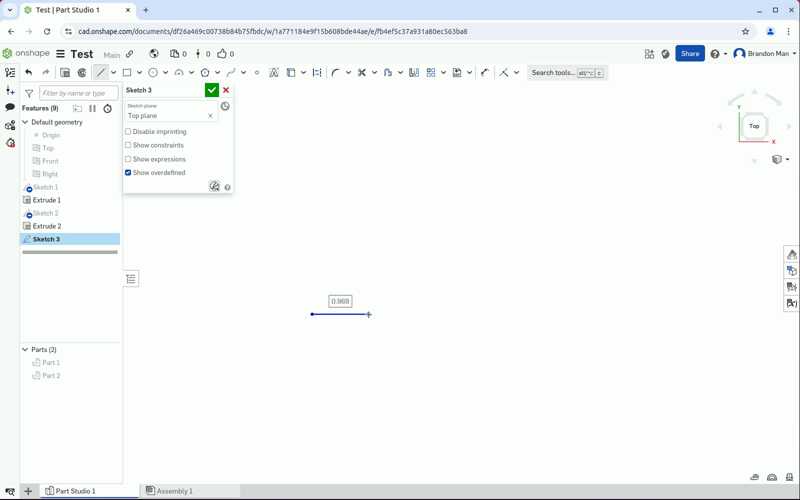
scroll(-6)
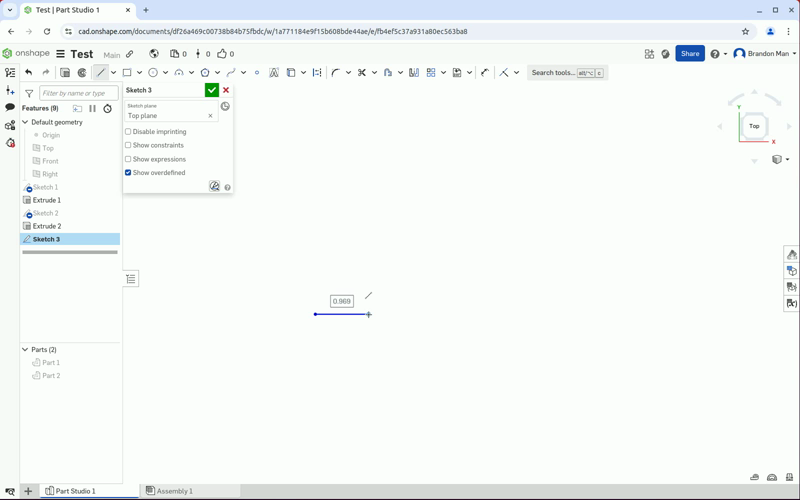
scroll(-6)
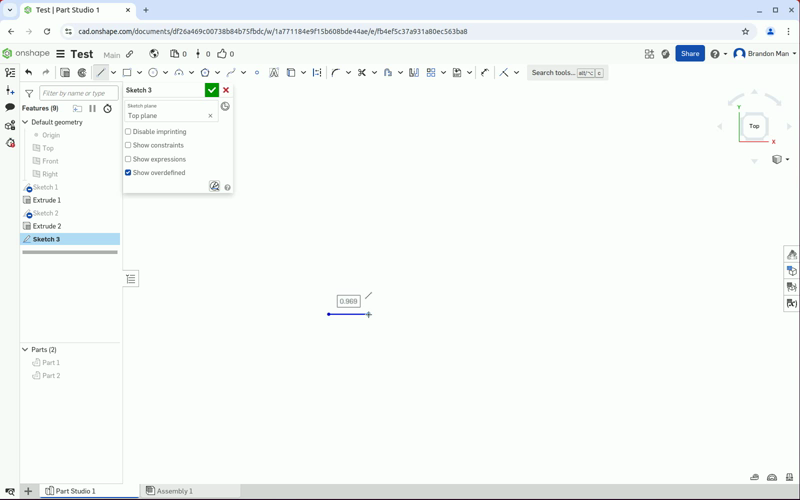
scroll(-6)
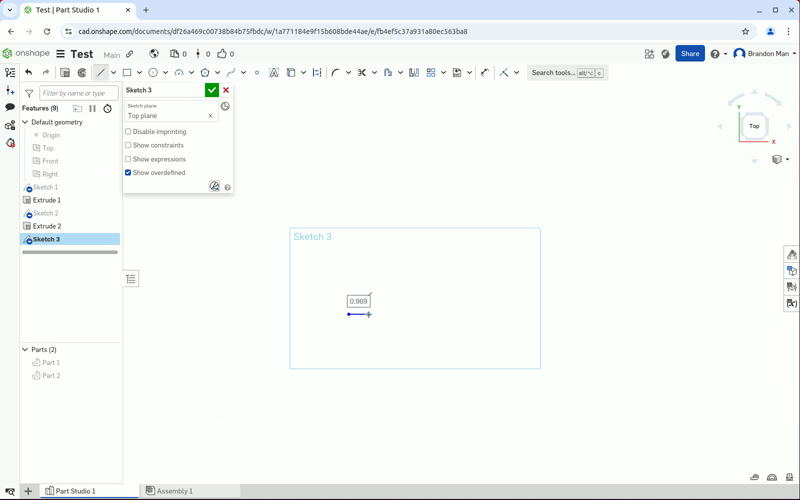
scroll(-6)
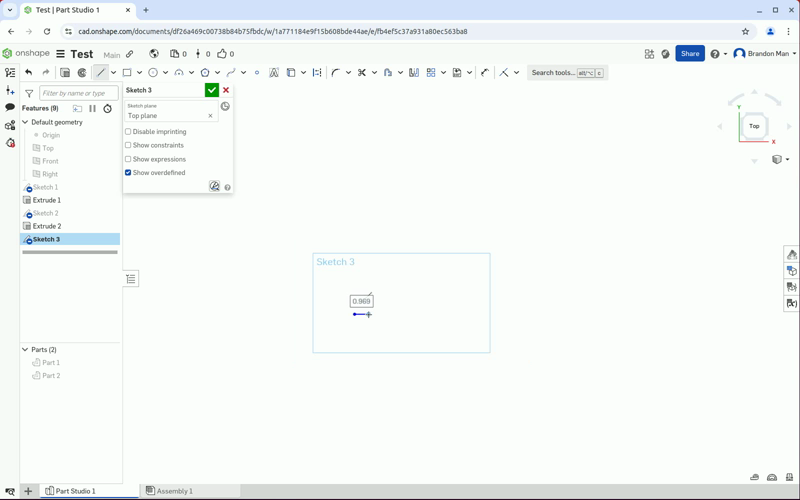
scroll(-6)
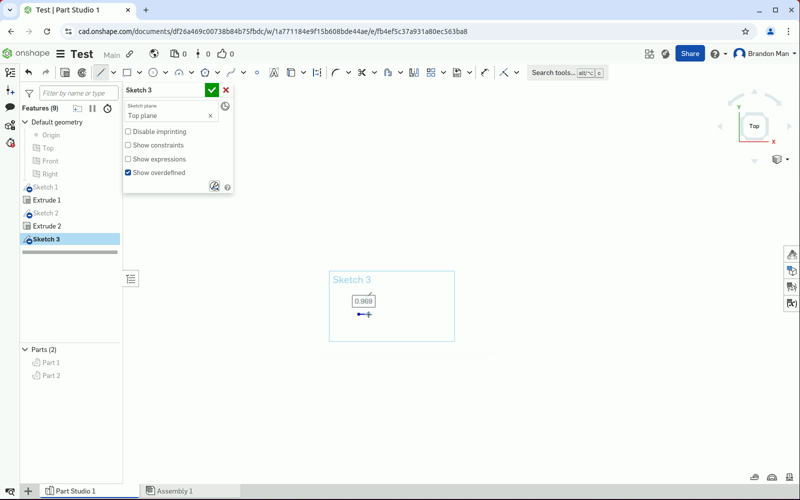
scroll(-6)
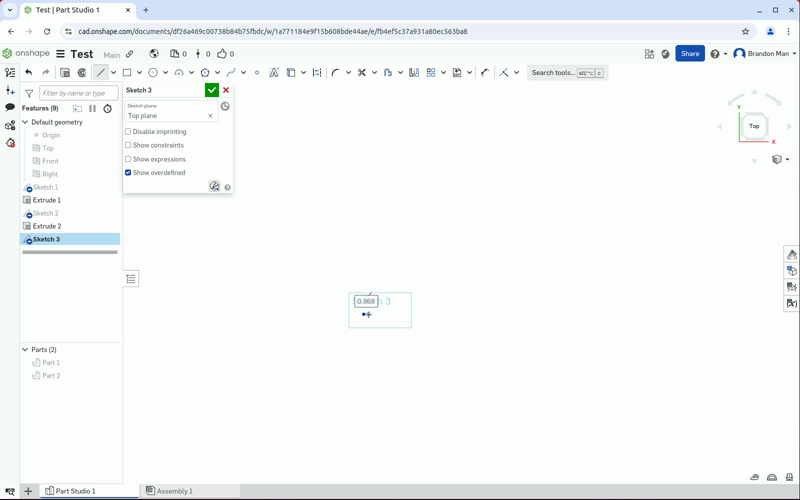
key_up(shift)
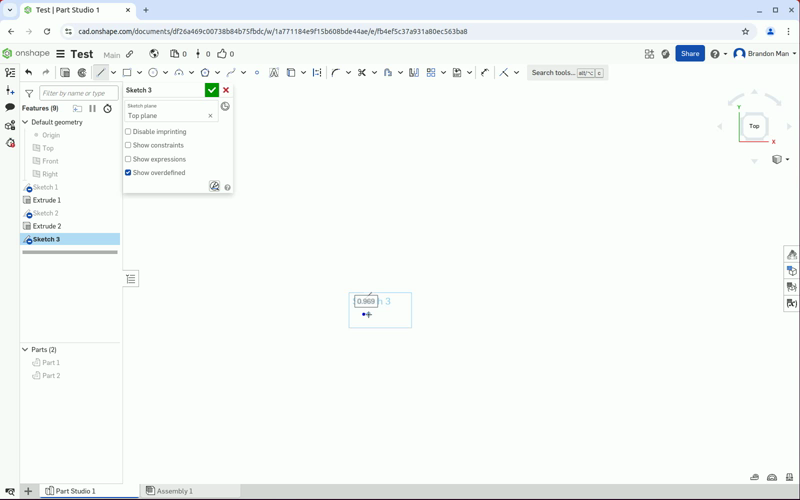
key_down(shift)
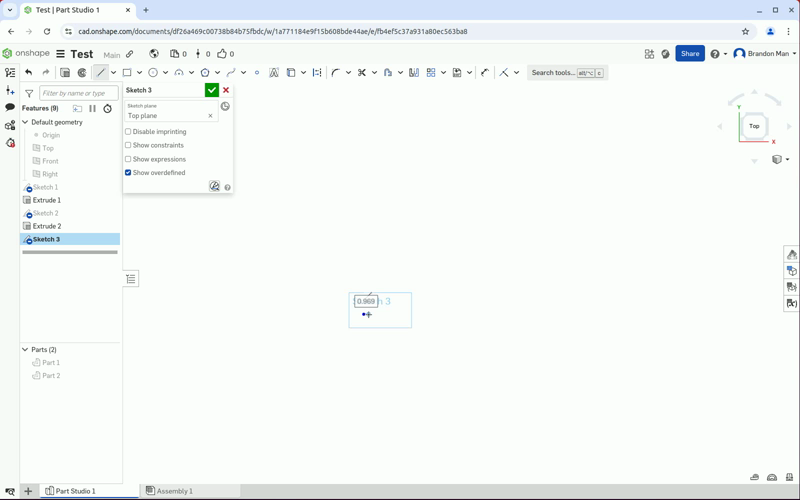
mouse_move(398, 314)
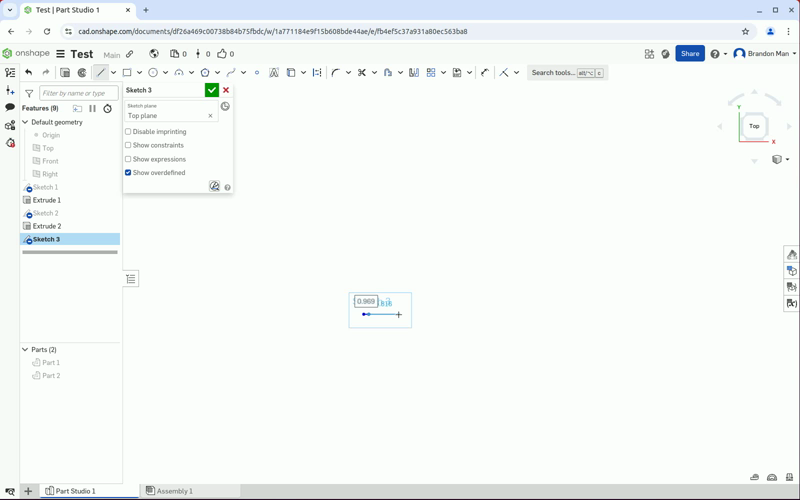
mouse_move(368, 303)
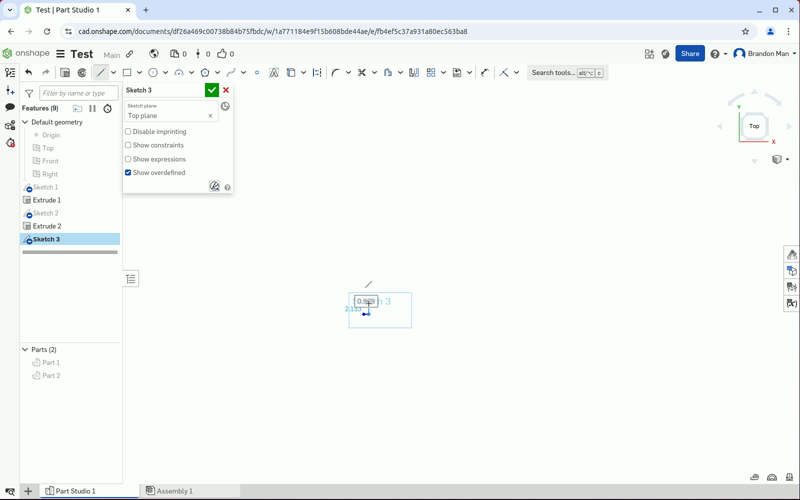
click(368, 303)
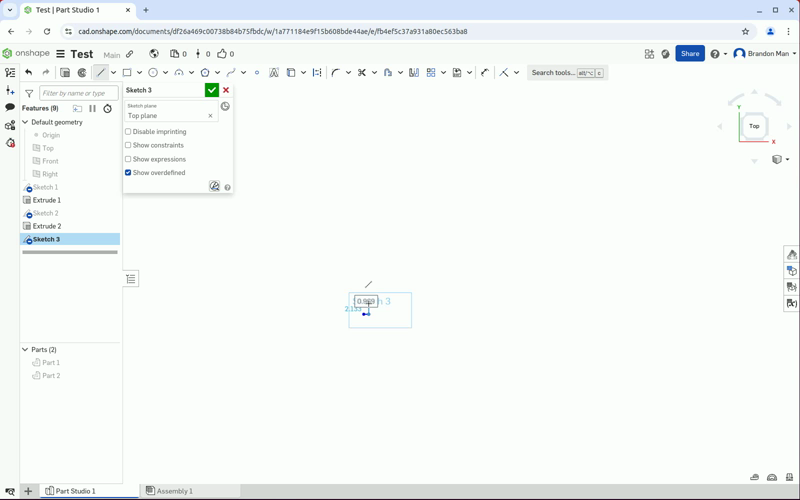
key_up(shift)
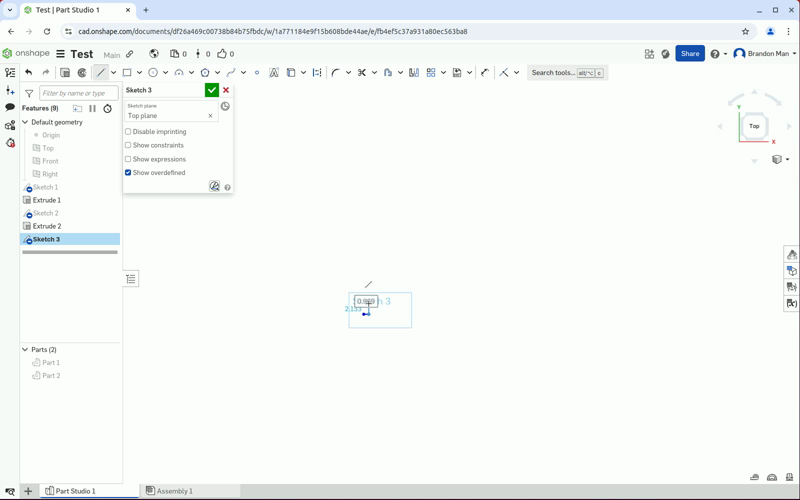
key_down(shift)
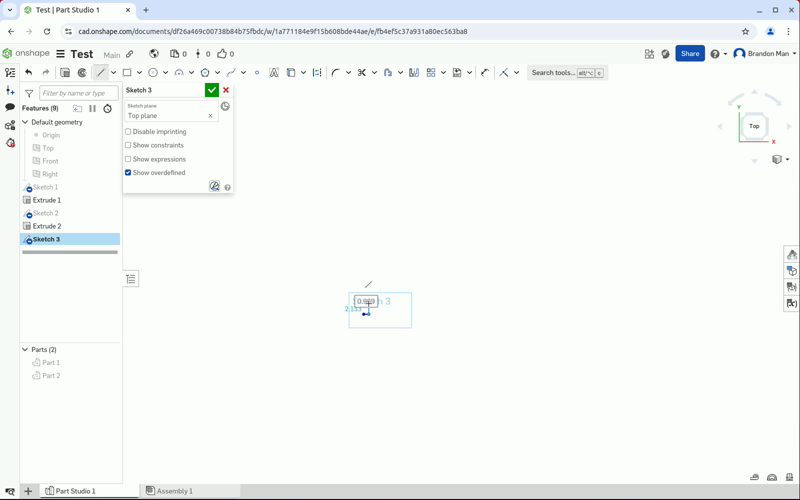
mouse_move(398, 303)
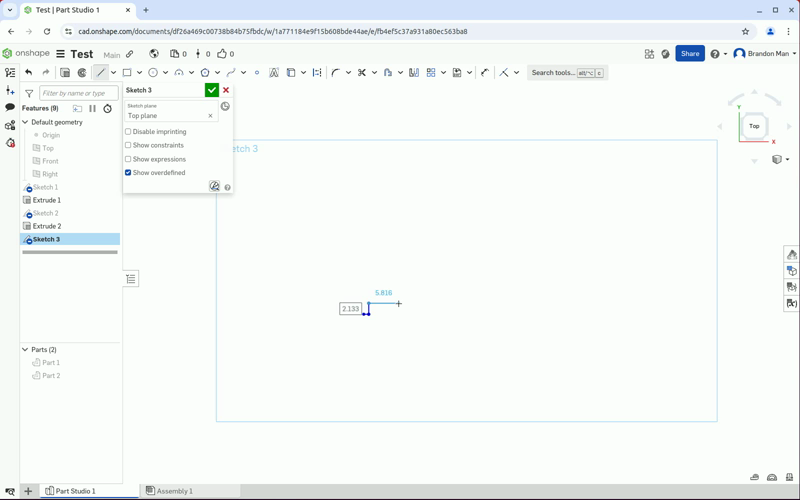
mouse_move(363, 303)
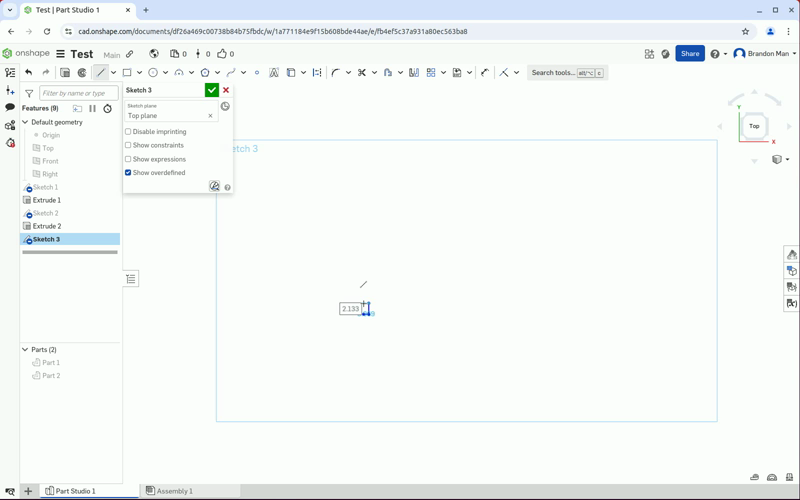
scroll(6)
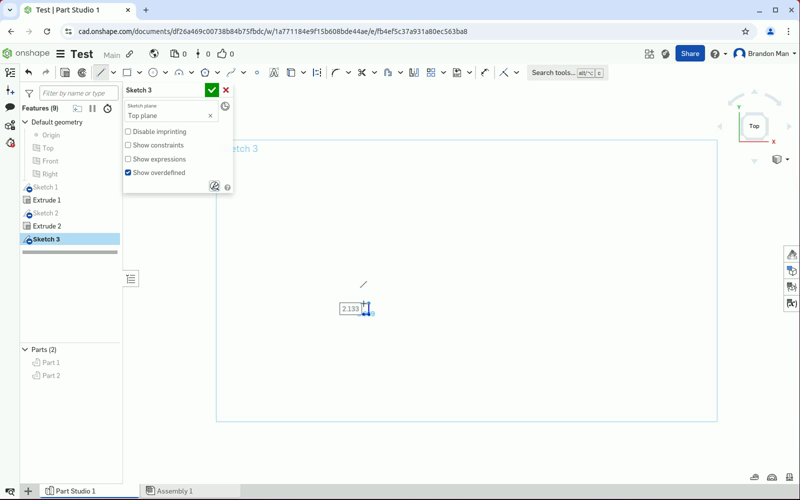
scroll(6)
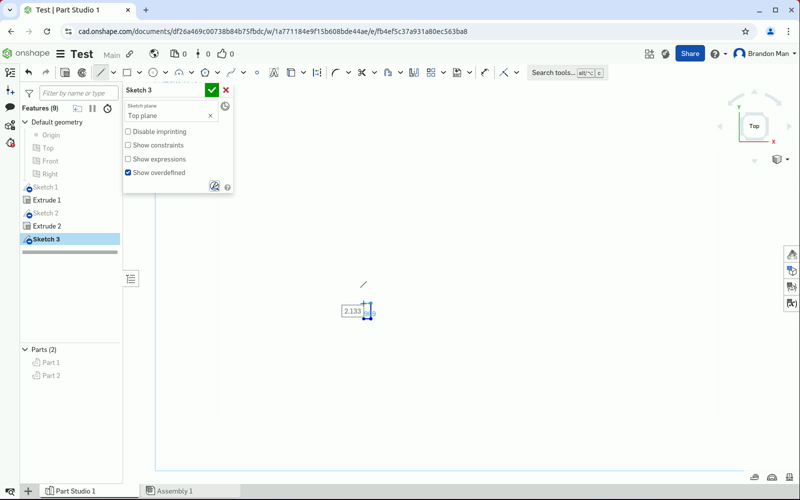
scroll(6)
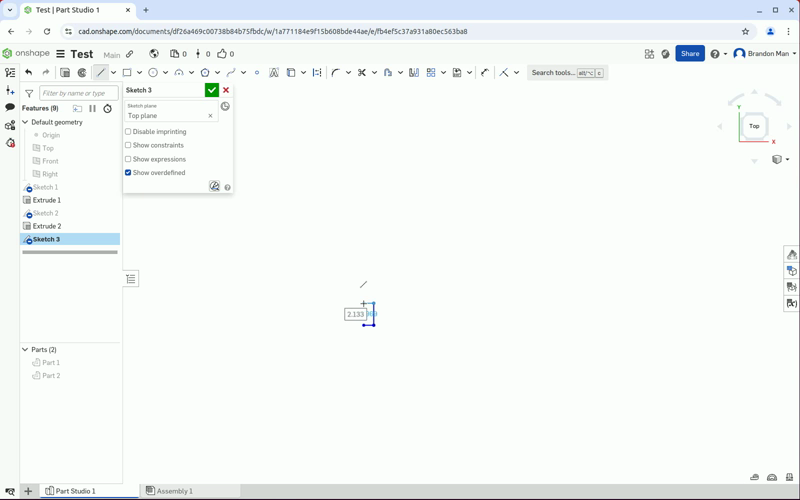
scroll(6)
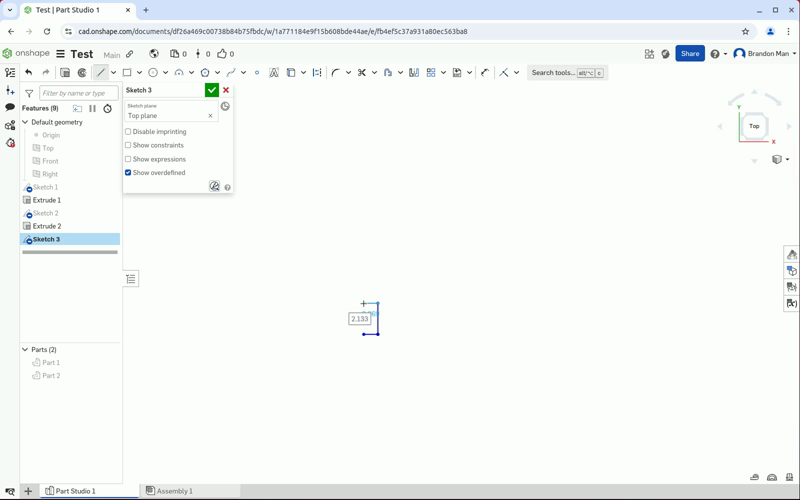
scroll(6)
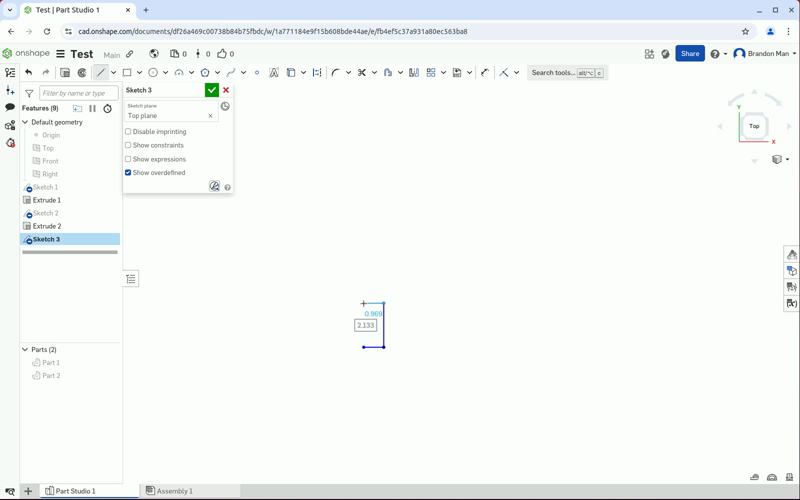
scroll(6)
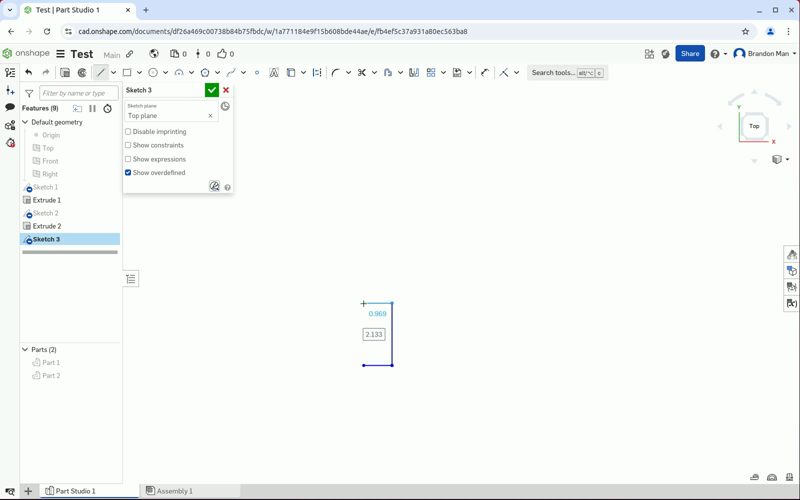
scroll(6)
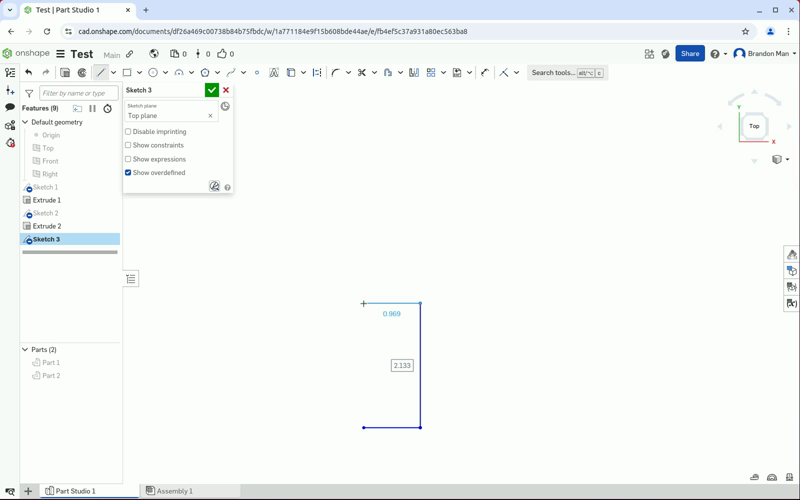
click(363, 303)
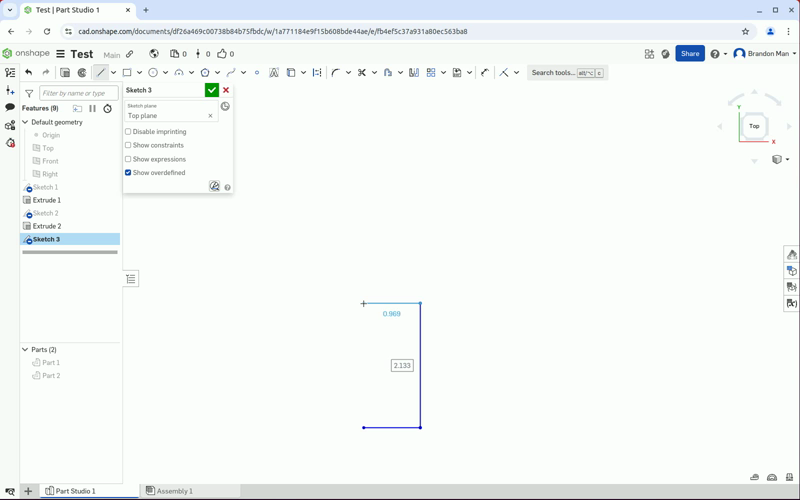
scroll(-6)
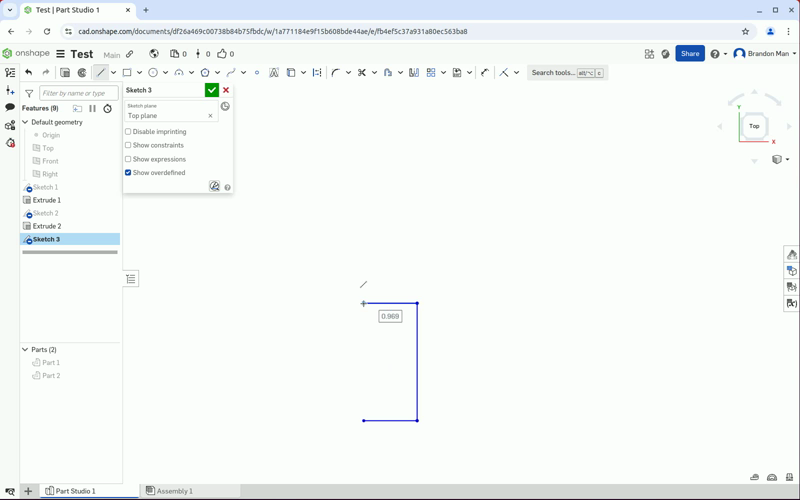
scroll(-6)
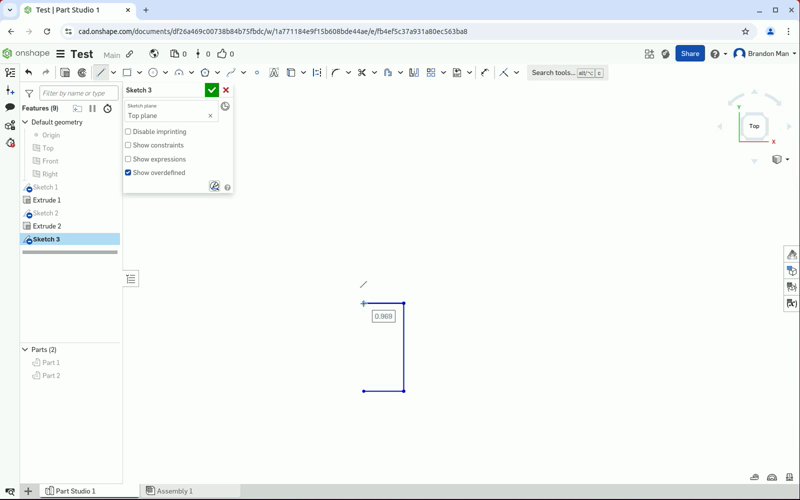
scroll(-6)
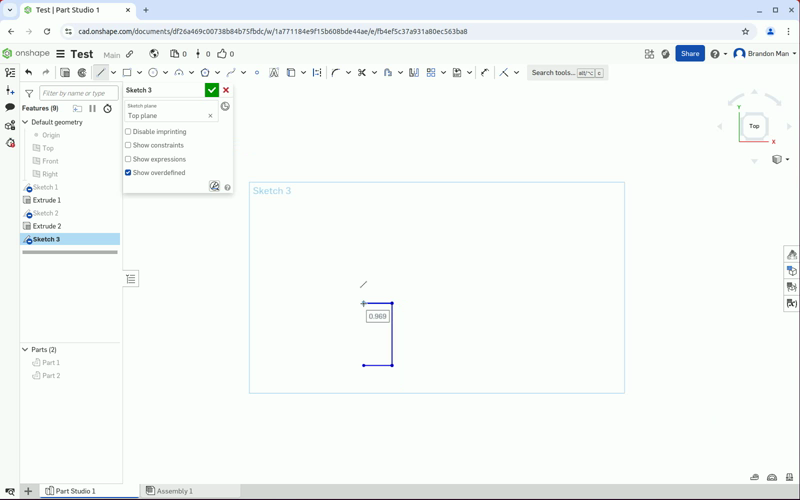
scroll(-6)
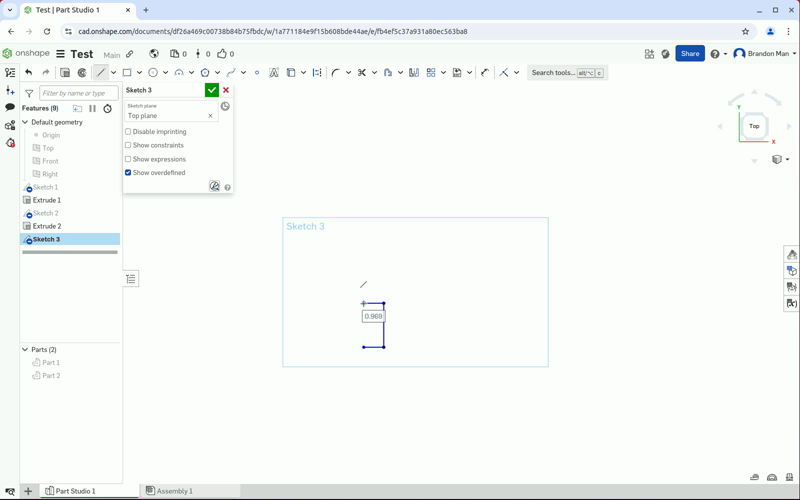
scroll(-6)
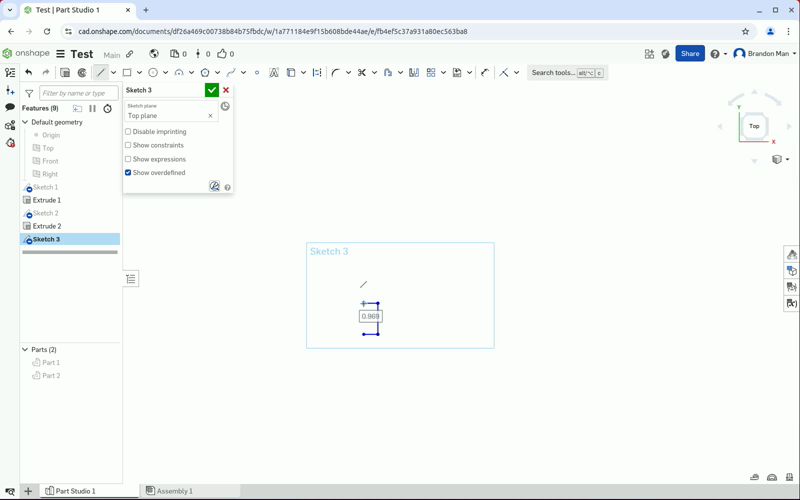
scroll(-6)
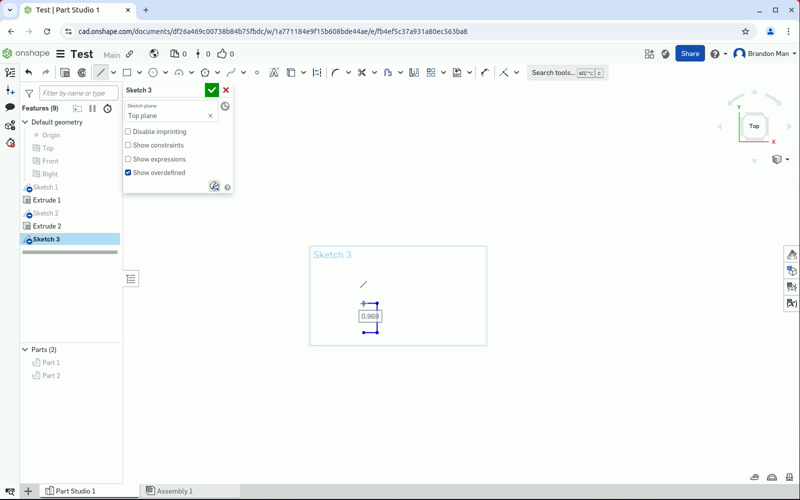
scroll(-6)
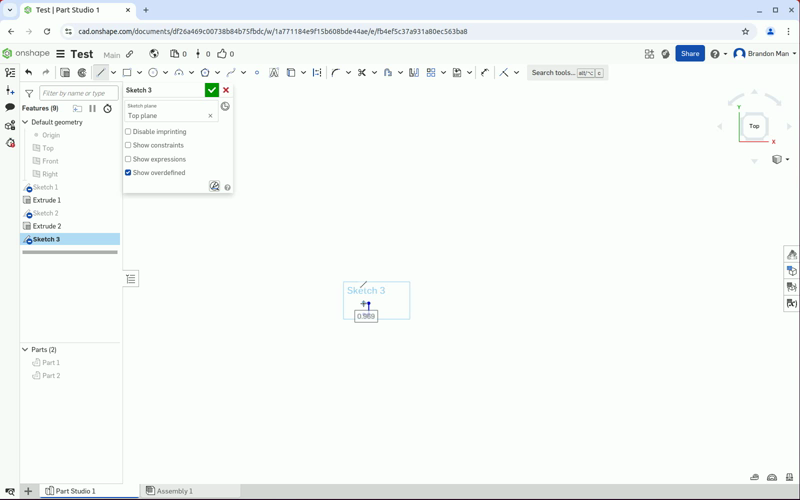
key_up(shift)
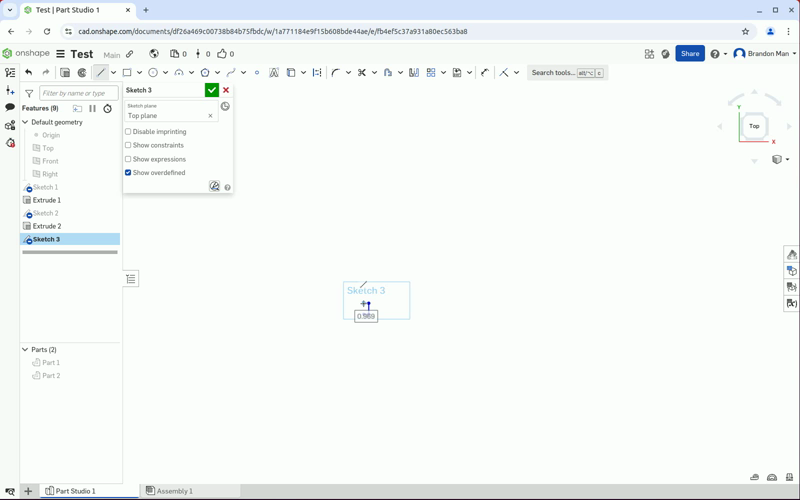
mouse_move(393, 303)
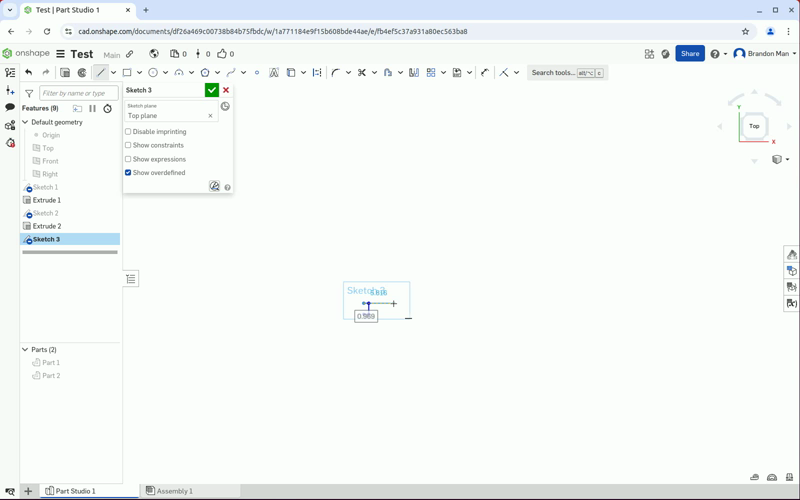
key_down(shift)
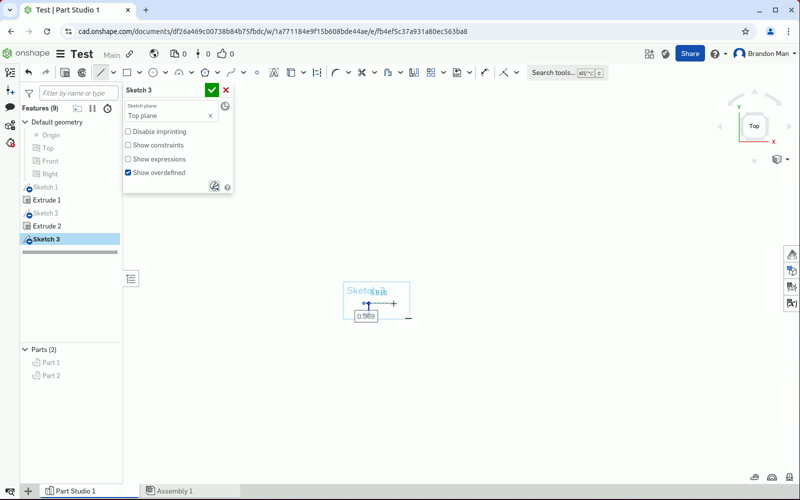
mouse_move(363, 314)
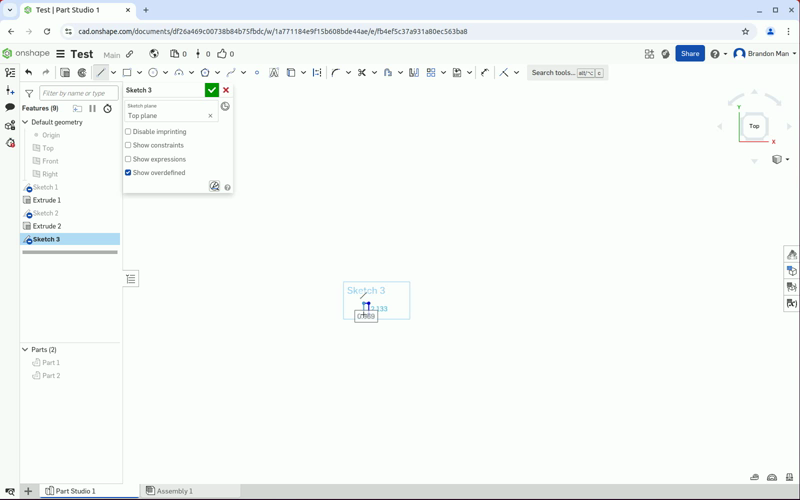
key_up(shift)
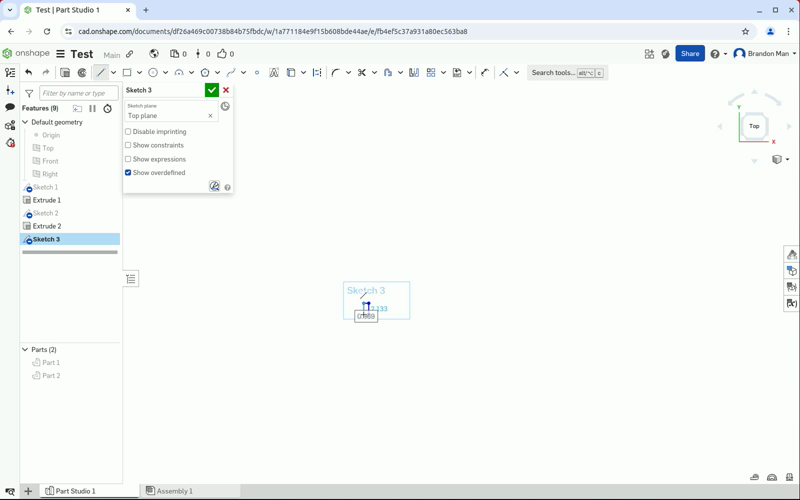
click(363, 314)
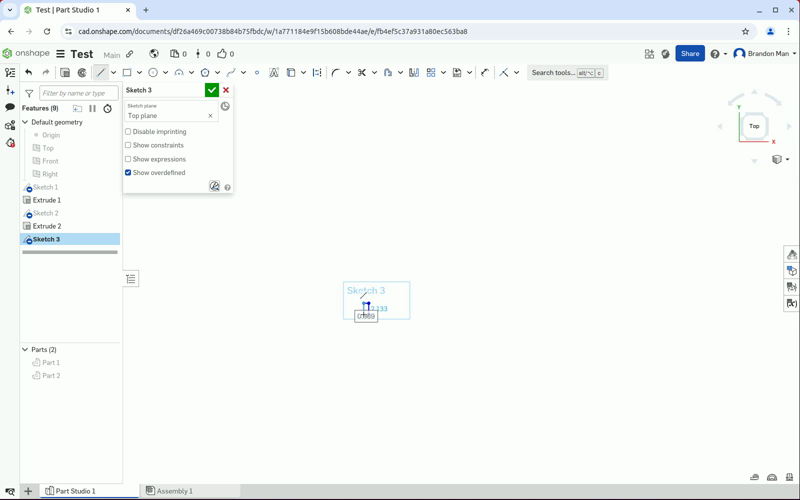
key(esc)
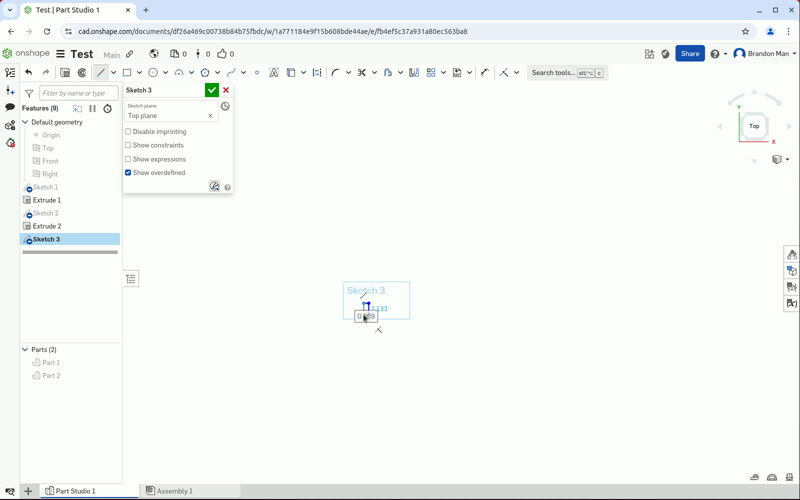
mouse_move(368, 305)
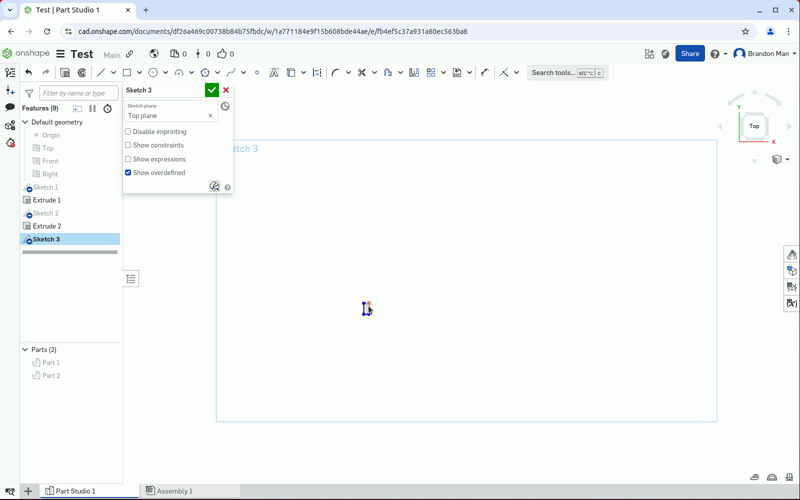
scroll(6)
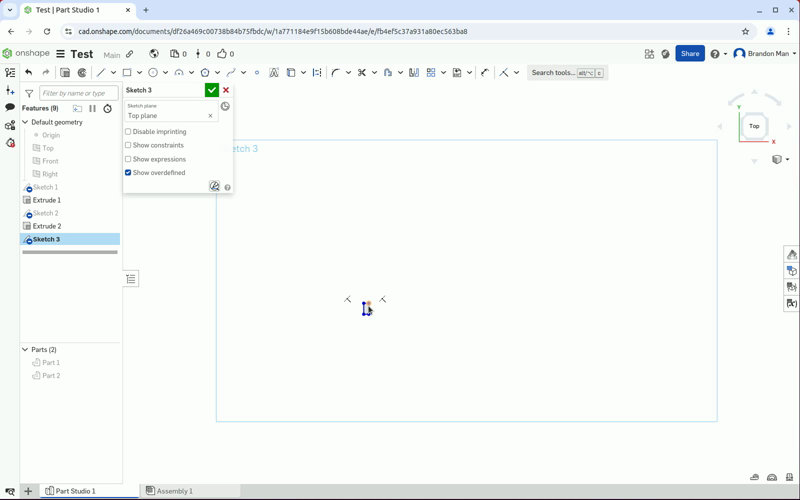
scroll(6)
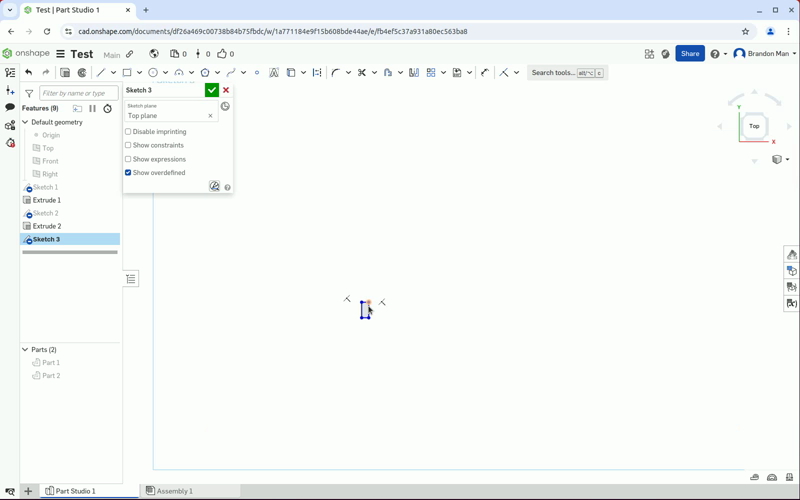
scroll(6)
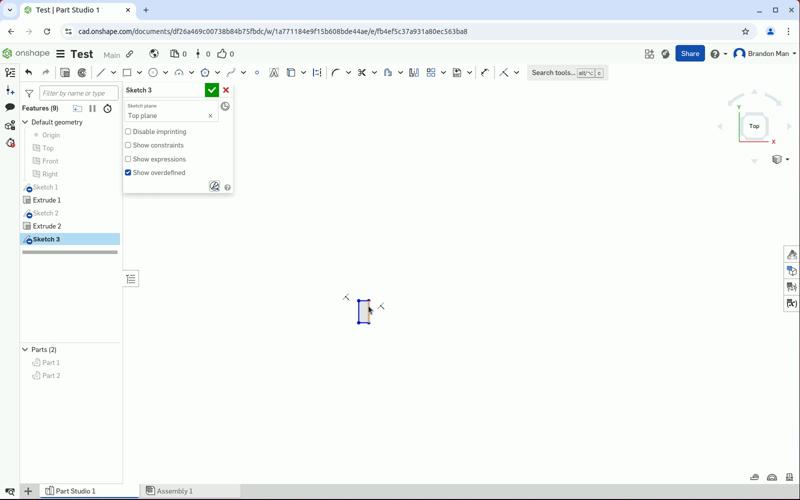
scroll(6)
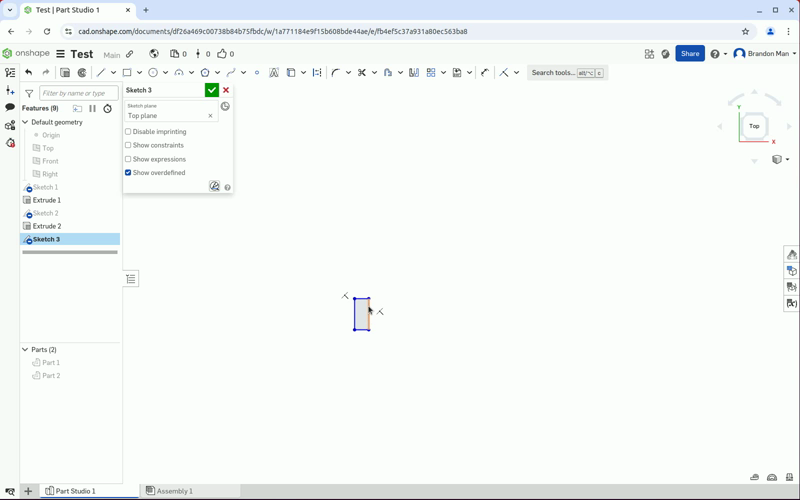
scroll(6)
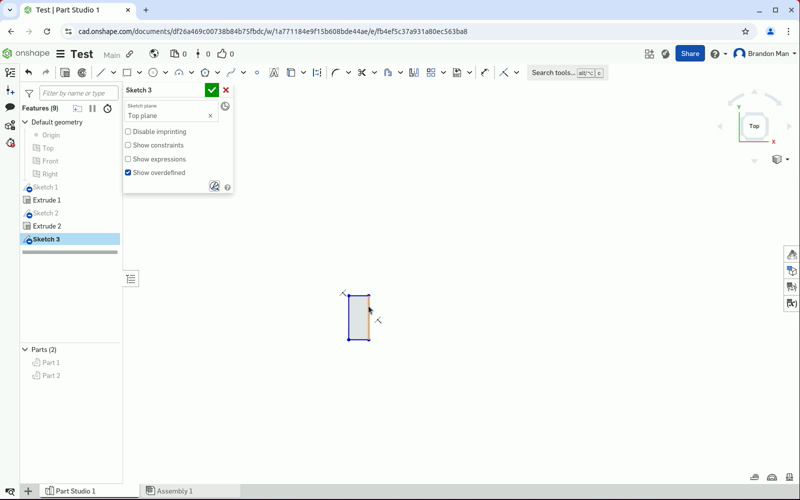
scroll(6)
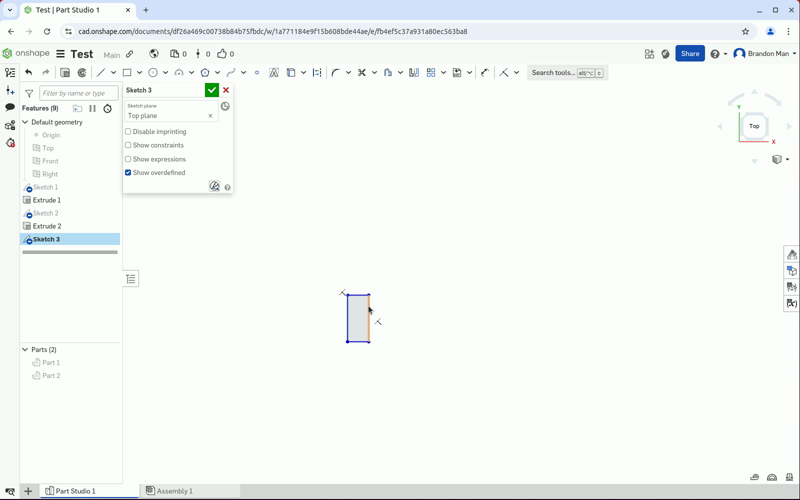
scroll(6)
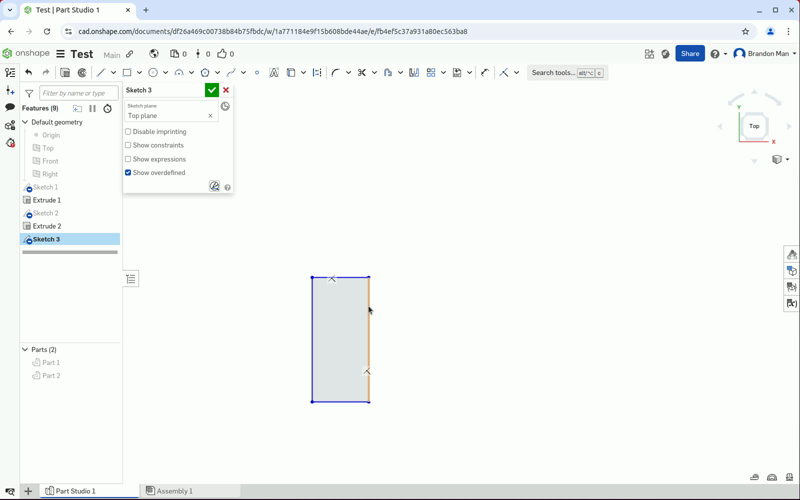
click(368, 305)
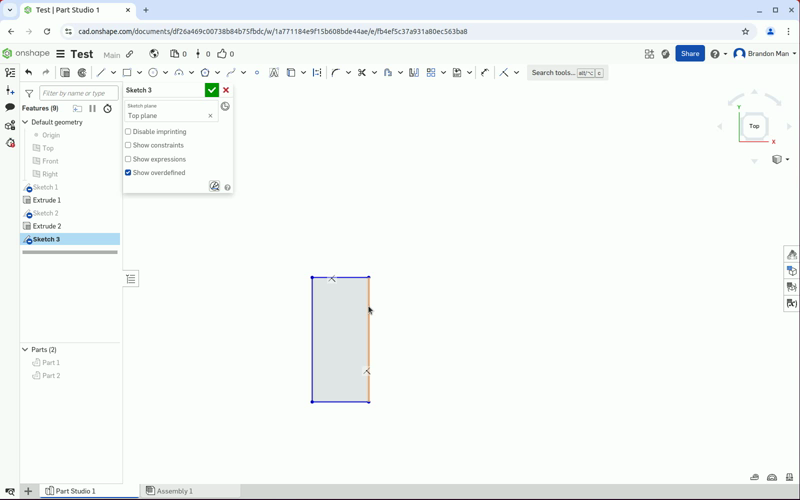
scroll(-6)
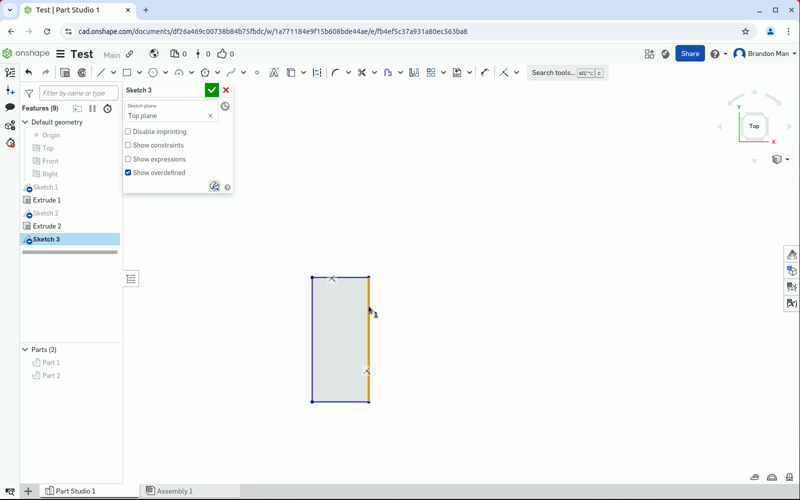
scroll(-6)
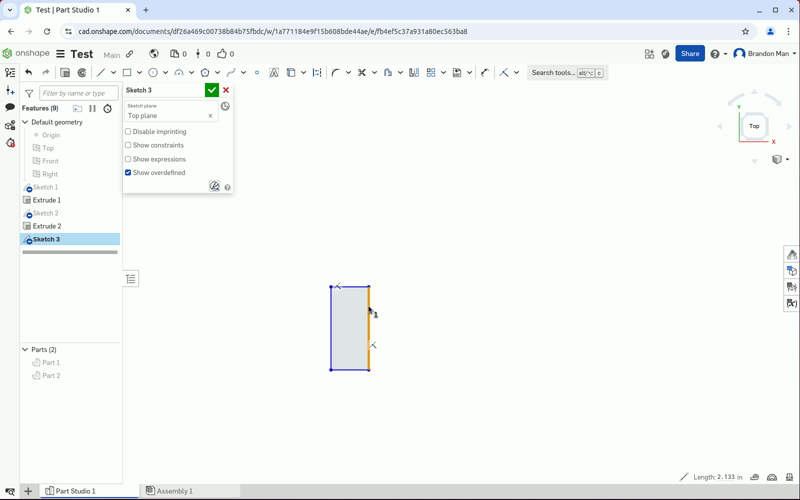
scroll(-6)
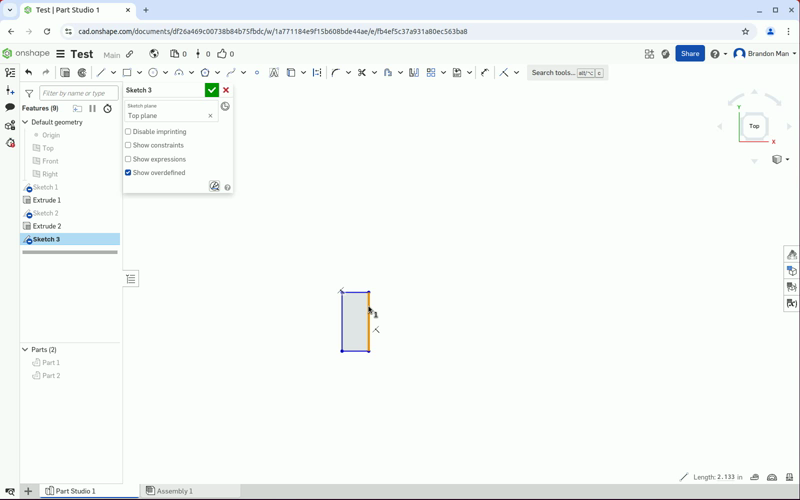
scroll(-6)
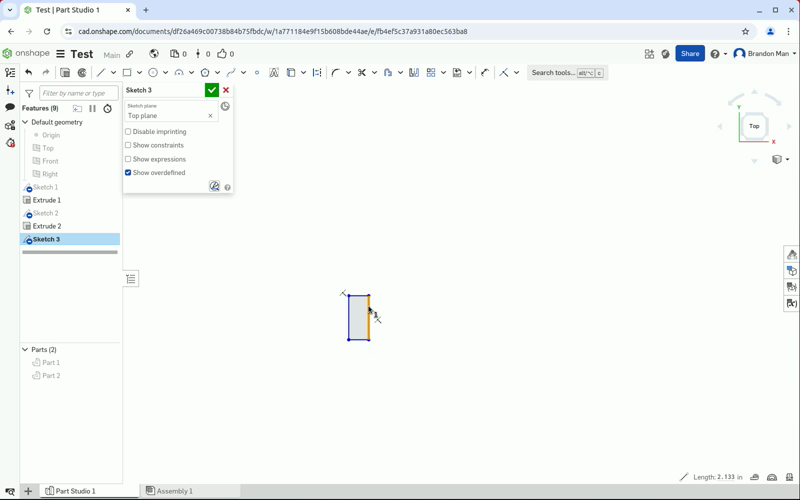
scroll(-6)
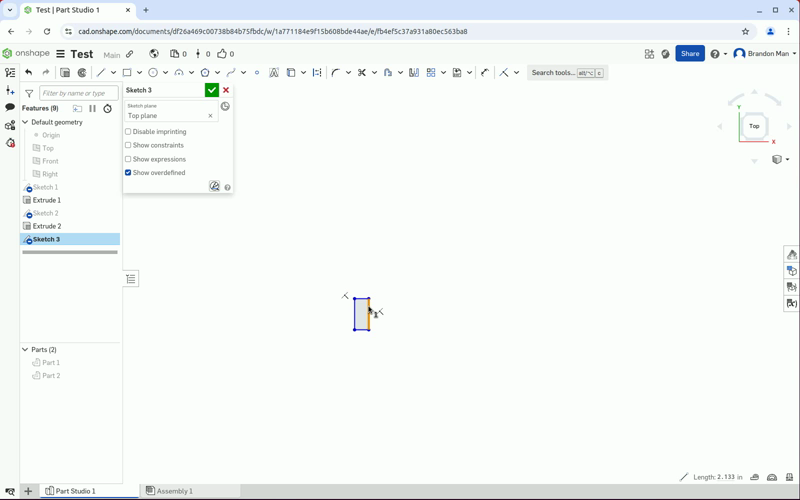
scroll(-6)
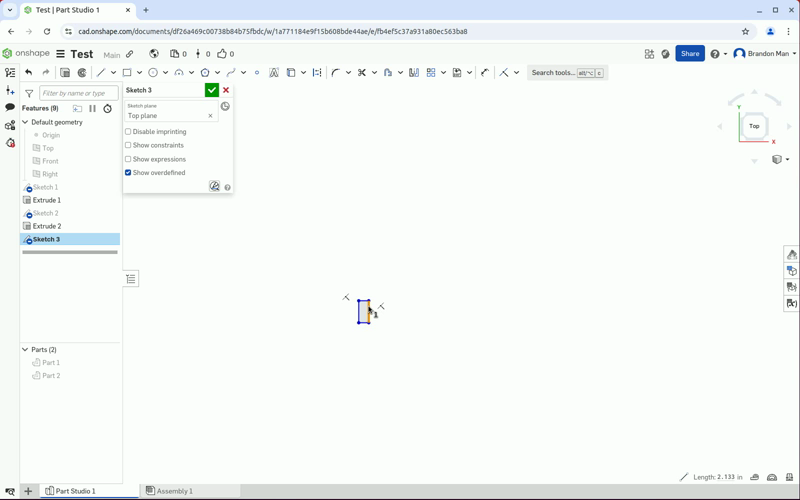
scroll(-6)
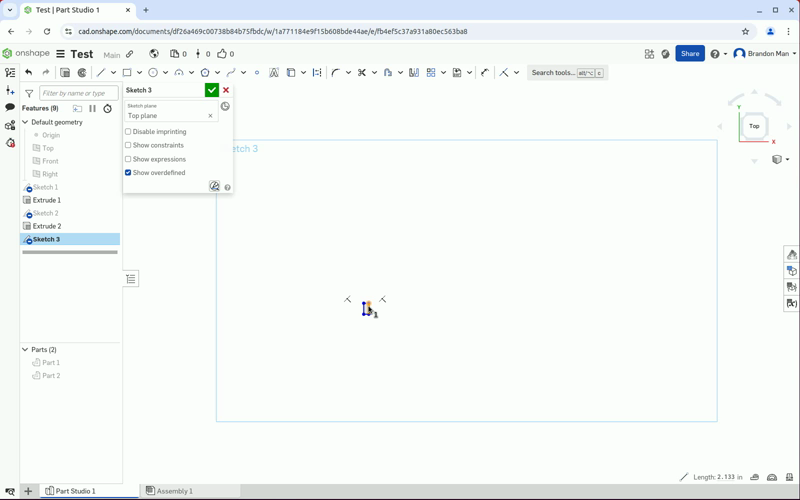
mouse_move(73, 352)
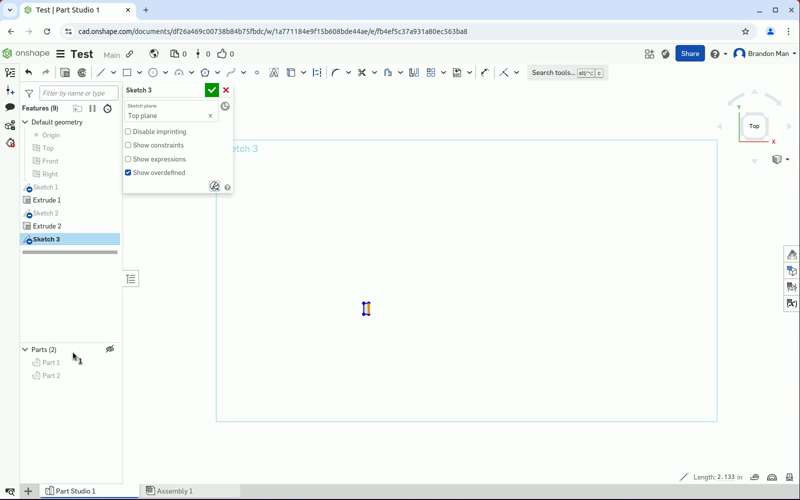
key(shift+y)
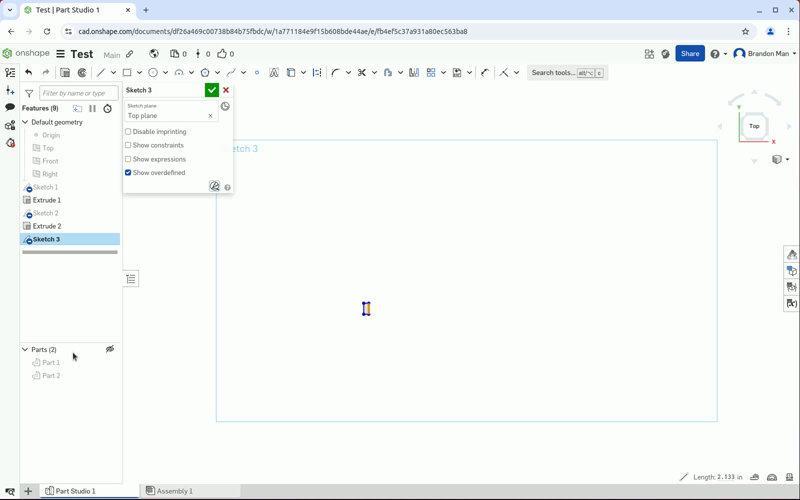
key(shift+e)
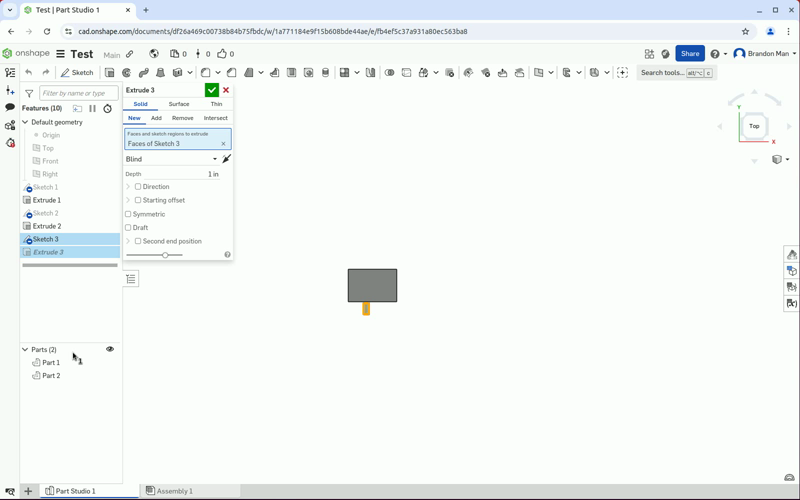
mouse_move(143, 106)
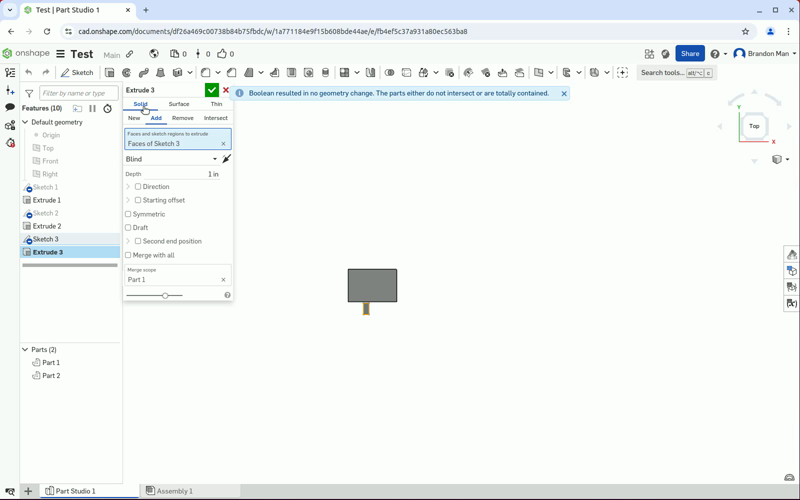
click(143, 106)
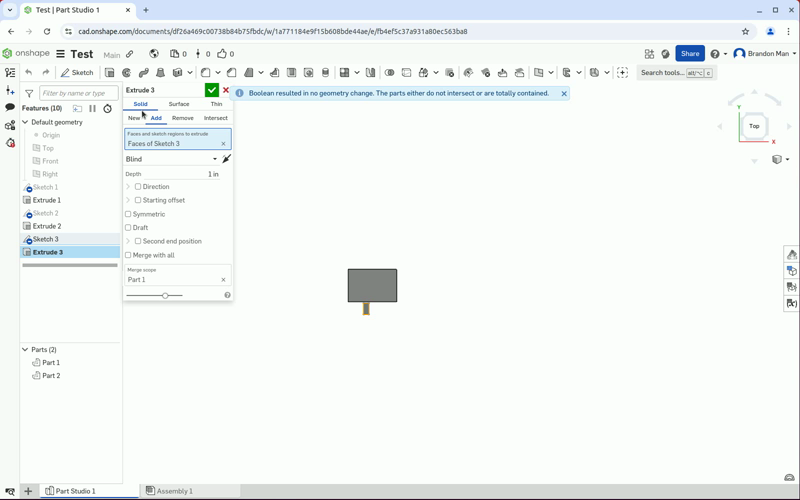
mouse_move(137, 120)
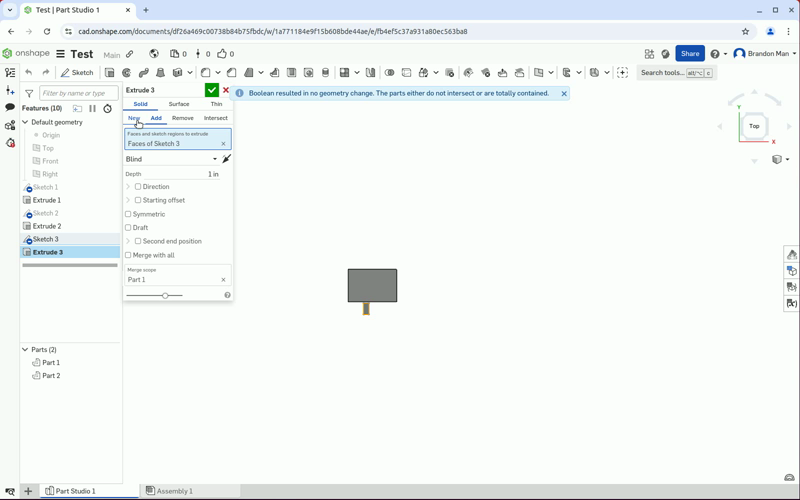
click(137, 120)
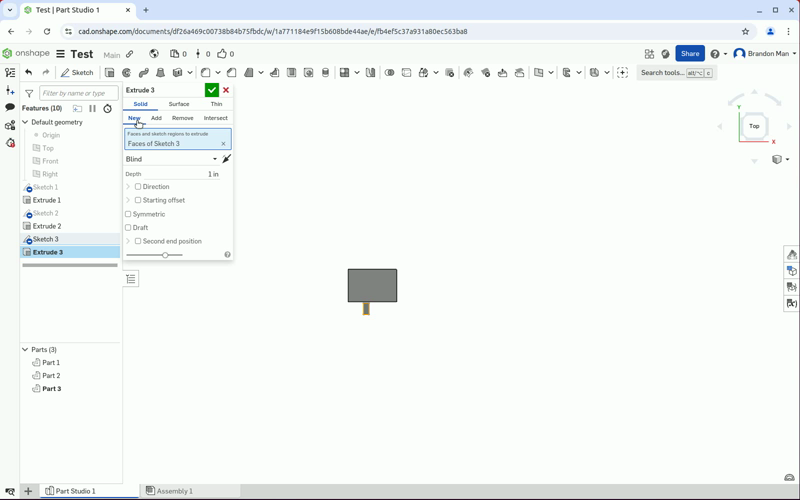
key(tab, 4)
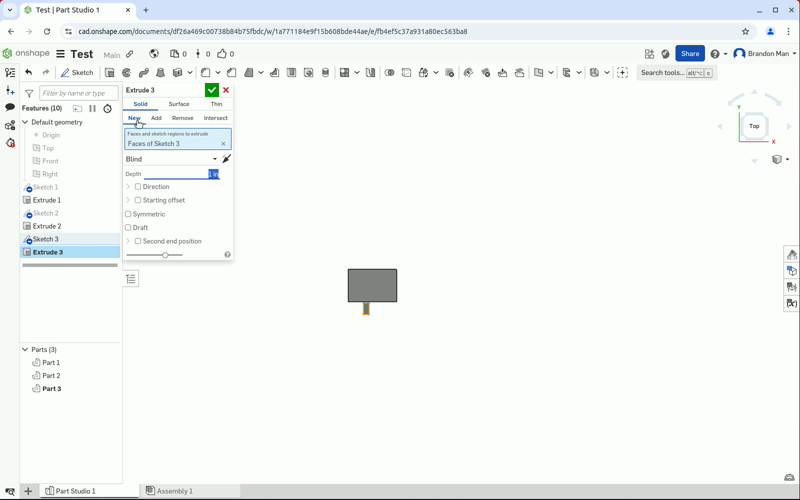
text(-1.204)
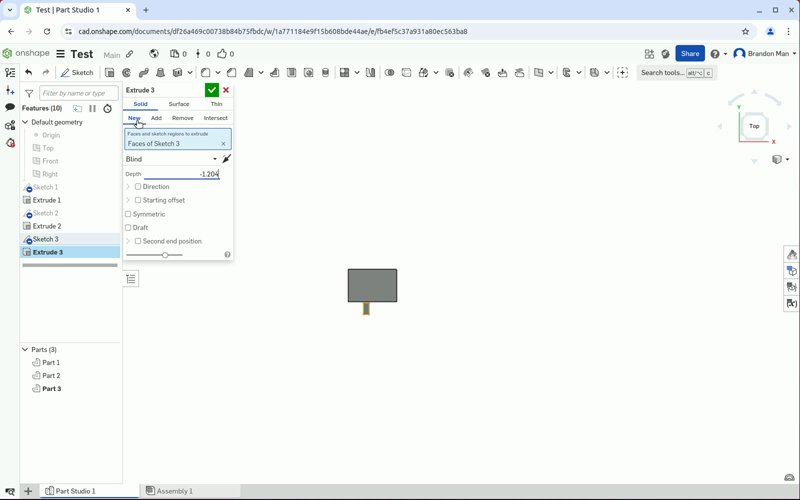
key(enter)
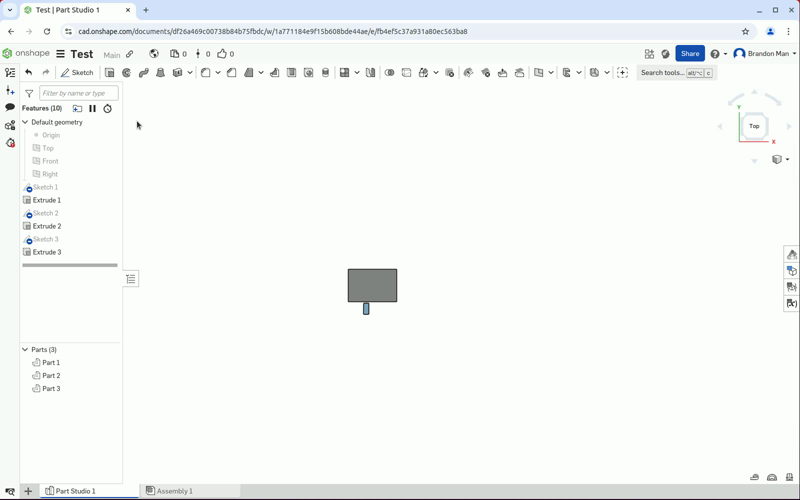
key(shift+h)
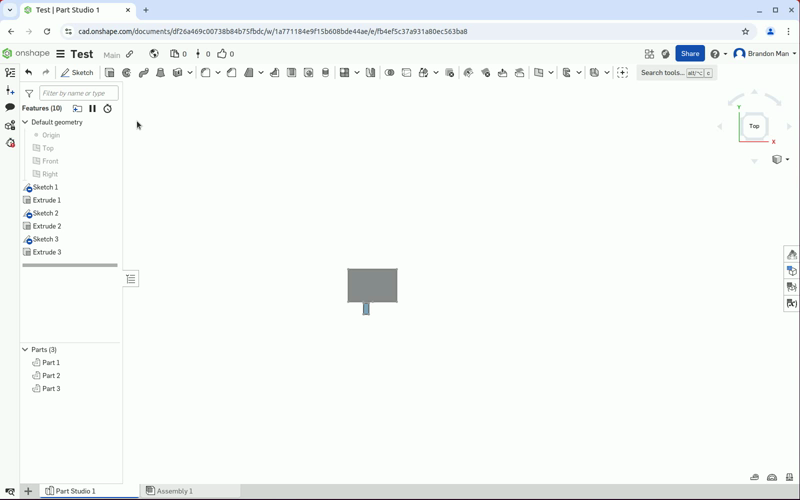
key(shift+h)
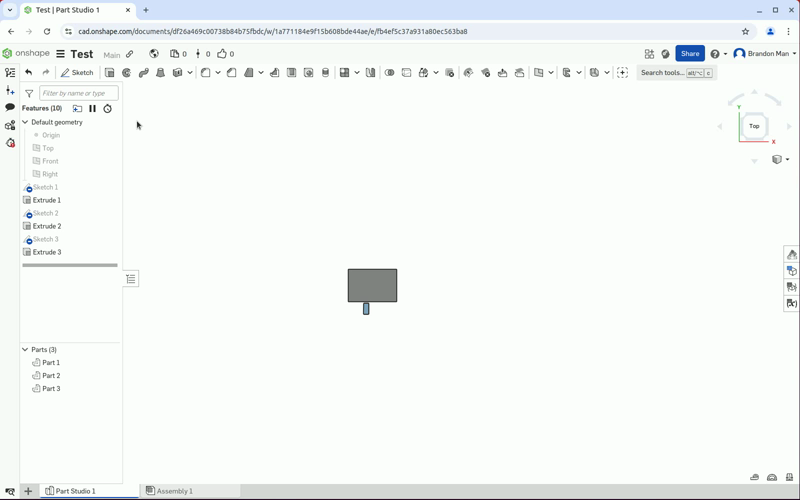
mouse_move(73, 189)
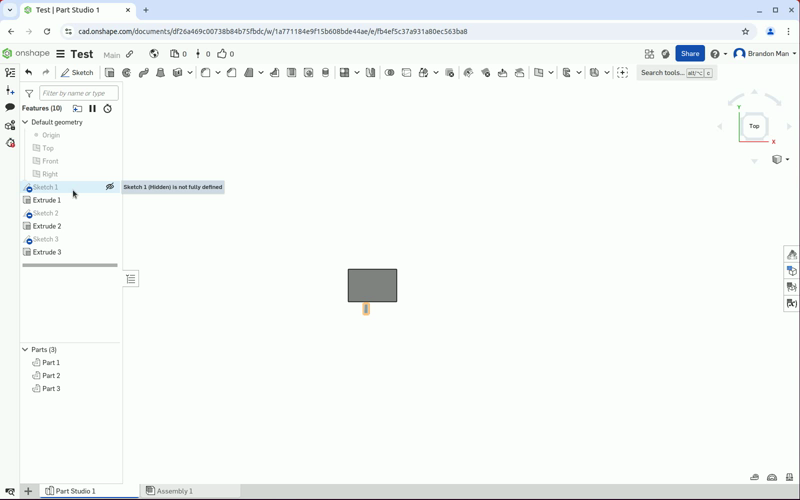
click(73, 189)
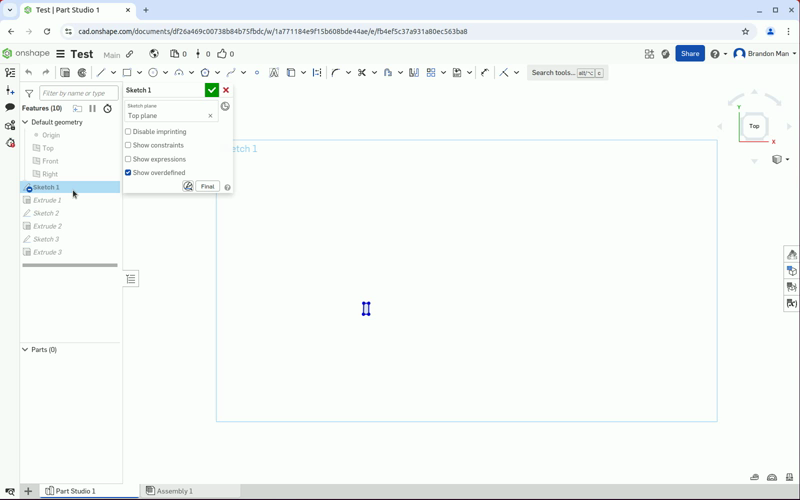
mouse_move(229, 92)
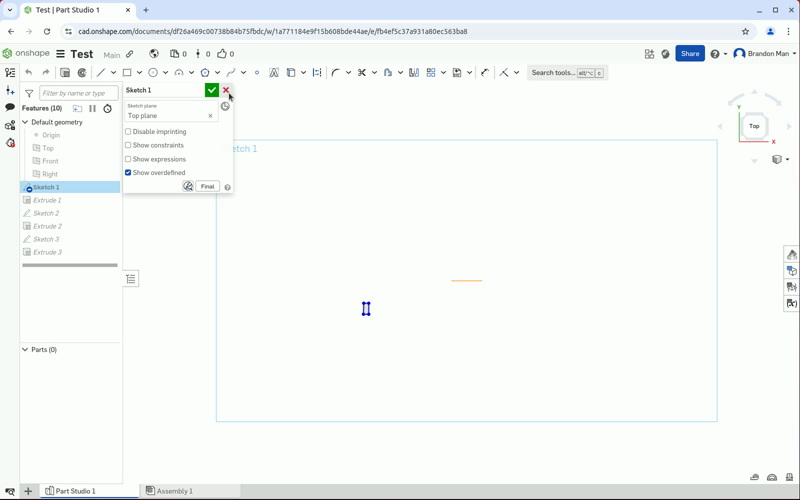
click(229, 92)
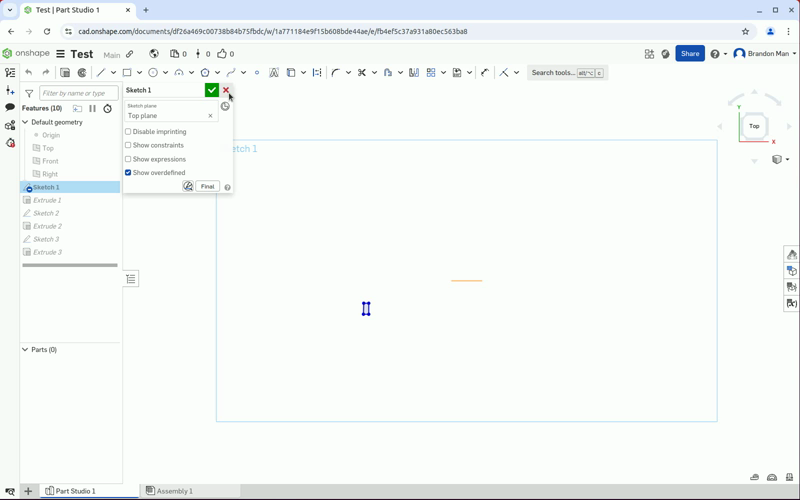
key(shift+s)
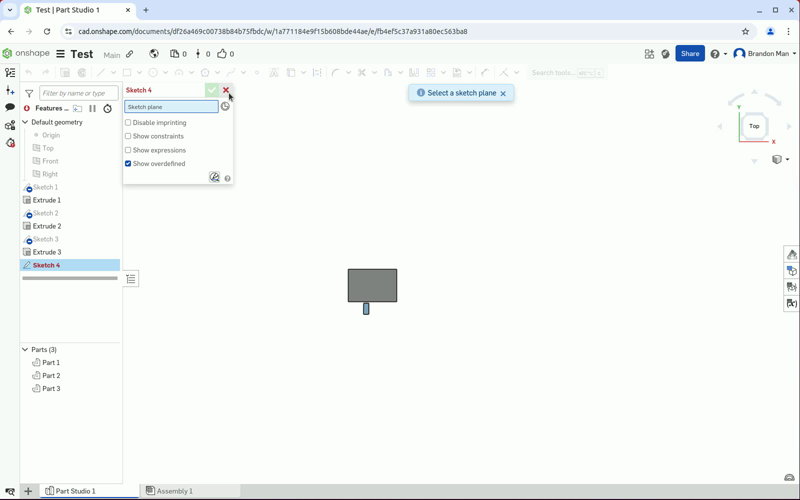
mouse_move(73, 150)
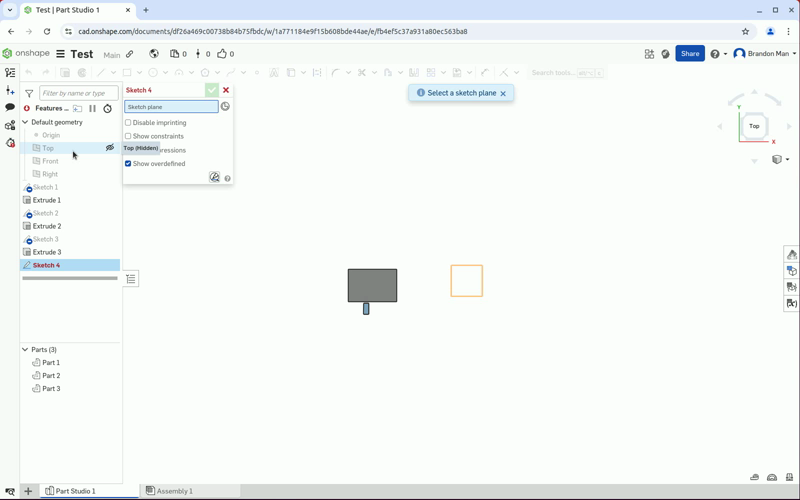
click(73, 150)
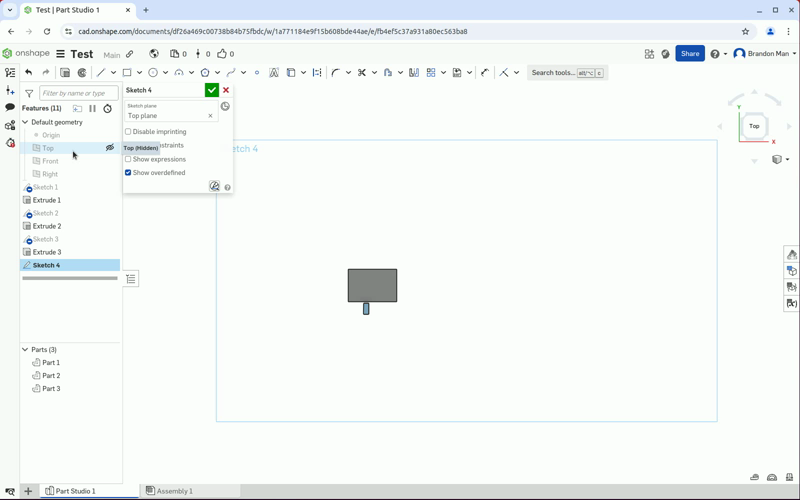
mouse_move(73, 352)
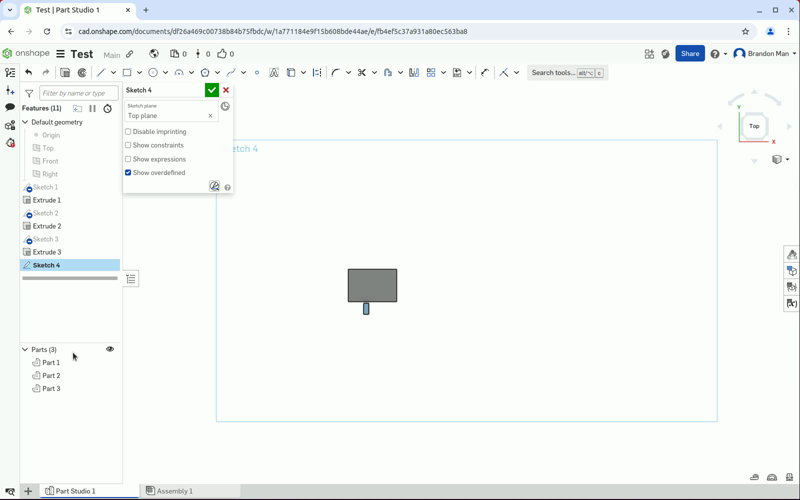
key(y)
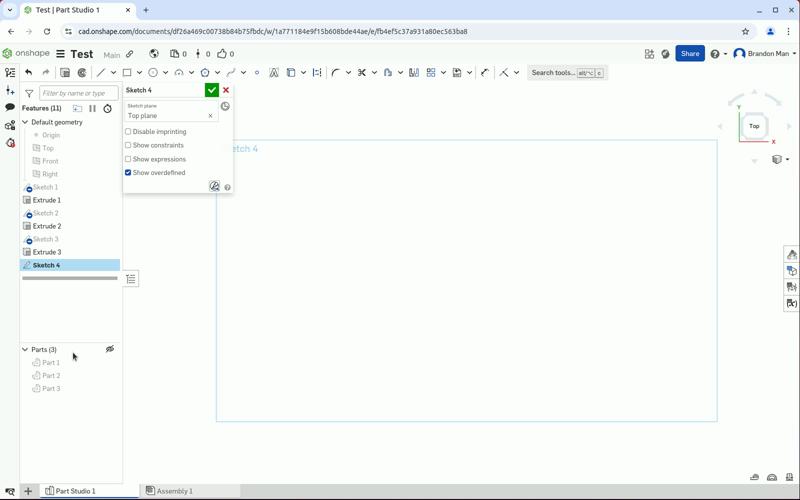
key(l)
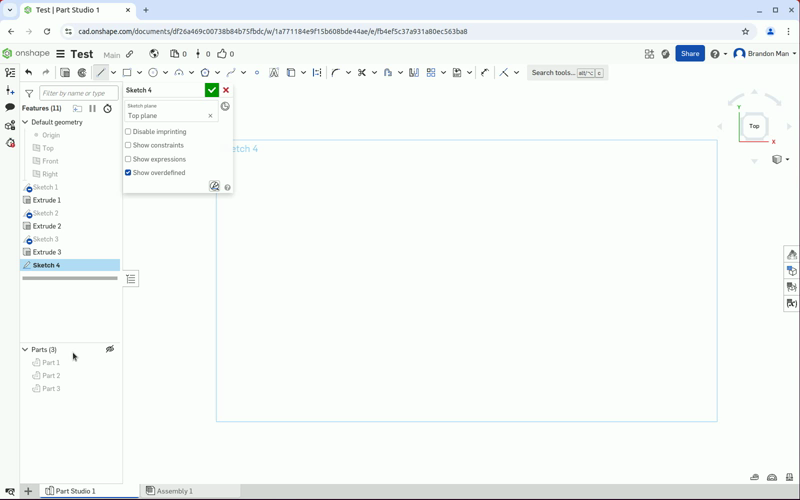
key_down(shift)
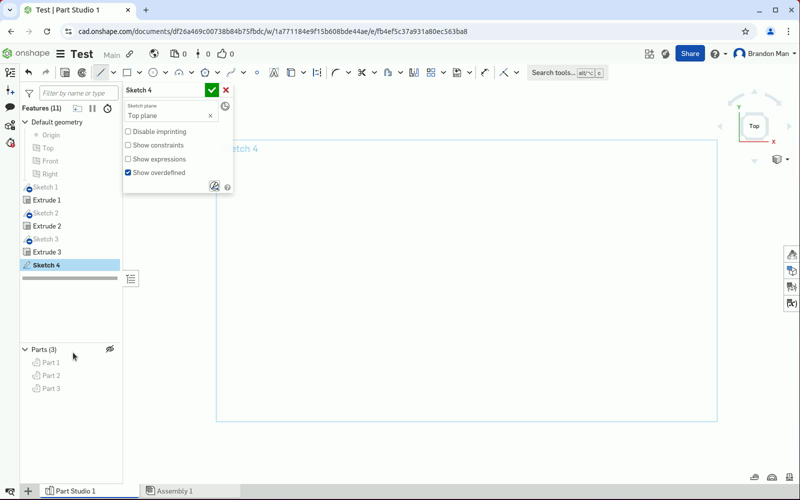
mouse_move(362, 314)
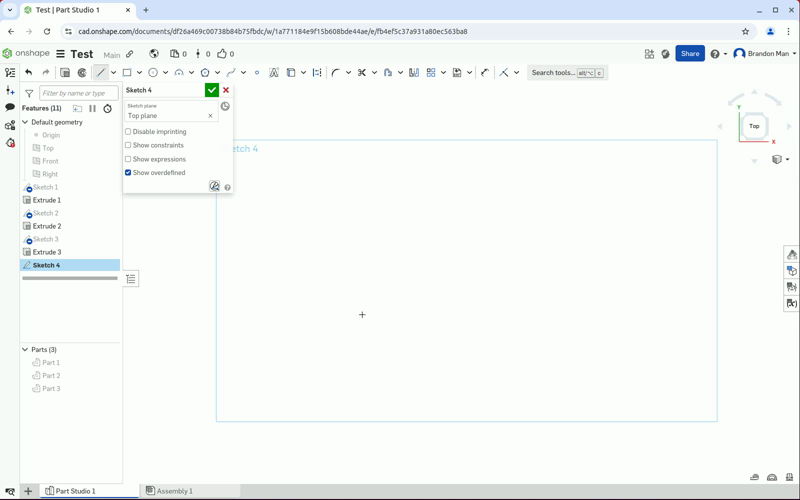
click(362, 314)
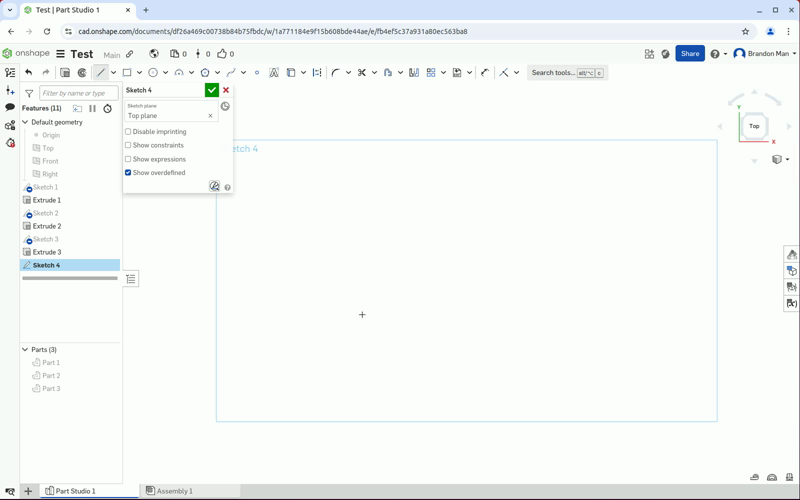
key_up(shift)
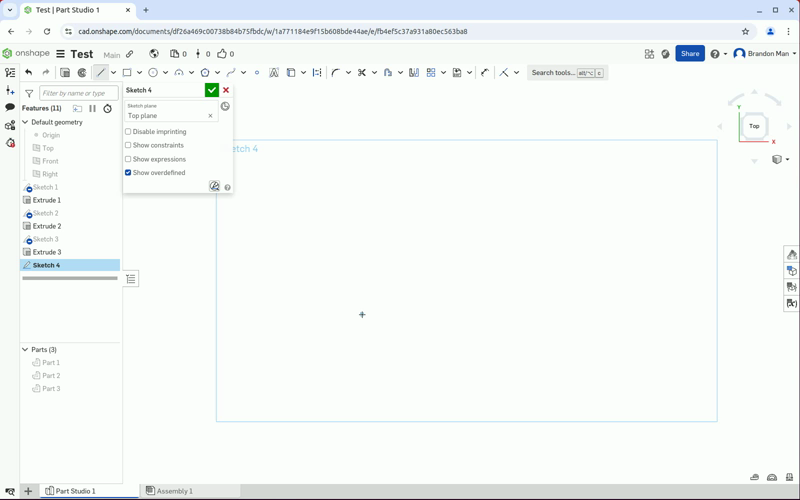
key_down(shift)
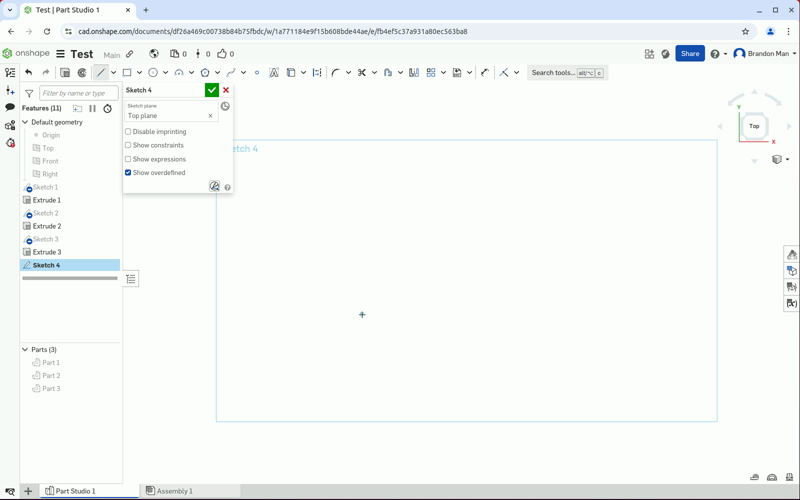
mouse_move(392, 314)
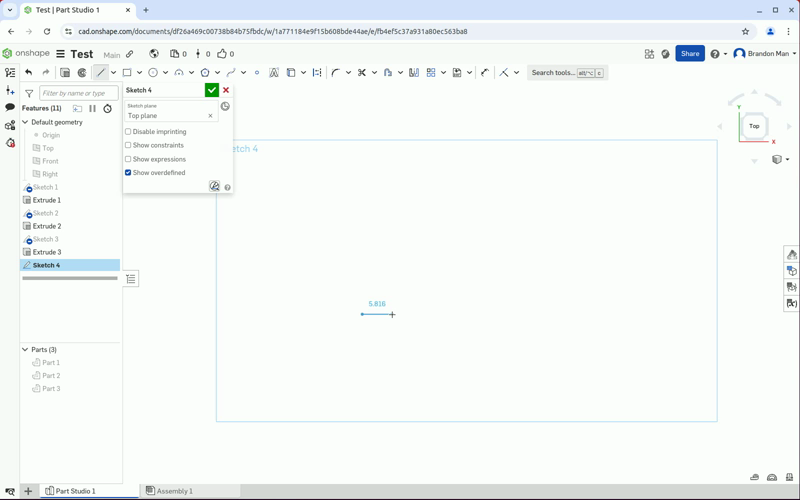
mouse_move(363, 314)
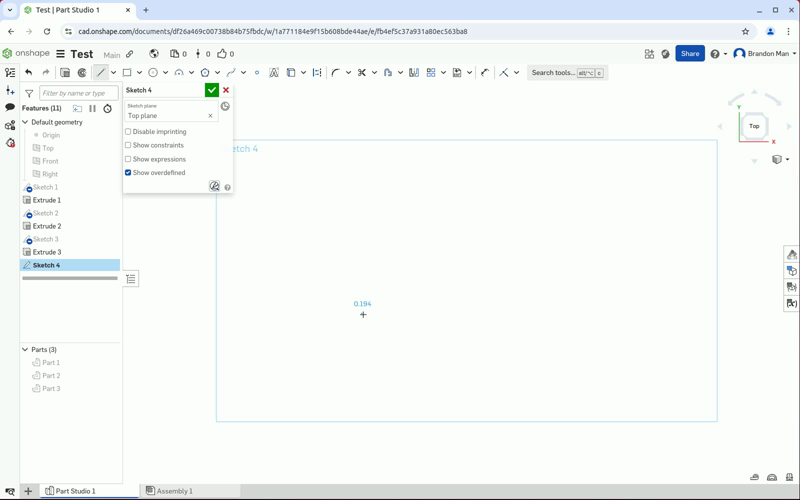
scroll(6)
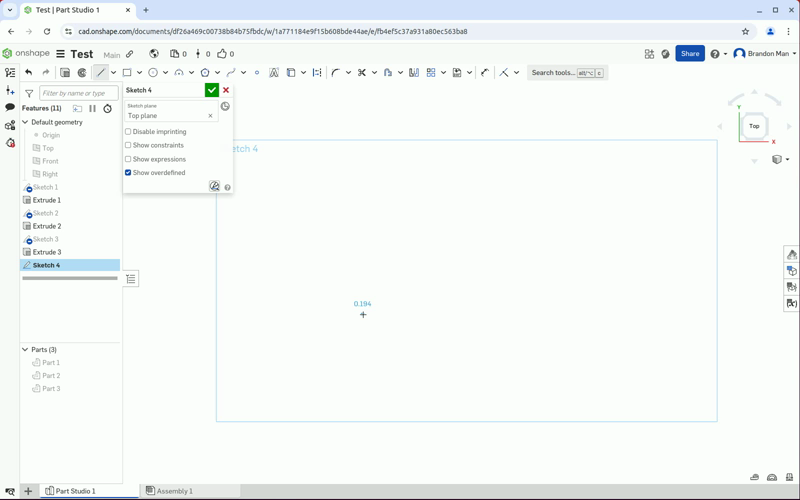
scroll(6)
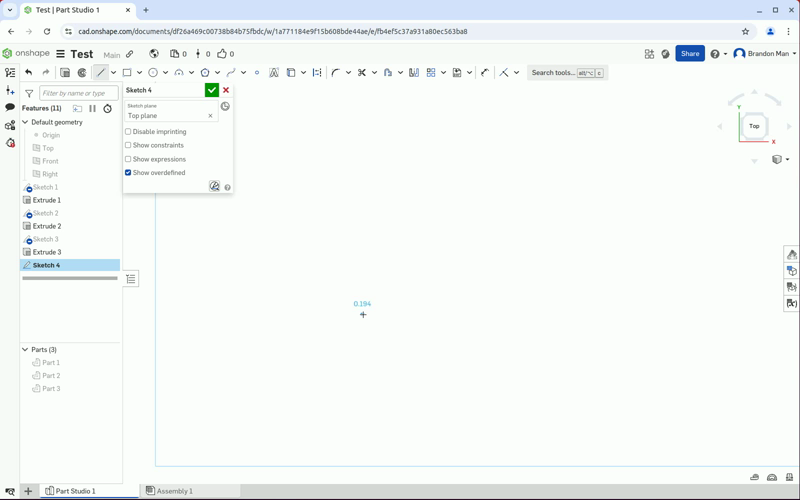
scroll(6)
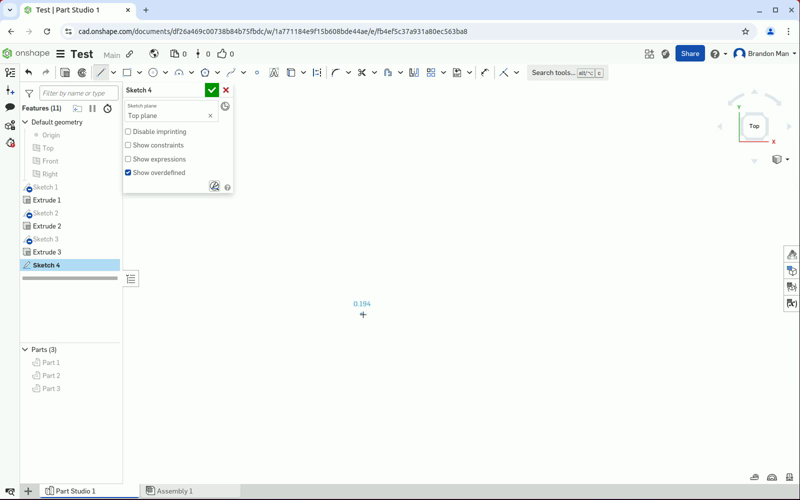
scroll(6)
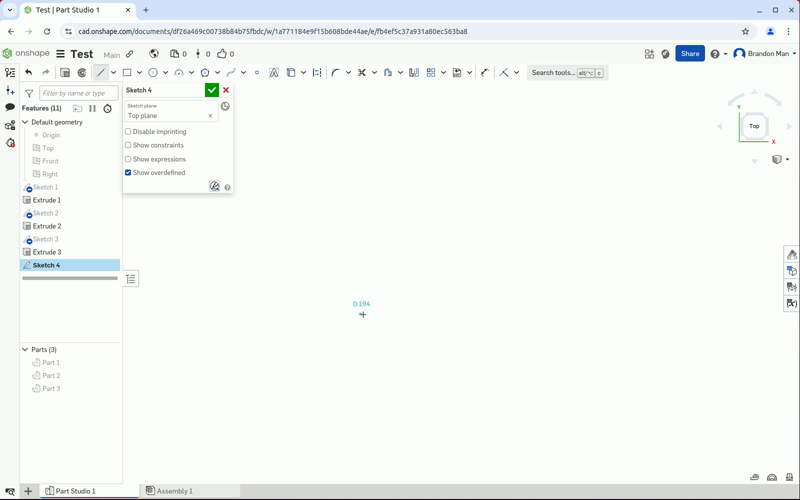
scroll(6)
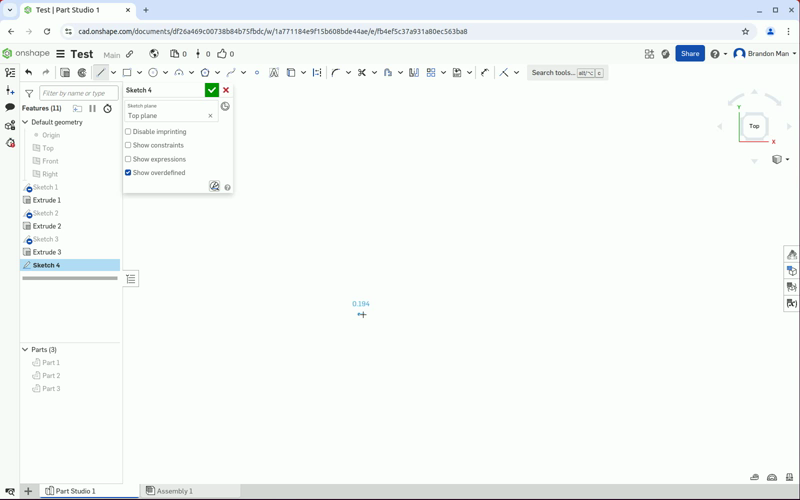
scroll(6)
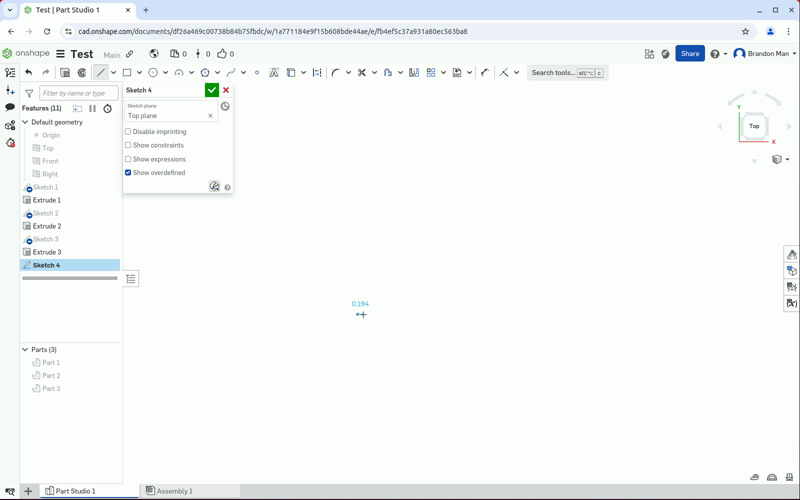
scroll(6)
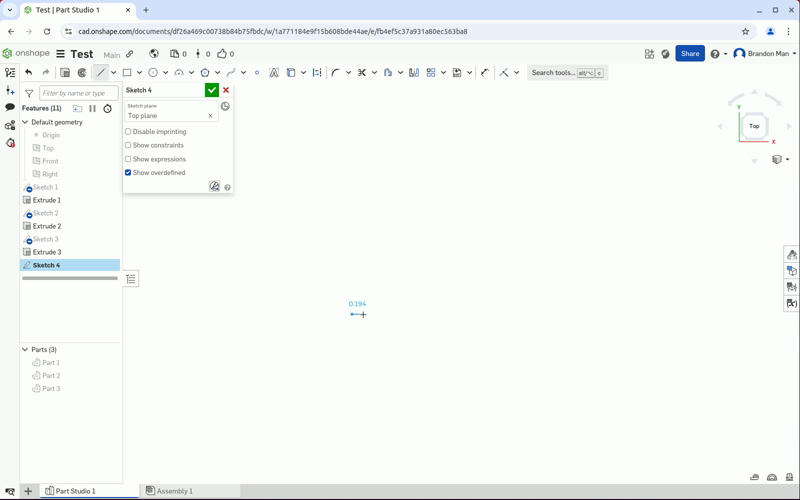
click(363, 314)
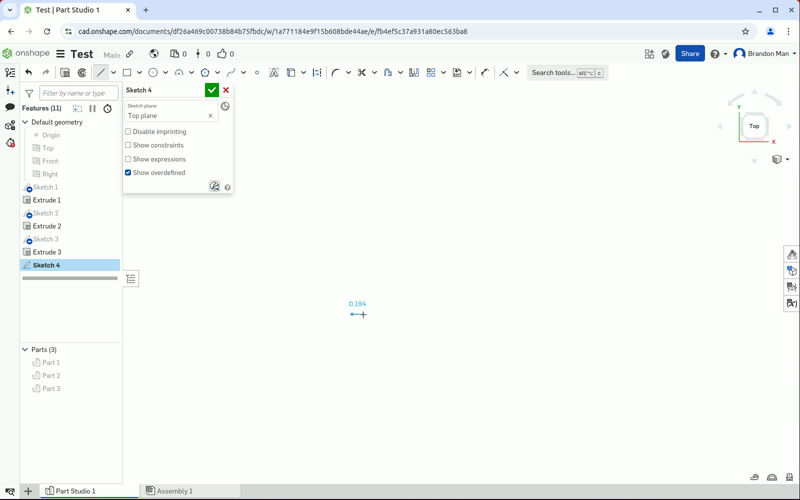
scroll(-6)
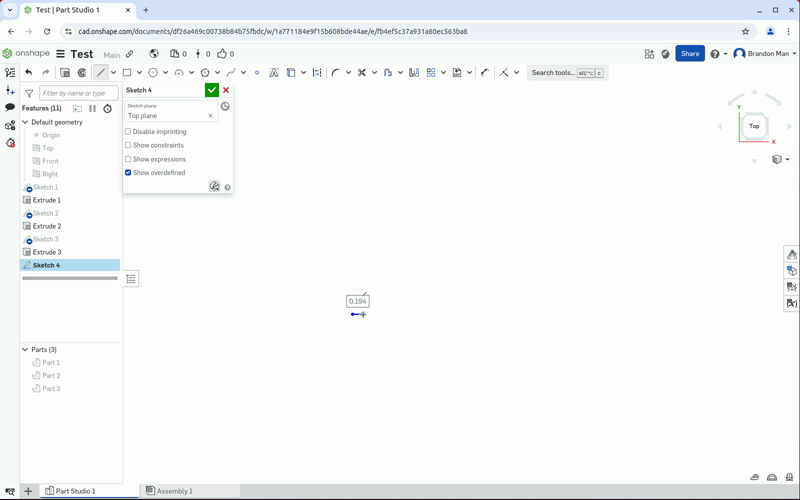
scroll(-6)
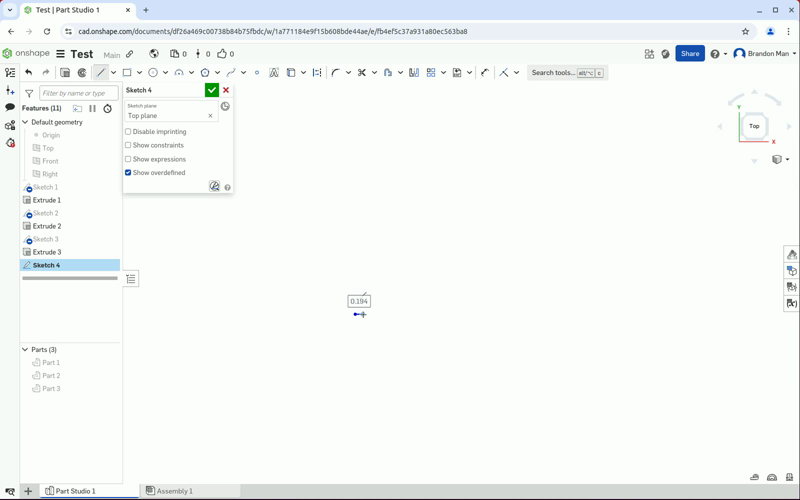
scroll(-6)
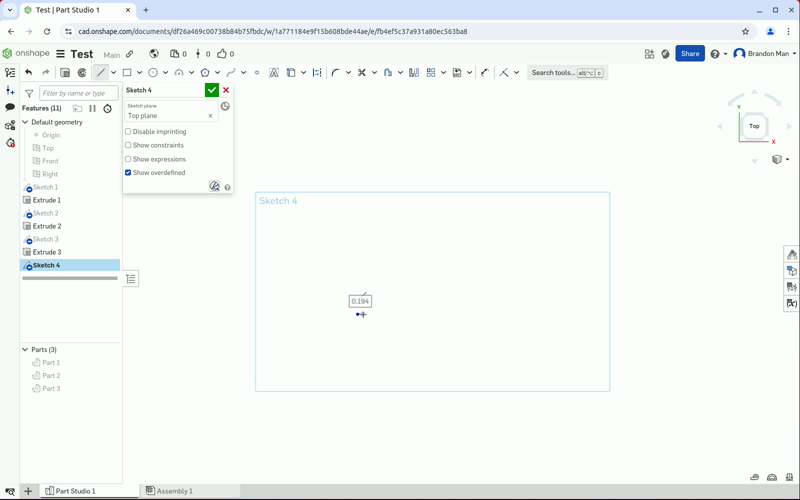
scroll(-6)
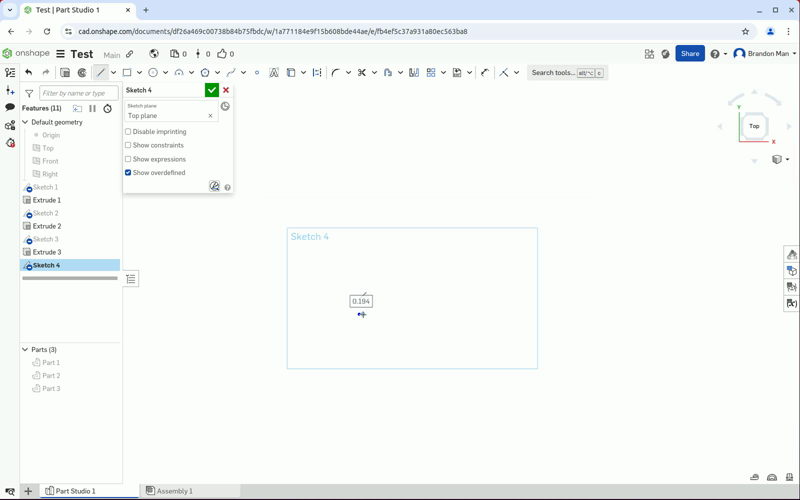
scroll(-6)
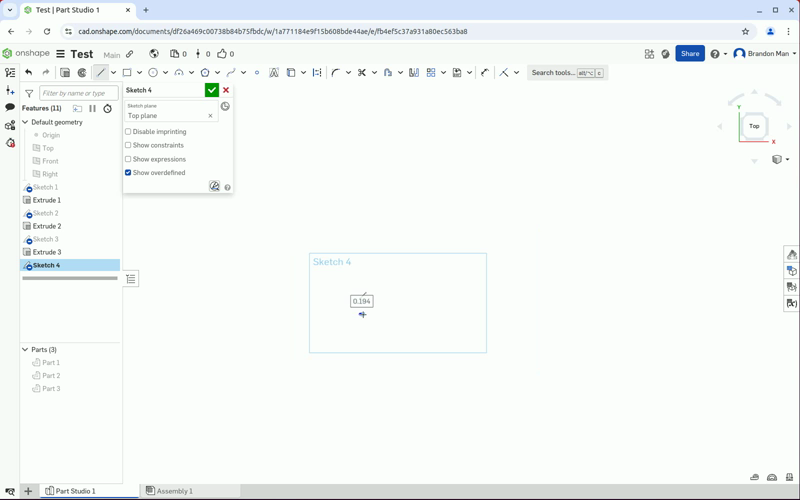
scroll(-6)
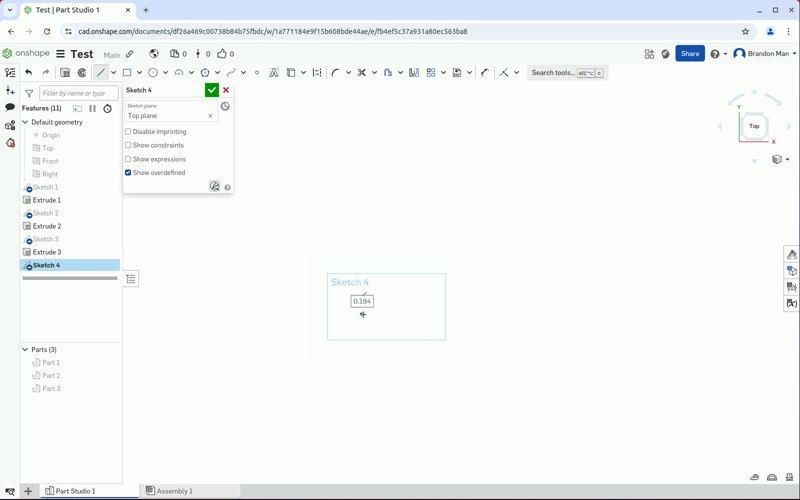
scroll(-6)
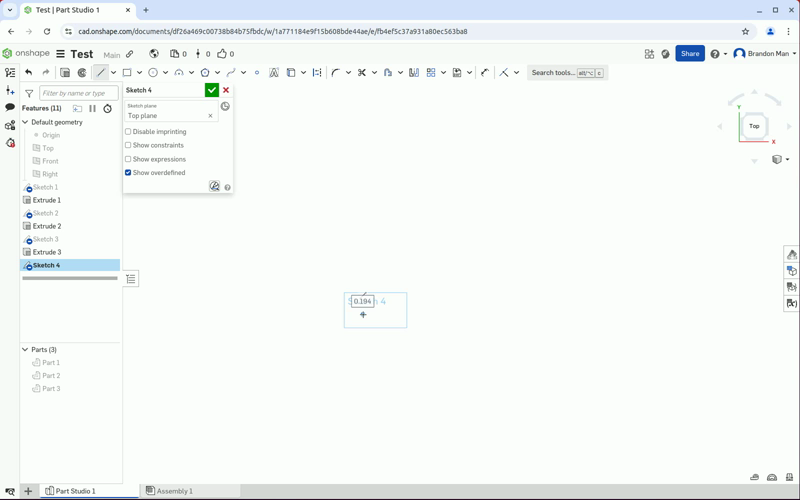
key_up(shift)
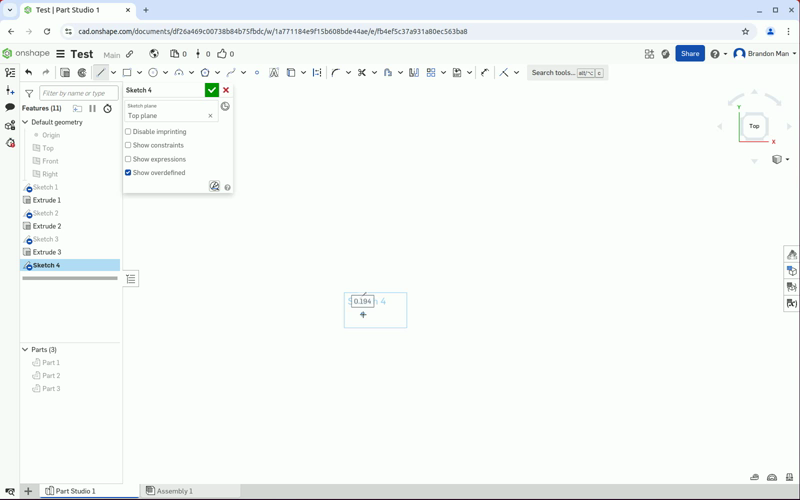
key_down(shift)
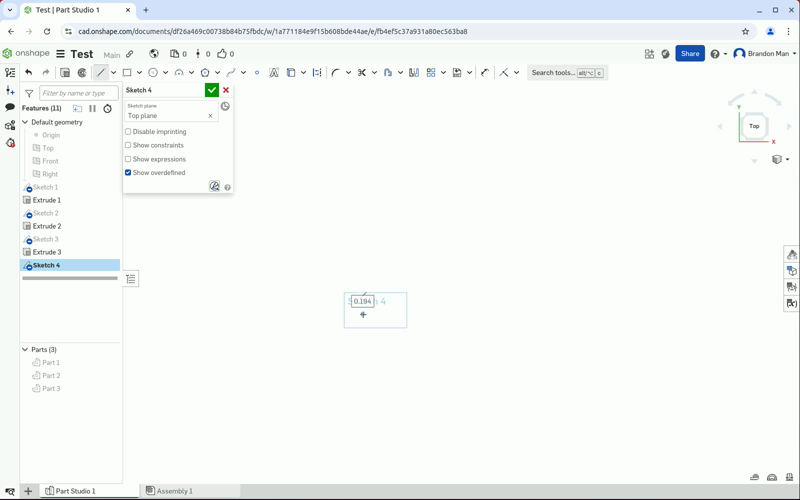
mouse_move(393, 314)
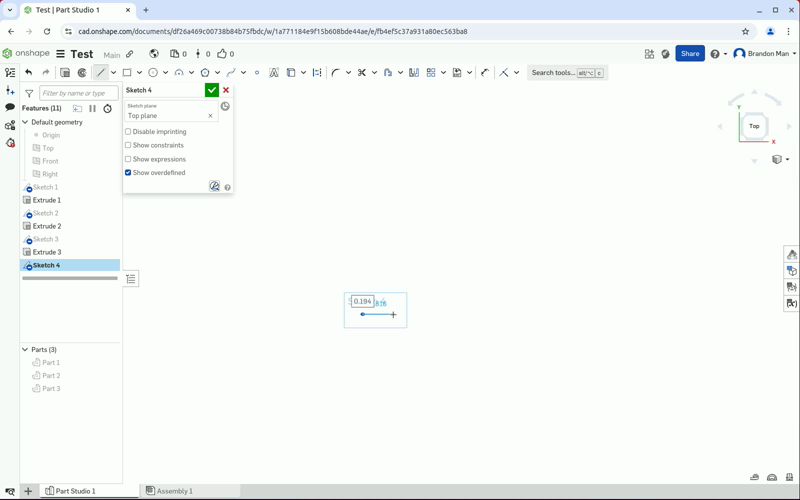
mouse_move(363, 302)
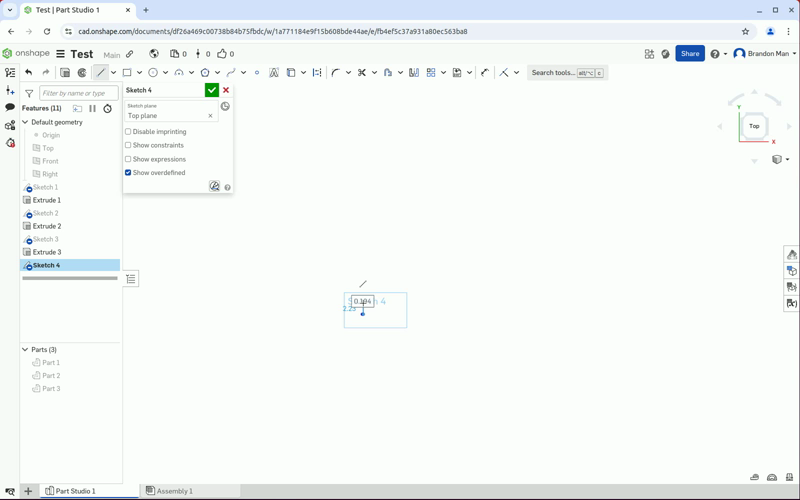
click(363, 302)
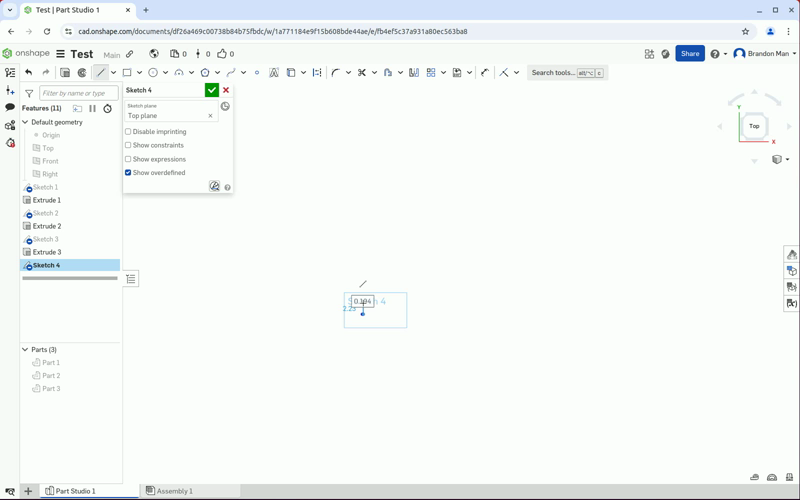
key_up(shift)
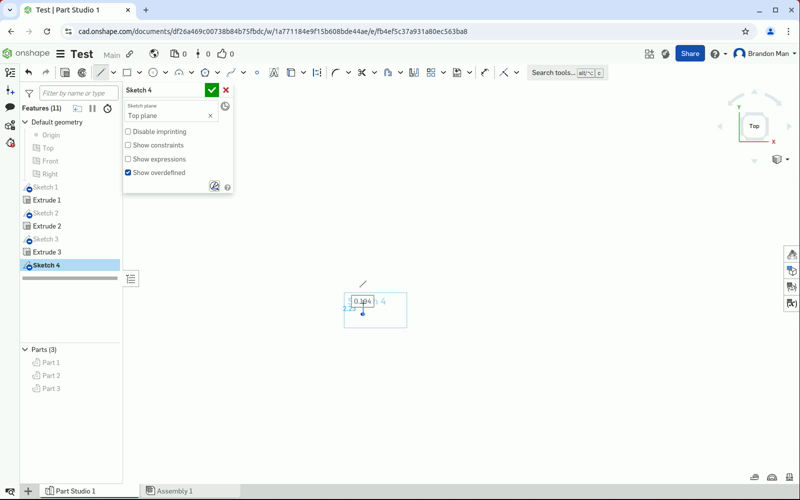
key_down(shift)
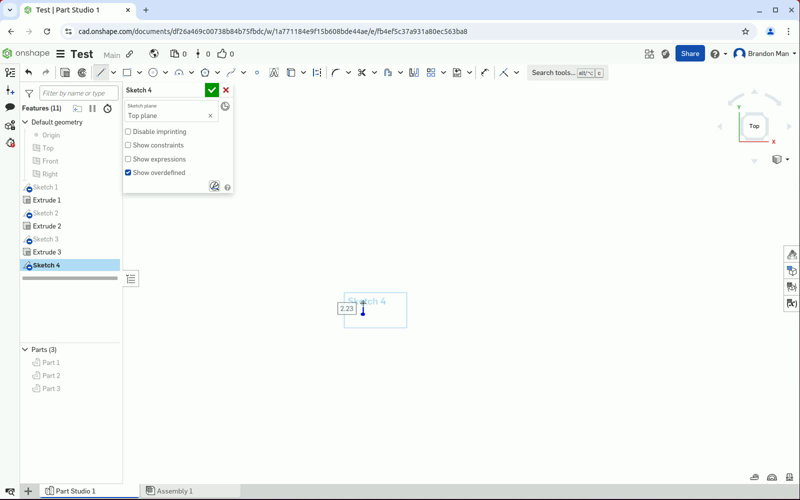
mouse_move(393, 302)
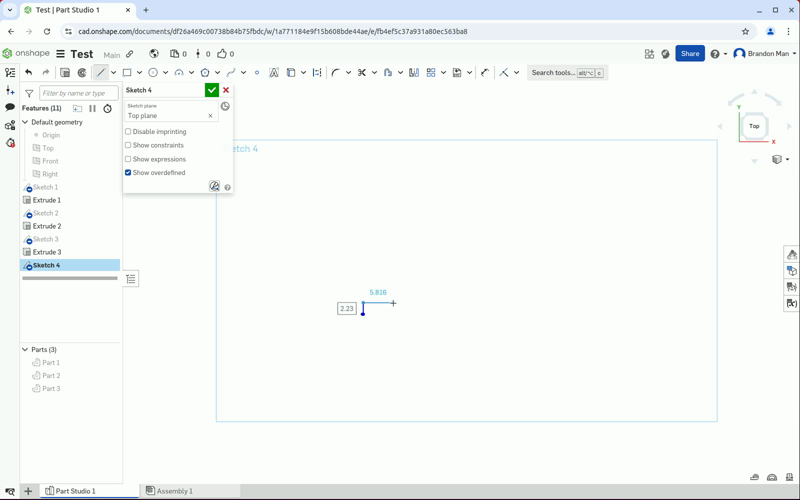
mouse_move(368, 302)
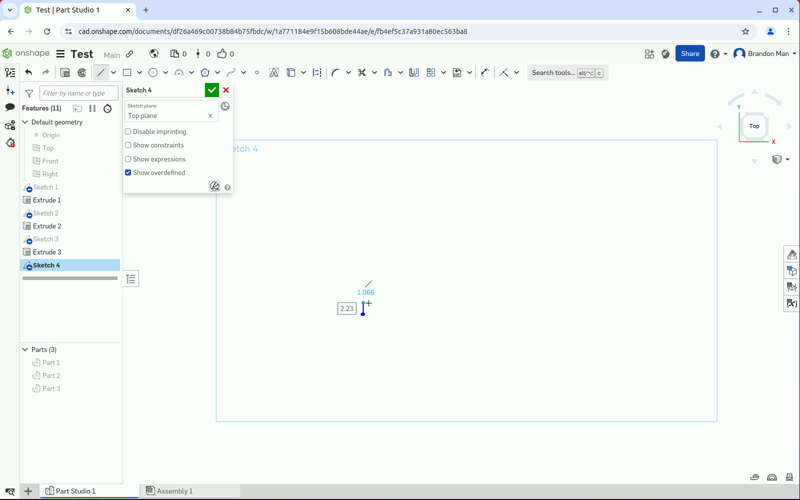
scroll(6)
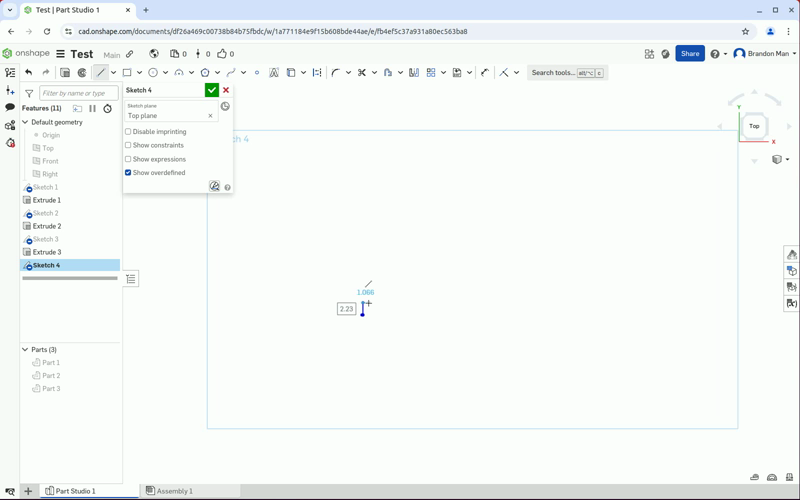
scroll(6)
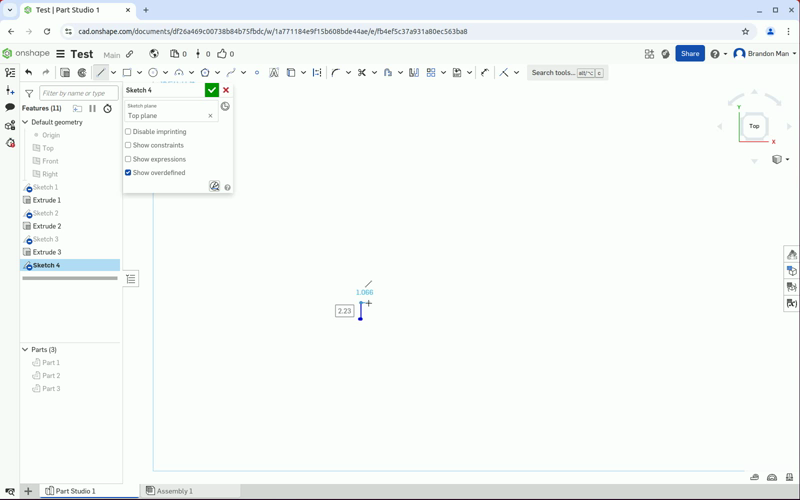
scroll(6)
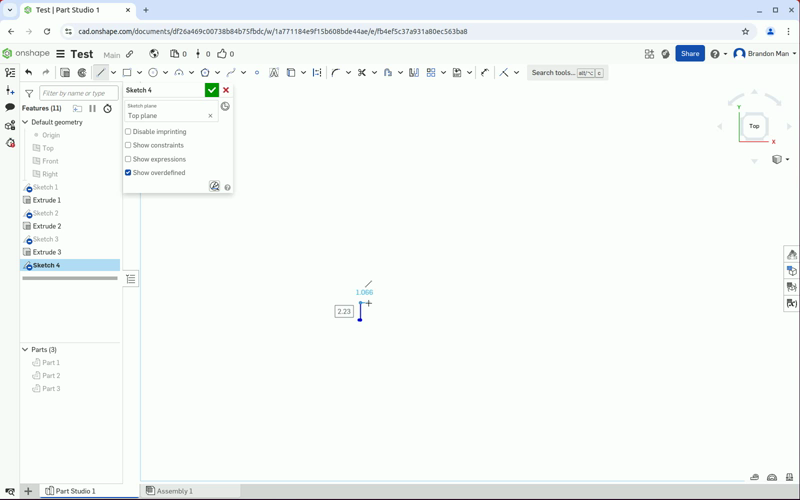
scroll(6)
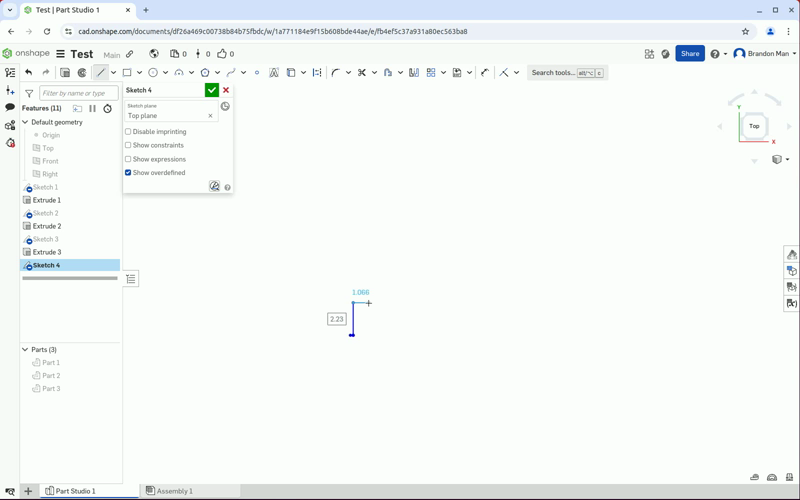
scroll(6)
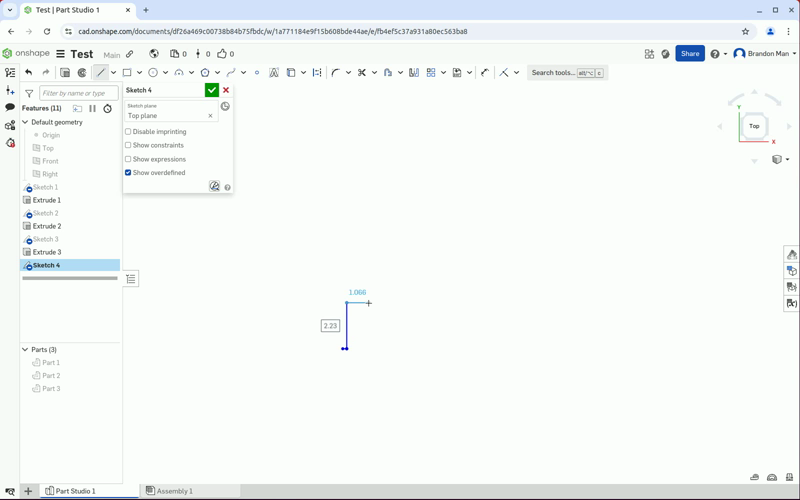
scroll(6)
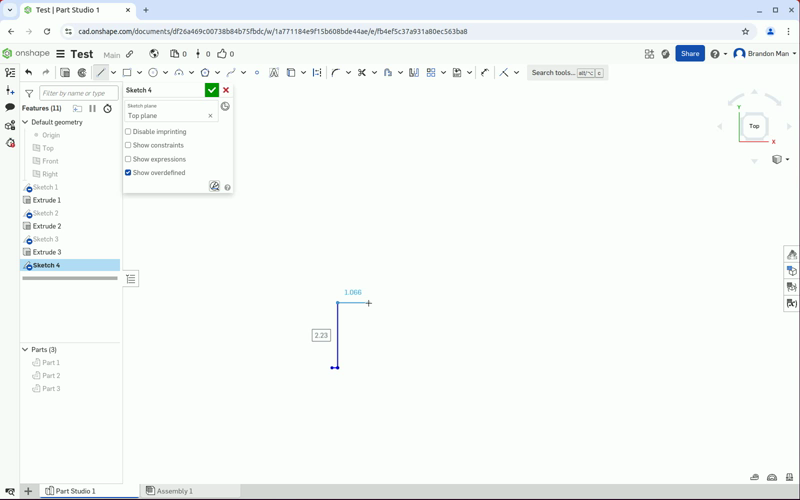
scroll(6)
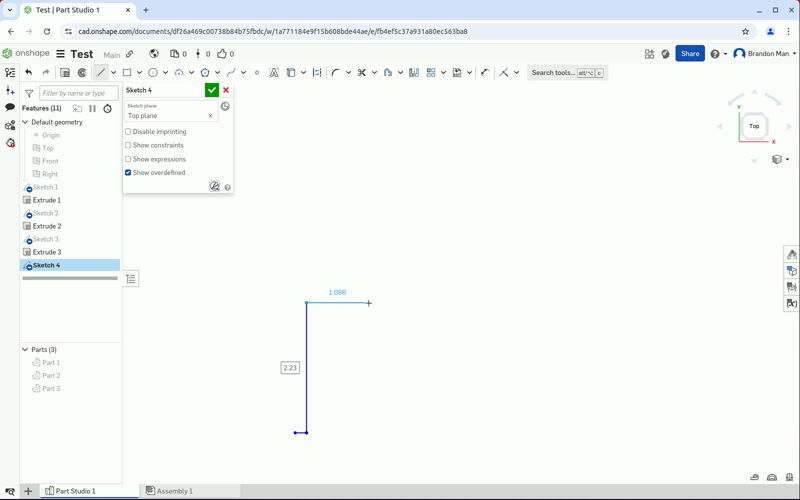
click(368, 302)
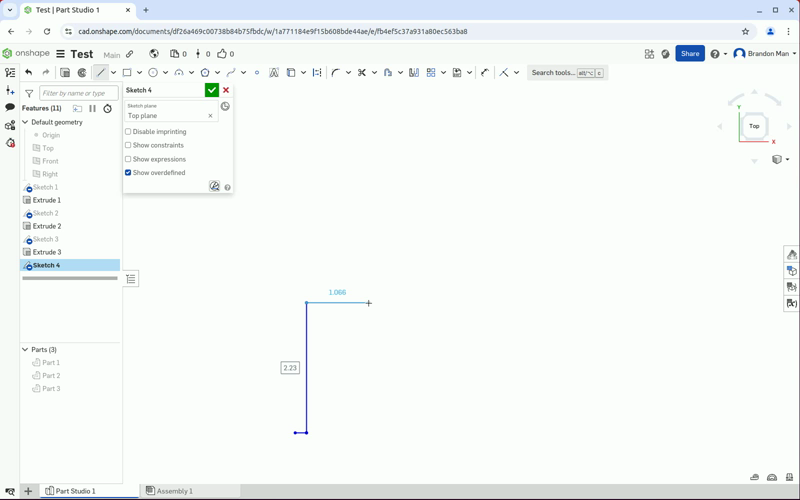
scroll(-6)
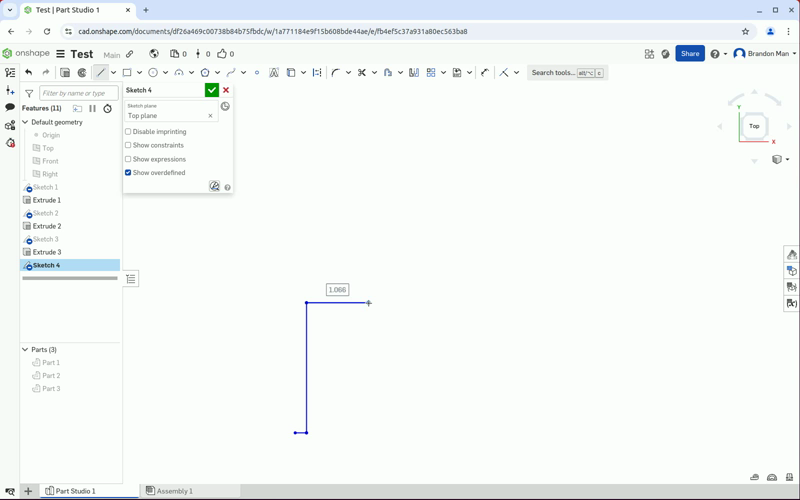
scroll(-6)
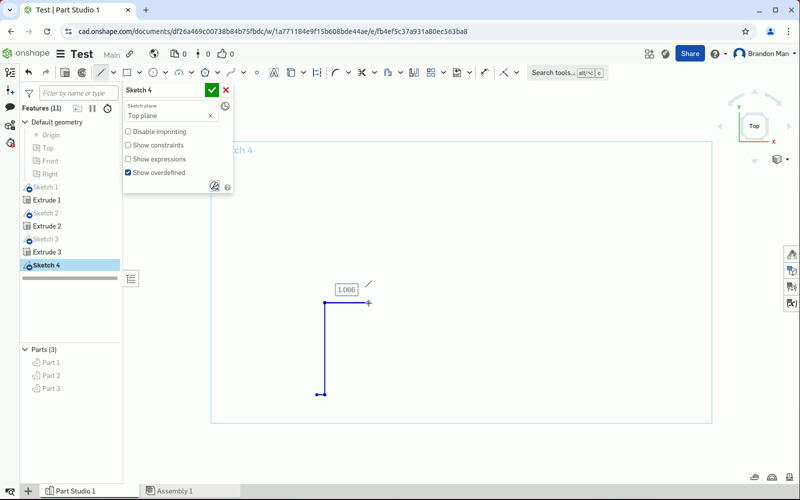
scroll(-6)
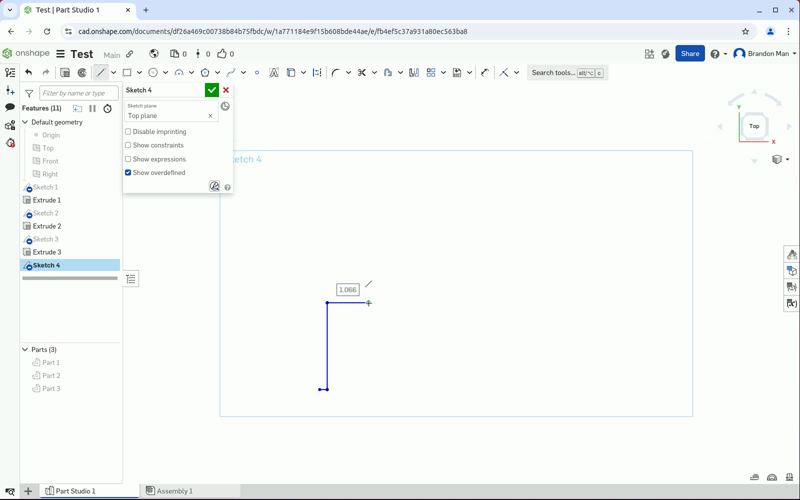
scroll(-6)
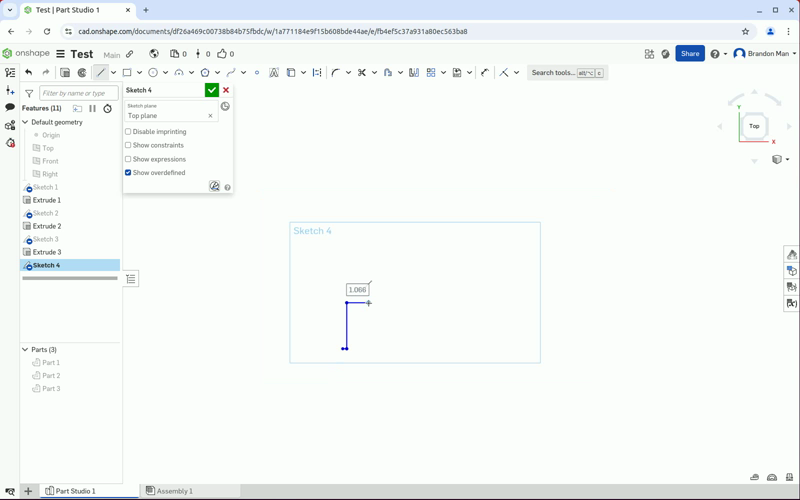
scroll(-6)
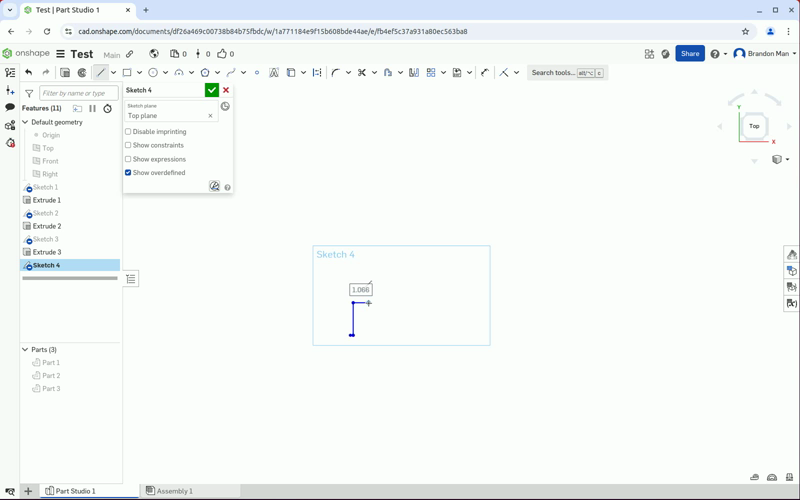
scroll(-6)
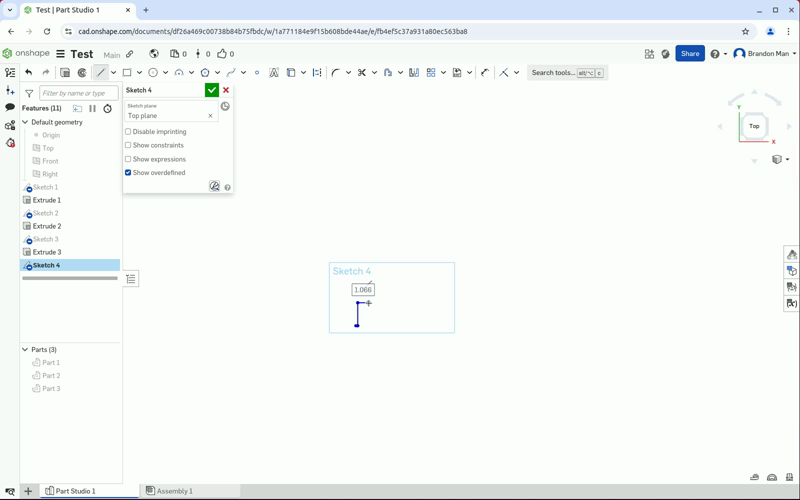
scroll(-6)
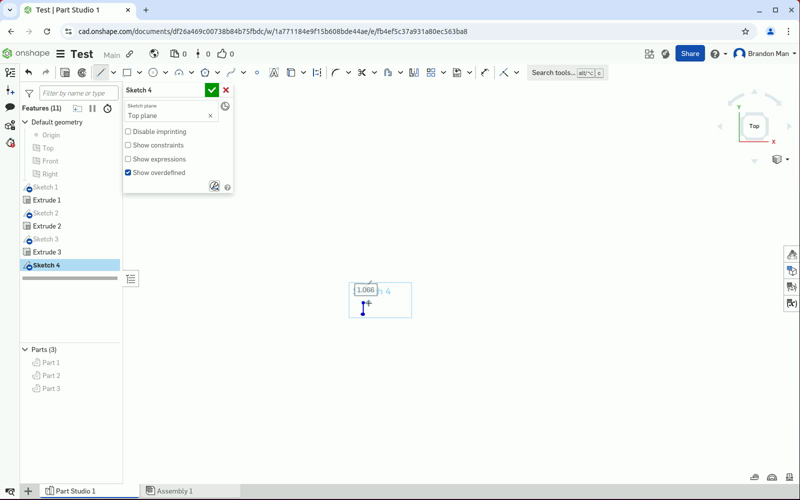
key_up(shift)
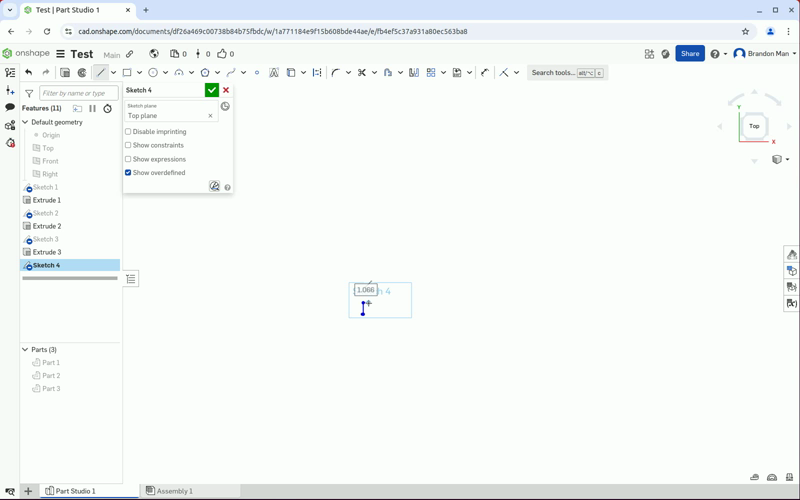
key_down(shift)
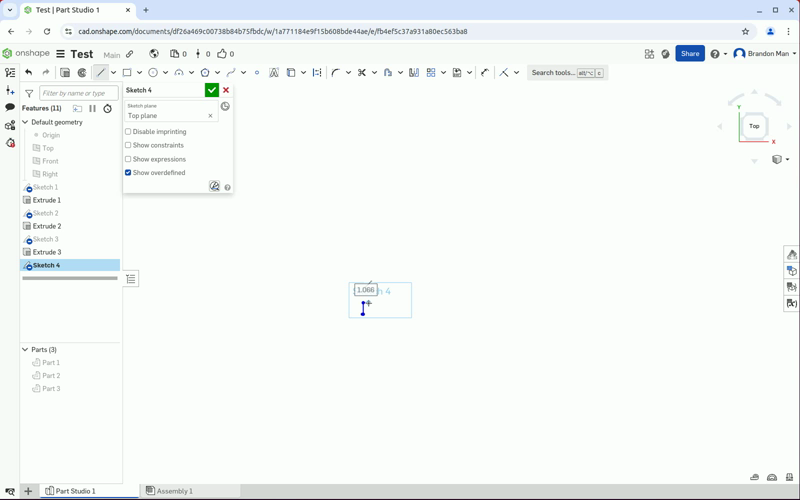
mouse_move(398, 302)
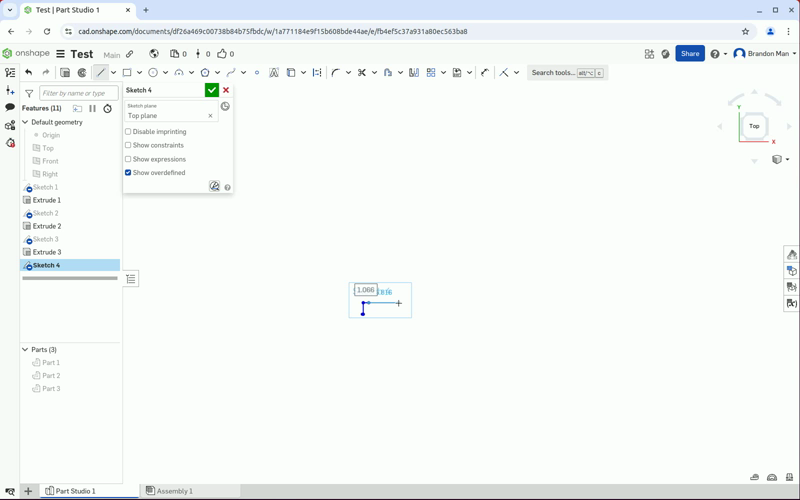
mouse_move(368, 314)
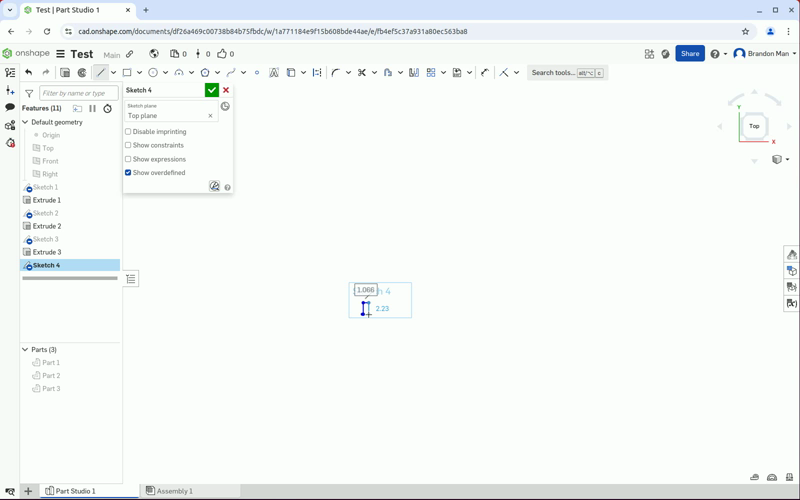
click(368, 314)
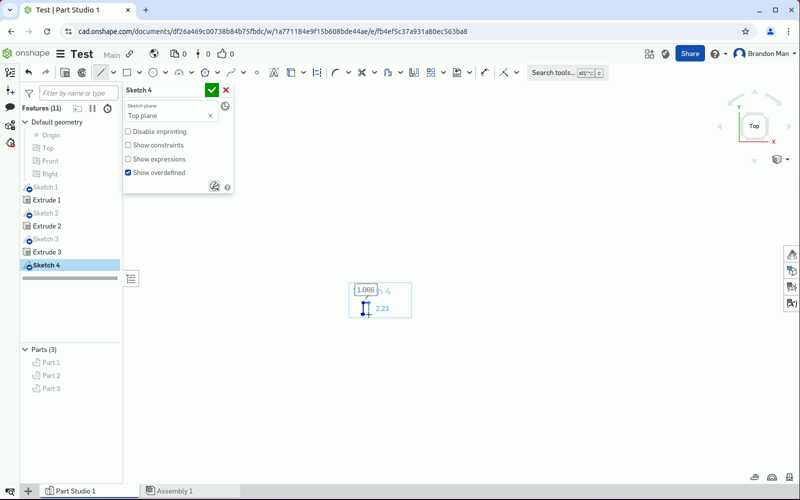
key_up(shift)
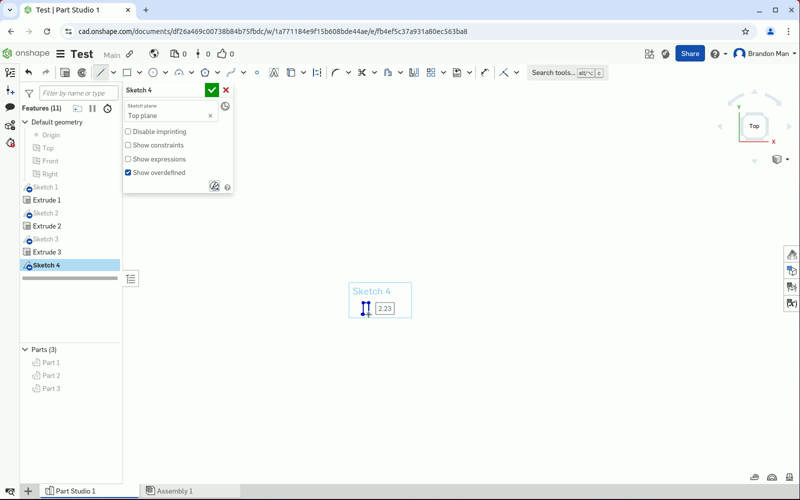
key_down(shift)
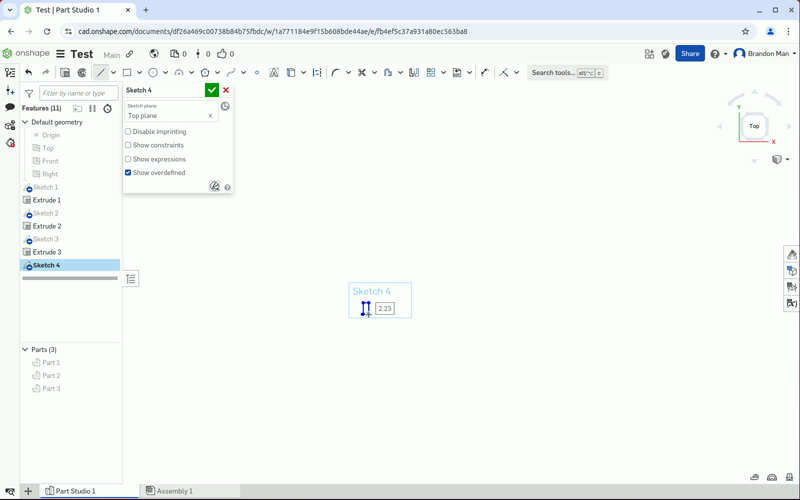
mouse_move(398, 314)
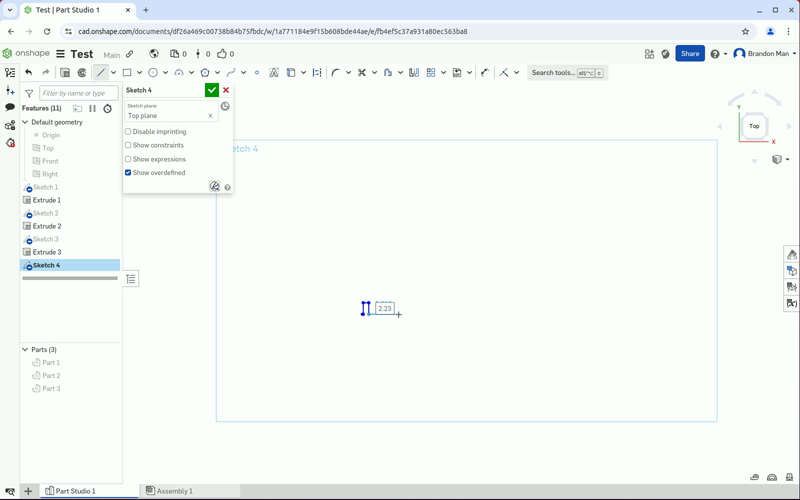
mouse_move(373, 314)
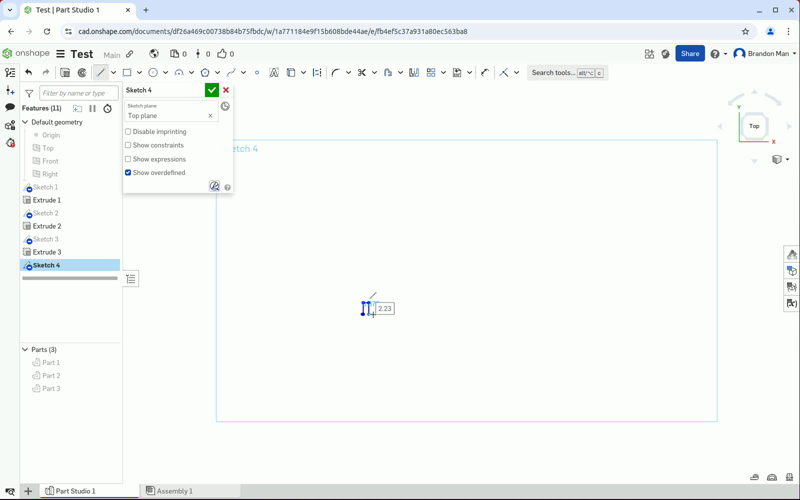
scroll(6)
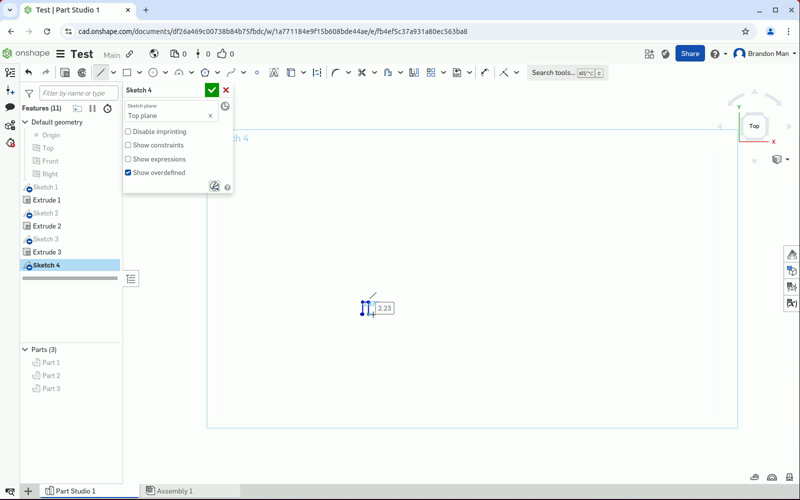
scroll(6)
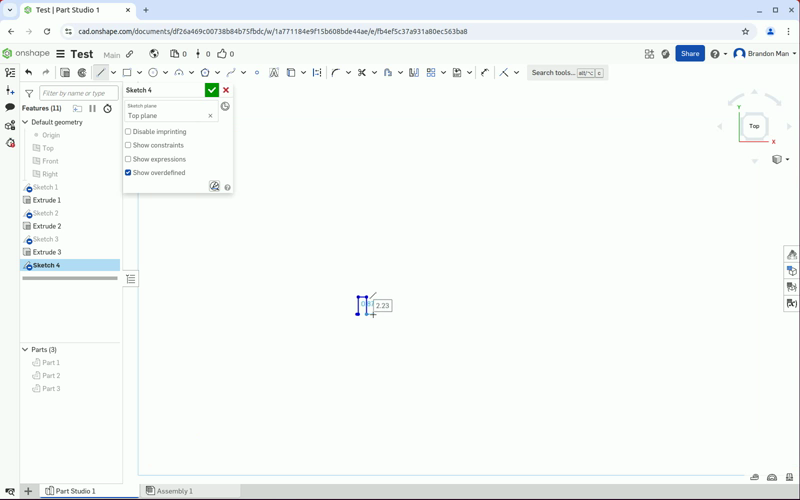
scroll(6)
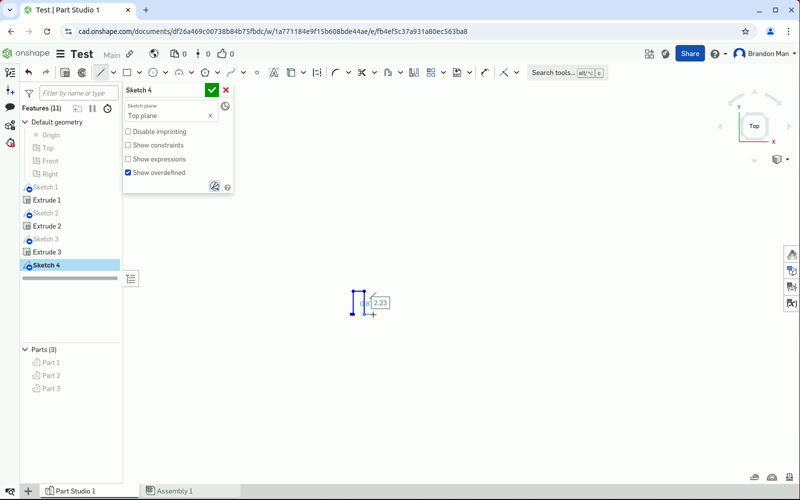
scroll(6)
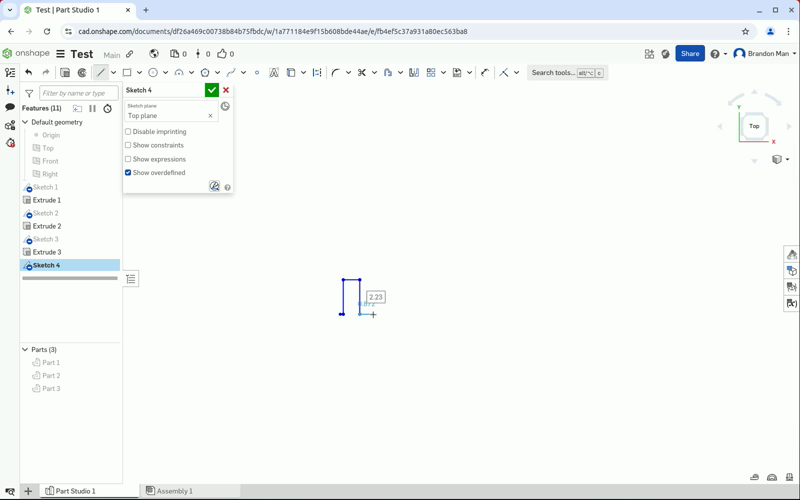
scroll(6)
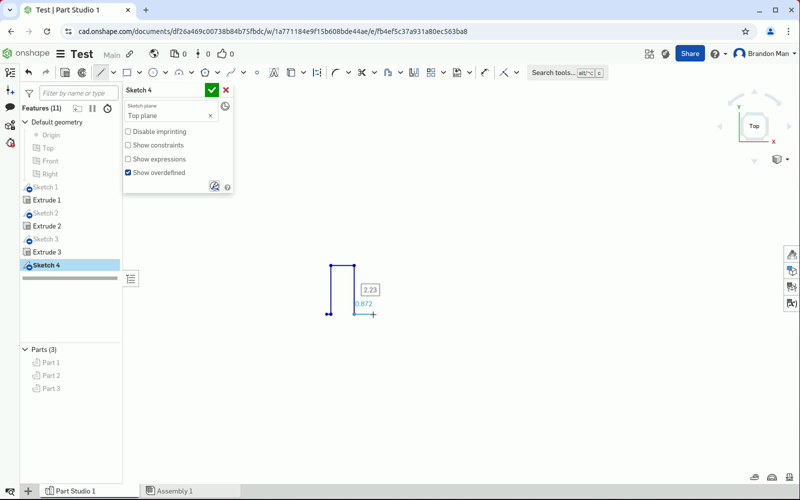
scroll(6)
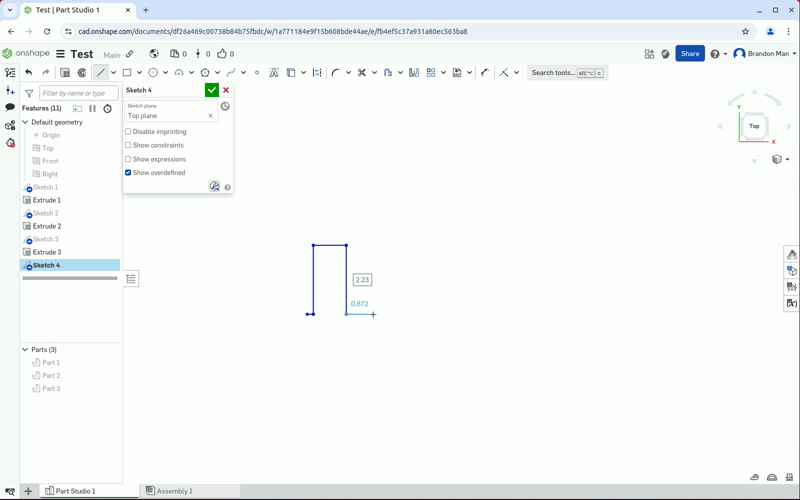
scroll(6)
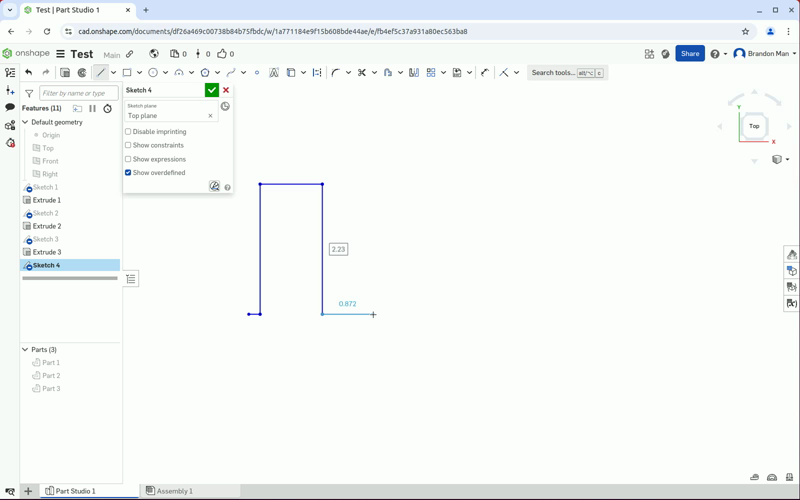
click(373, 314)
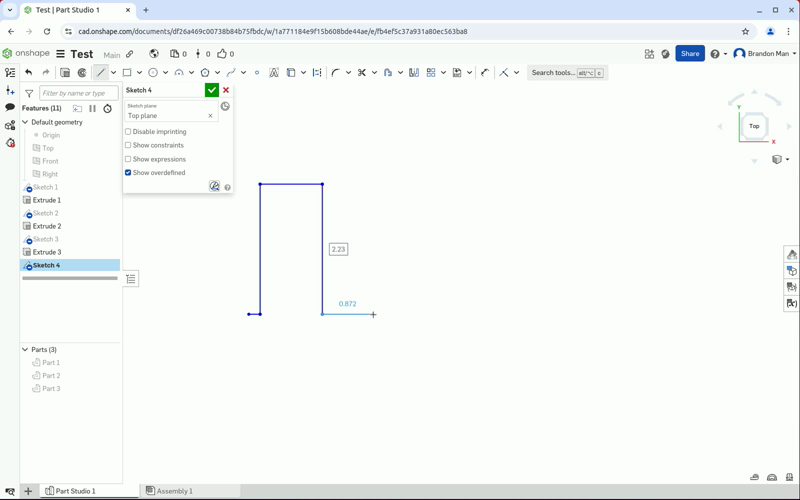
scroll(-6)
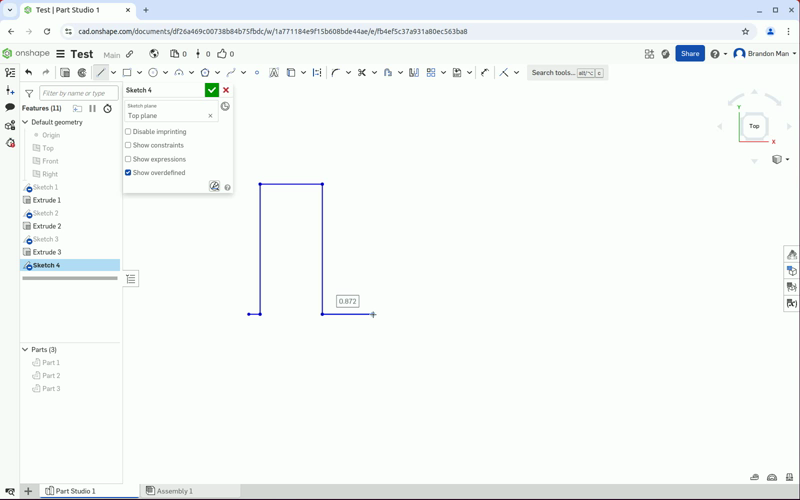
scroll(-6)
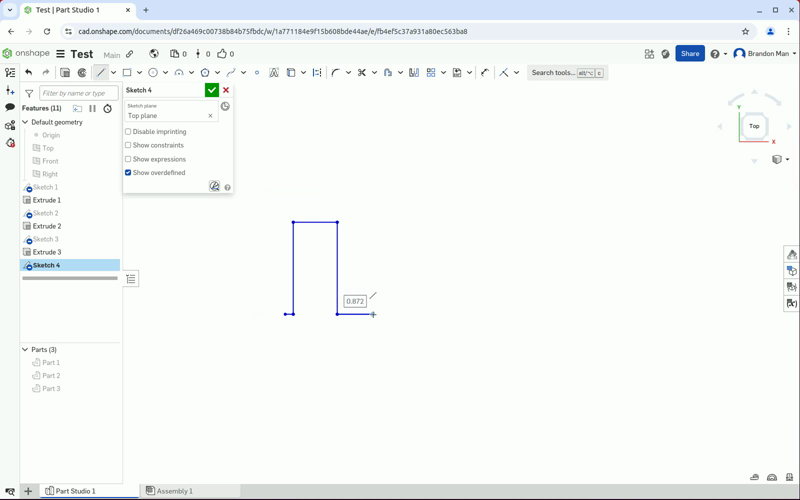
scroll(-6)
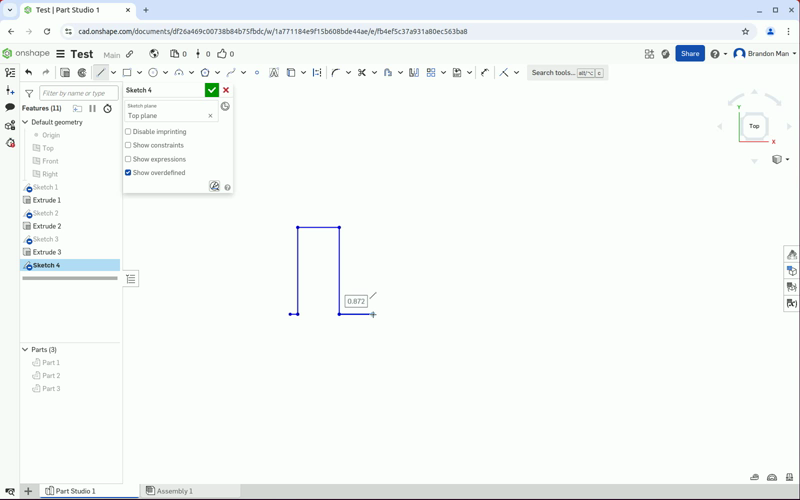
scroll(-6)
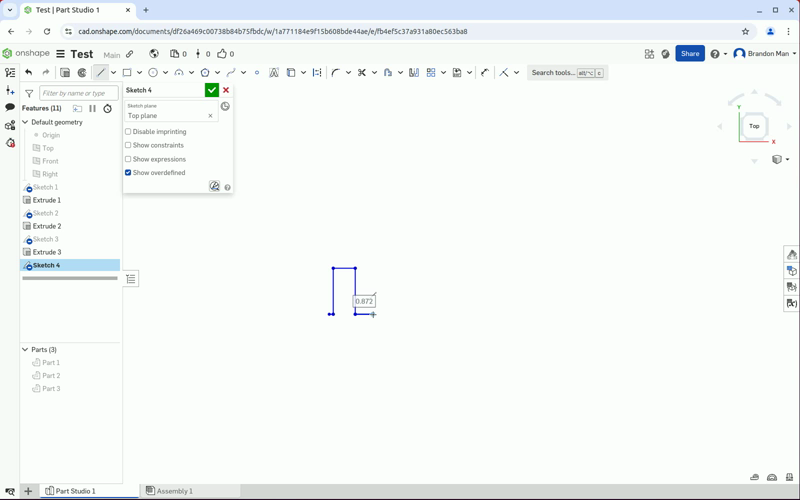
scroll(-6)
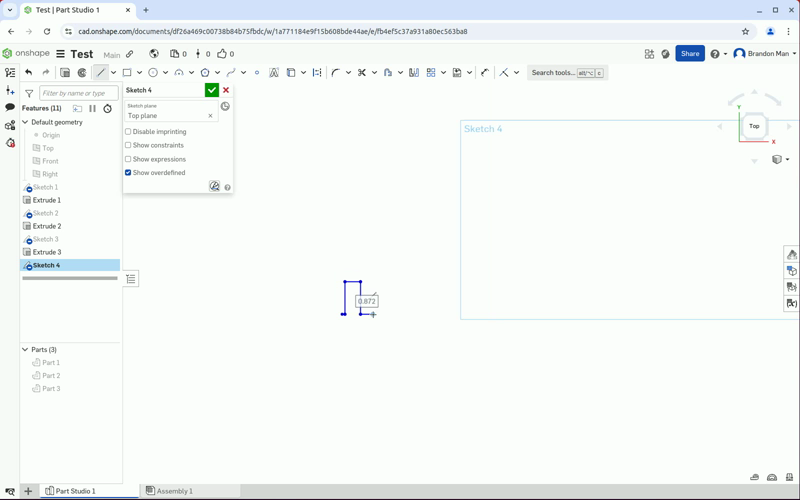
scroll(-6)
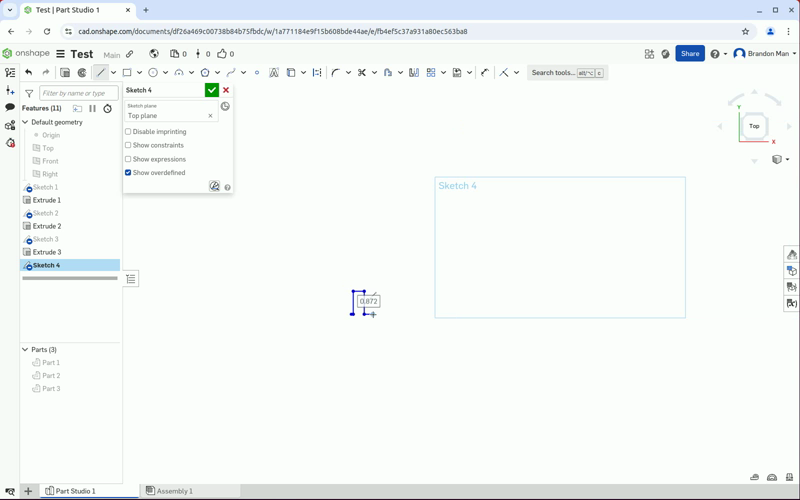
scroll(-6)
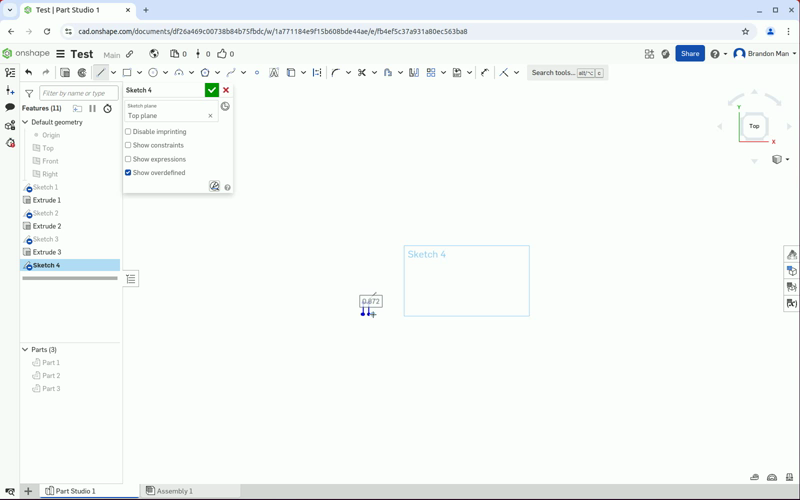
key_up(shift)
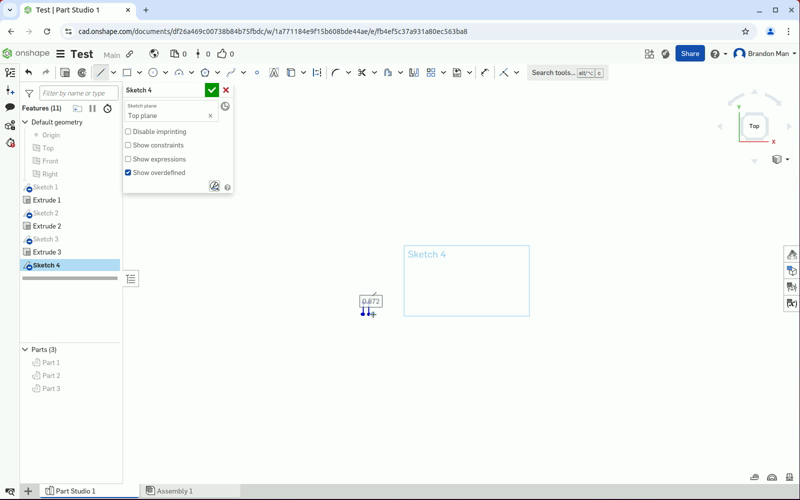
key_down(shift)
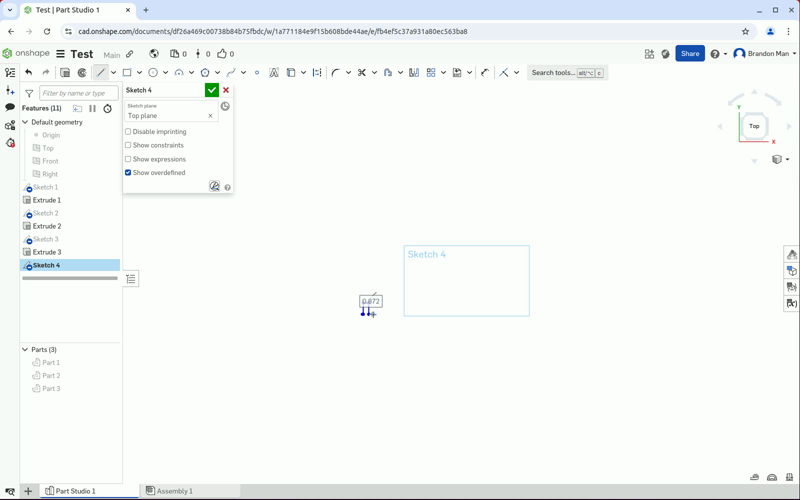
mouse_move(403, 314)
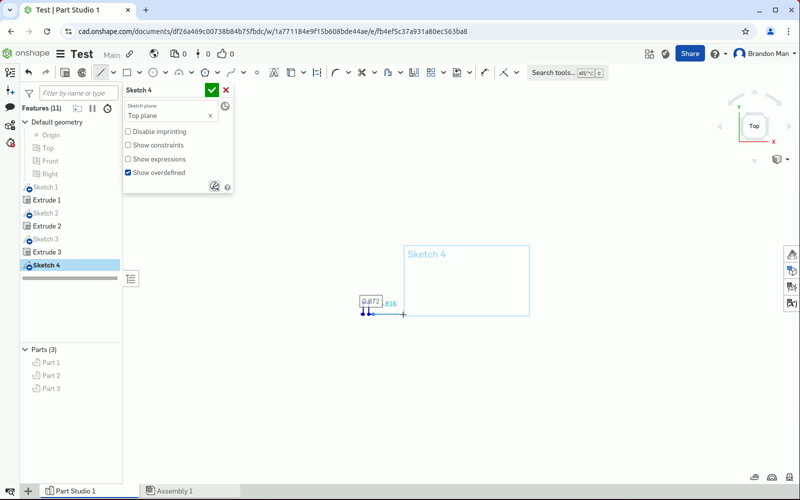
mouse_move(373, 300)
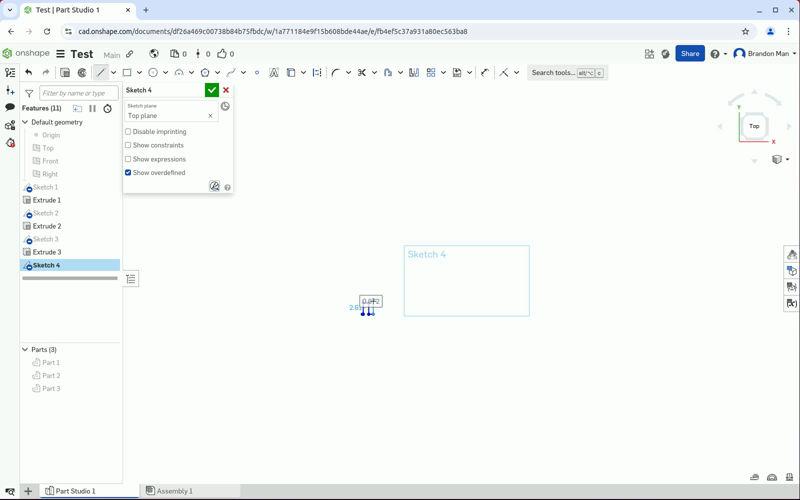
click(373, 300)
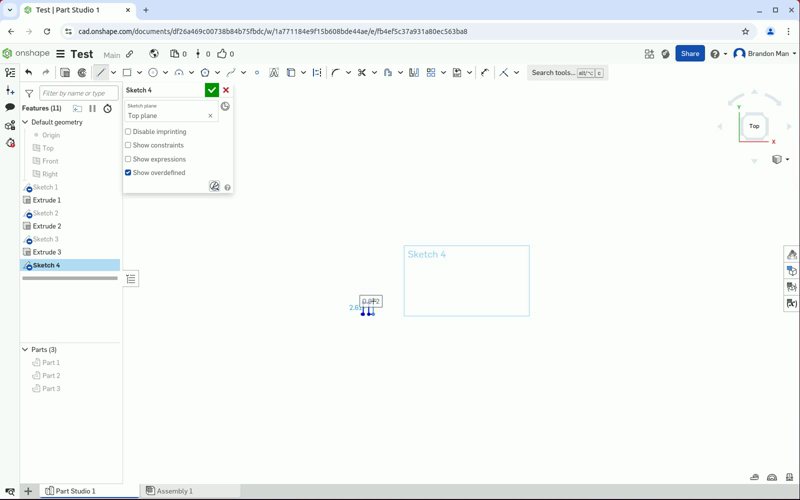
key_up(shift)
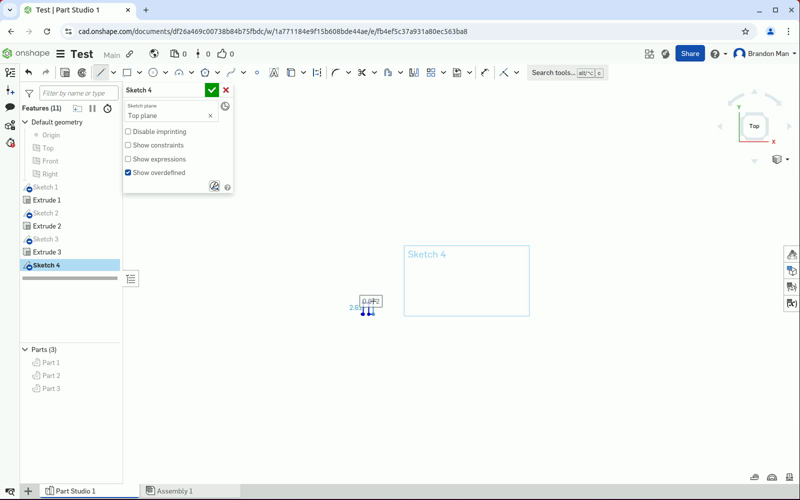
key_down(shift)
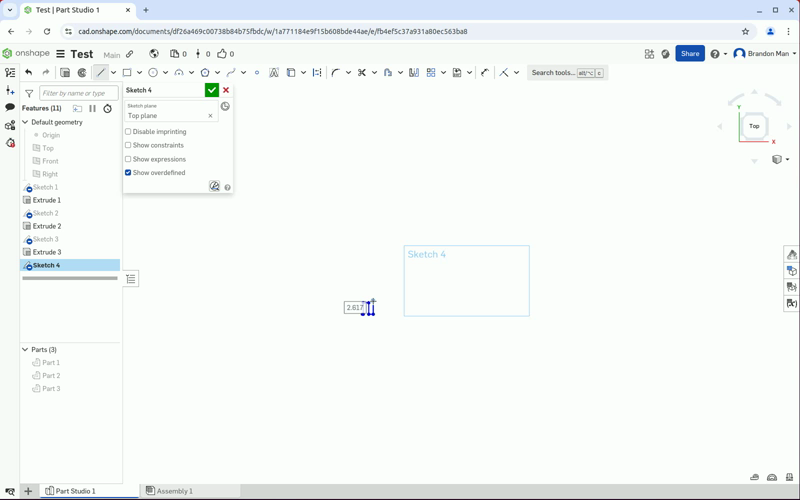
mouse_move(403, 300)
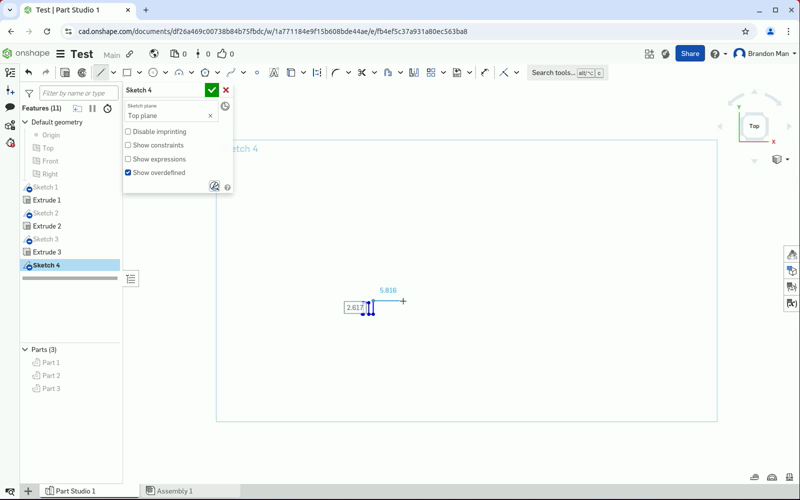
mouse_move(362, 300)
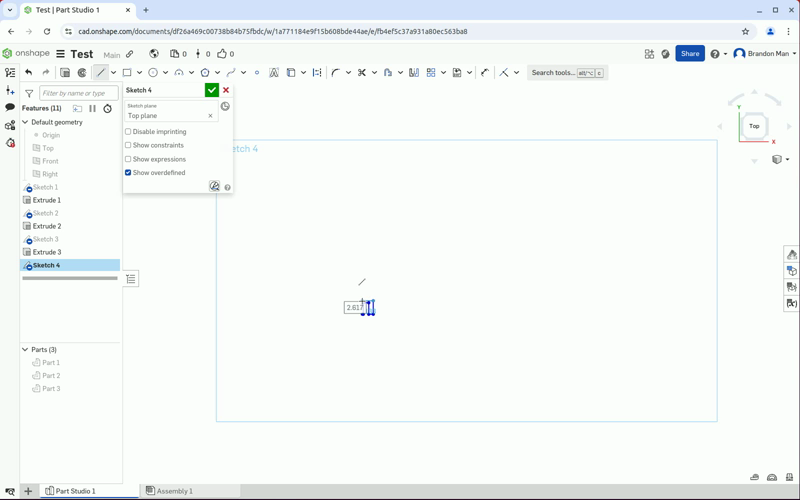
scroll(6)
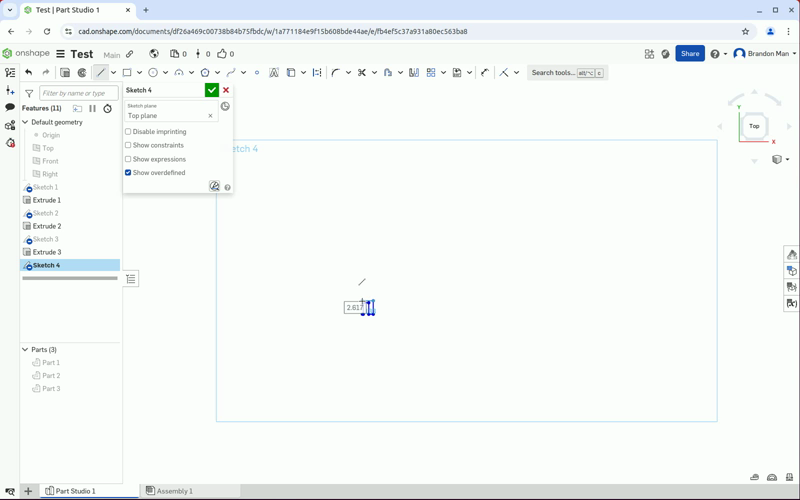
scroll(6)
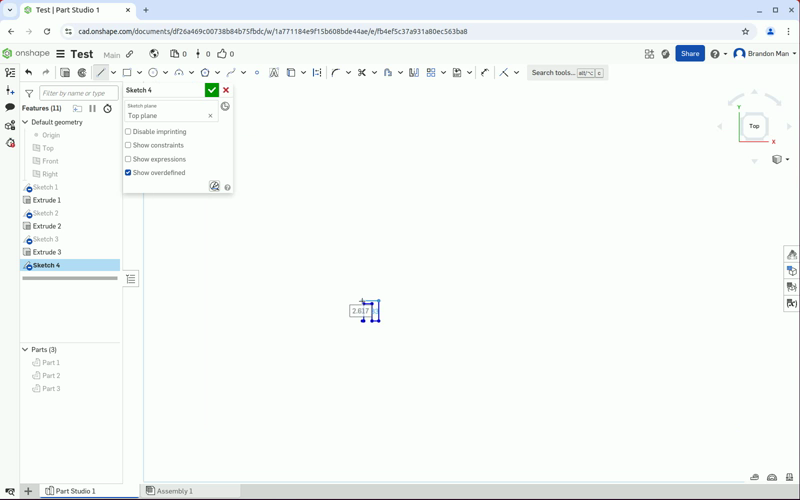
scroll(6)
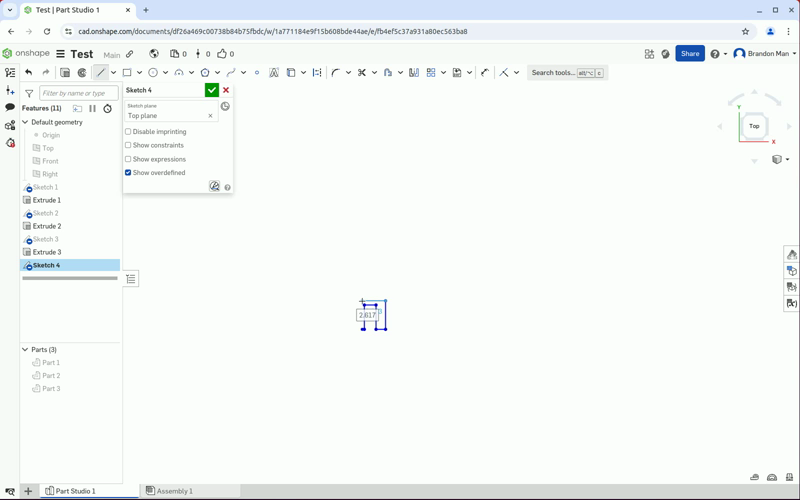
scroll(6)
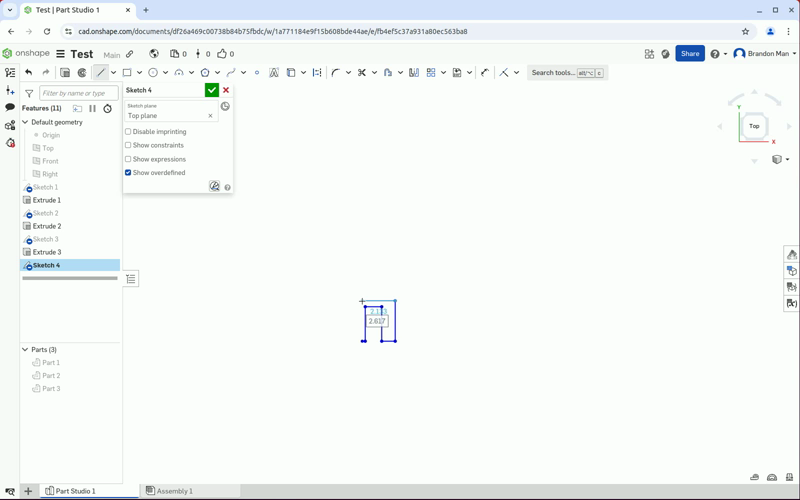
scroll(6)
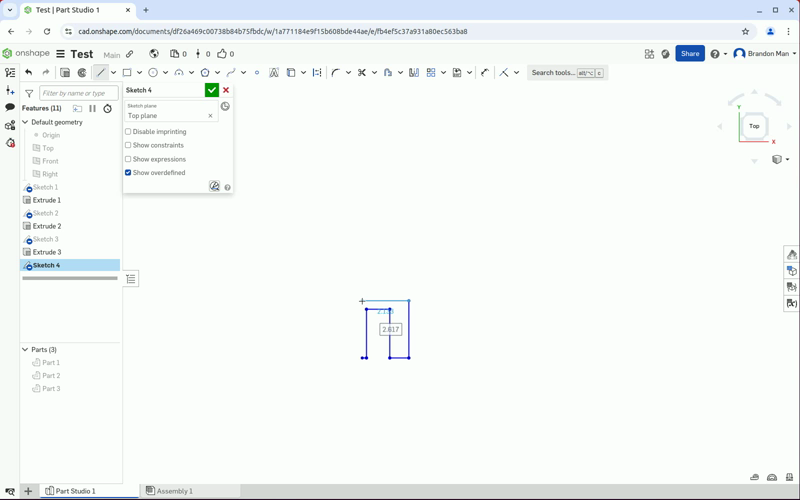
scroll(6)
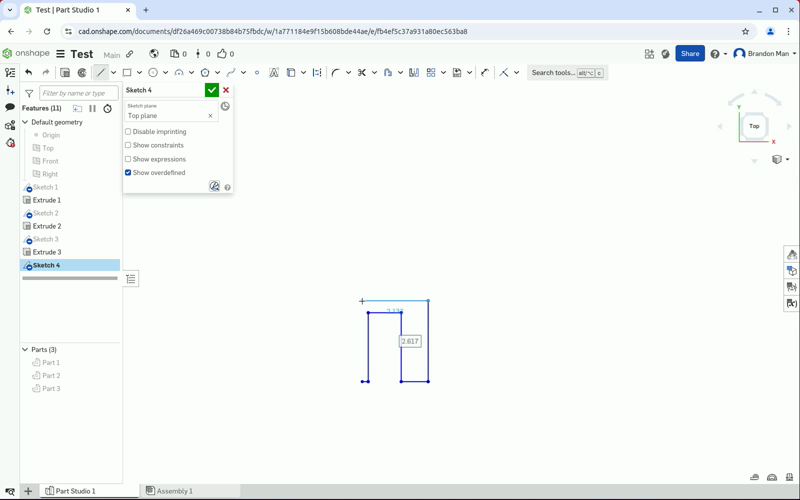
scroll(6)
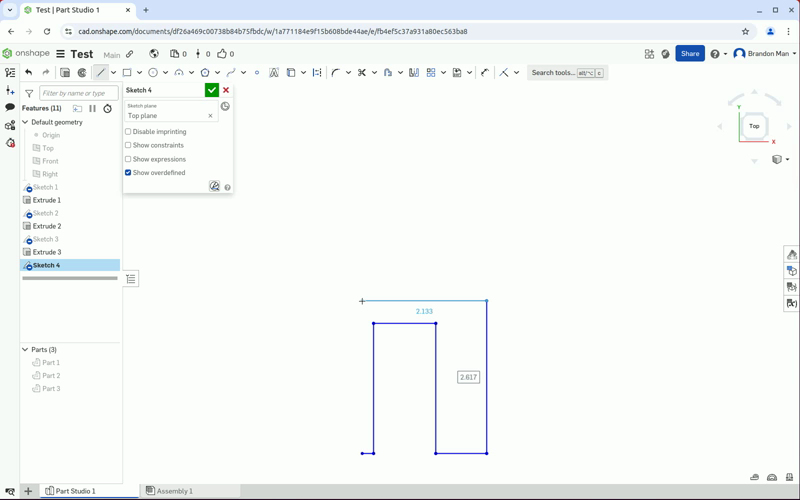
click(362, 300)
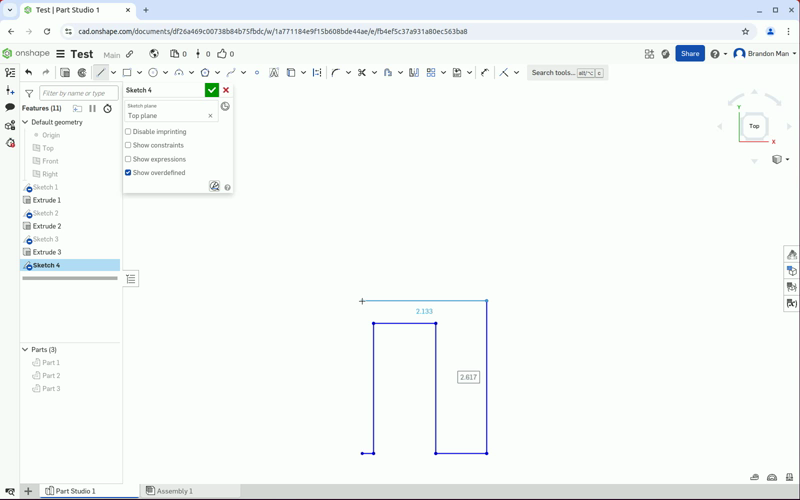
scroll(-6)
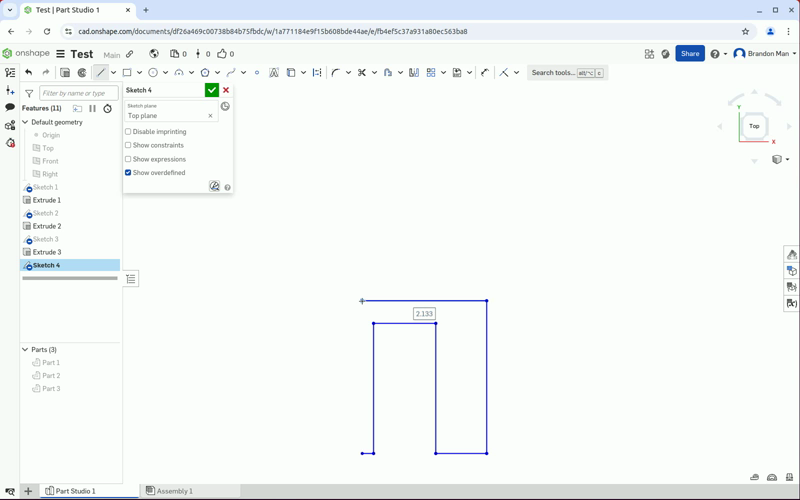
scroll(-6)
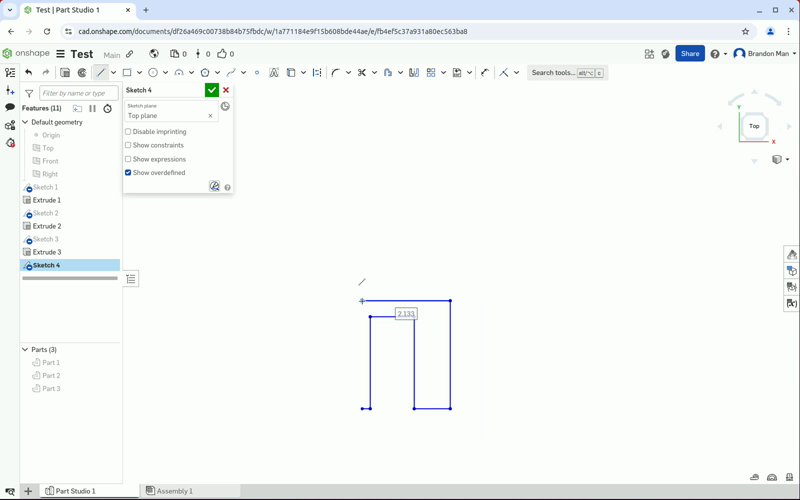
scroll(-6)
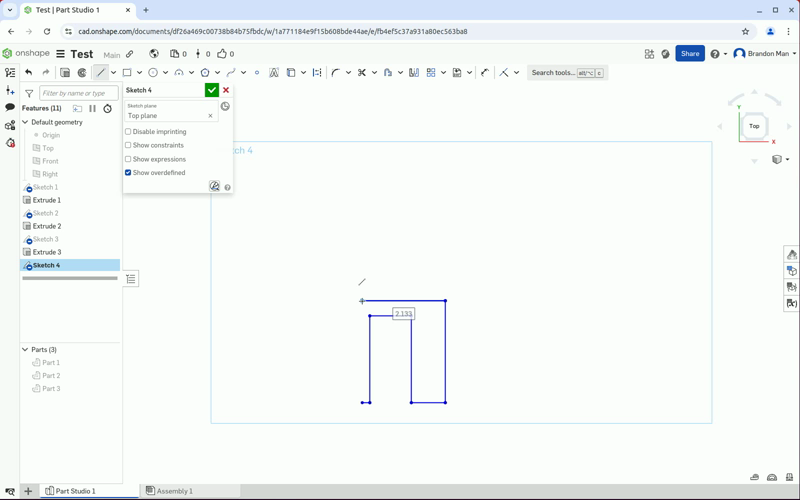
scroll(-6)
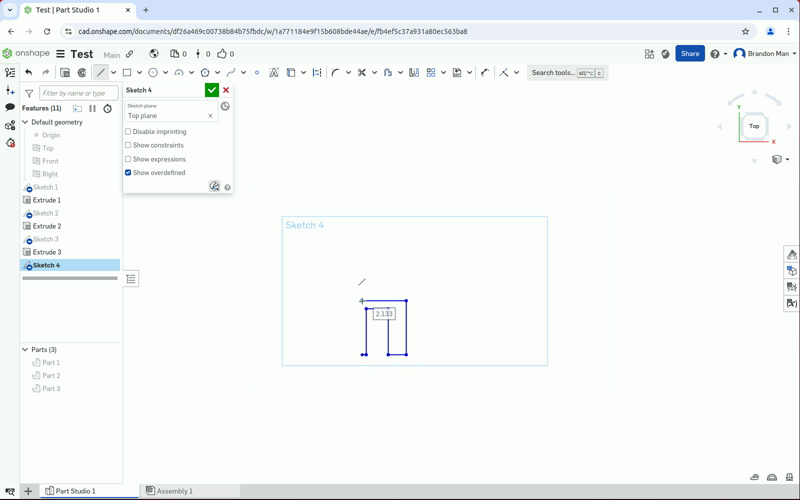
scroll(-6)
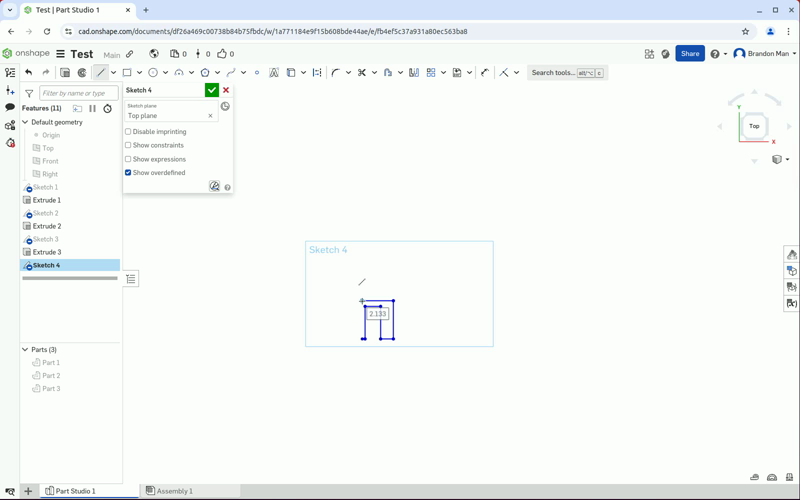
scroll(-6)
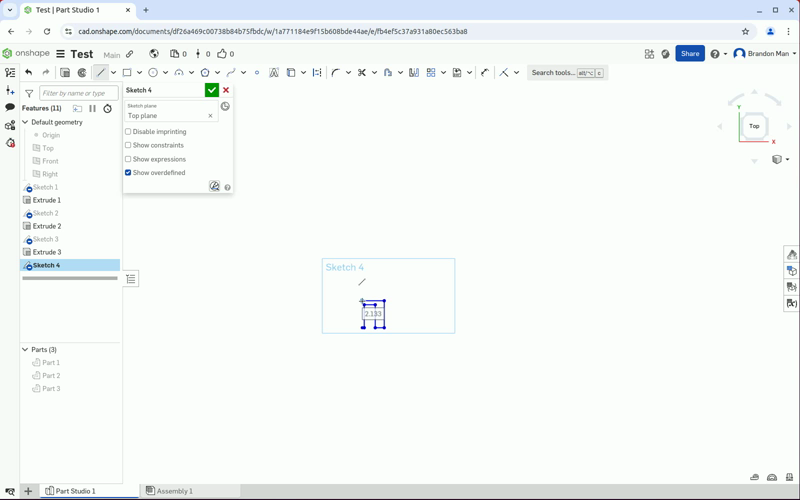
scroll(-6)
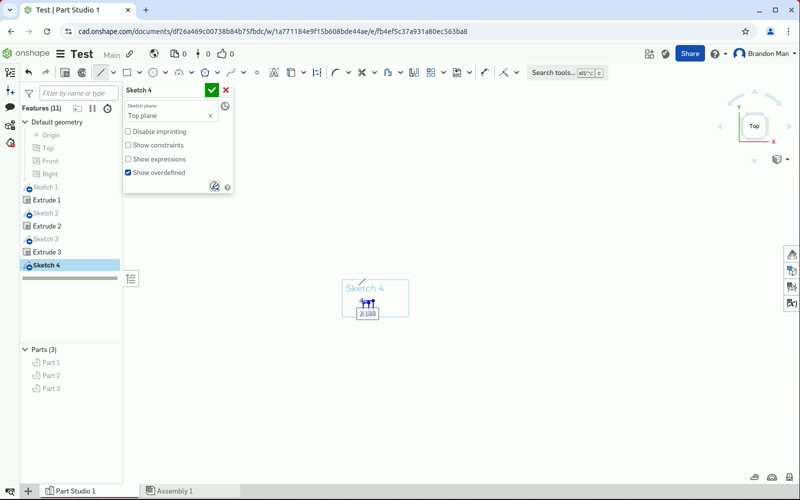
key_up(shift)
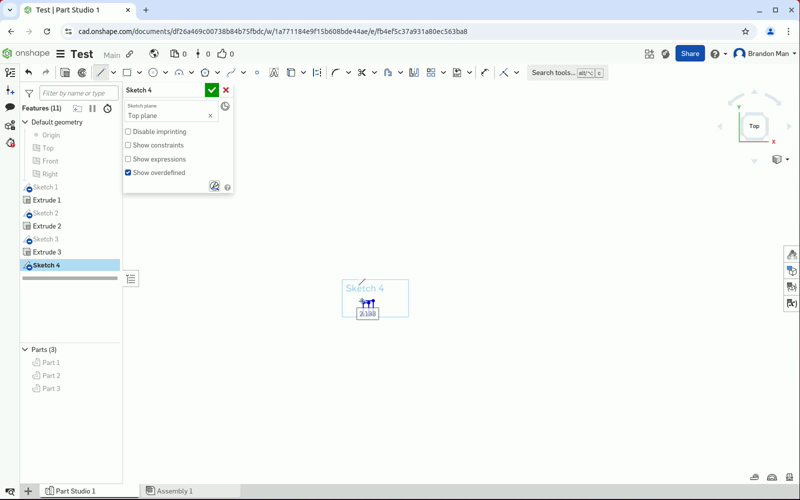
mouse_move(392, 300)
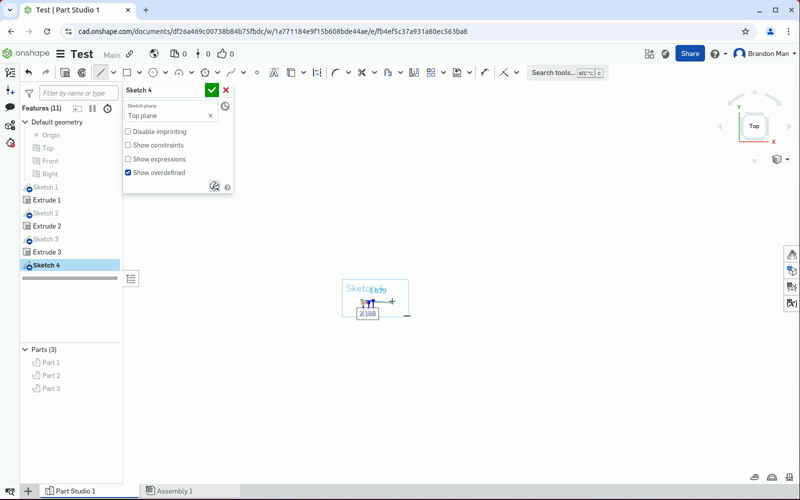
key_down(shift)
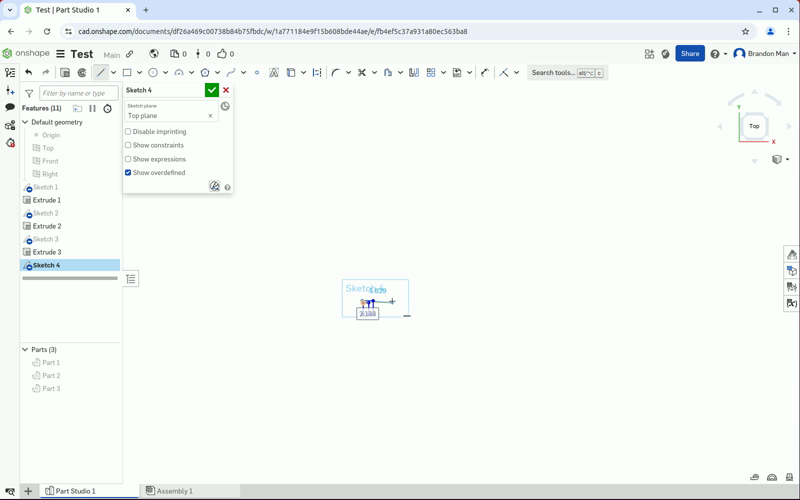
mouse_move(362, 314)
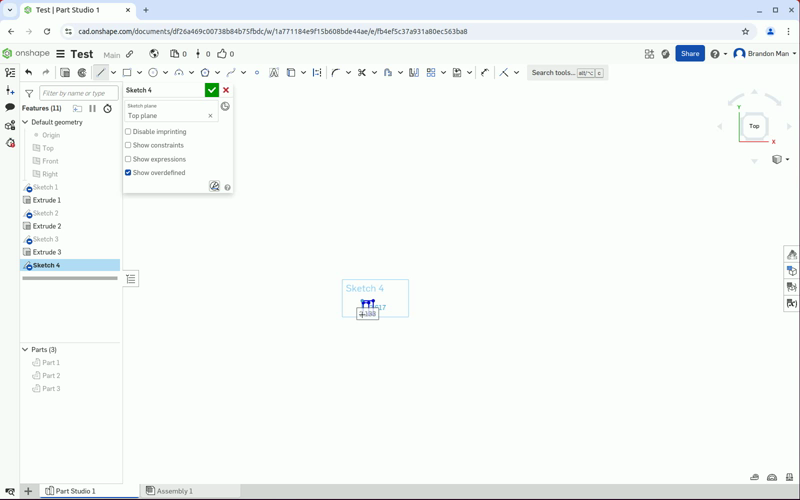
scroll(6)
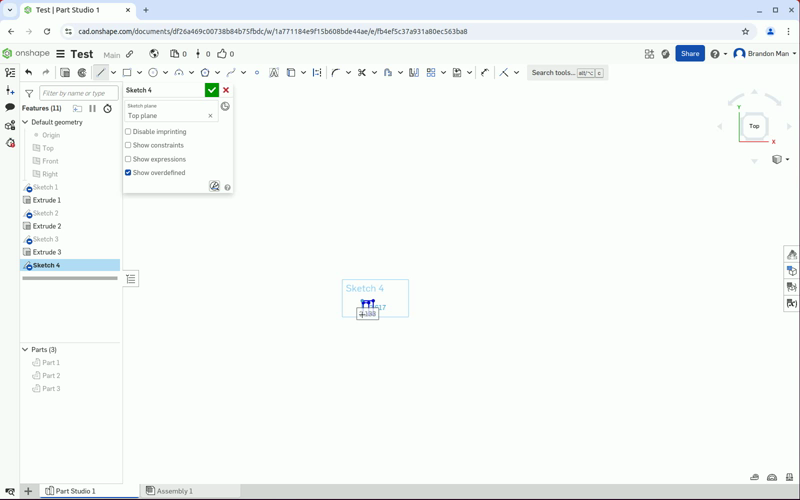
scroll(6)
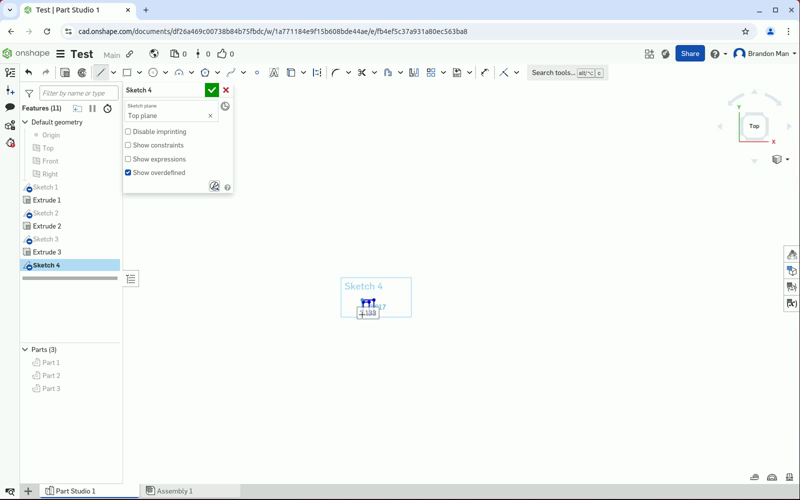
scroll(6)
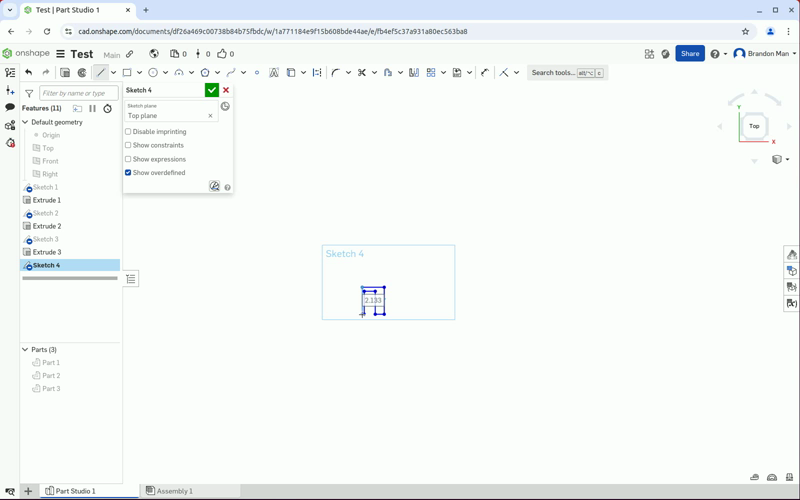
scroll(6)
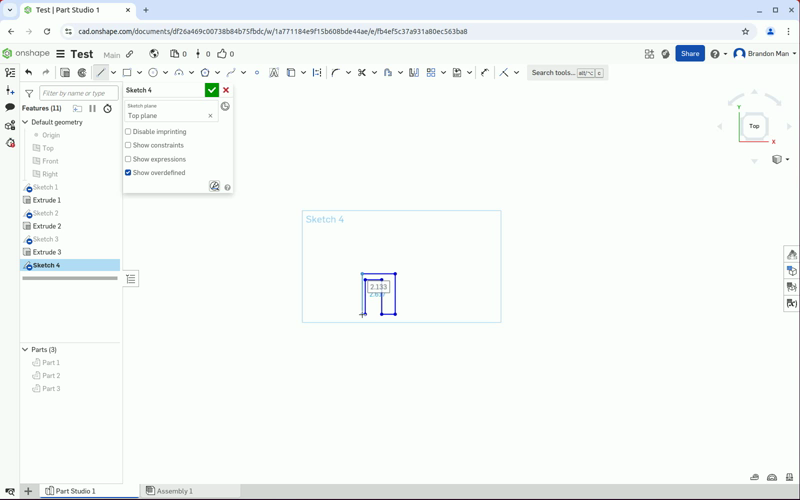
scroll(6)
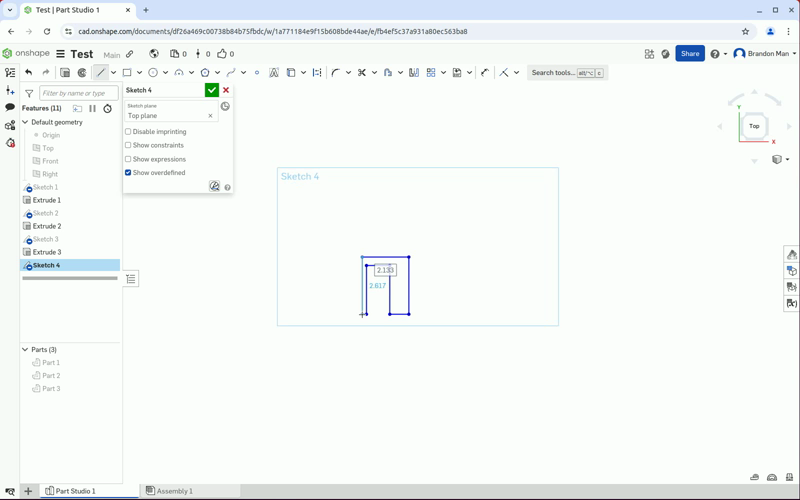
scroll(6)
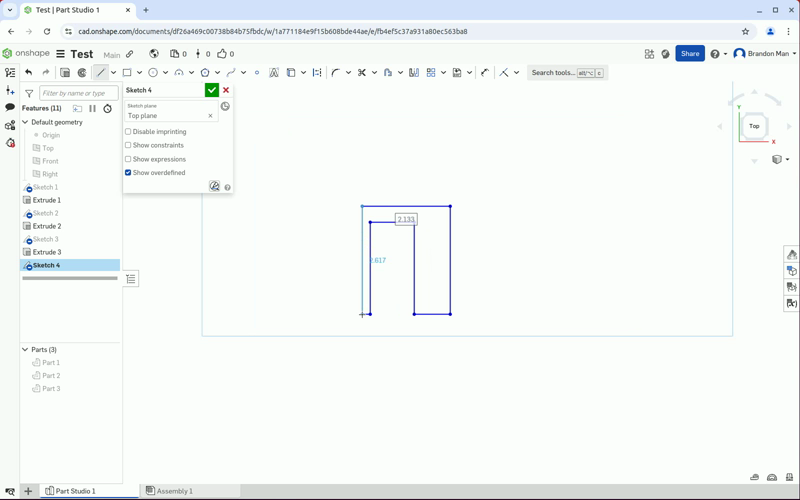
scroll(6)
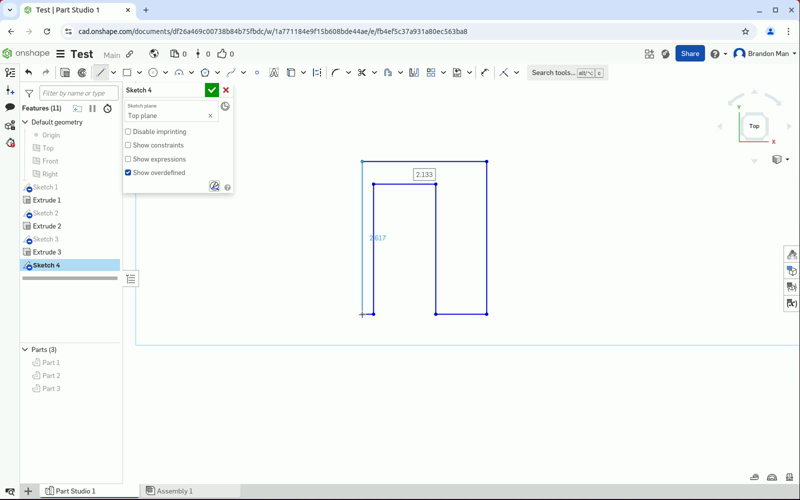
key_up(shift)
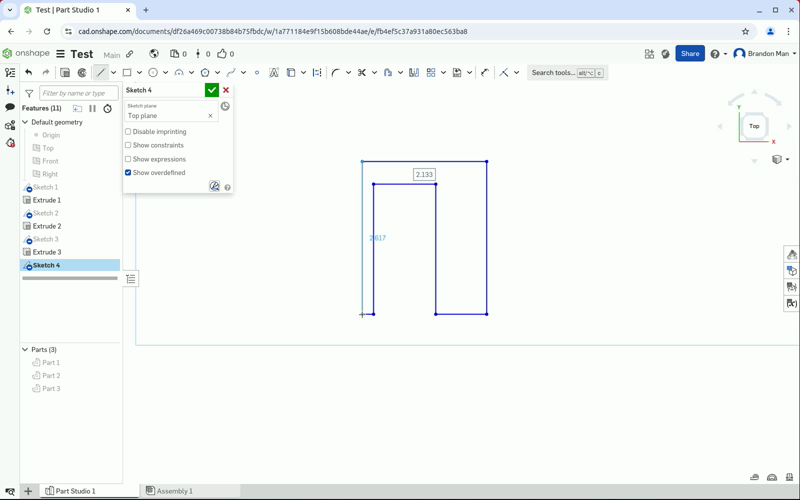
click(362, 314)
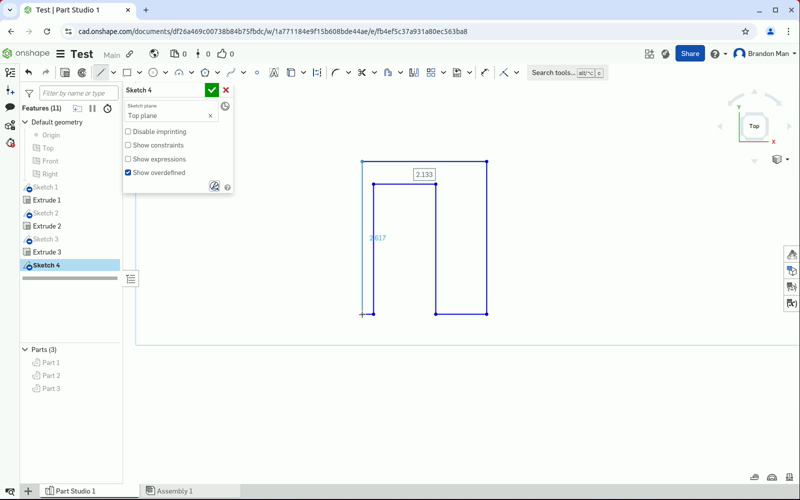
scroll(-6)
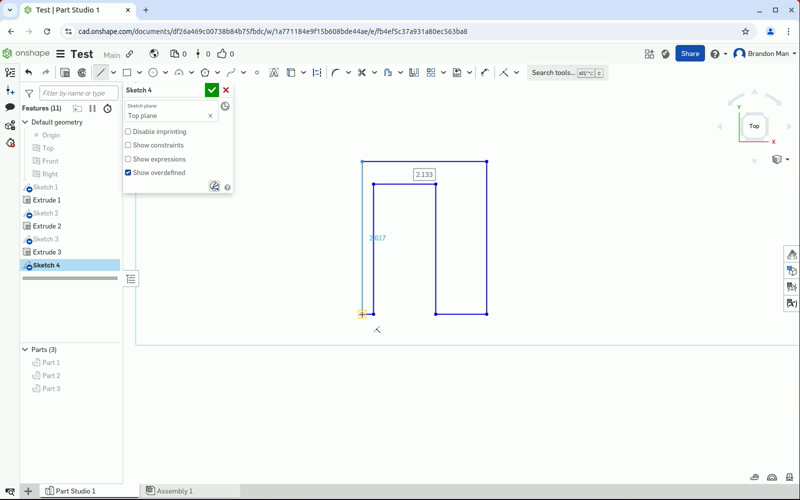
scroll(-6)
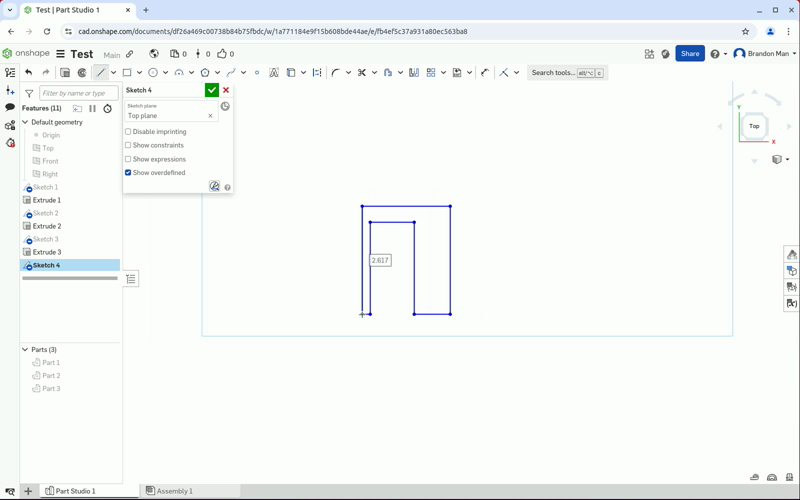
scroll(-6)
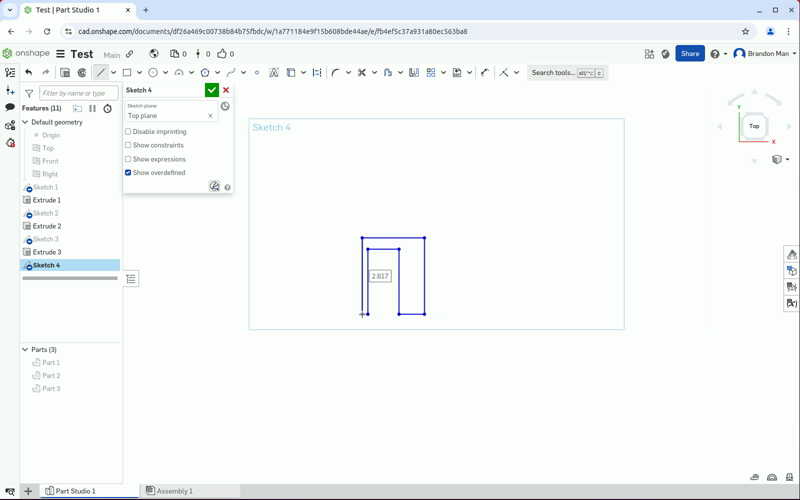
scroll(-6)
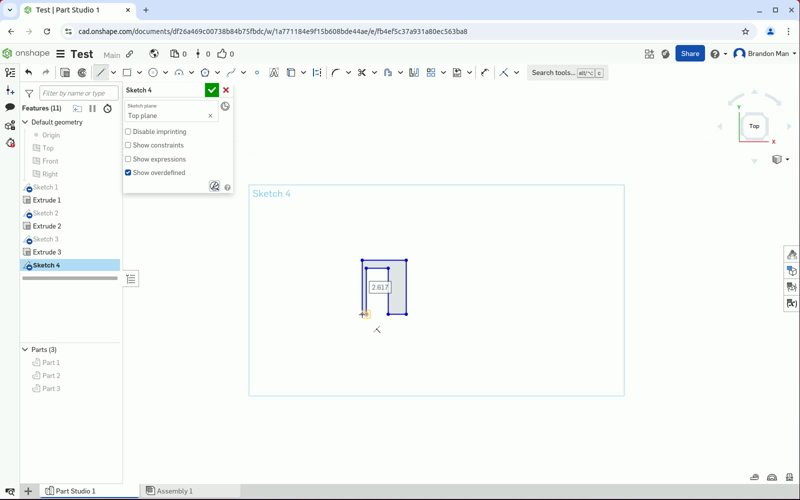
scroll(-6)
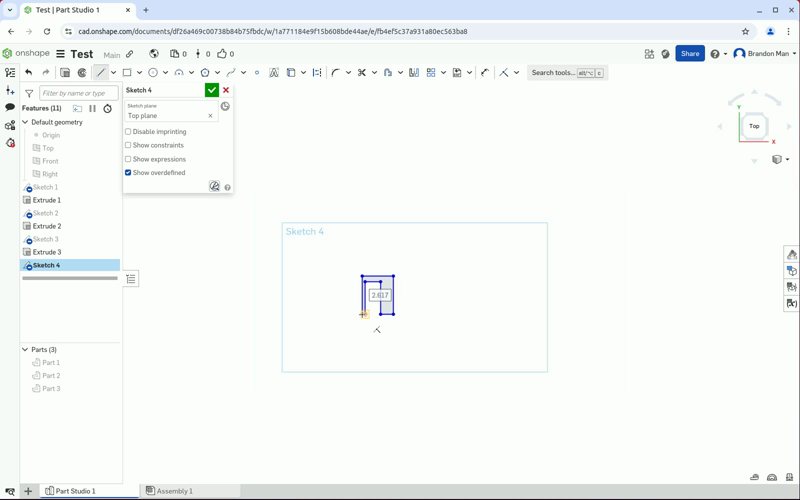
scroll(-6)
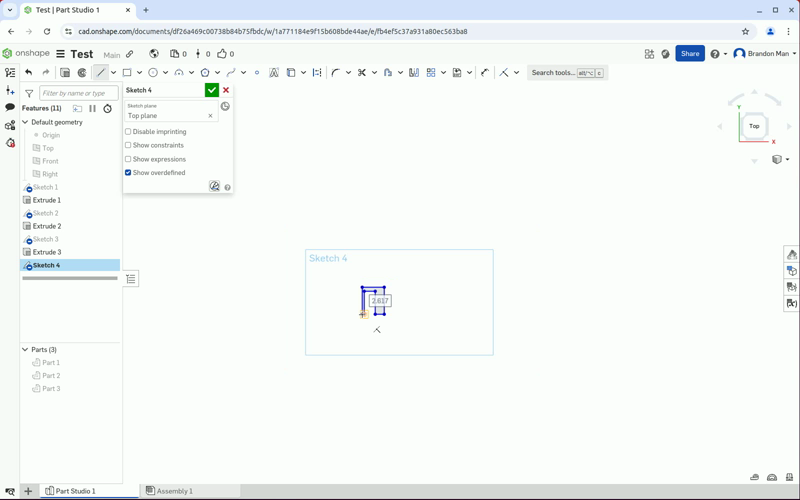
scroll(-6)
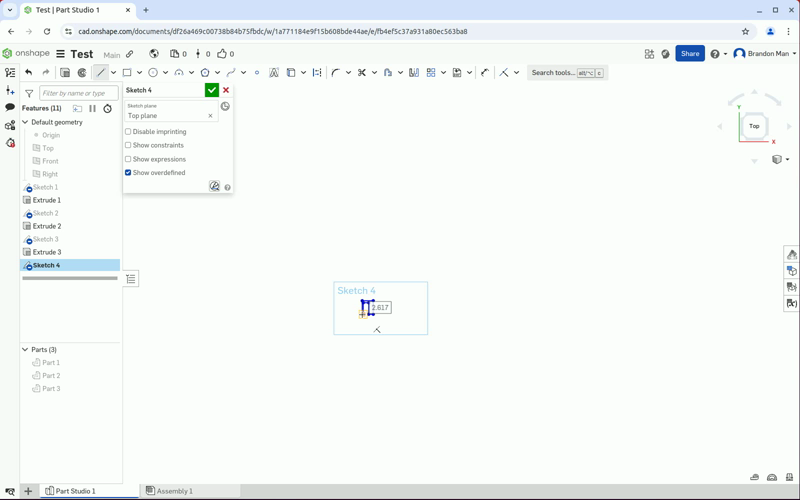
key(esc)
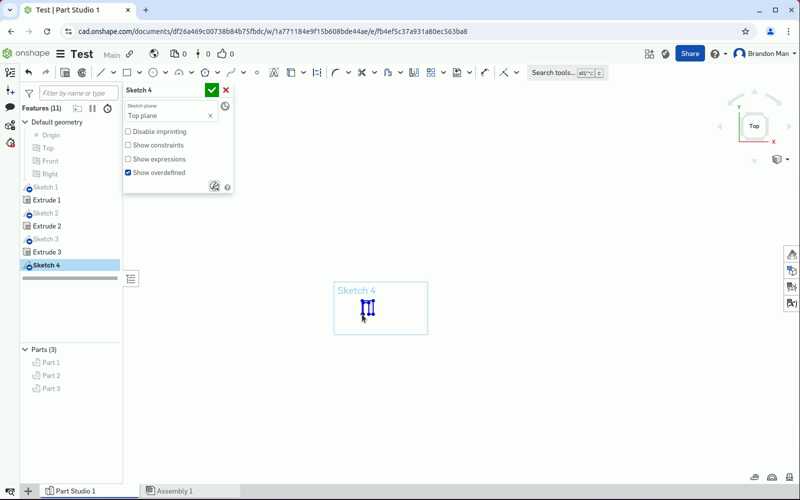
mouse_move(370, 306)
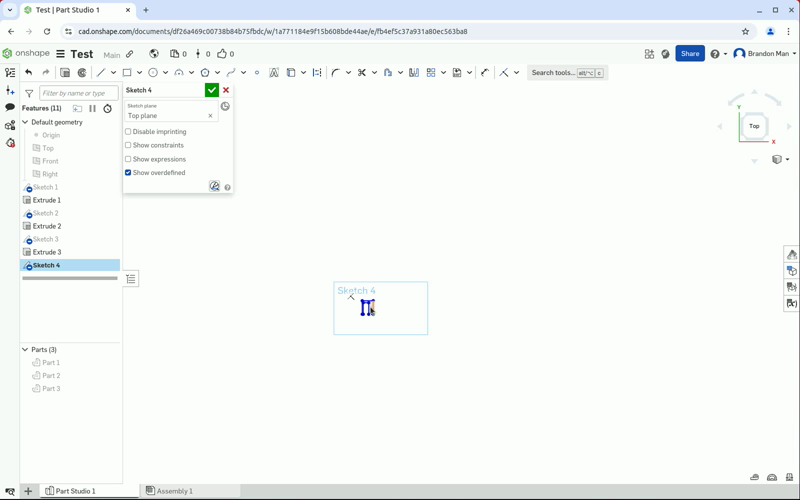
scroll(6)
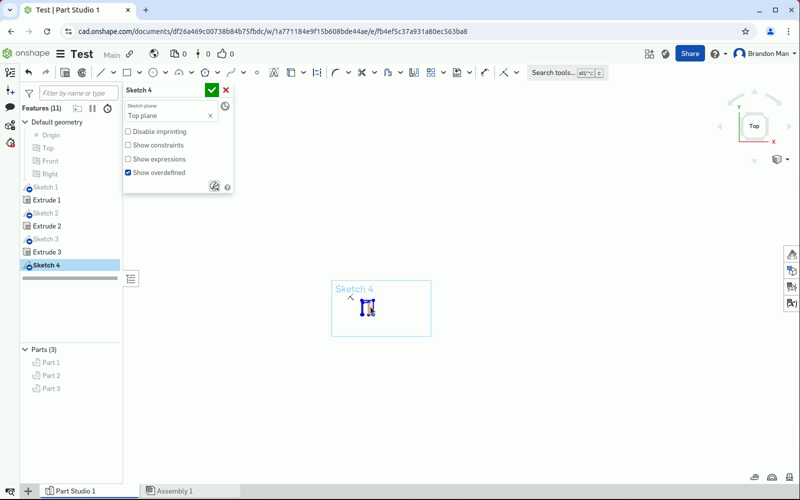
scroll(6)
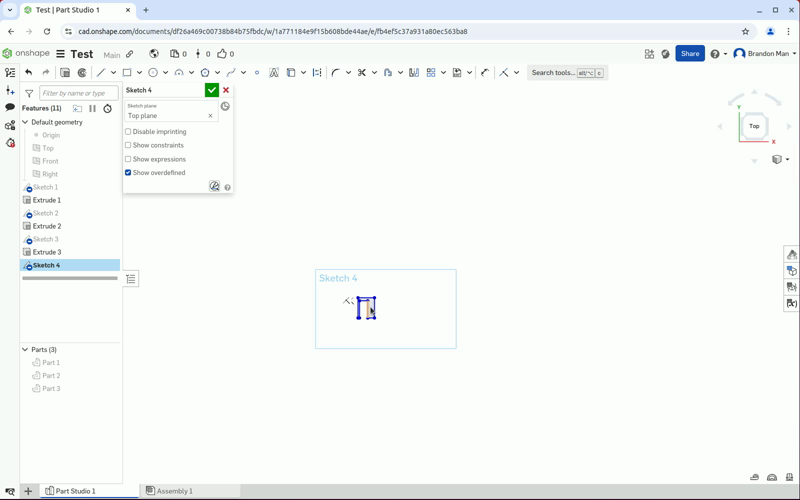
scroll(6)
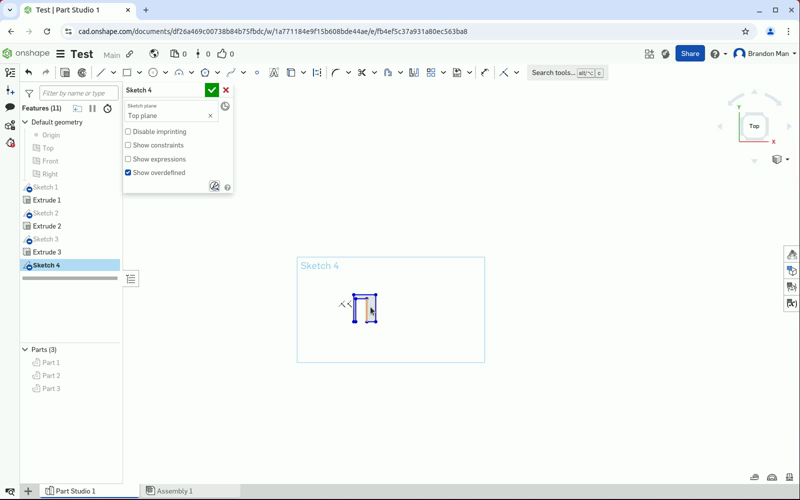
scroll(6)
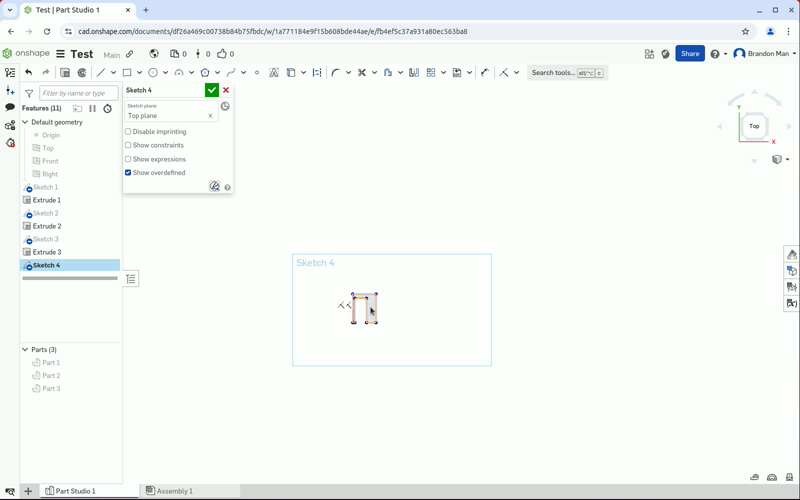
scroll(6)
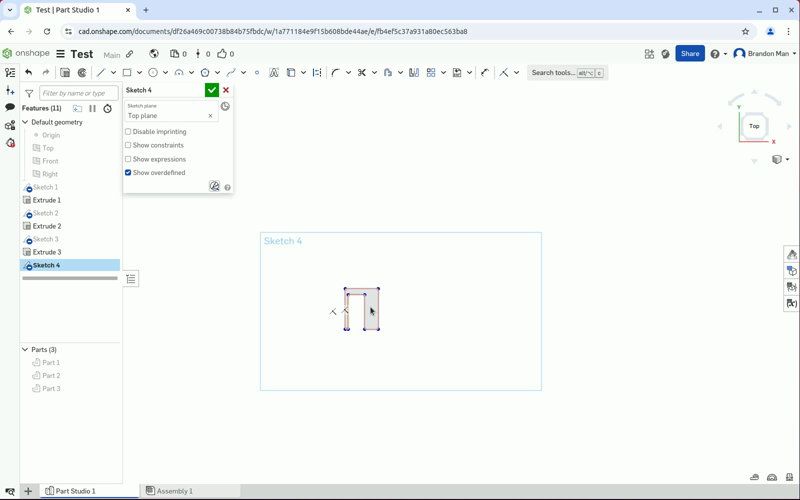
scroll(6)
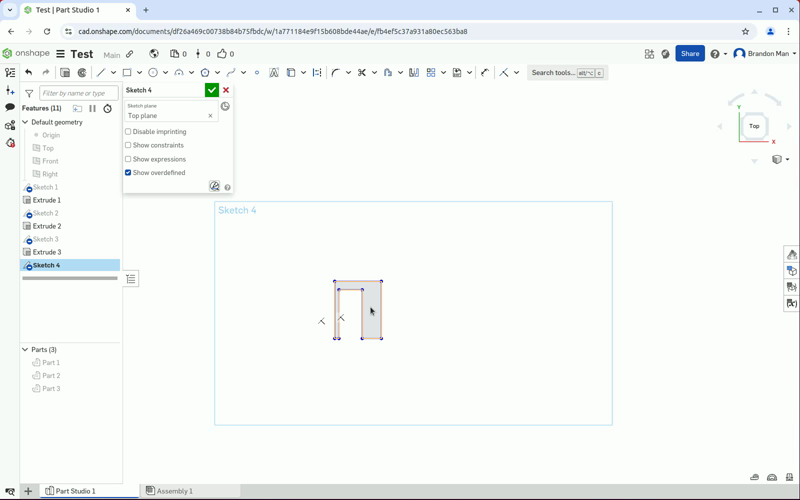
scroll(6)
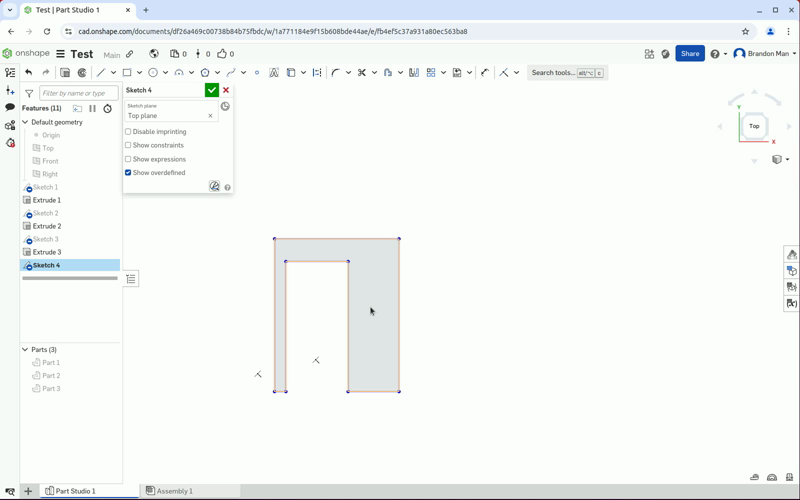
click(370, 306)
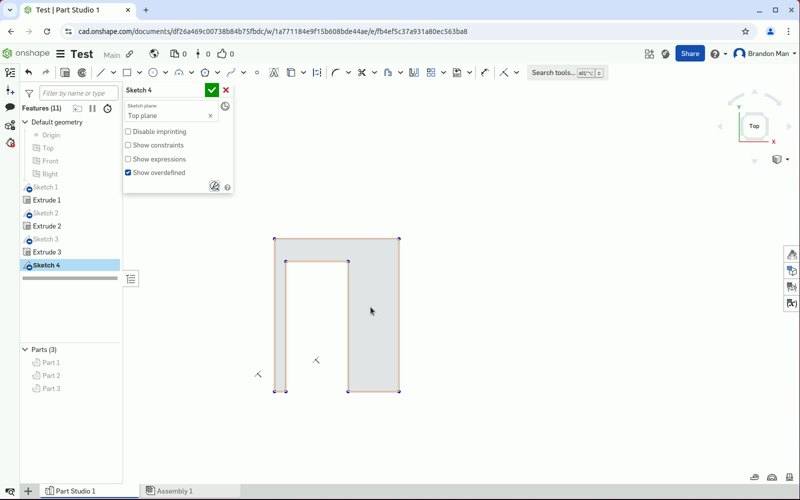
scroll(-6)
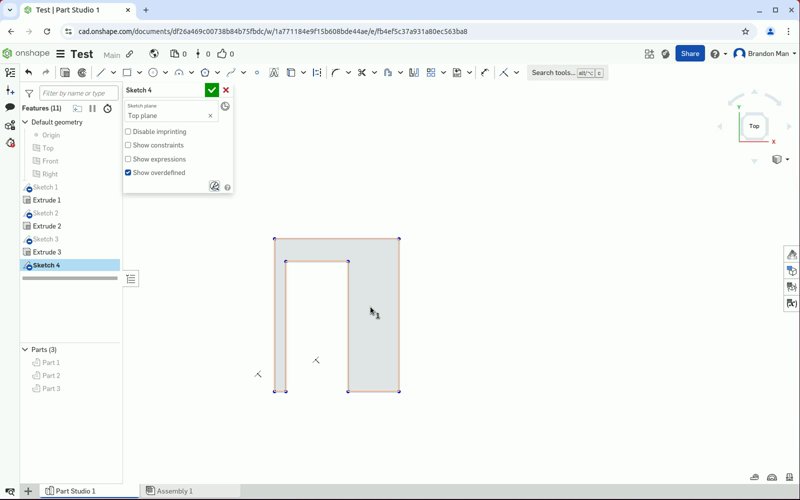
scroll(-6)
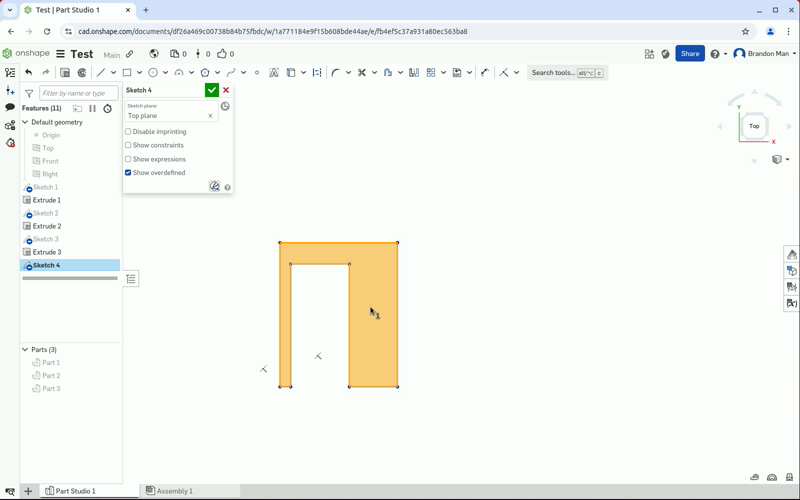
scroll(-6)
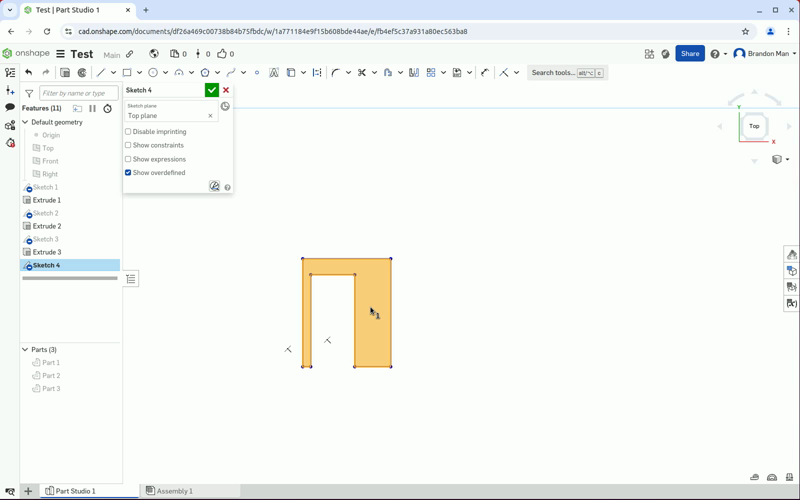
scroll(-6)
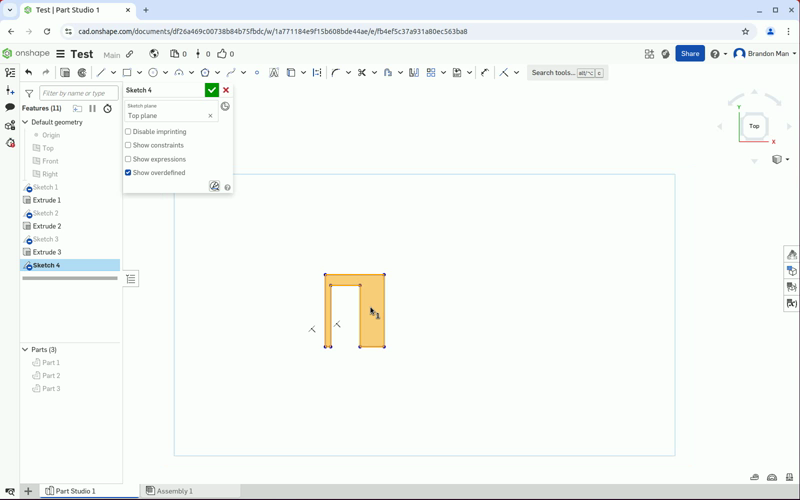
scroll(-6)
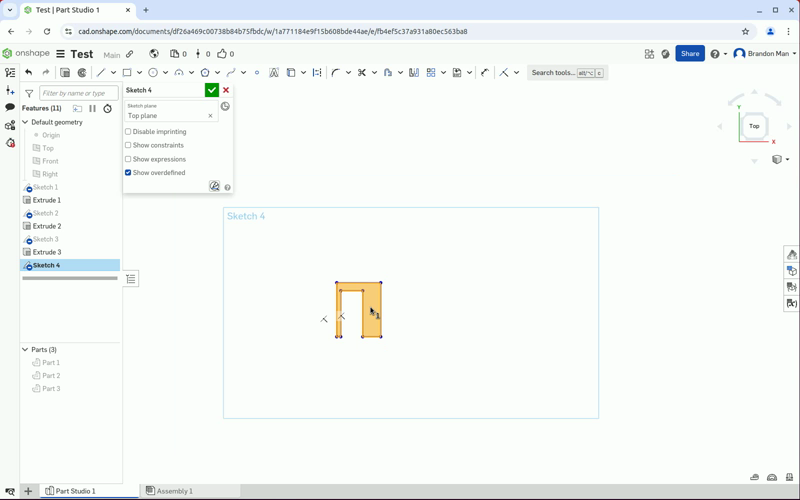
scroll(-6)
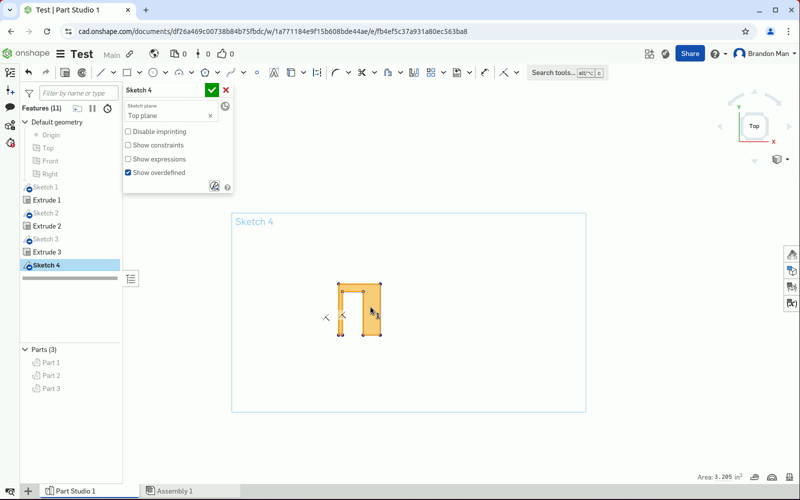
scroll(-6)
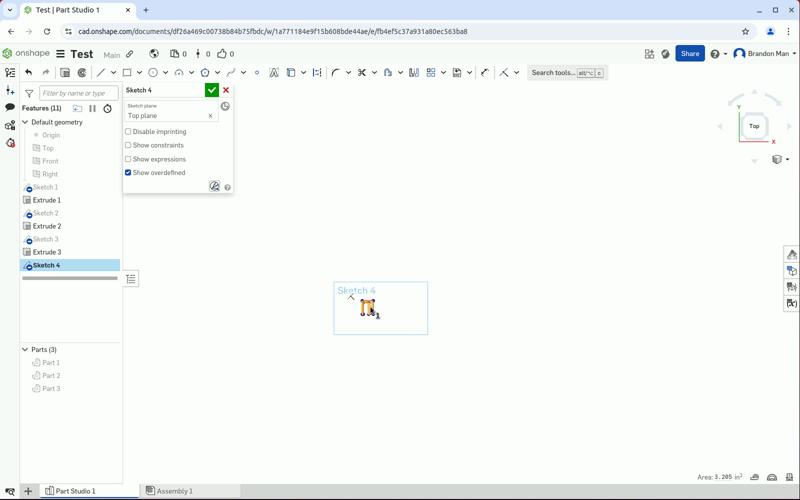
mouse_move(73, 352)
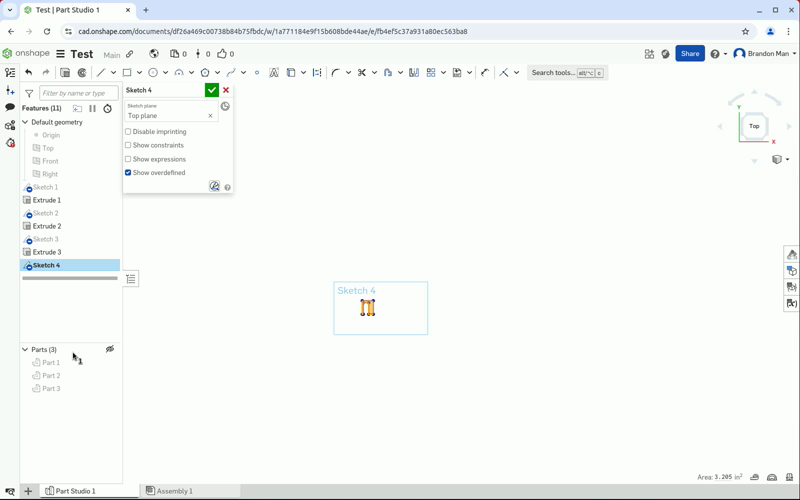
key(shift+y)
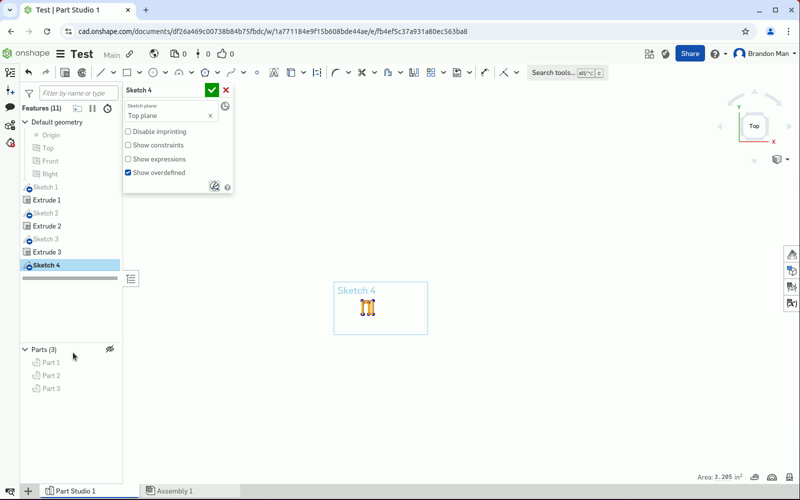
key(shift+e)
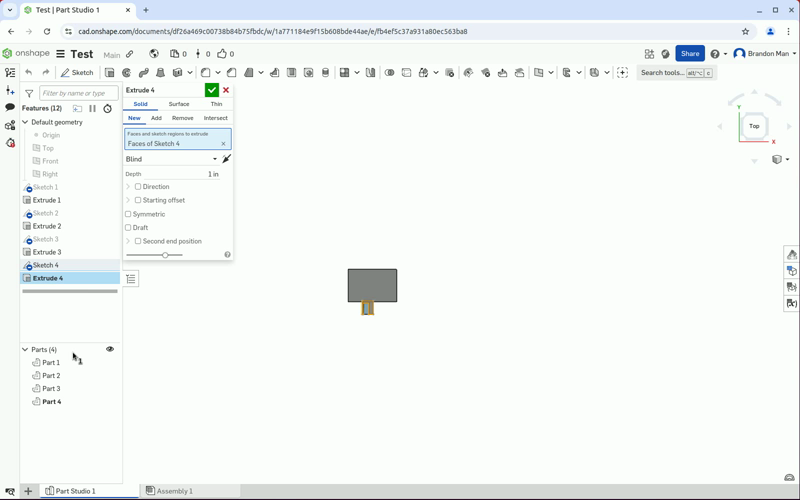
mouse_move(143, 106)
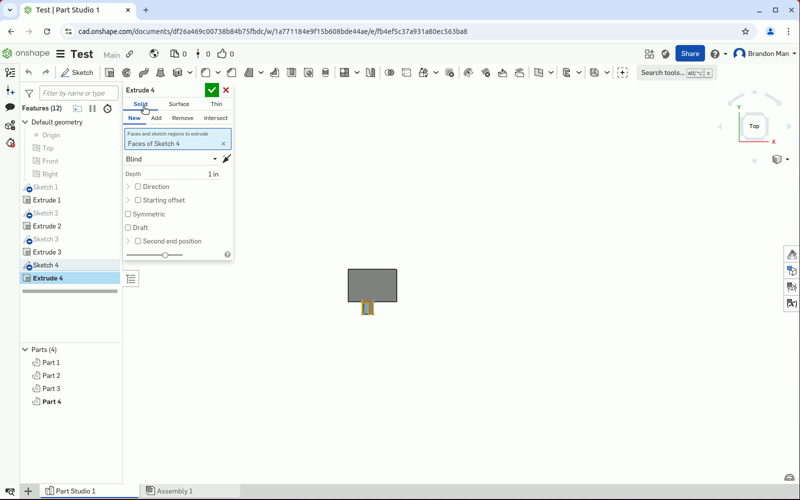
click(143, 106)
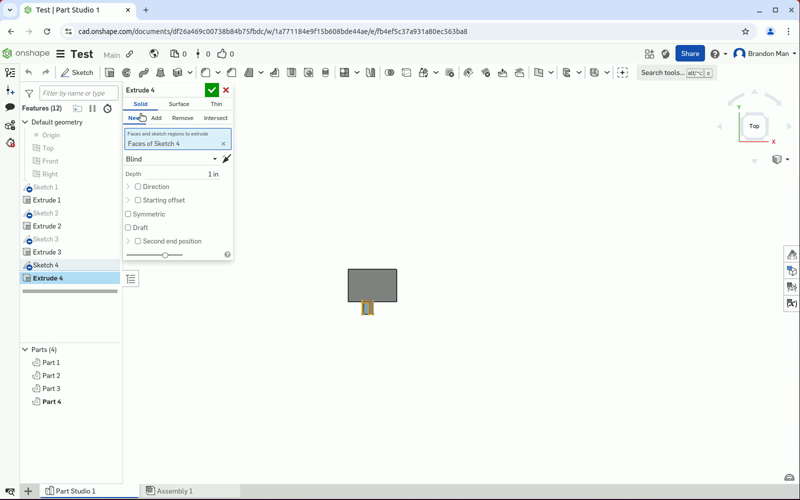
mouse_move(137, 120)
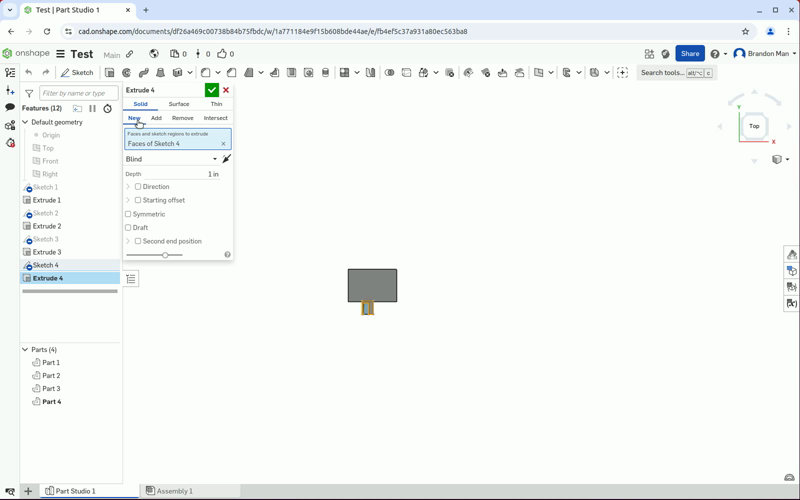
click(137, 120)
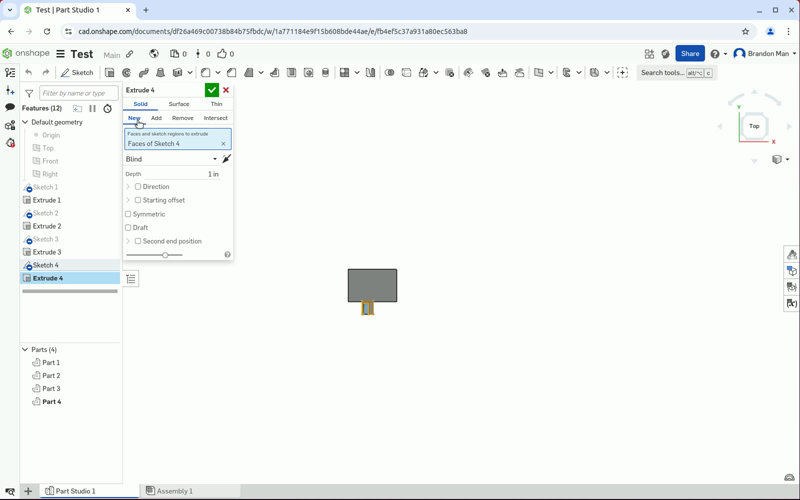
key(tab, 4)
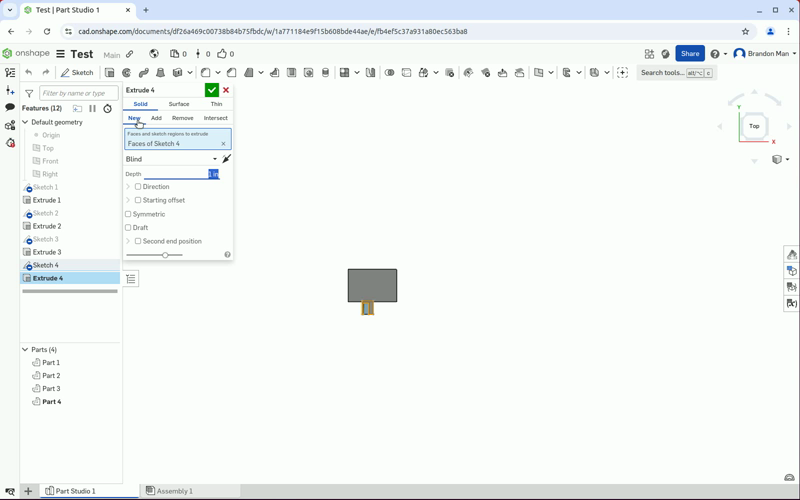
text(-1.204)
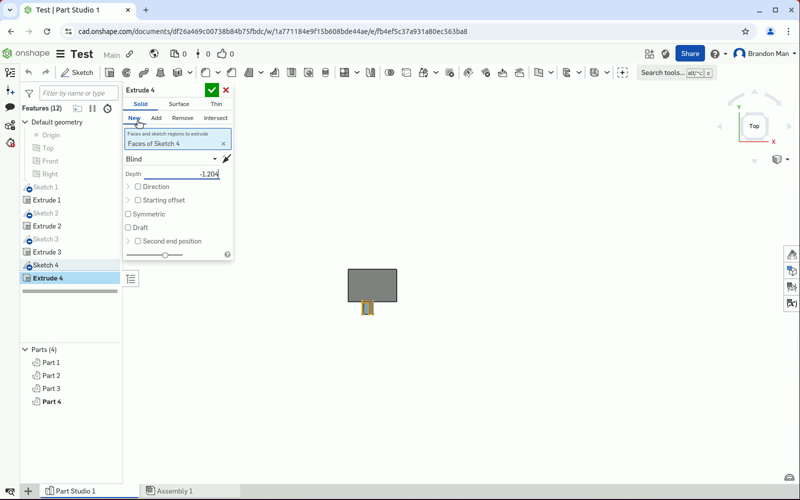
key(enter)
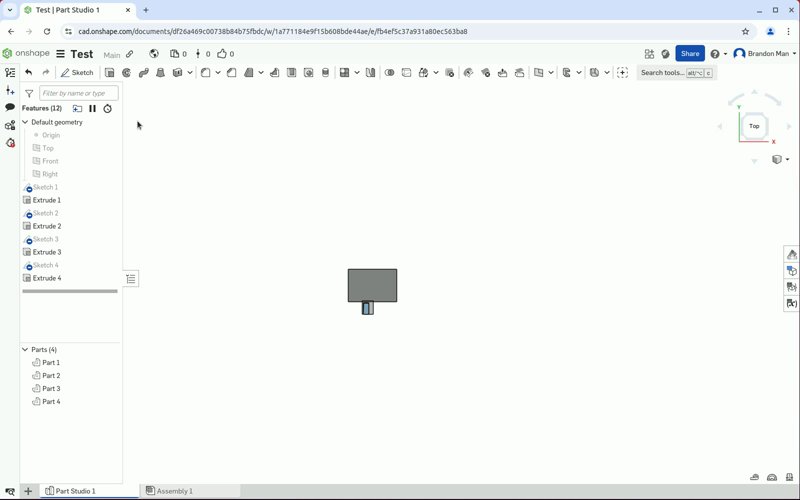
key(shift+h)
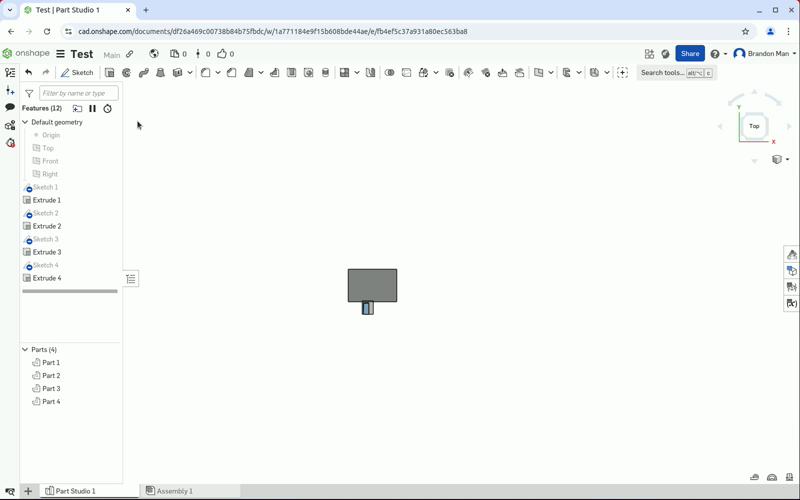
key(shift+h)
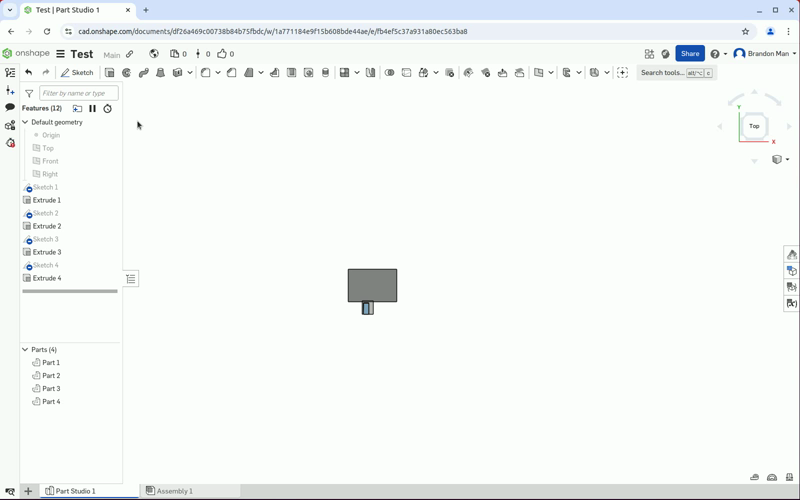
mouse_move(73, 189)
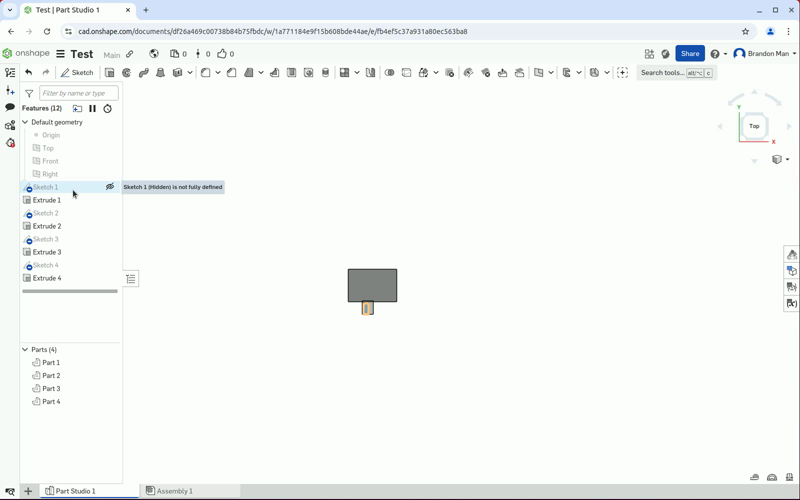
click(73, 189)
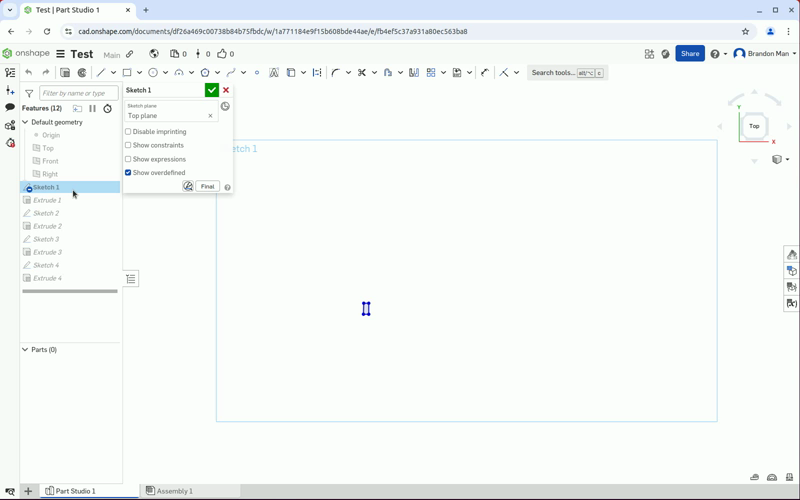
mouse_move(229, 92)
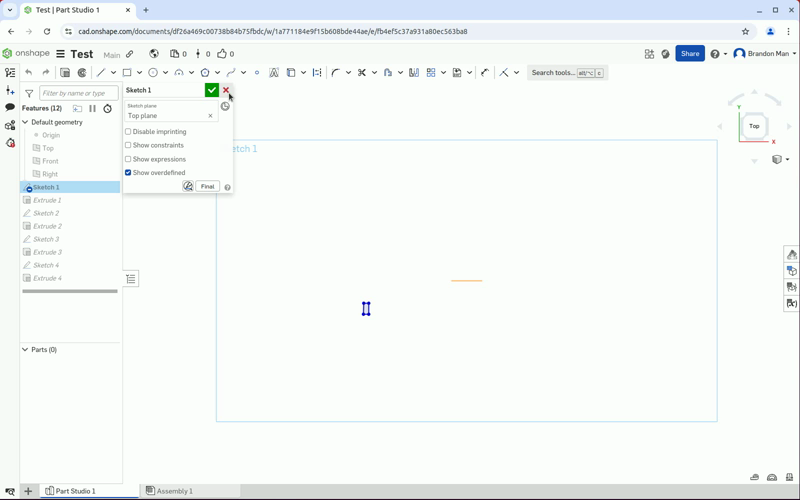
click(229, 92)
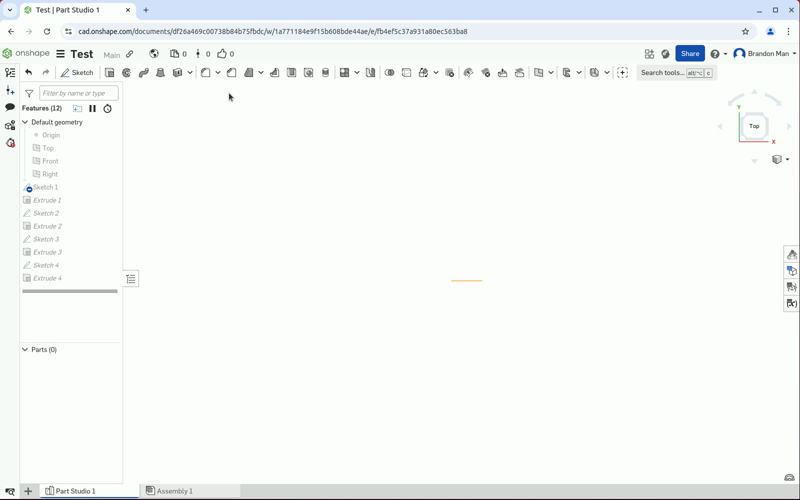
mouse_move(73, 352)
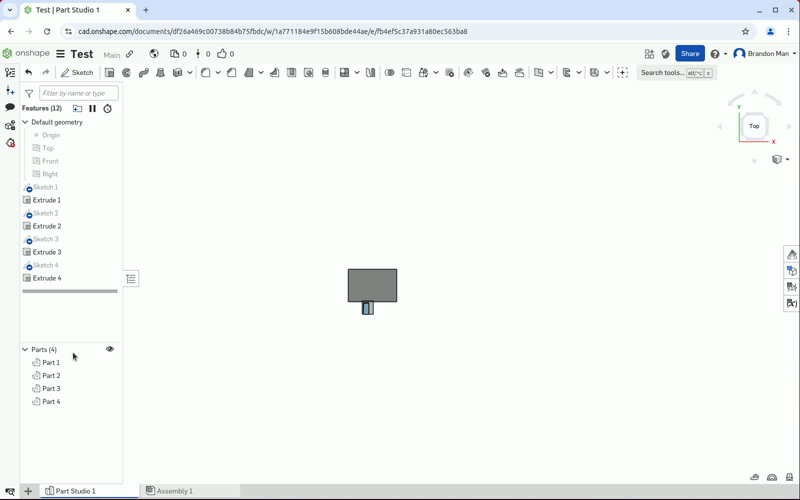
key(y)
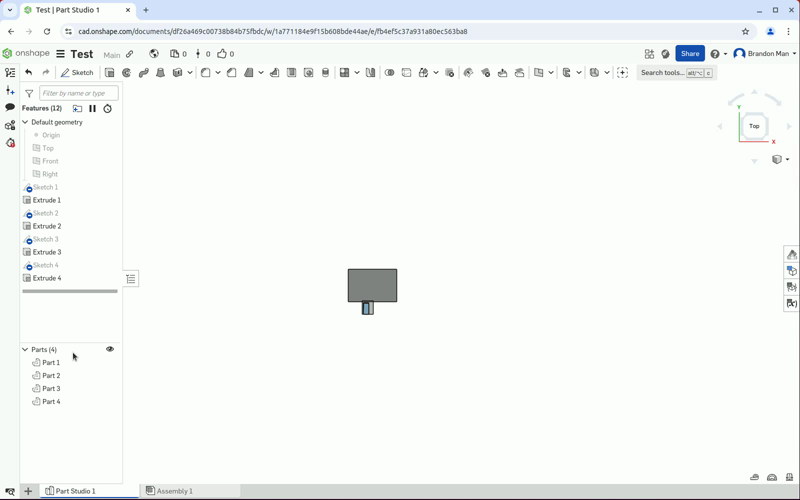
key(shift+p)
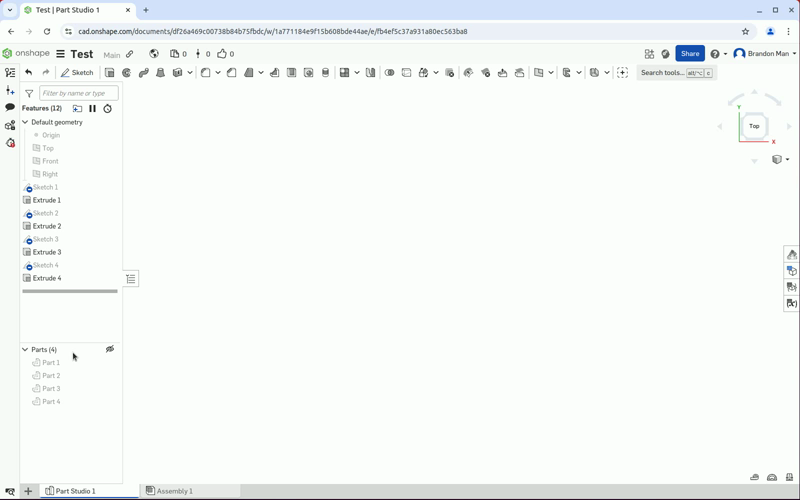
key(space)
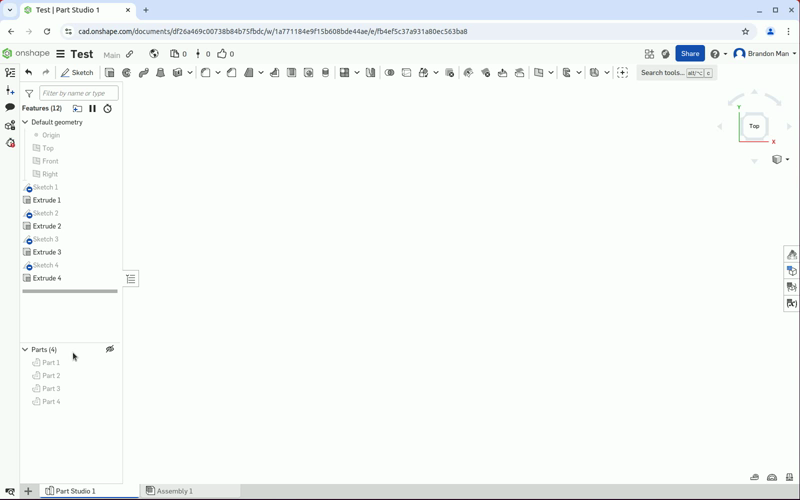
key_down(shift)
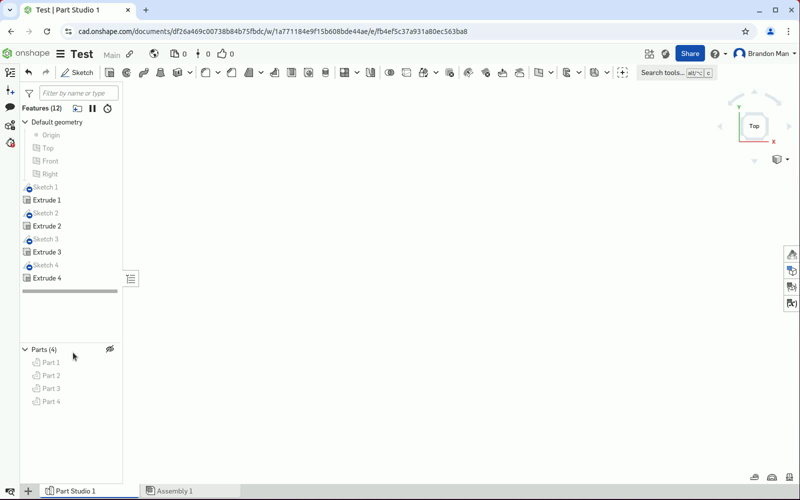
key(up)
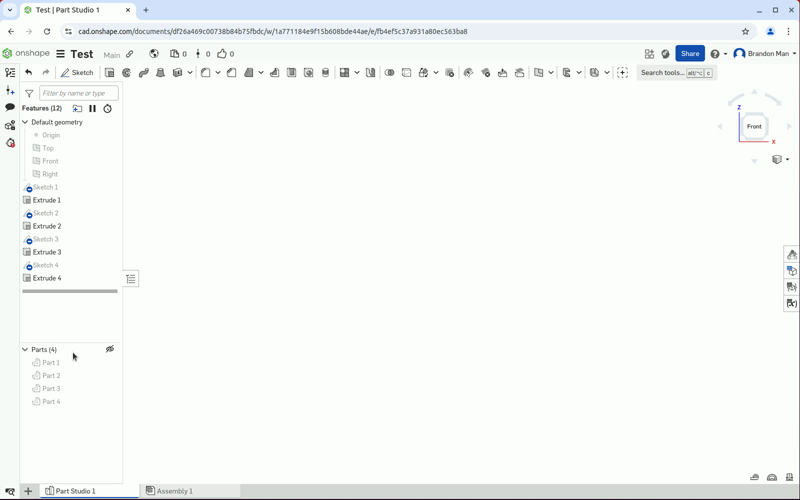
key_up(shift)
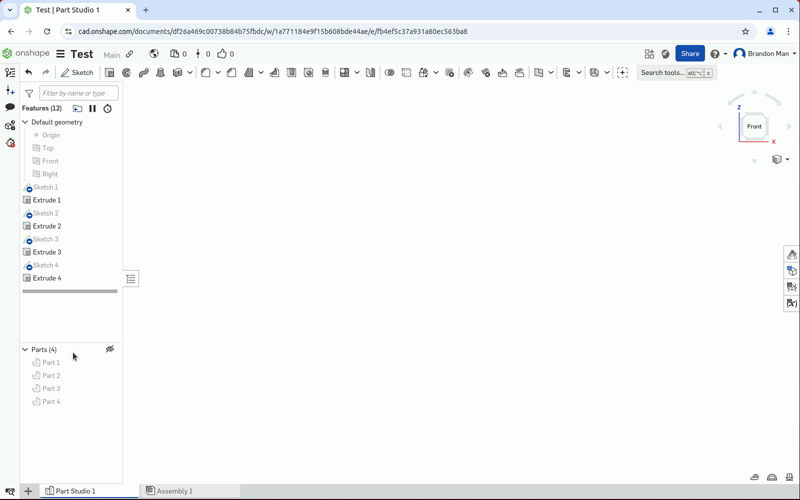
key(space)
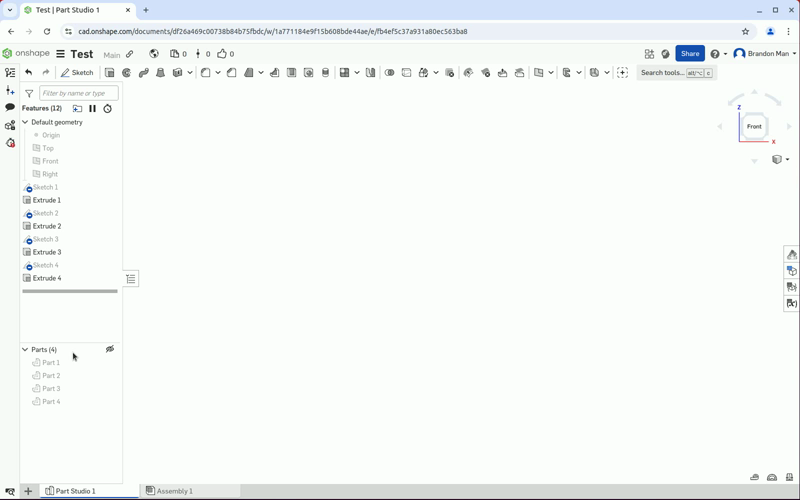
key_down(shift)
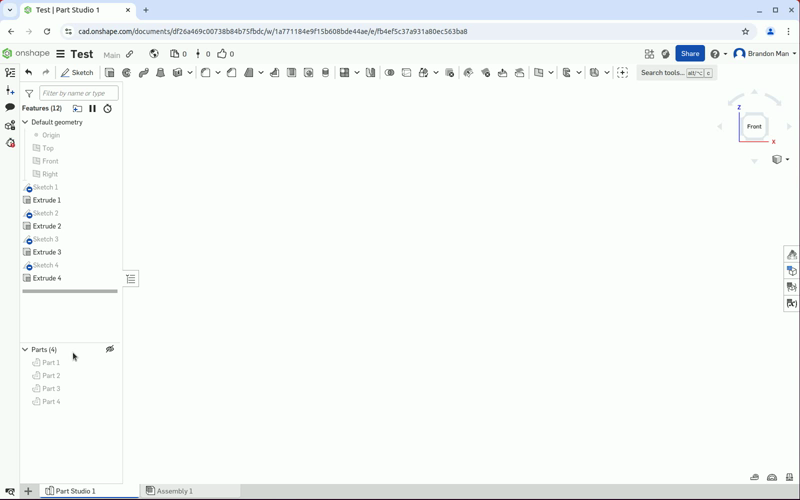
key(left)
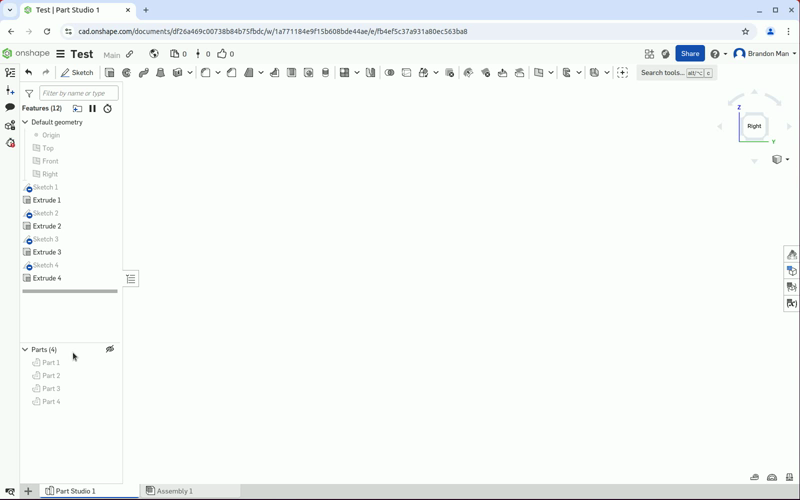
key_up(shift)
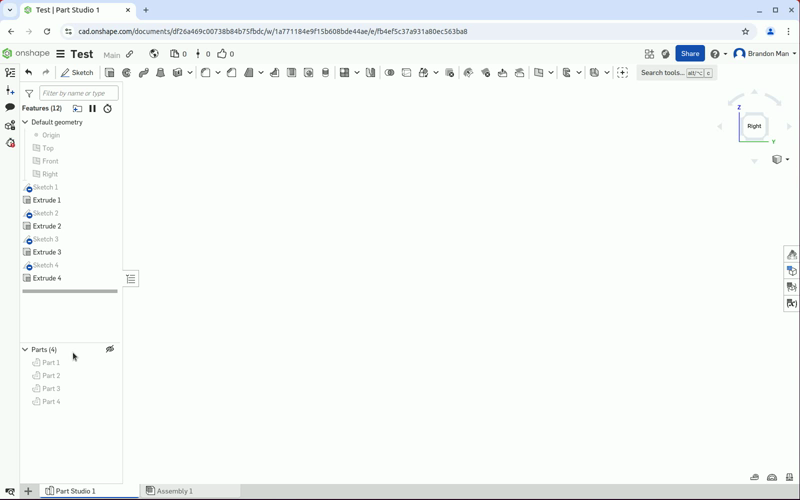
mouse_move(73, 352)
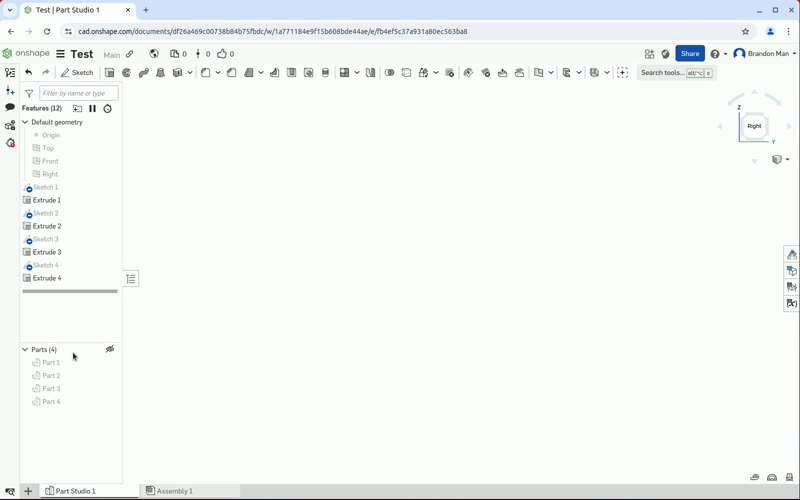
key(shift+y)
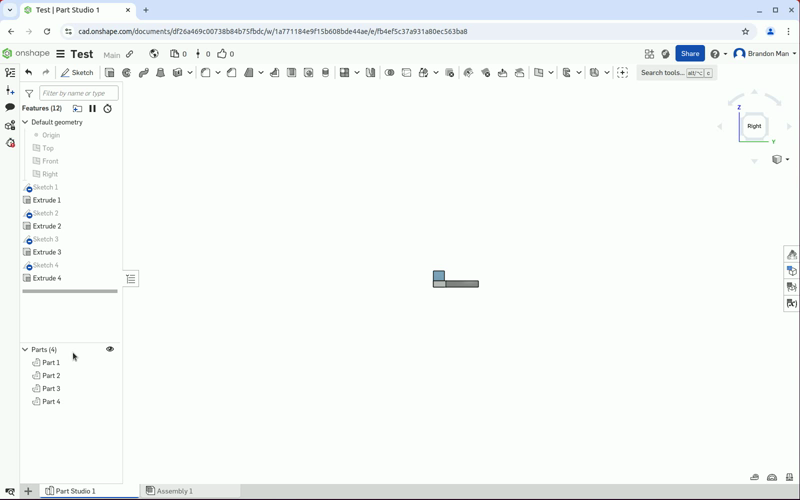
mouse_move(541, 75)
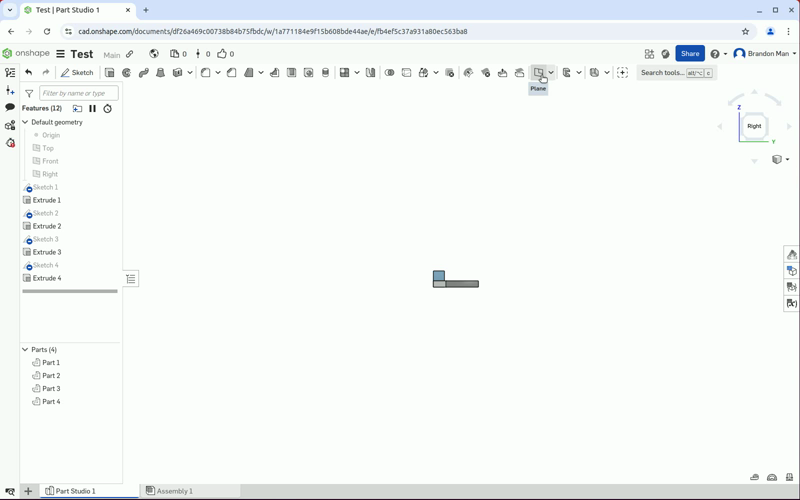
click(541, 75)
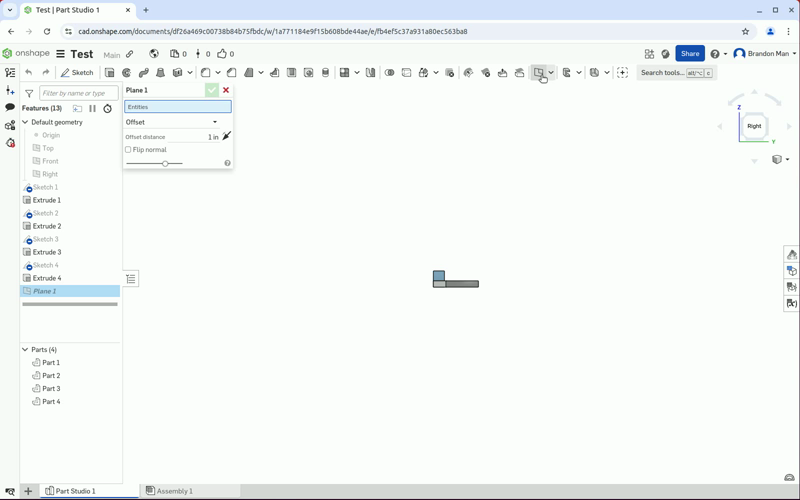
mouse_move(73, 176)
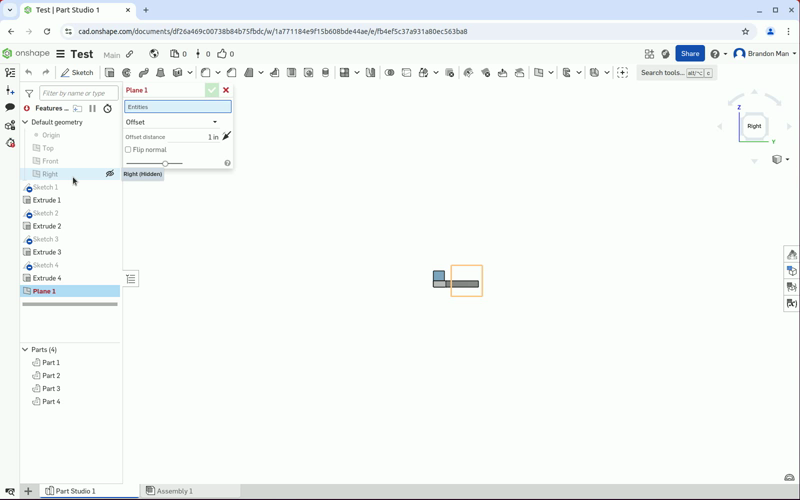
click(73, 176)
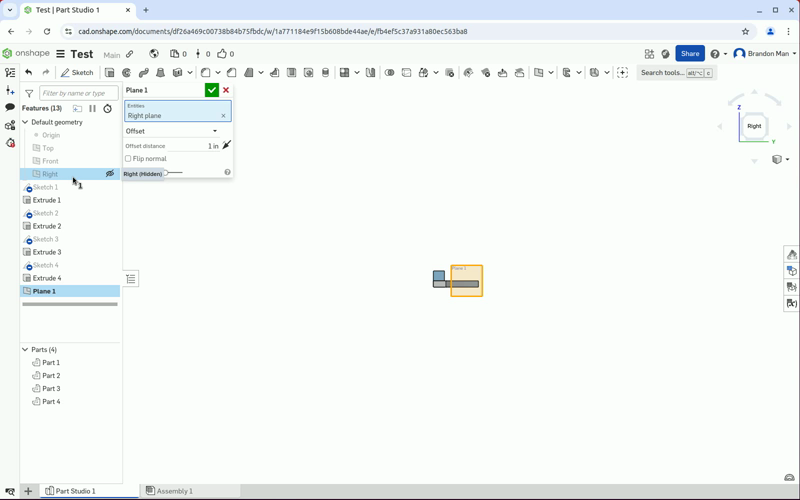
key(tab, 2)
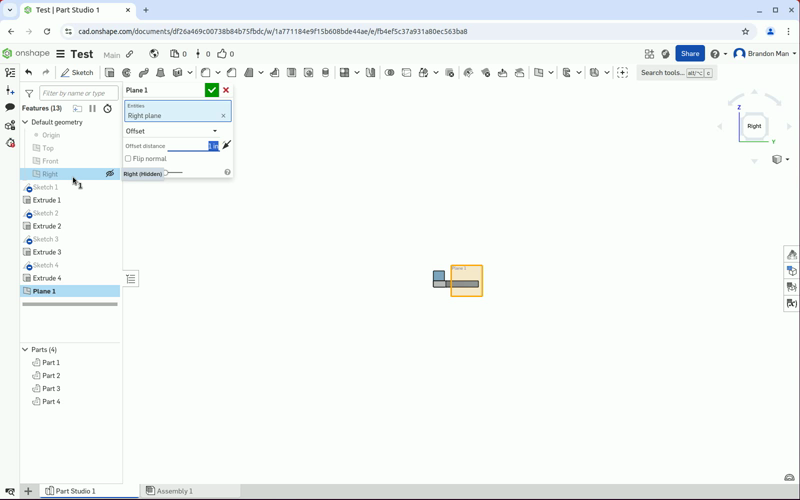
text(19.966)
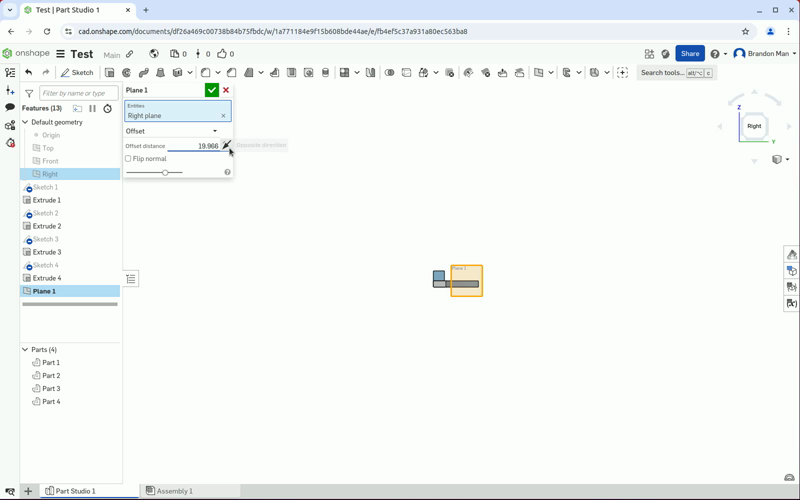
mouse_move(229, 147)
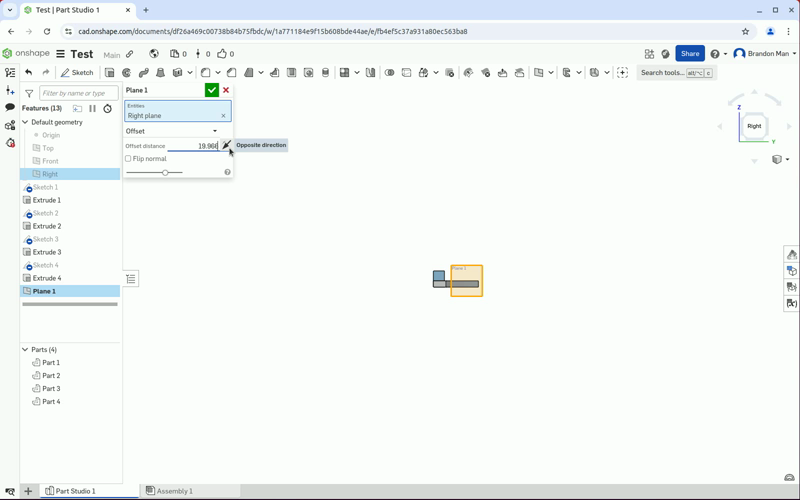
click(229, 147)
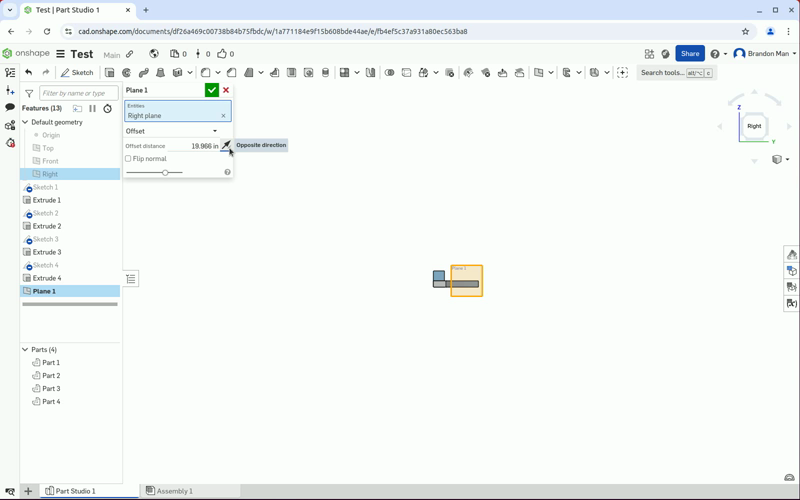
key(enter, 2)
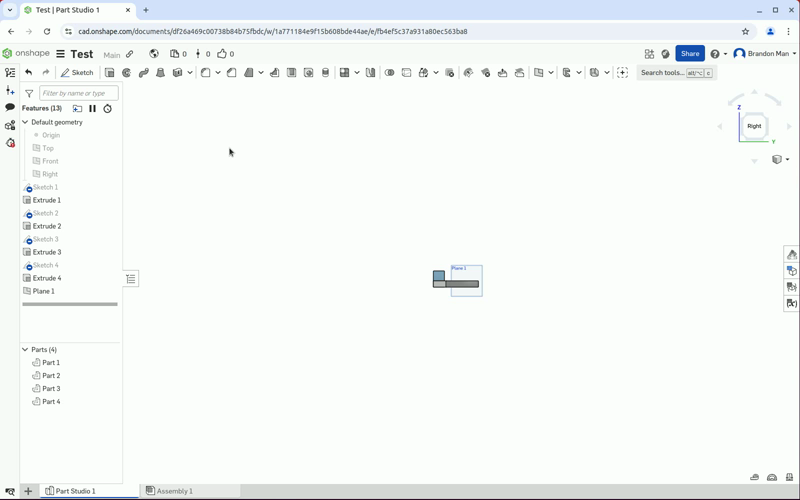
key(shift+s)
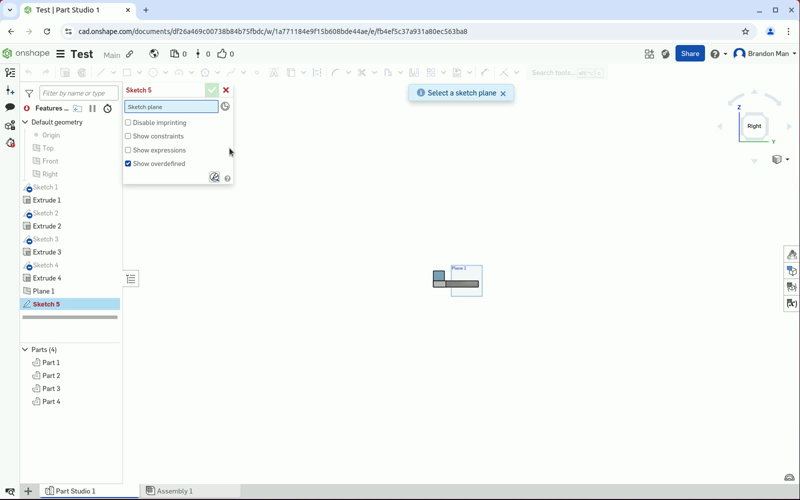
mouse_move(73, 293)
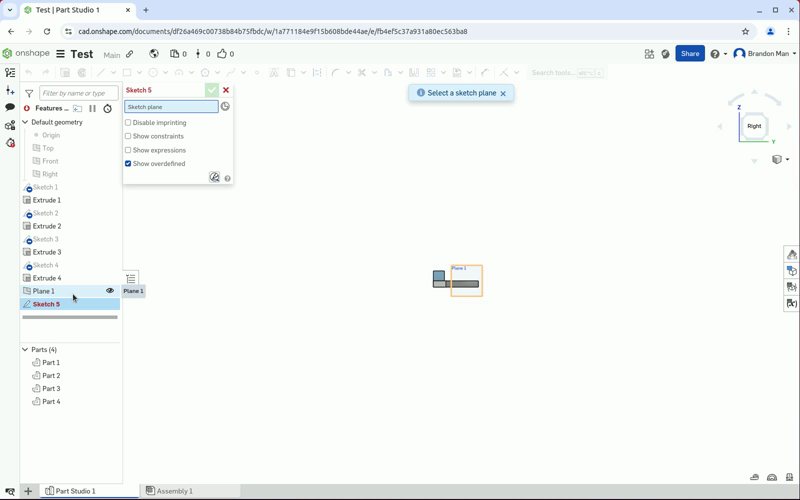
click(73, 293)
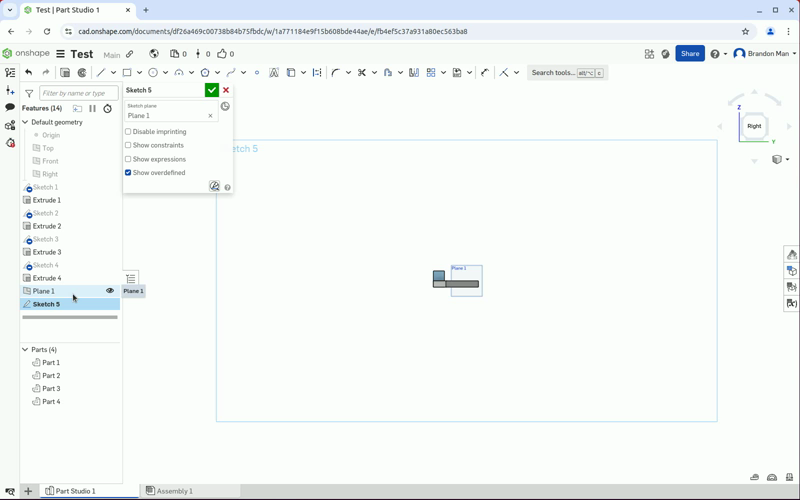
mouse_move(73, 352)
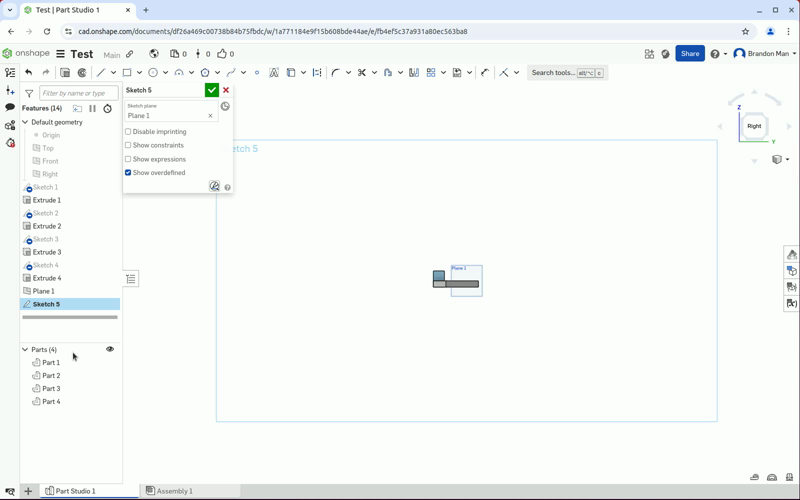
key(y)
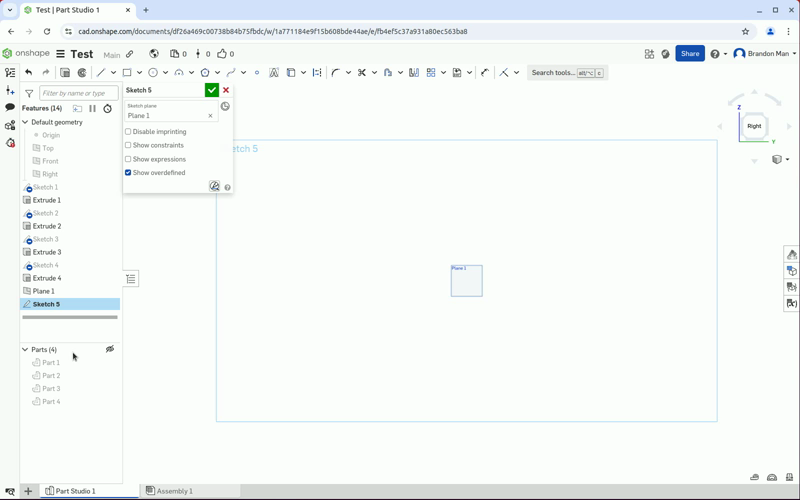
key(c)
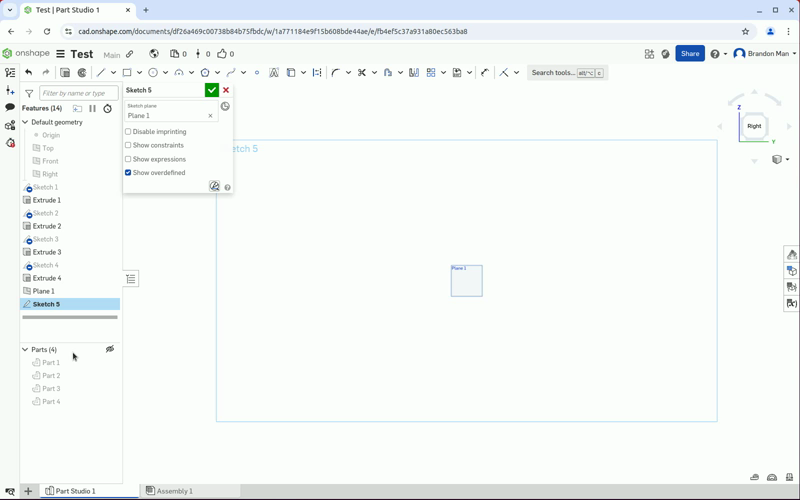
key_down(shift)
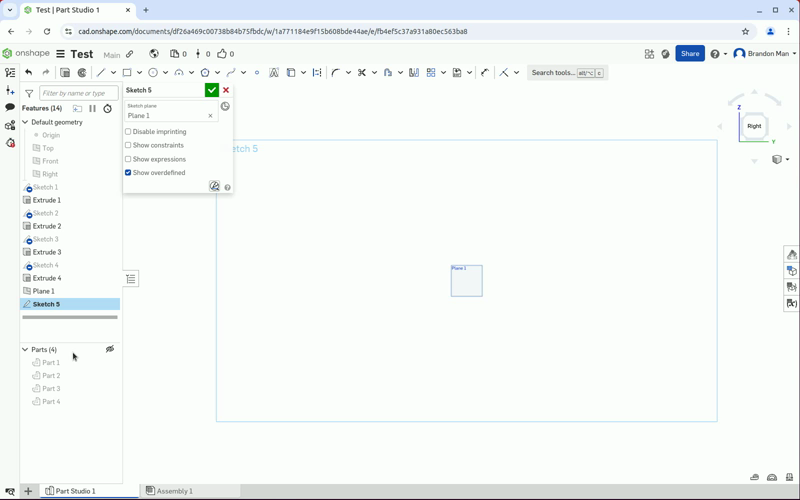
mouse_move(434, 276)
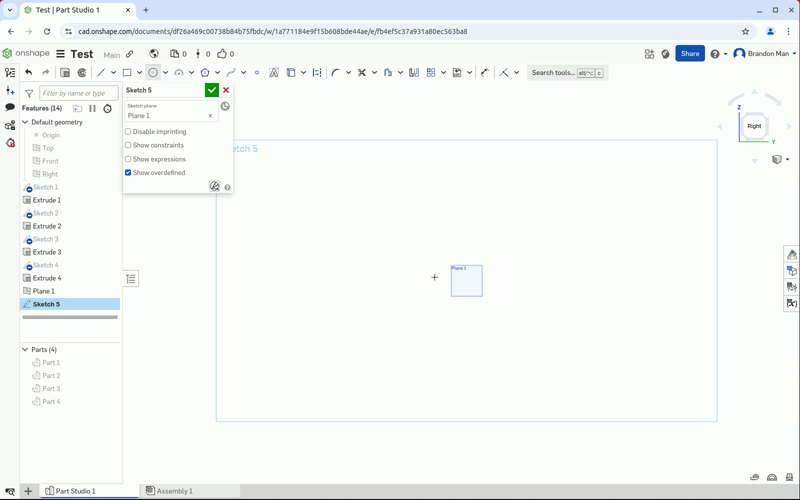
click(434, 276)
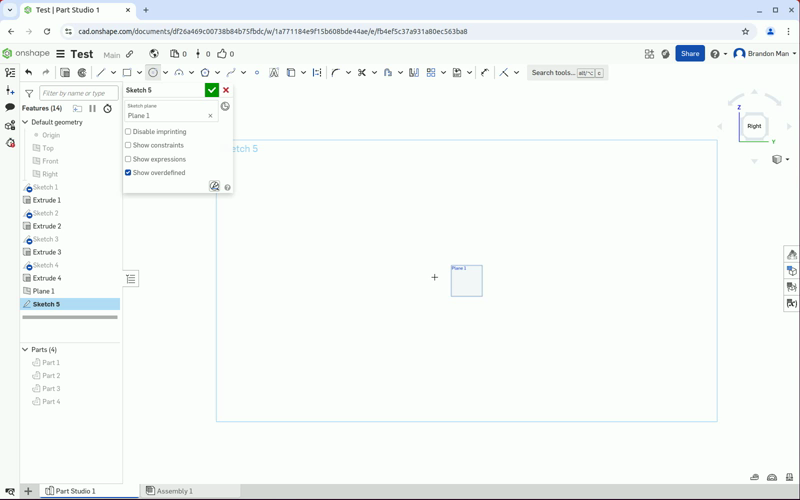
key_up(shift)
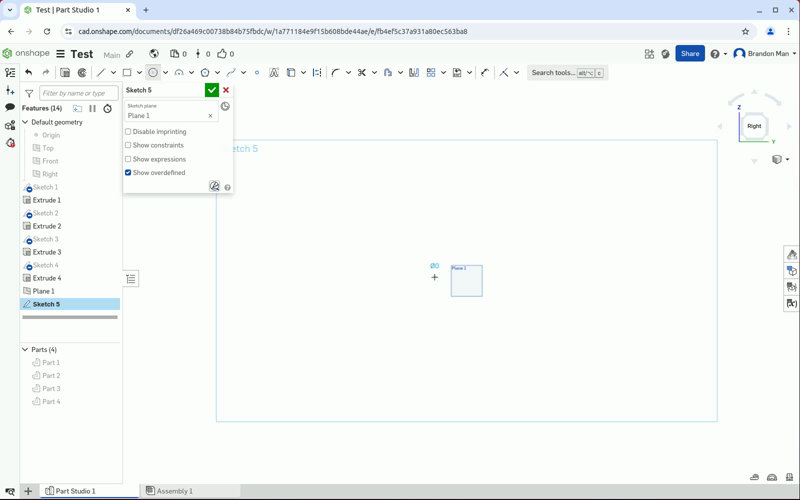
mouse_move(437, 276)
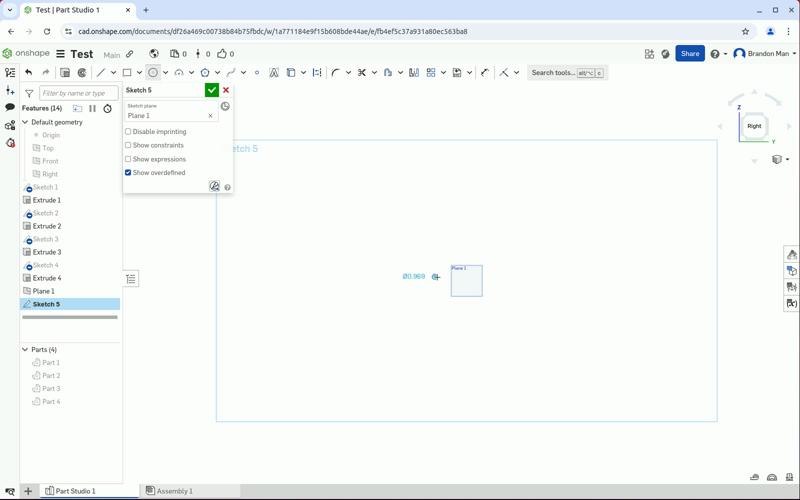
scroll(6)
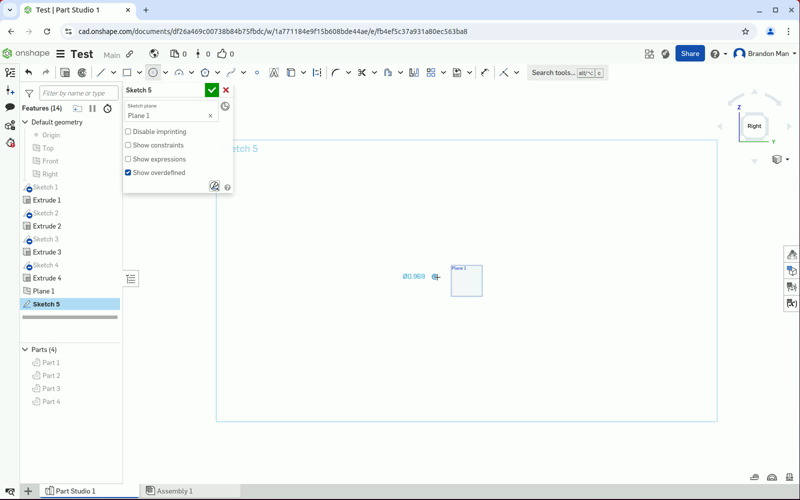
scroll(6)
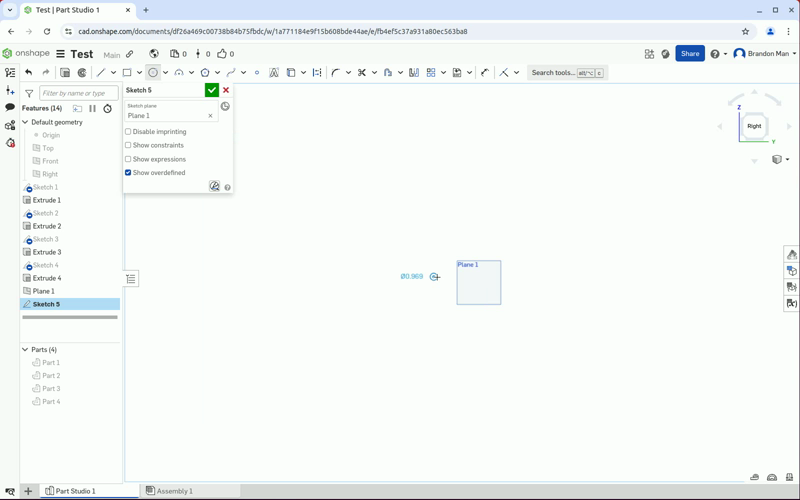
scroll(6)
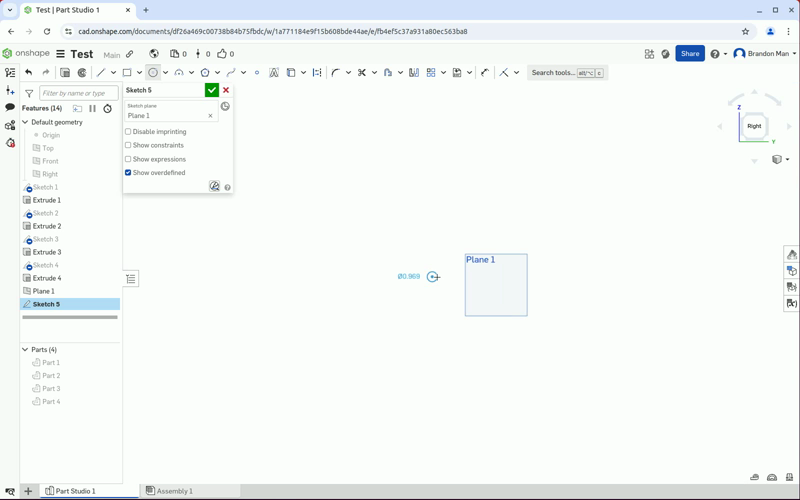
scroll(6)
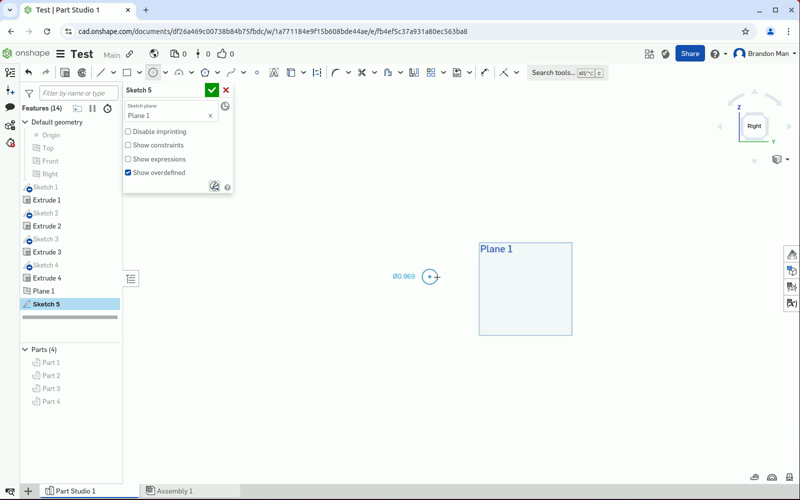
scroll(6)
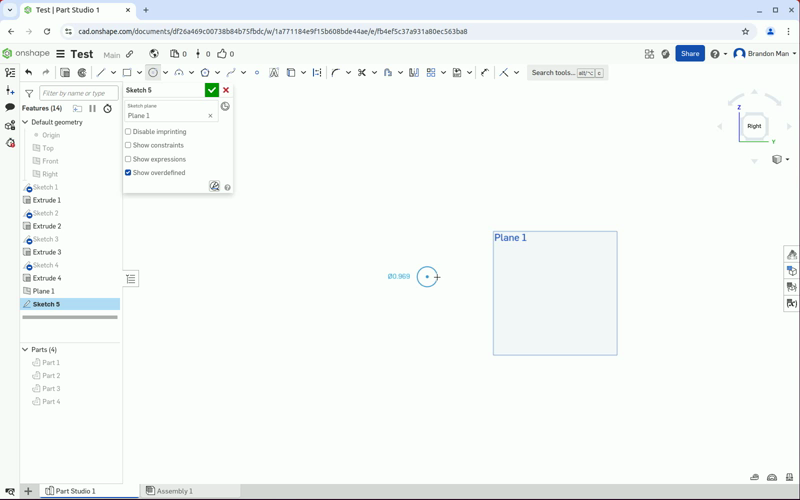
scroll(6)
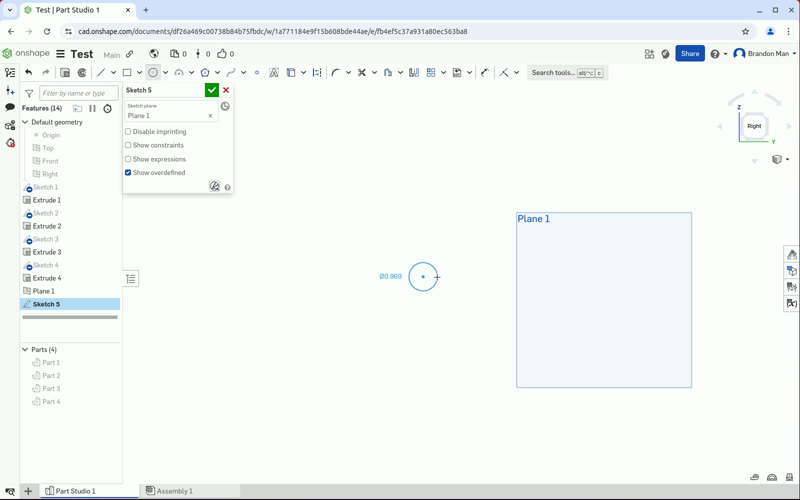
scroll(6)
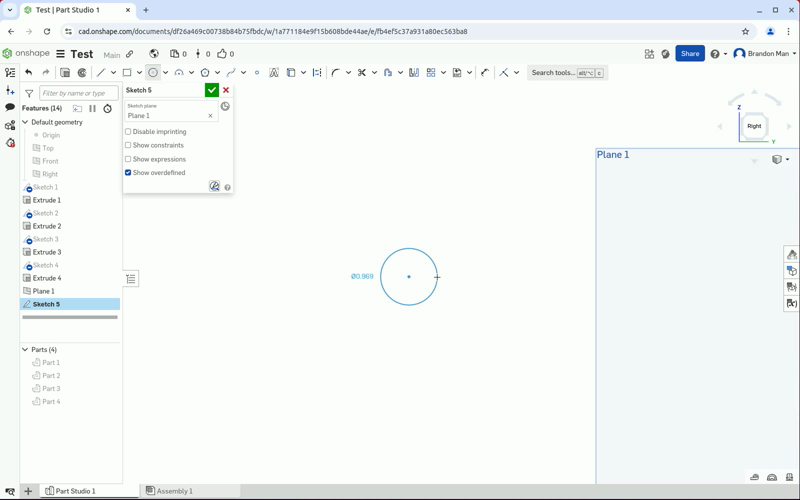
click(437, 276)
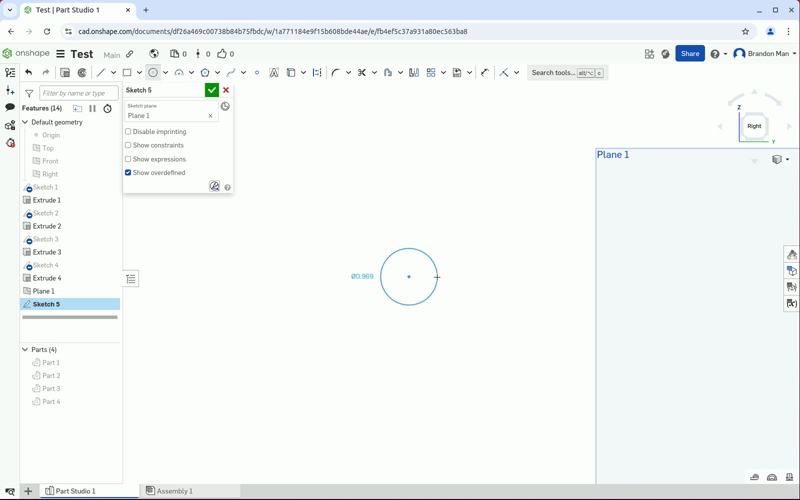
scroll(-6)
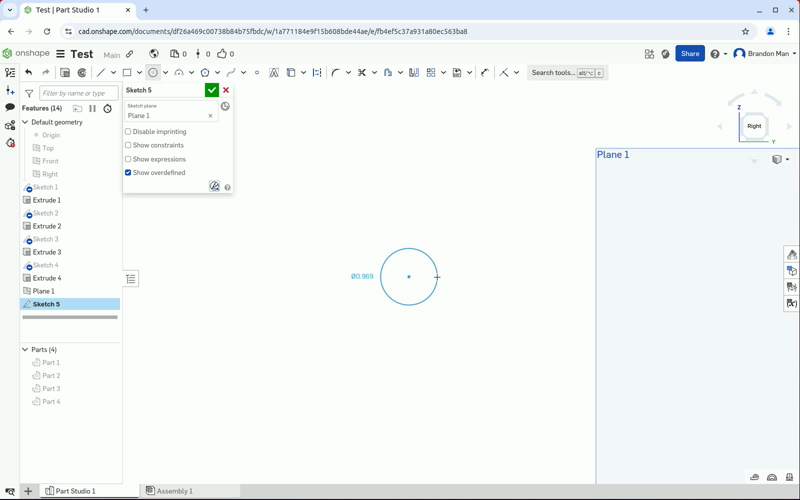
scroll(-6)
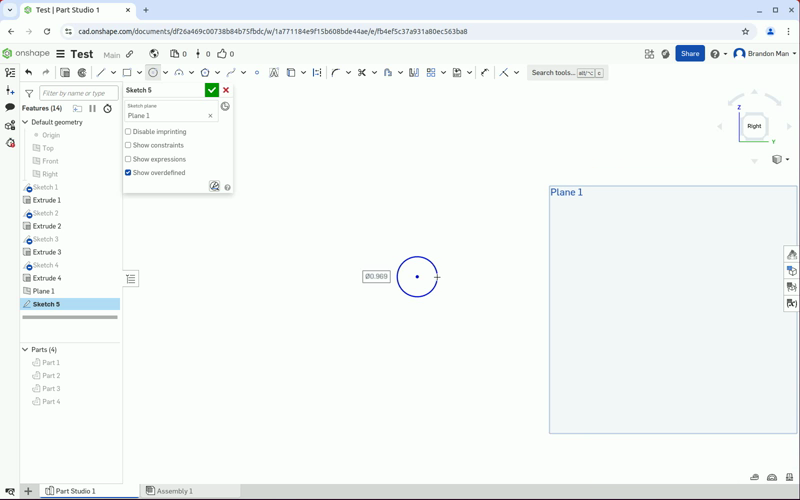
scroll(-6)
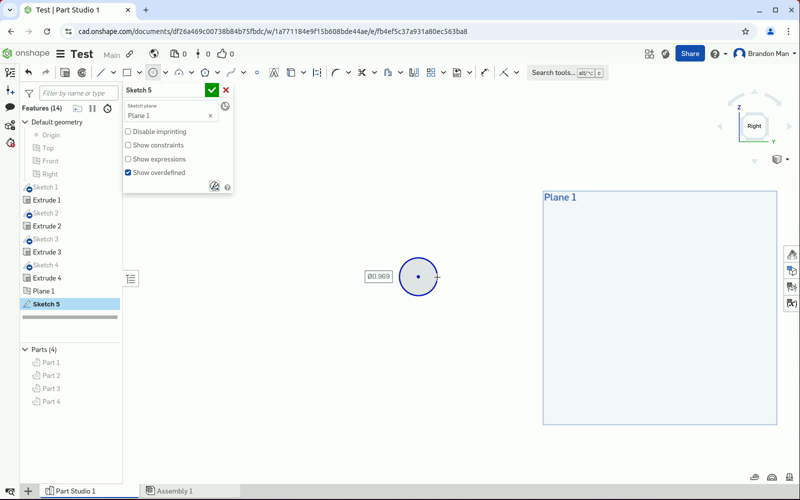
scroll(-6)
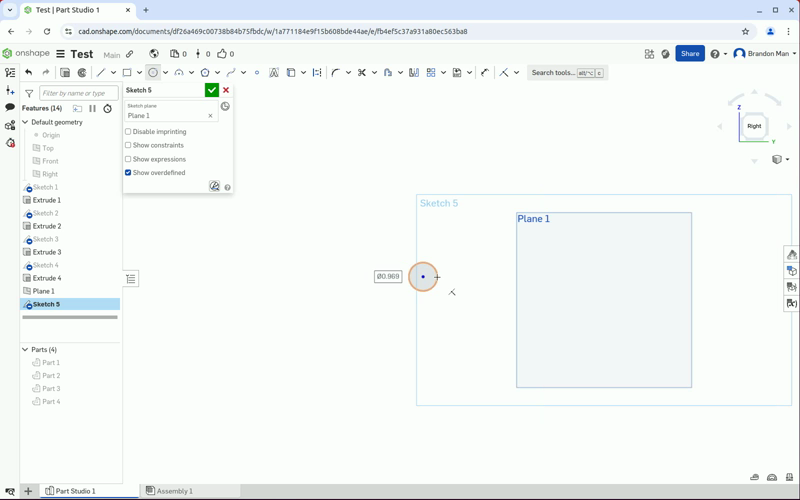
scroll(-6)
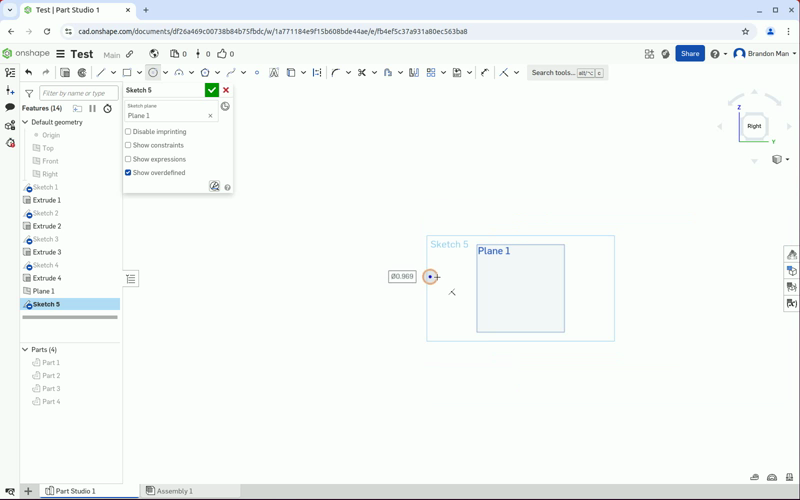
scroll(-6)
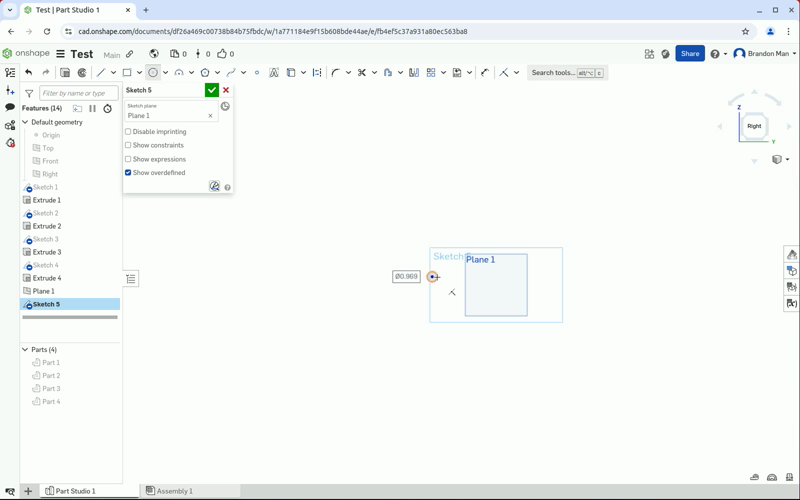
scroll(-6)
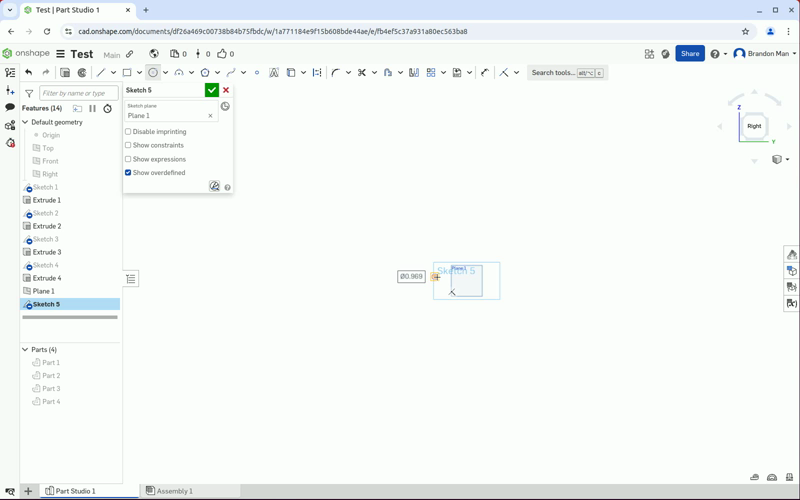
key(esc)
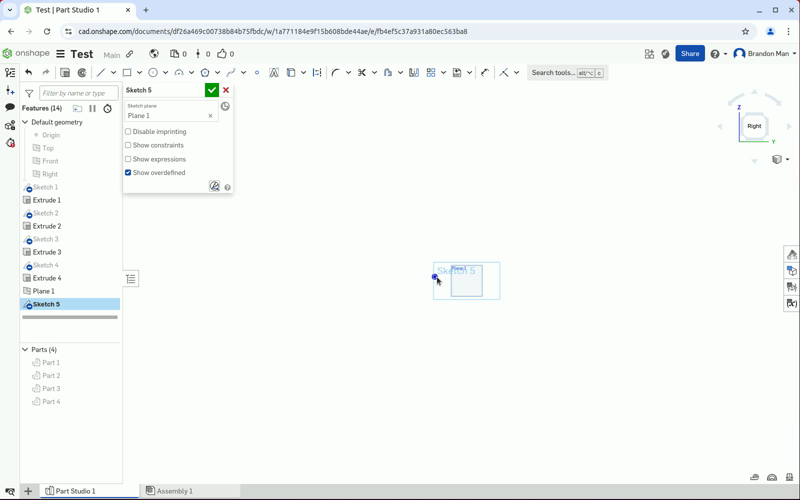
mouse_move(436, 277)
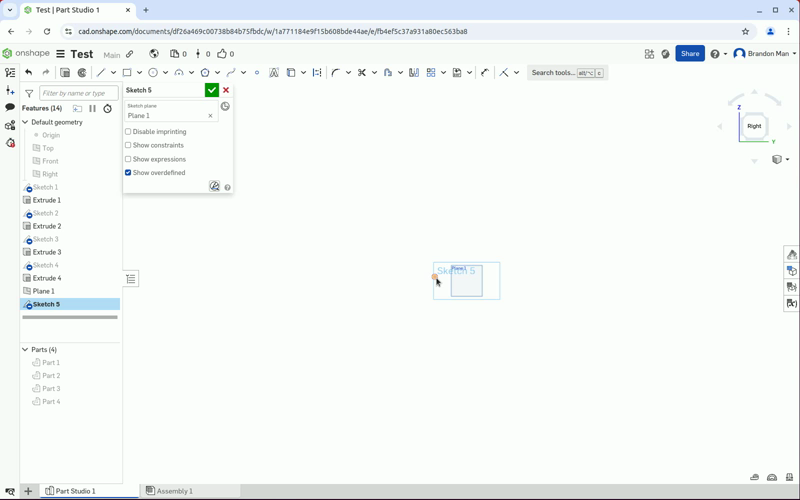
scroll(6)
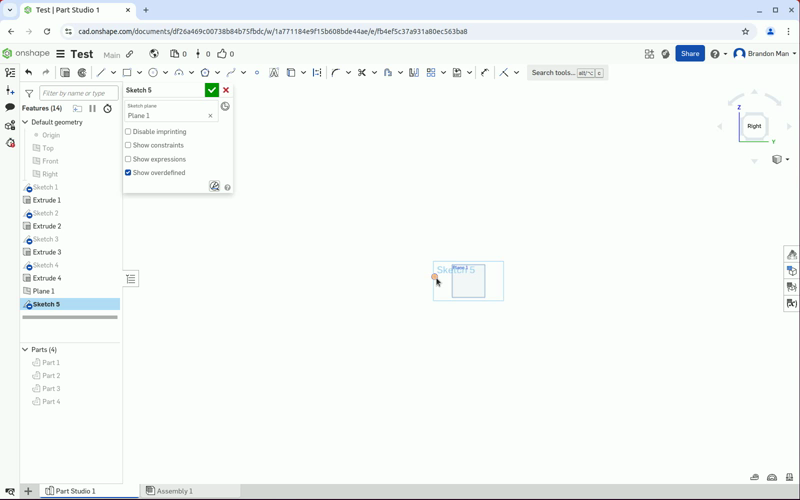
scroll(6)
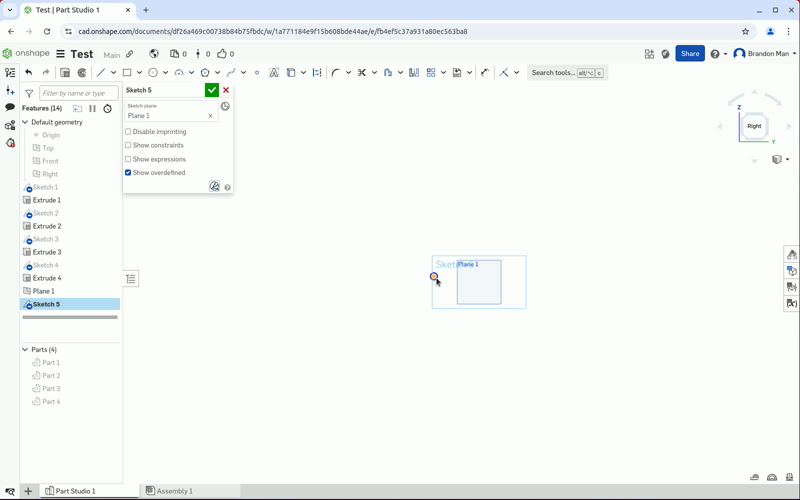
scroll(6)
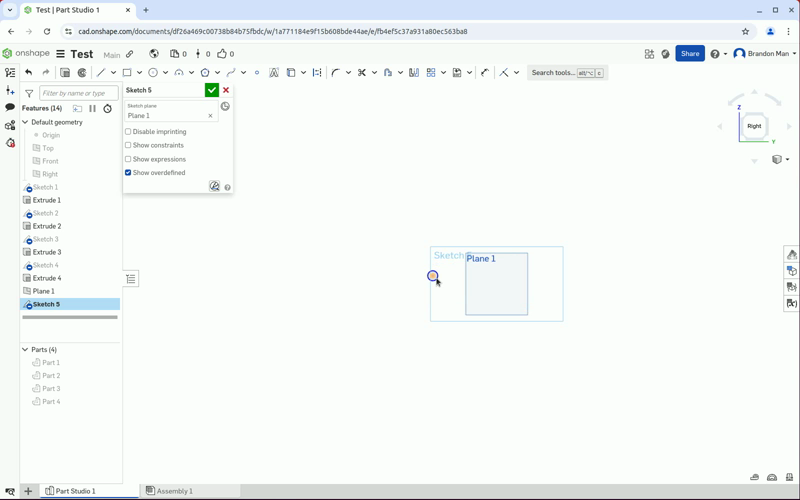
scroll(6)
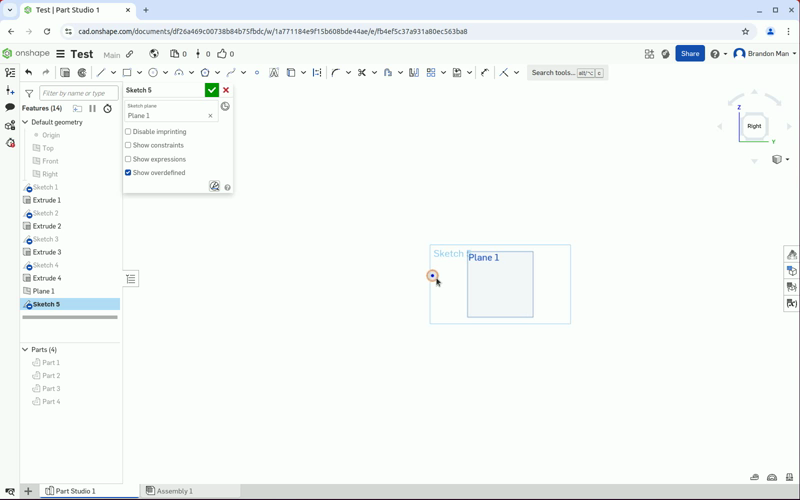
scroll(6)
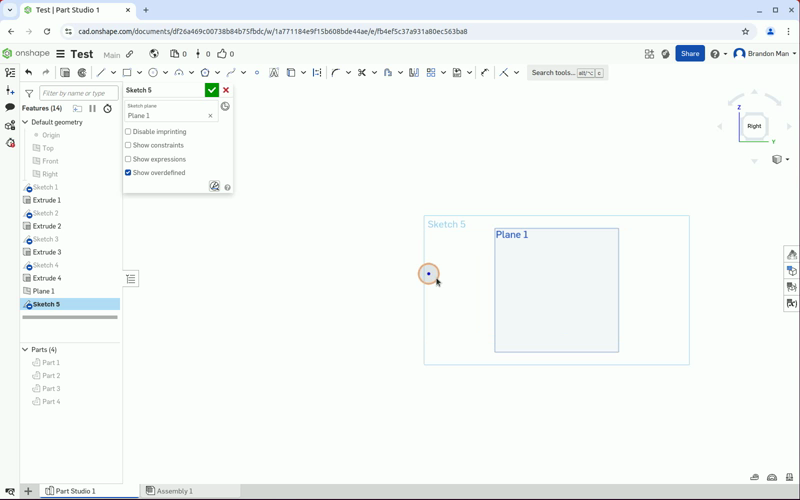
scroll(6)
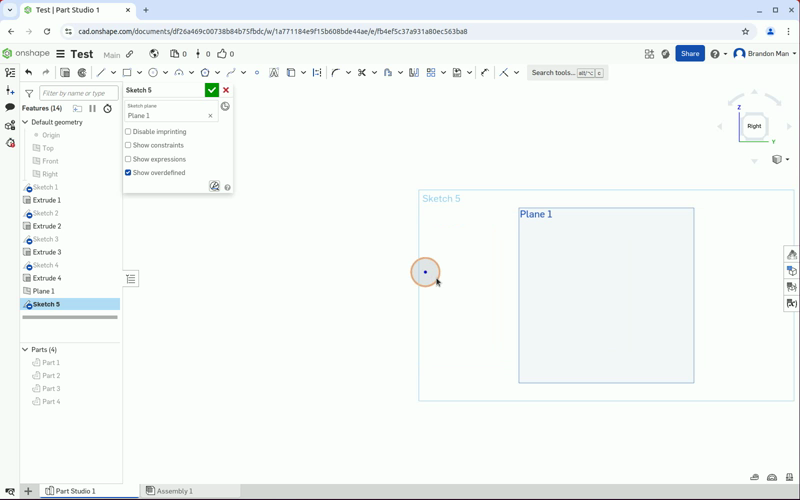
scroll(6)
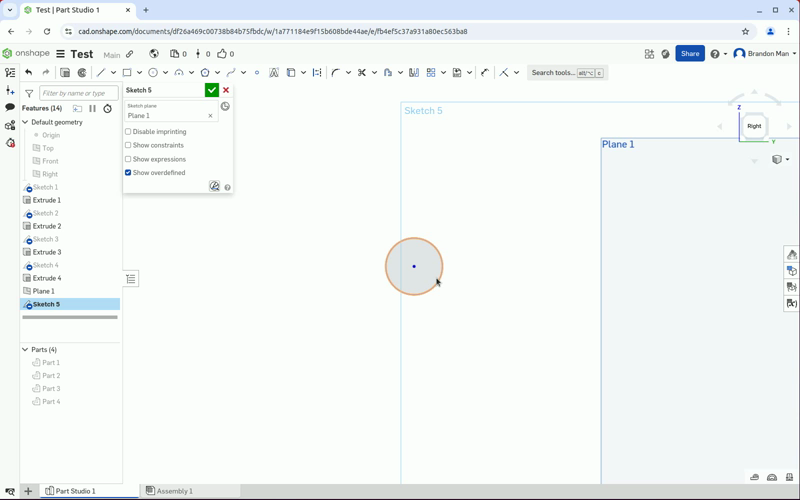
click(436, 277)
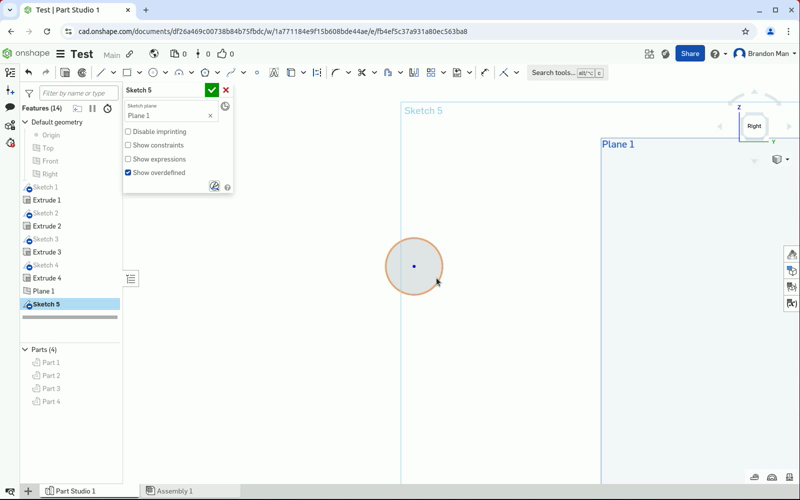
scroll(-6)
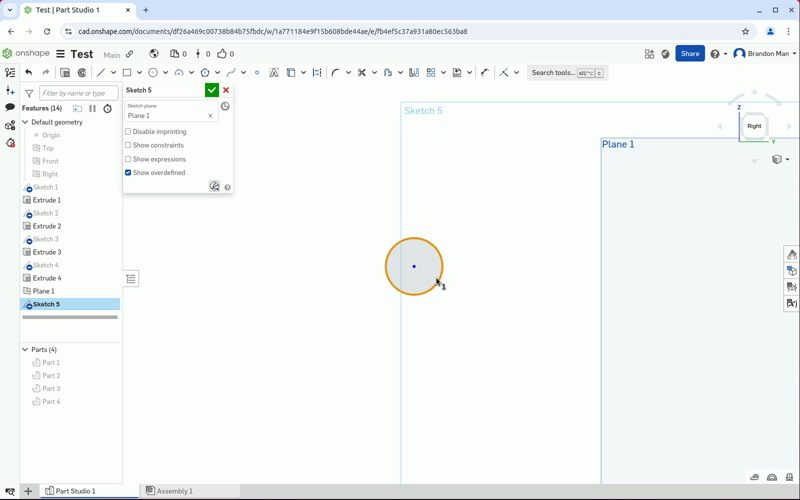
scroll(-6)
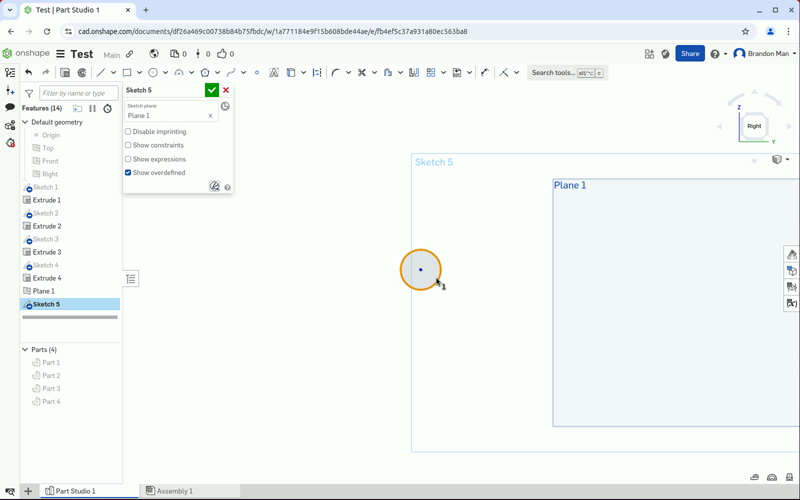
scroll(-6)
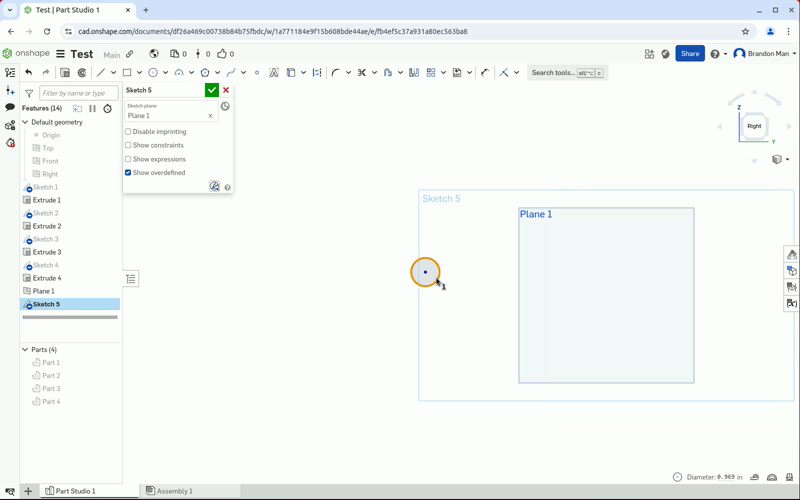
scroll(-6)
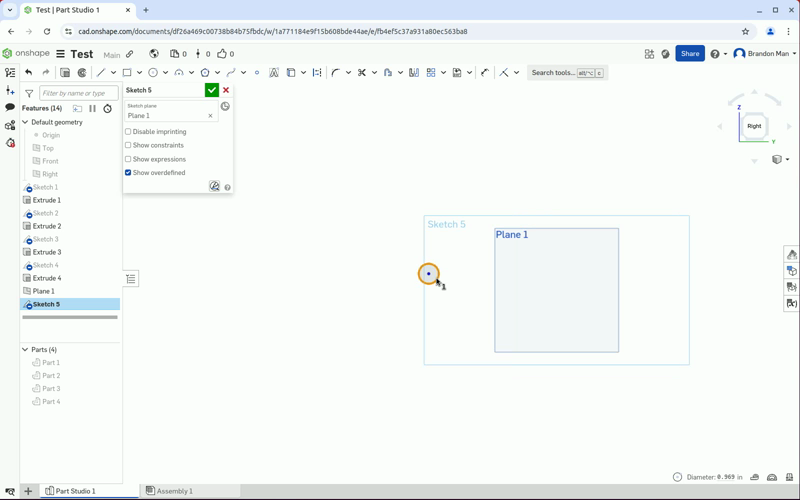
scroll(-6)
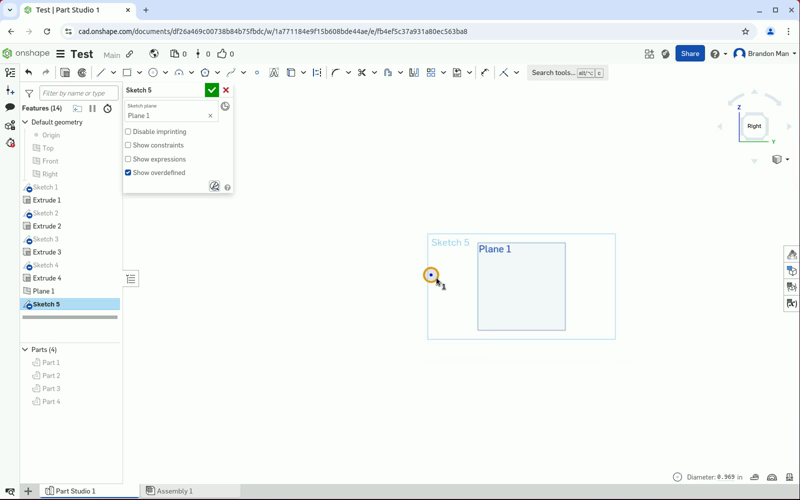
scroll(-6)
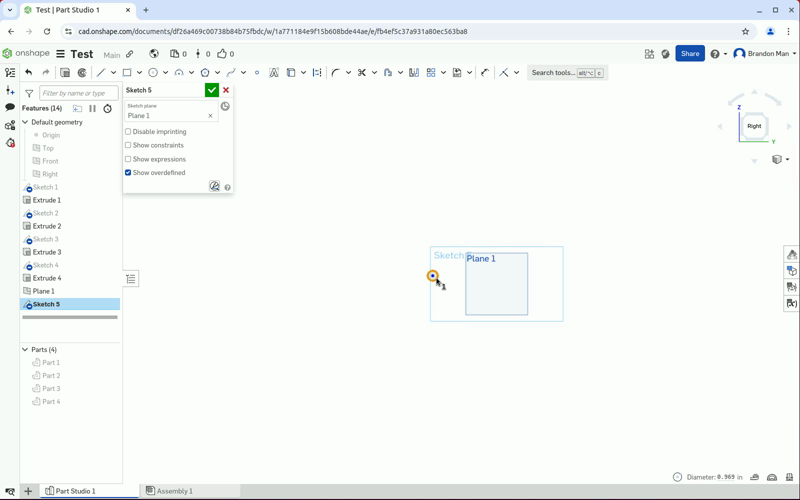
scroll(-6)
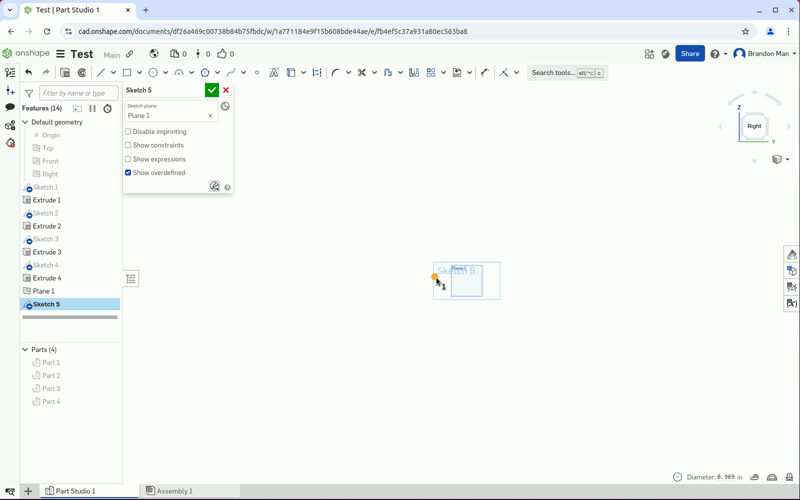
mouse_move(73, 352)
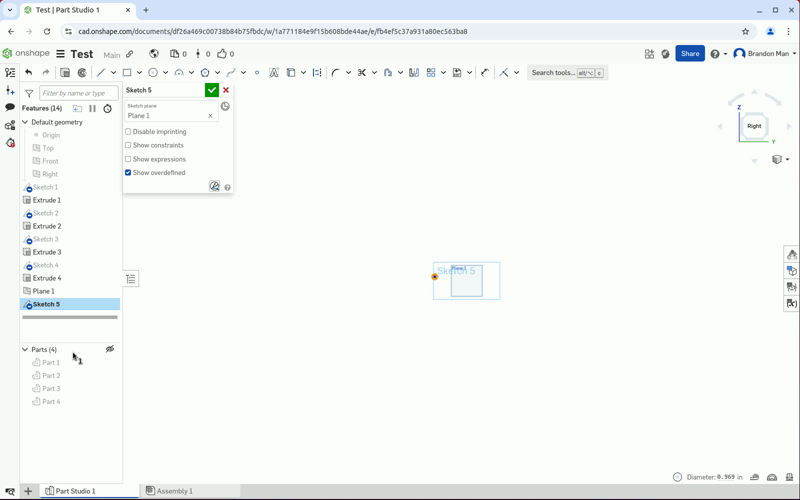
key(shift+y)
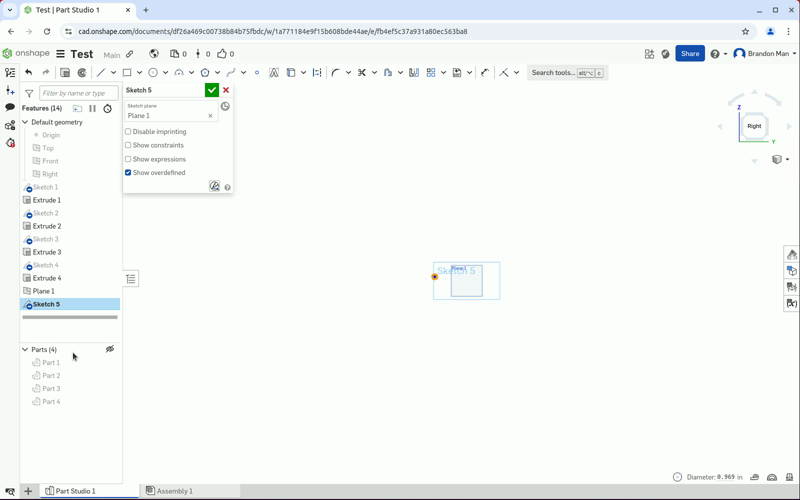
key(shift+e)
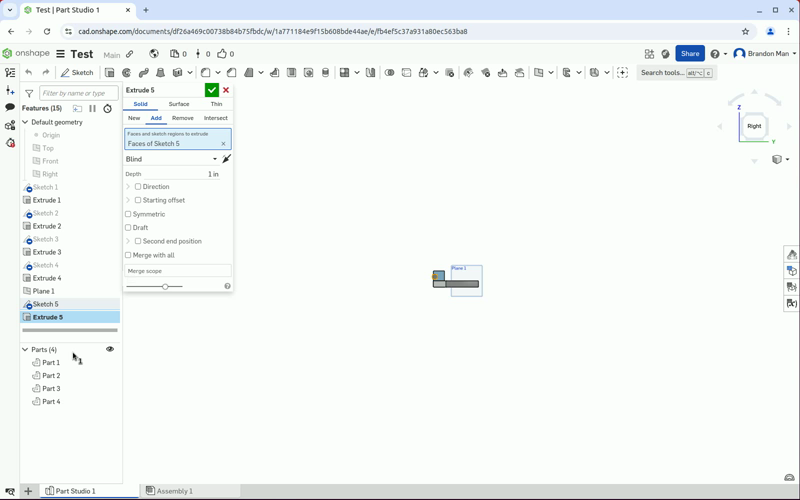
mouse_move(143, 106)
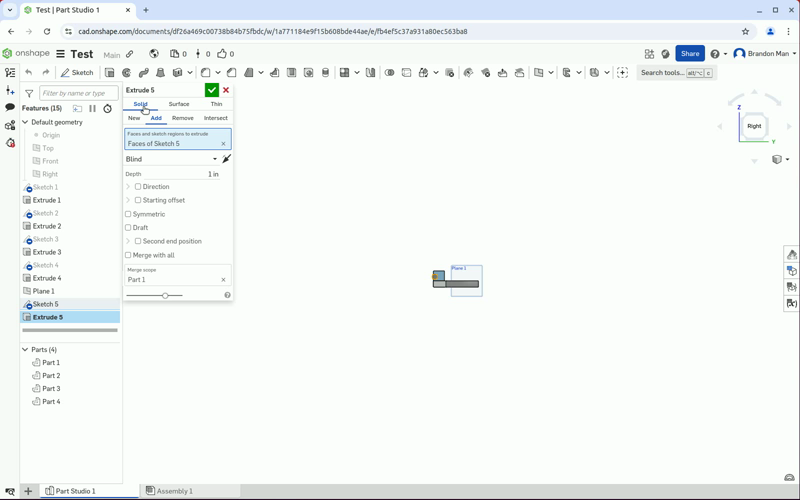
click(143, 106)
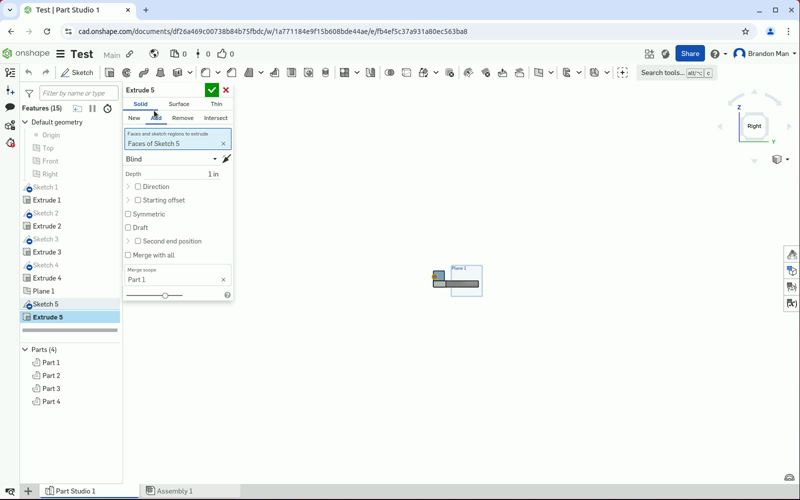
mouse_move(186, 120)
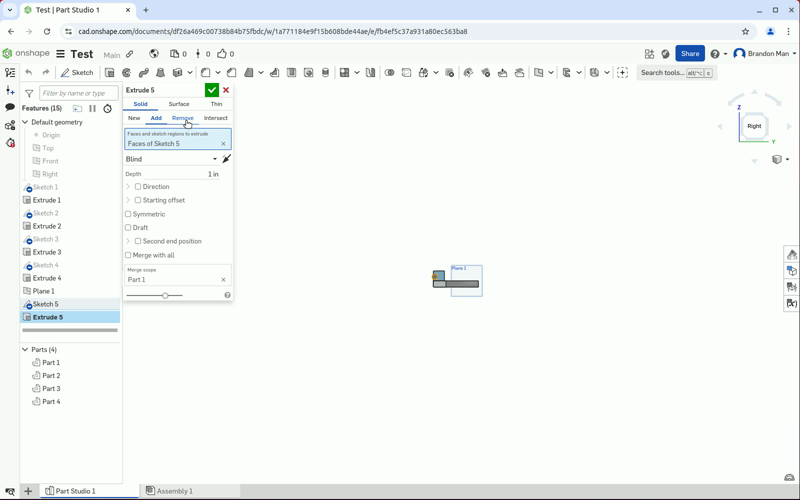
click(186, 120)
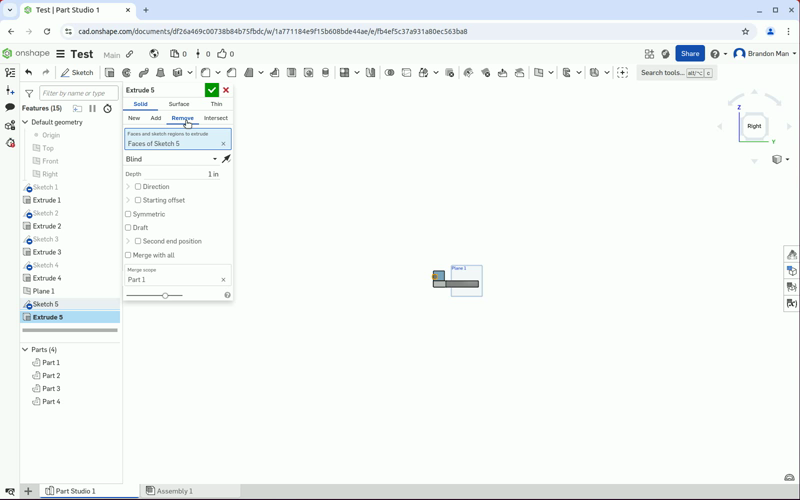
key(tab, 4)
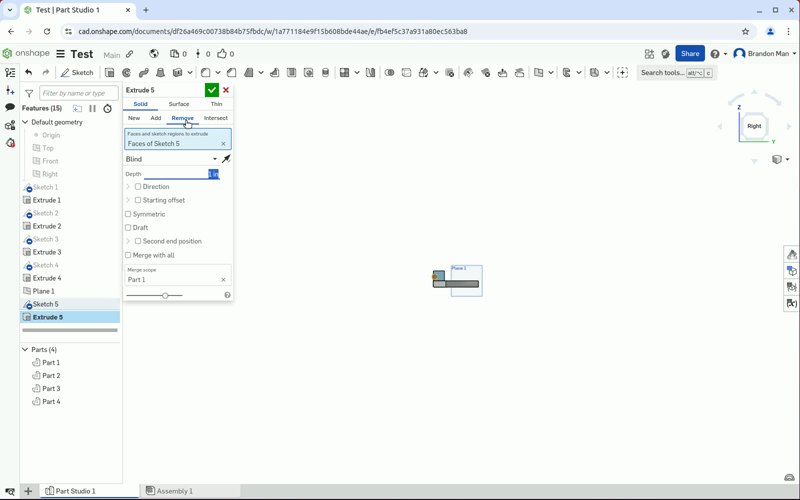
text(1.926)
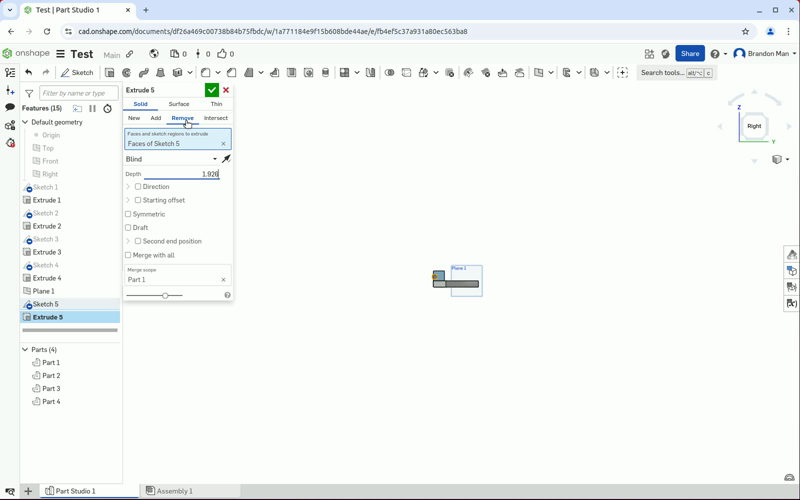
key(tab, 6)
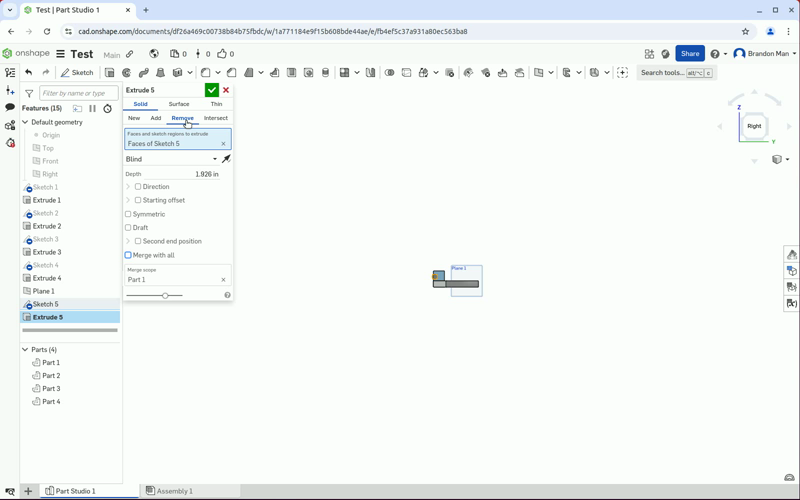
key(space)
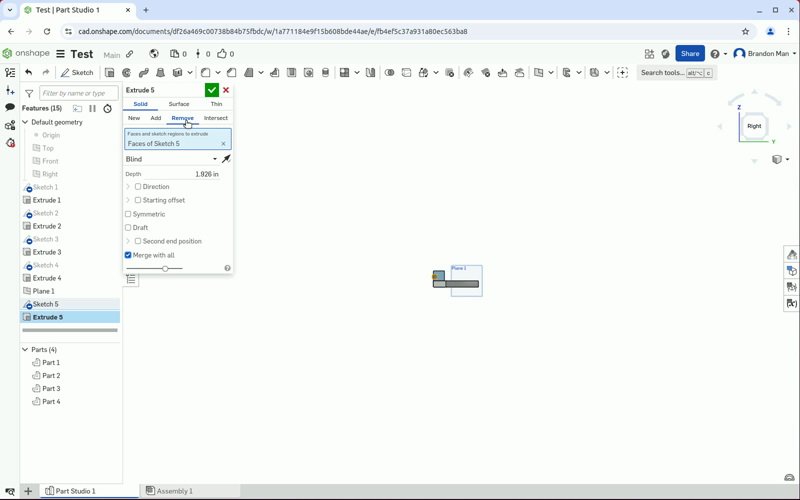
key(enter)
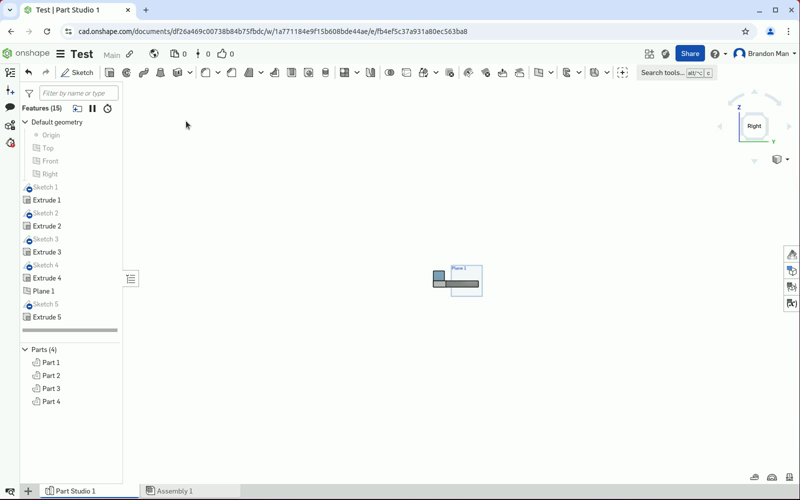
key(shift+h)
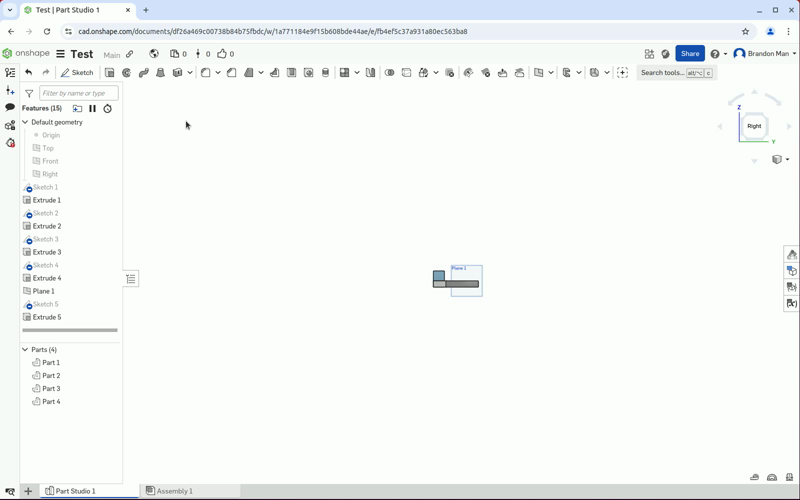
key(shift+h)
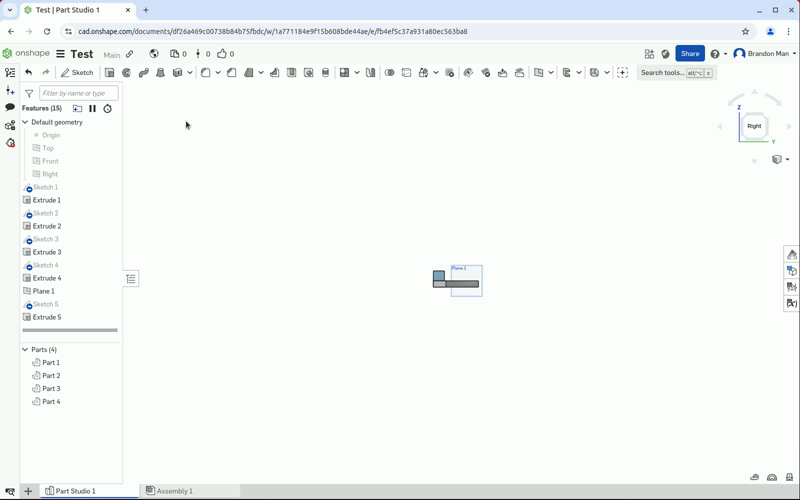
mouse_move(73, 189)
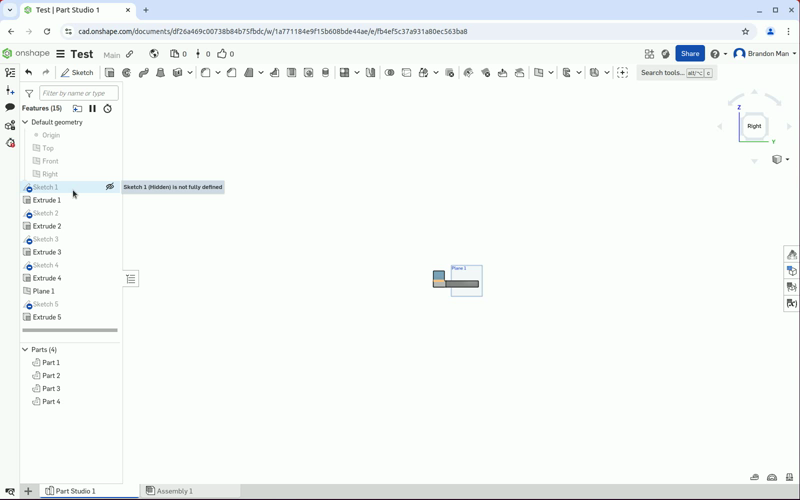
click(73, 189)
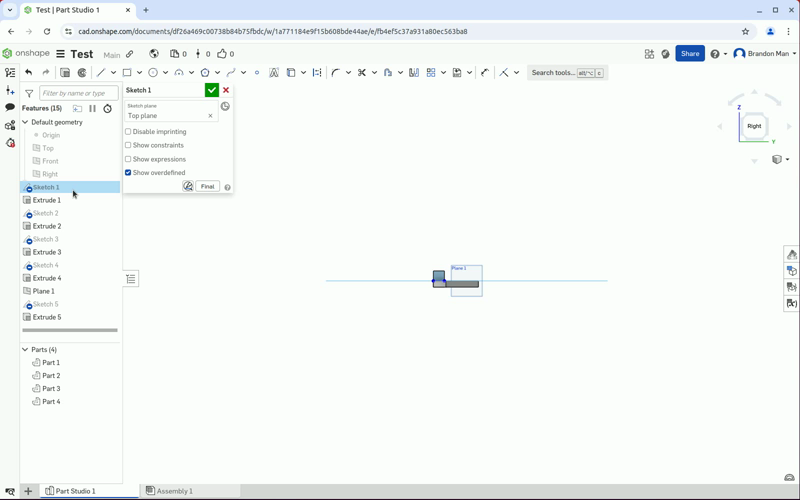
mouse_move(229, 92)
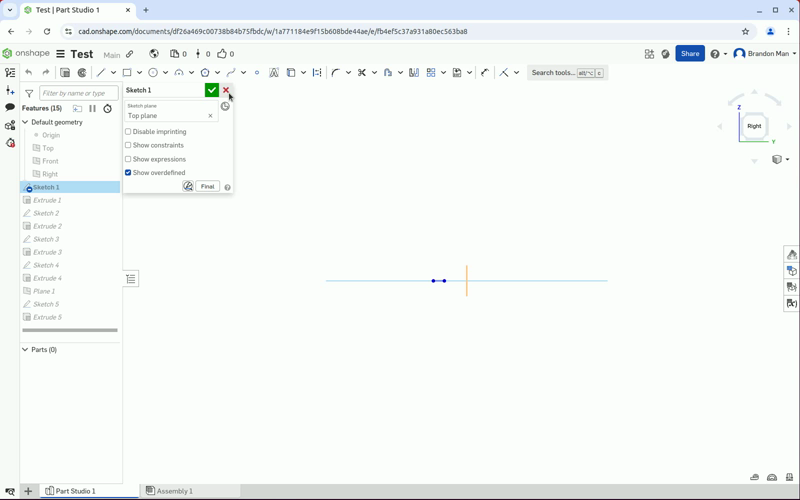
click(229, 92)
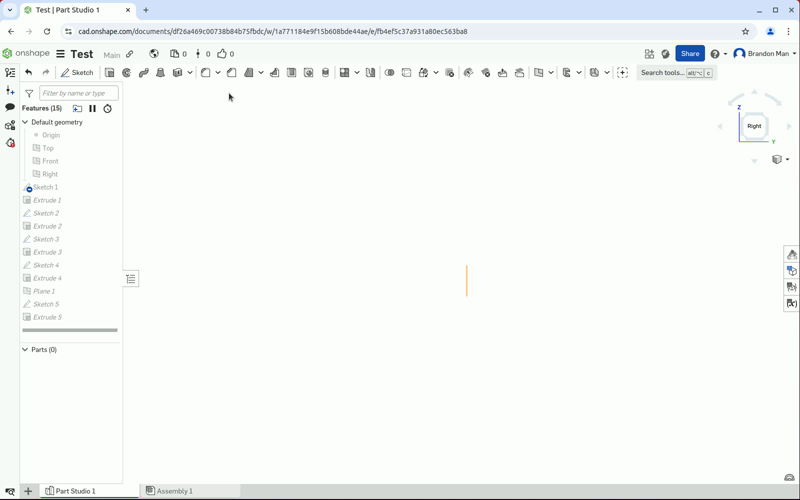
key(shift+s)
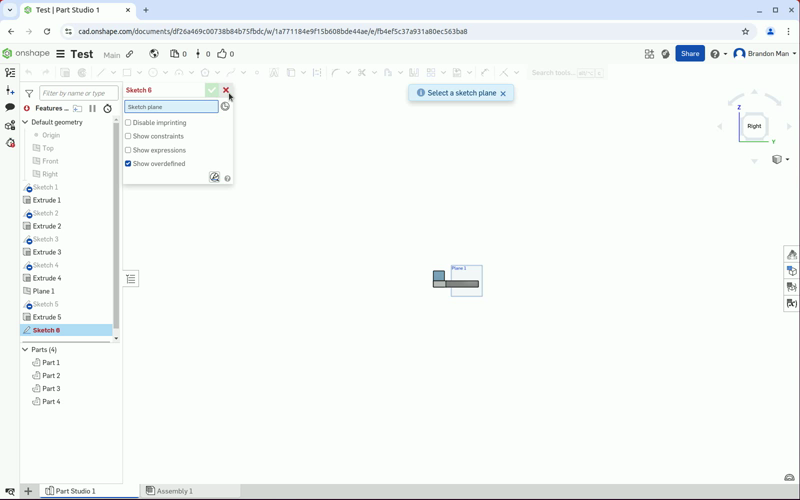
mouse_move(69, 293)
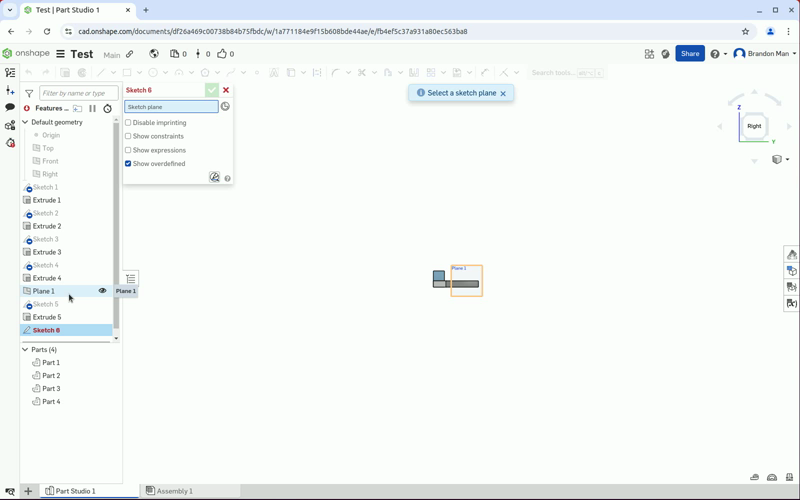
click(69, 293)
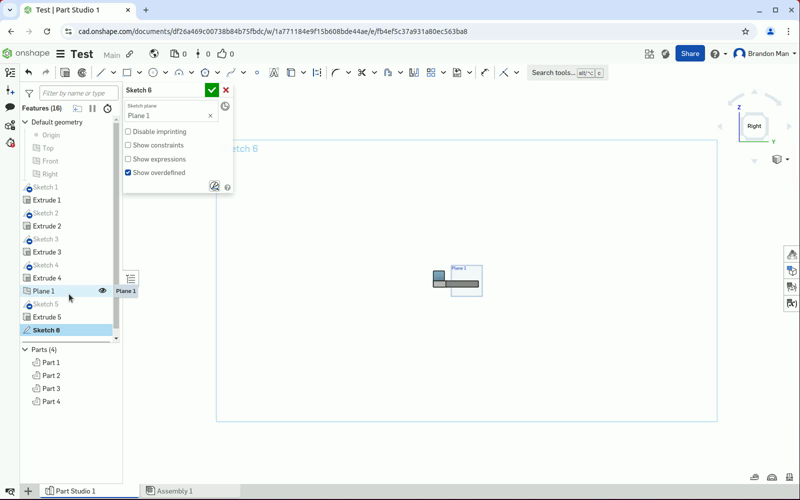
mouse_move(73, 352)
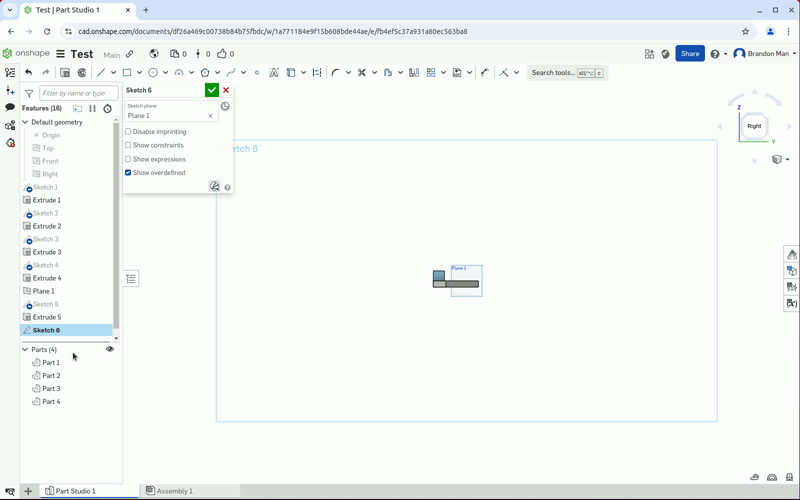
key(y)
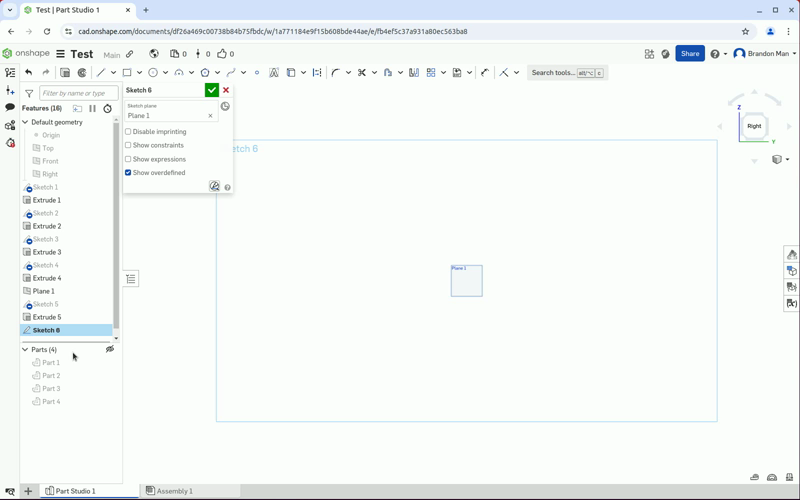
key(c)
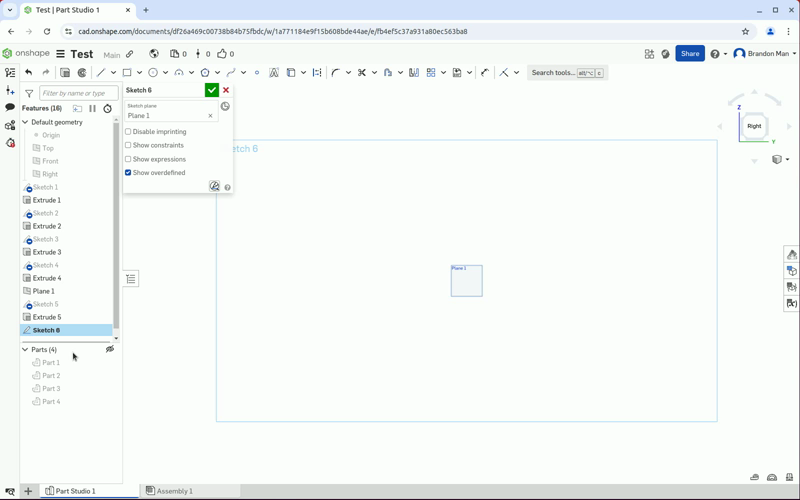
key_down(shift)
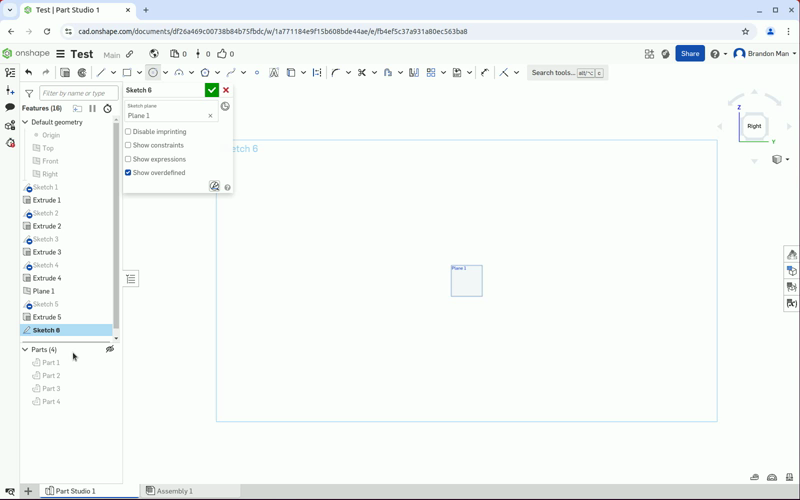
mouse_move(434, 276)
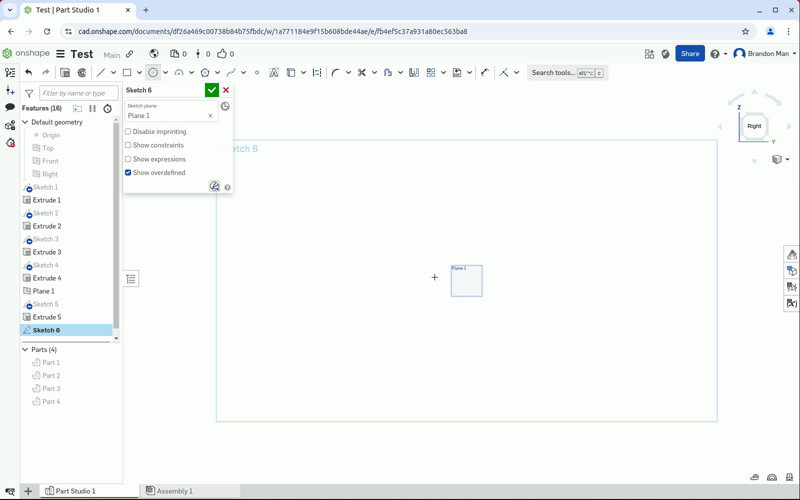
click(434, 276)
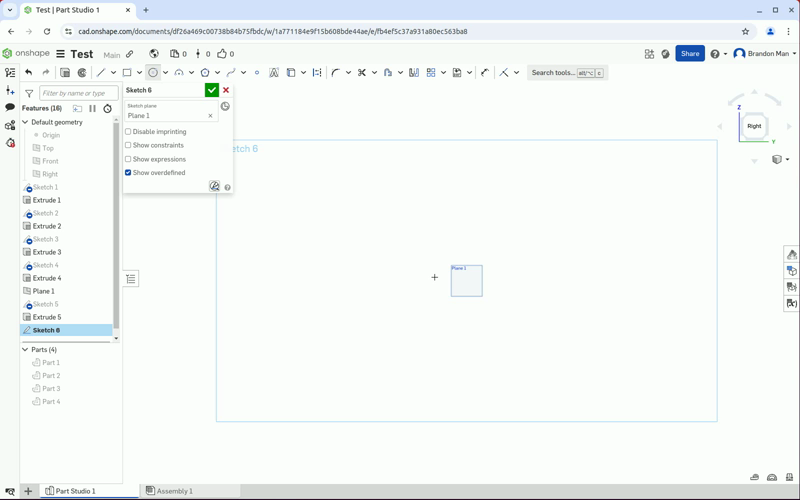
key_up(shift)
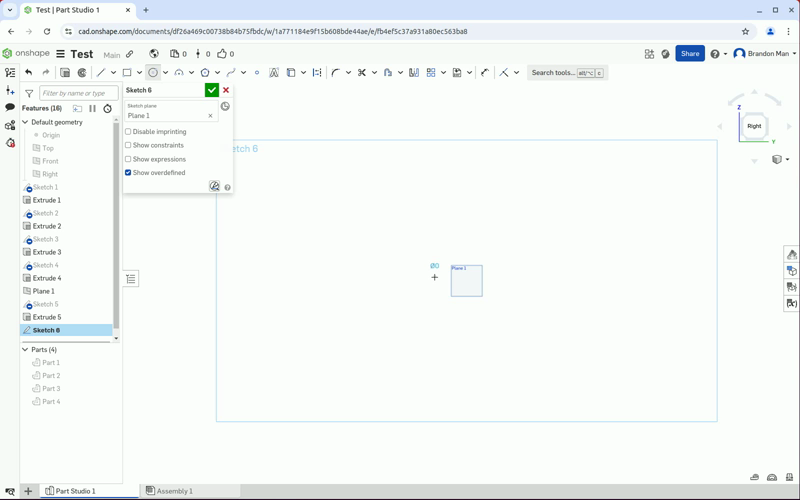
mouse_move(437, 276)
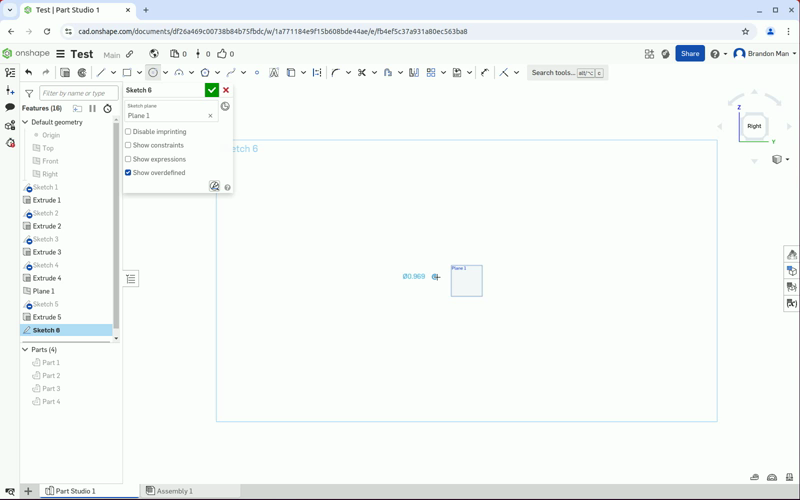
scroll(6)
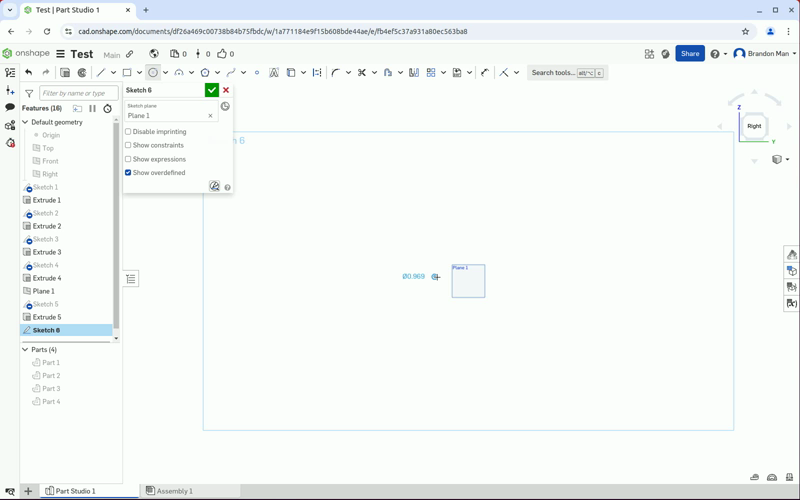
scroll(6)
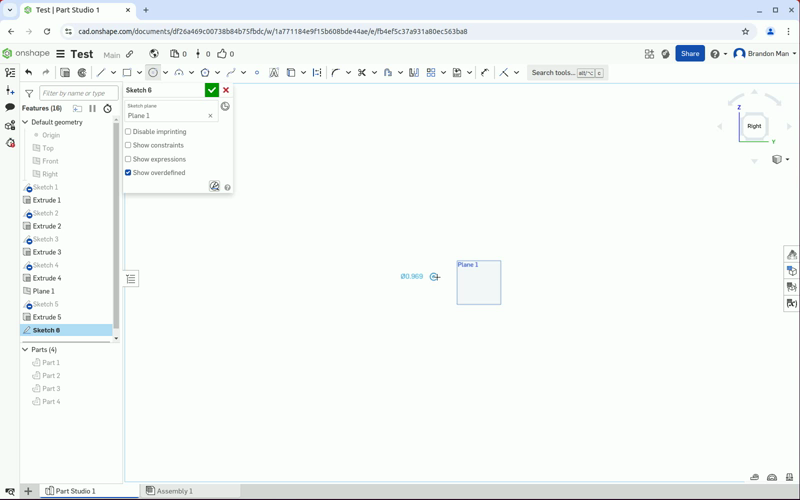
scroll(6)
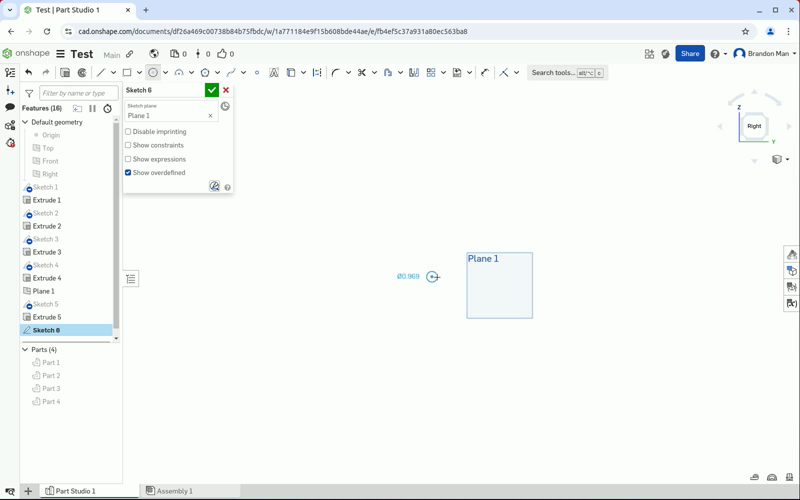
scroll(6)
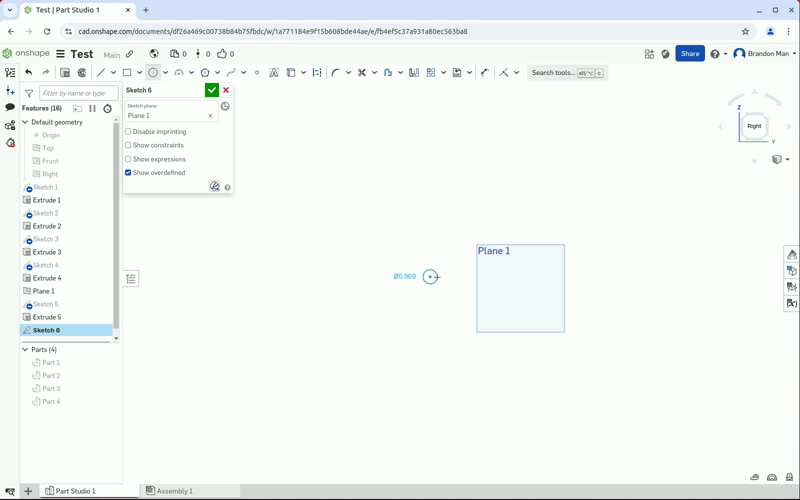
scroll(6)
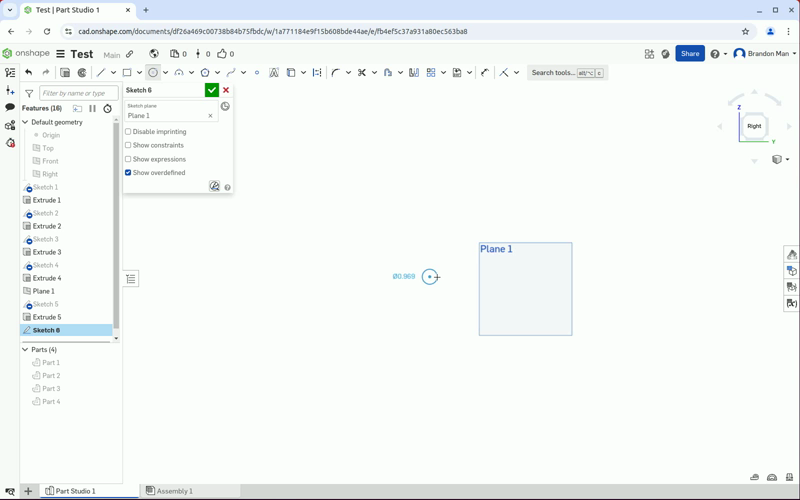
scroll(6)
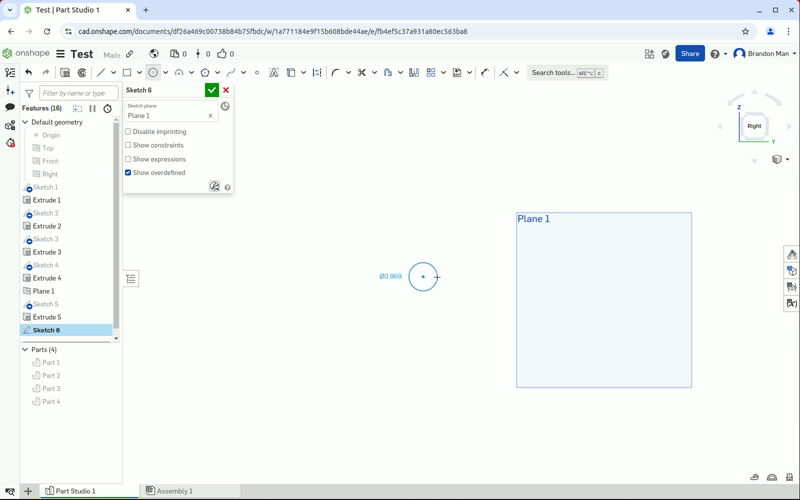
scroll(6)
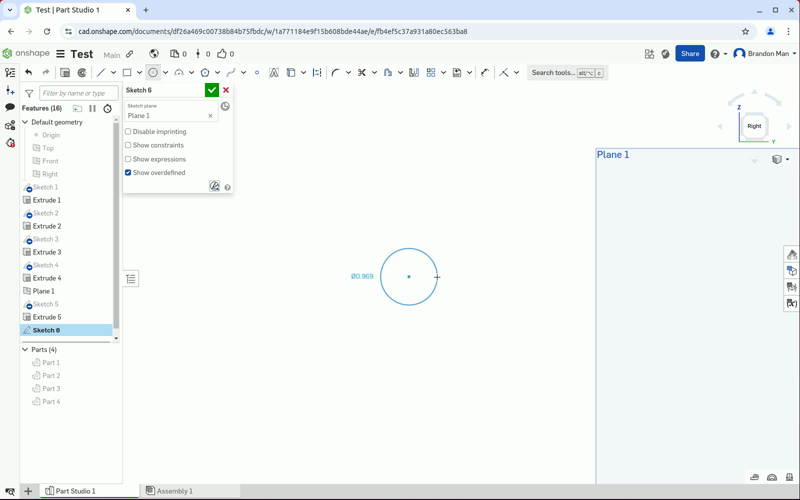
click(437, 276)
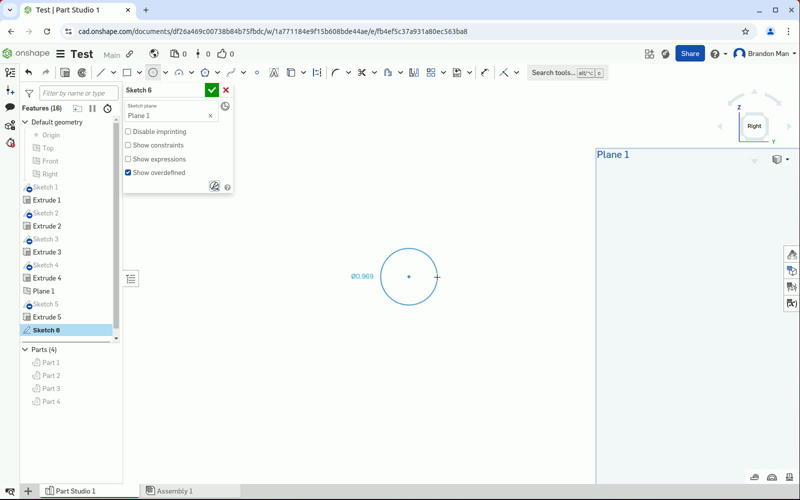
scroll(-6)
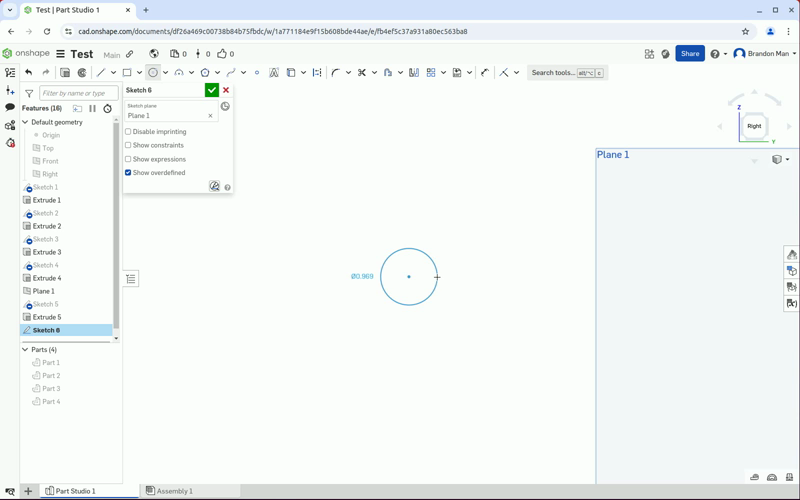
scroll(-6)
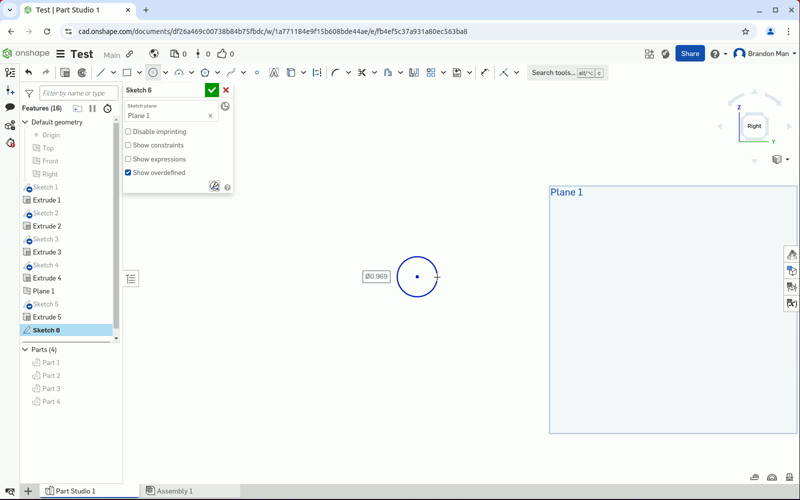
scroll(-6)
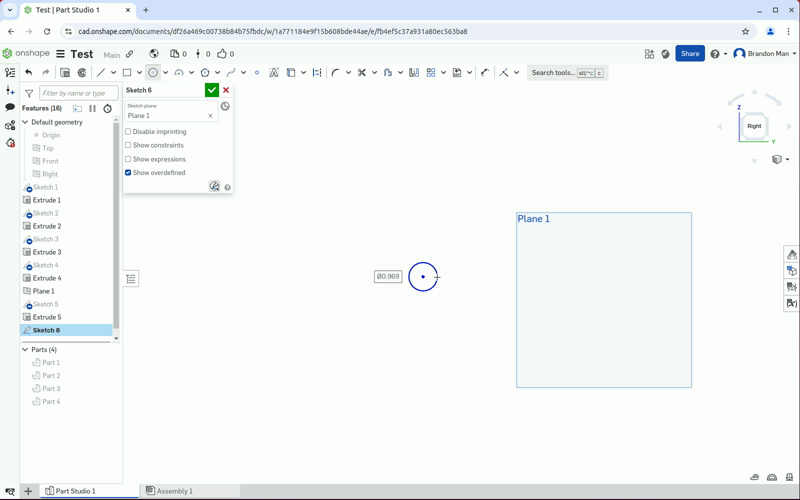
scroll(-6)
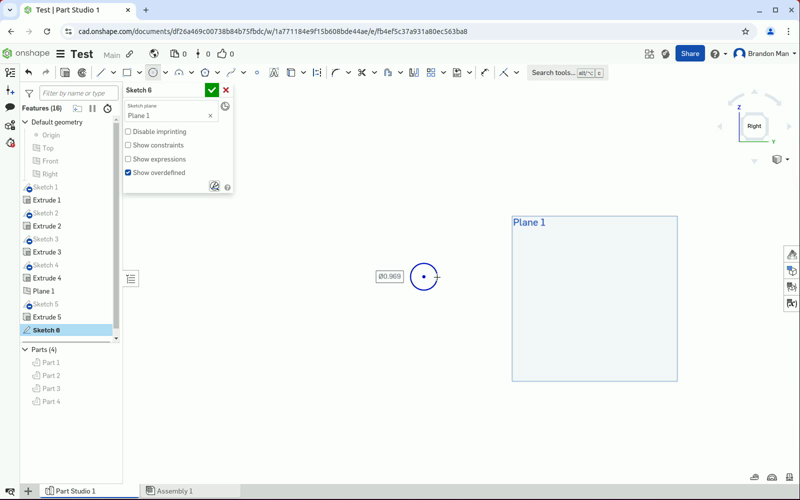
scroll(-6)
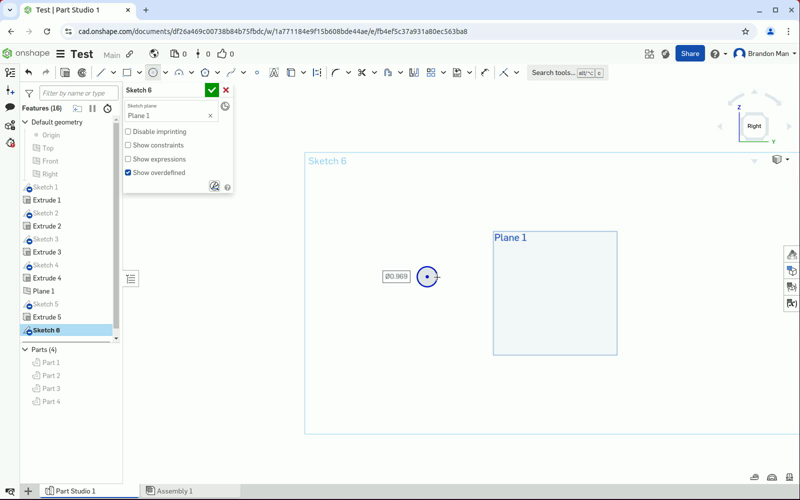
scroll(-6)
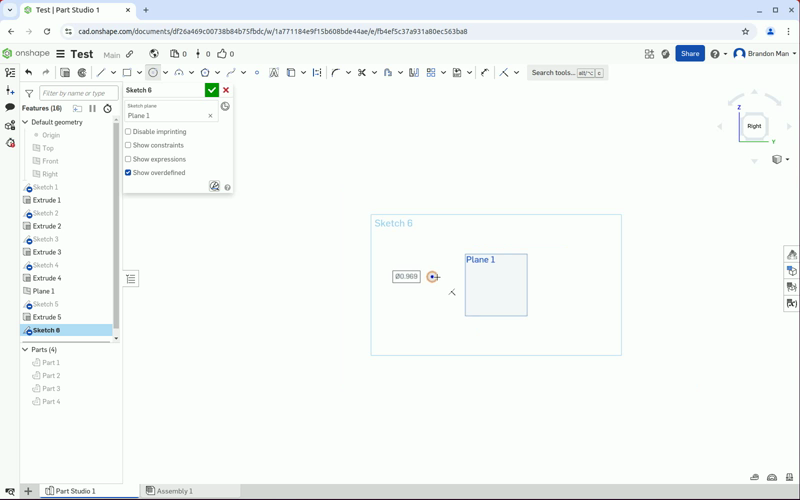
scroll(-6)
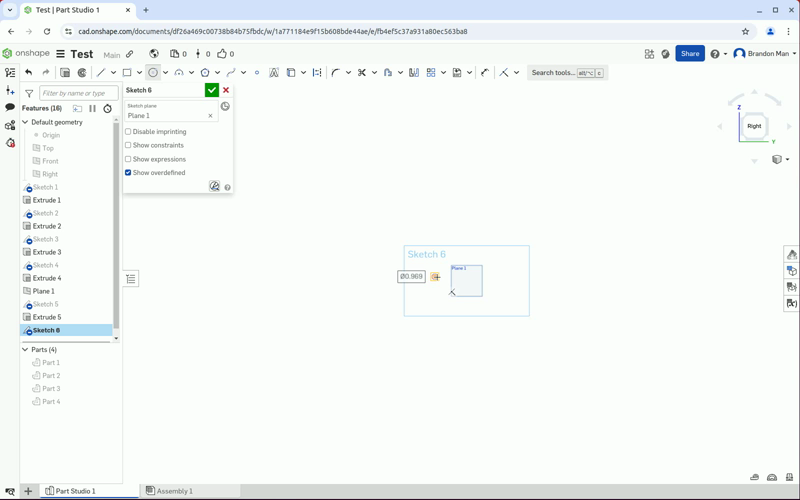
key(esc)
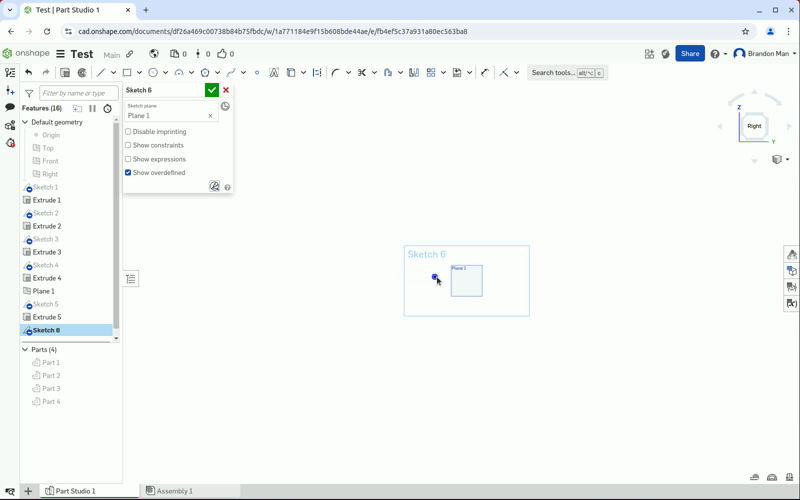
mouse_move(435, 275)
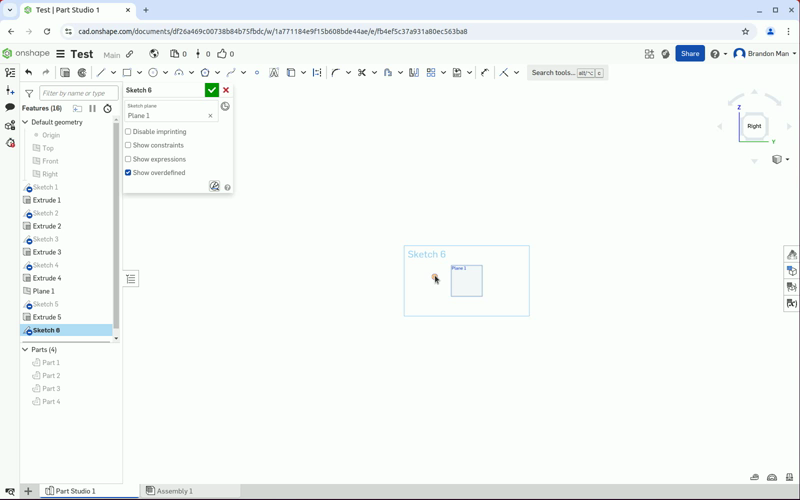
scroll(6)
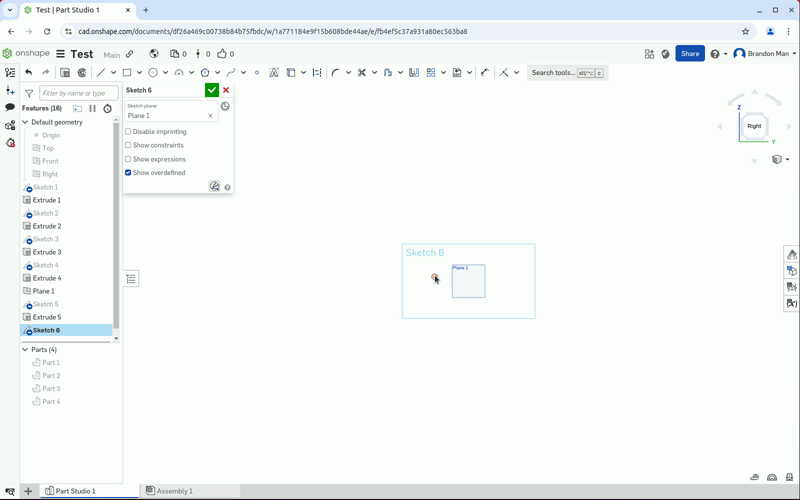
scroll(6)
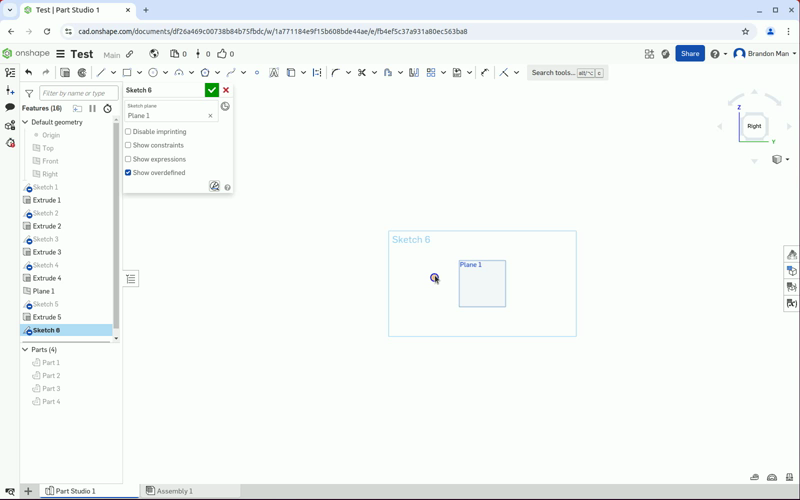
scroll(6)
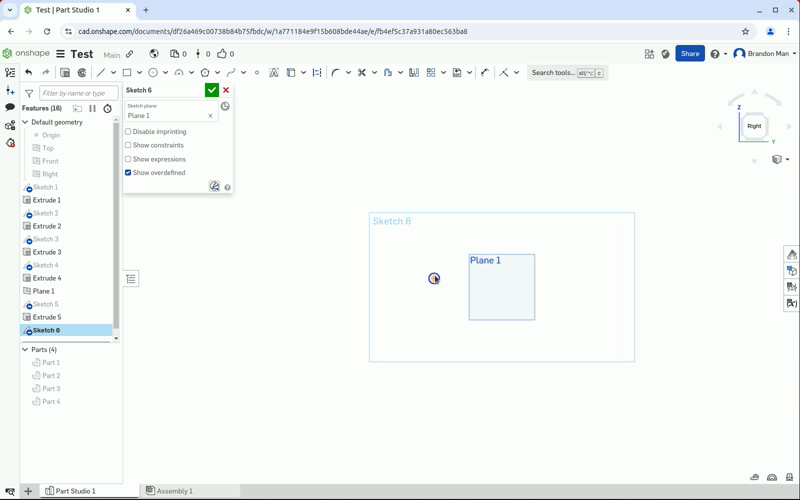
scroll(6)
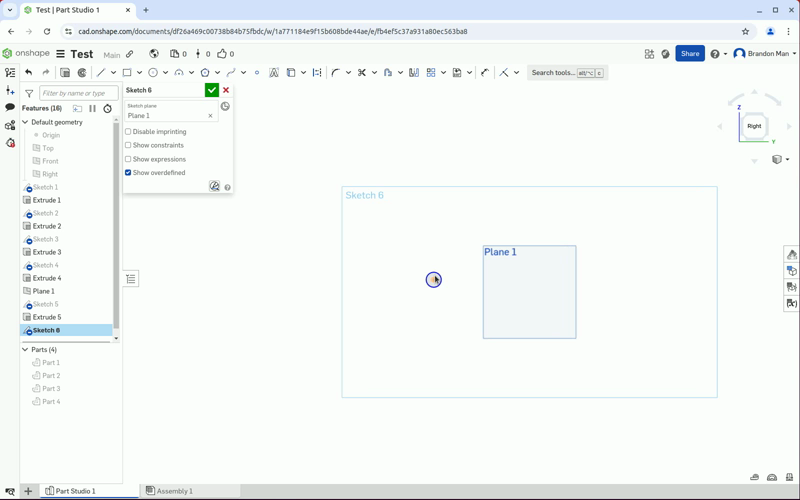
scroll(6)
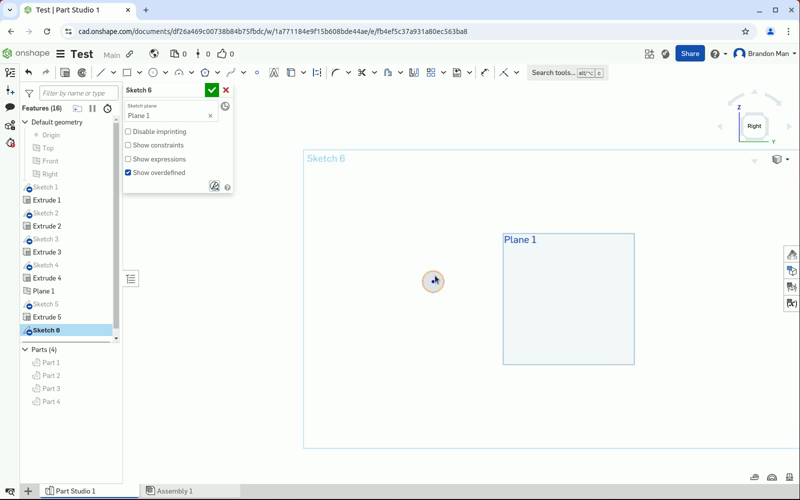
scroll(6)
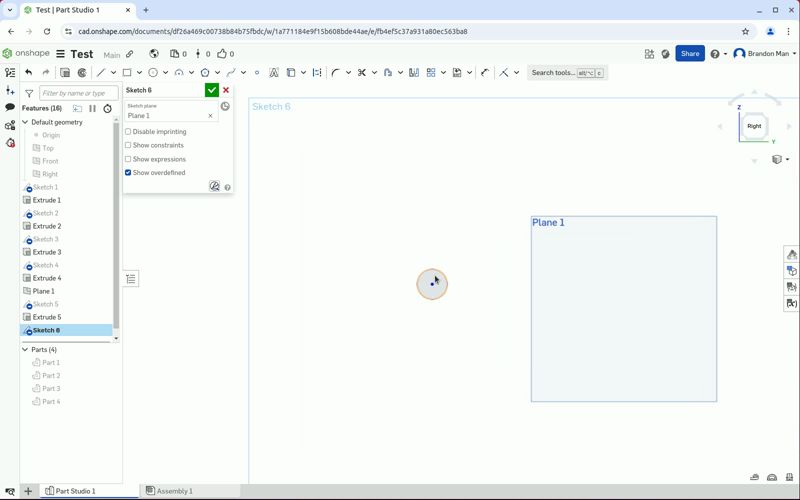
scroll(6)
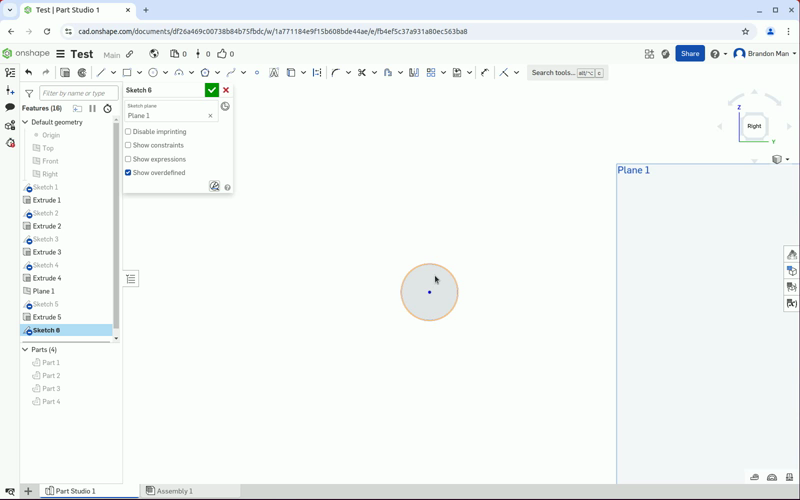
click(435, 275)
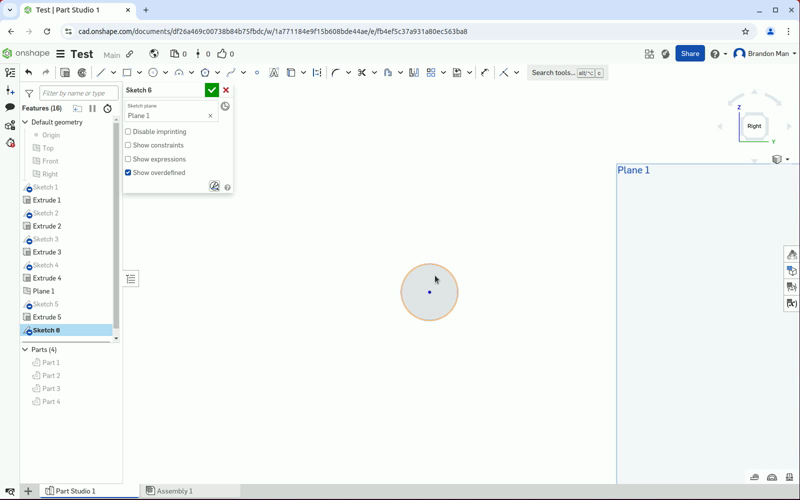
scroll(-6)
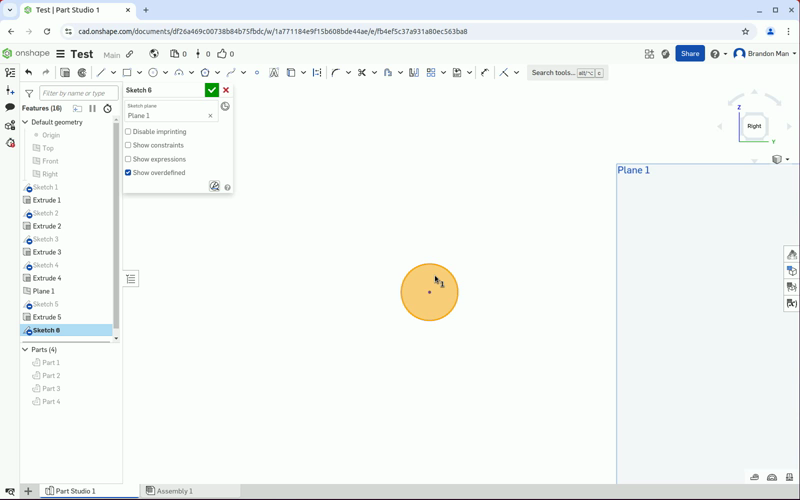
scroll(-6)
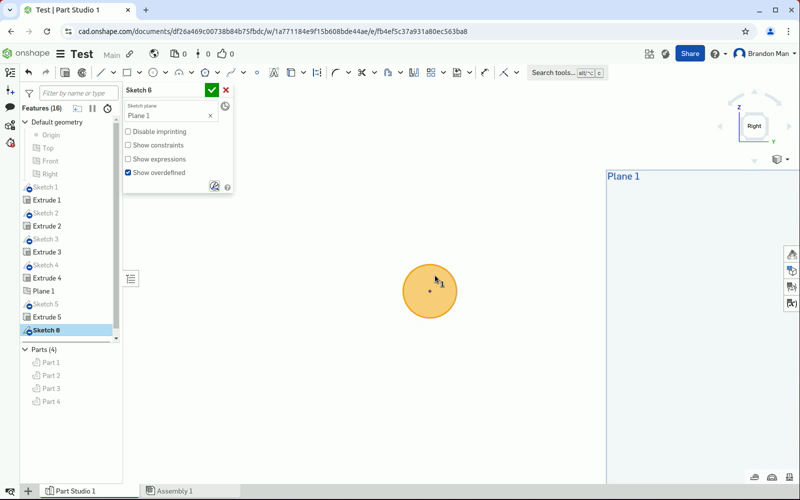
scroll(-6)
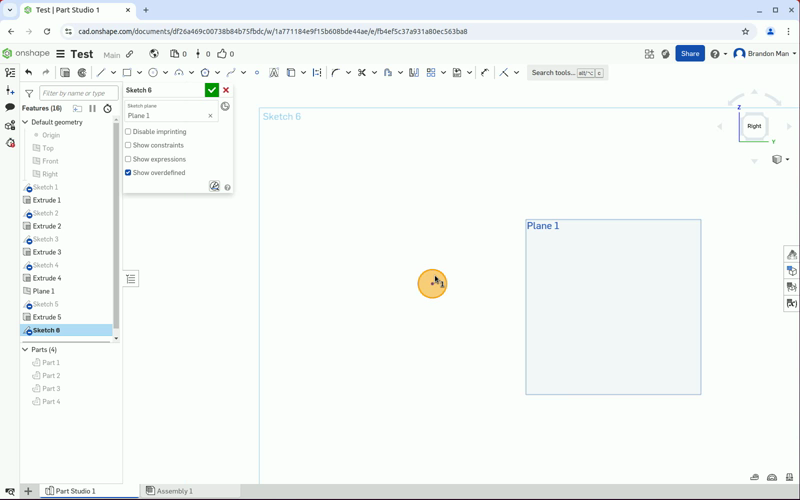
scroll(-6)
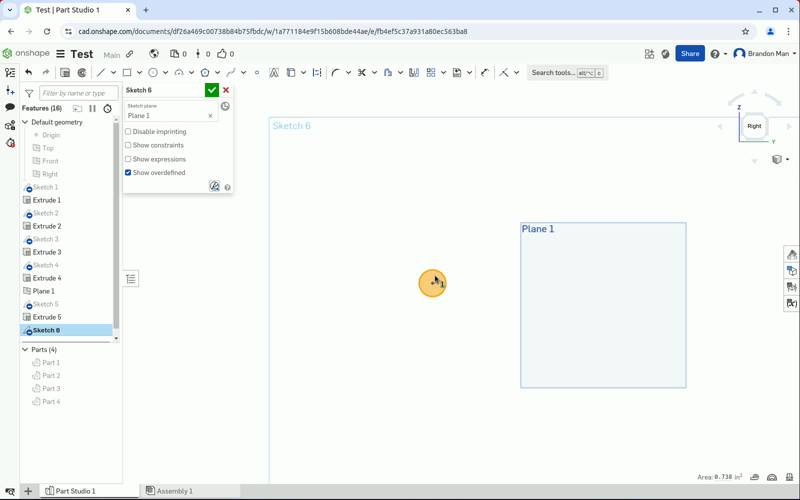
scroll(-6)
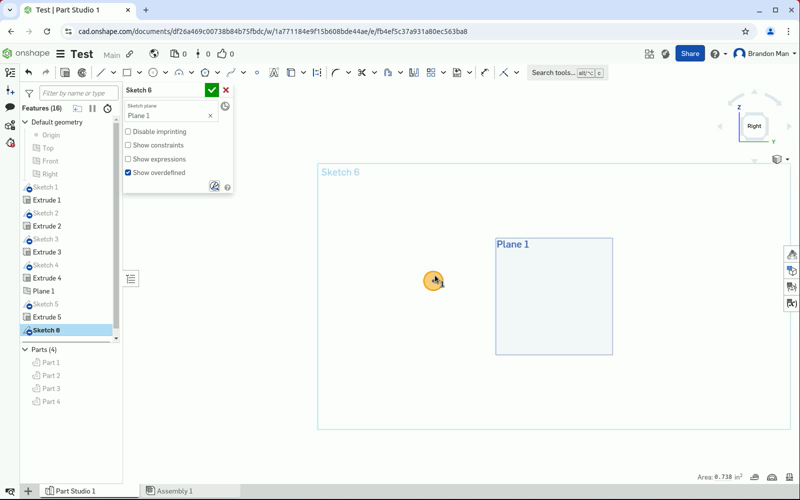
scroll(-6)
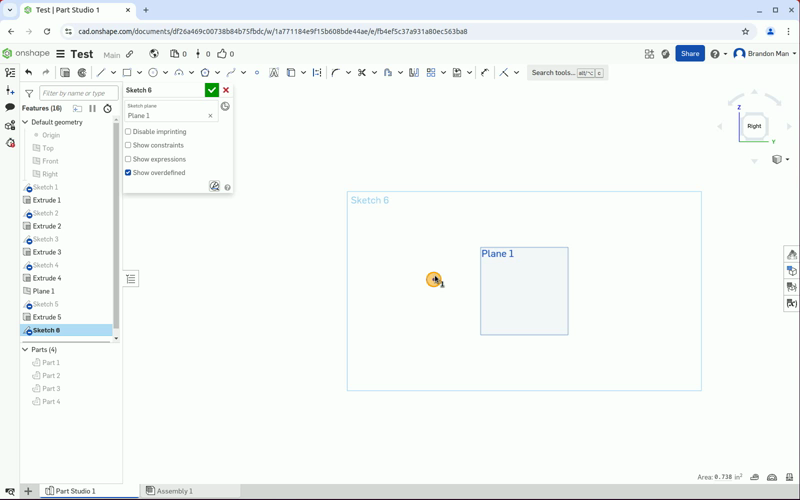
scroll(-6)
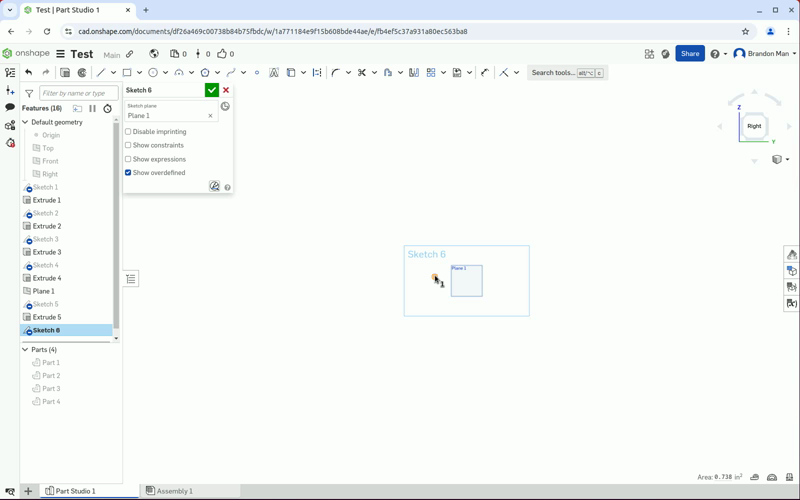
mouse_move(73, 352)
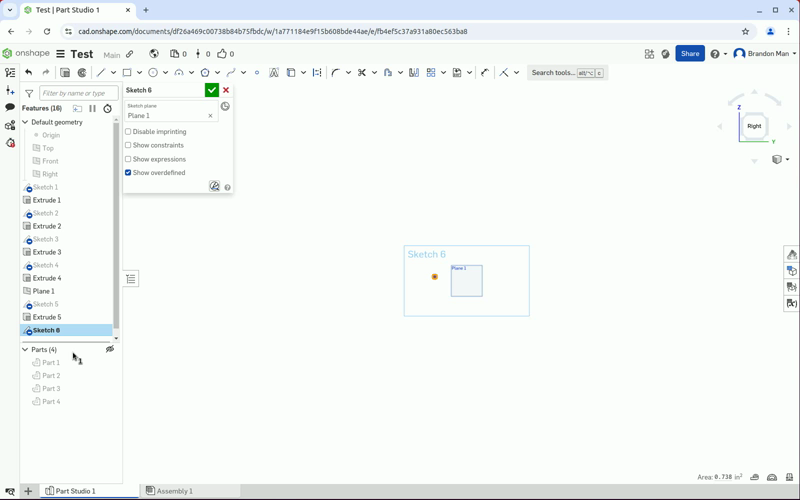
key(shift+y)
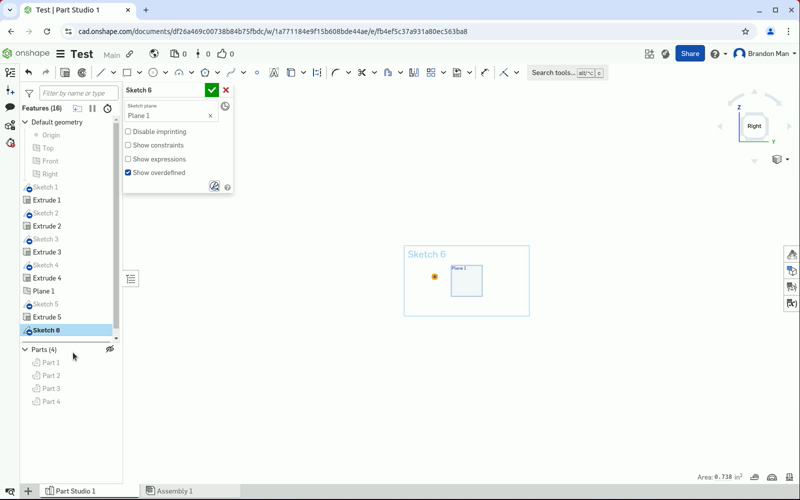
key(shift+e)
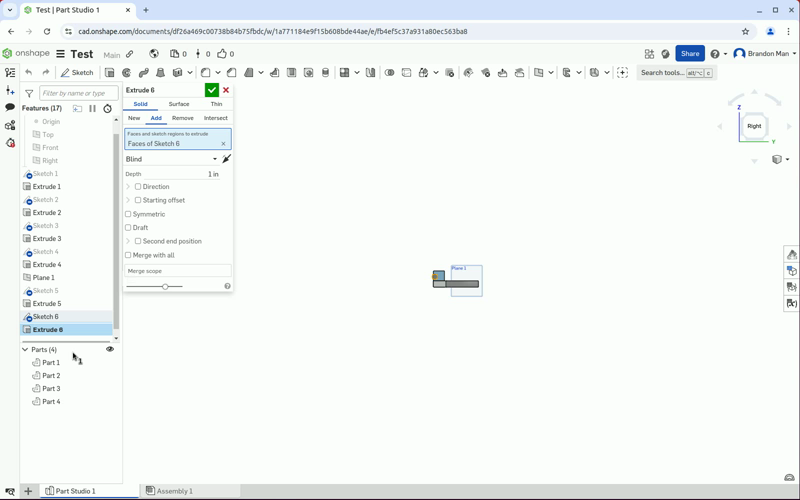
mouse_move(143, 106)
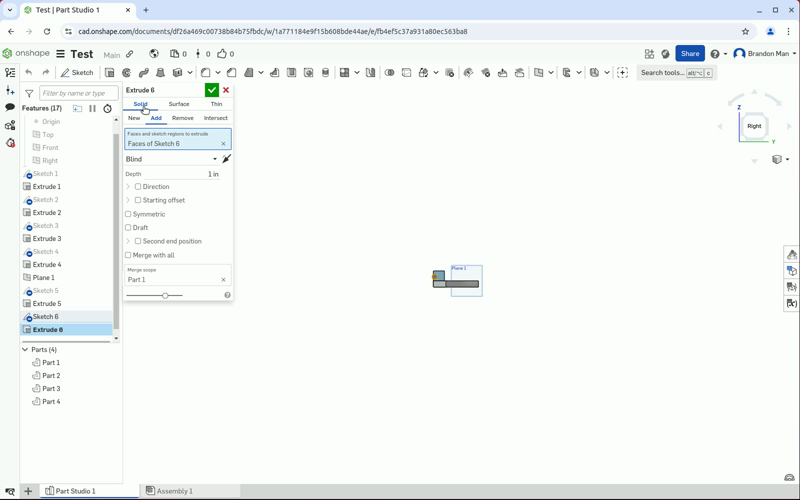
click(143, 106)
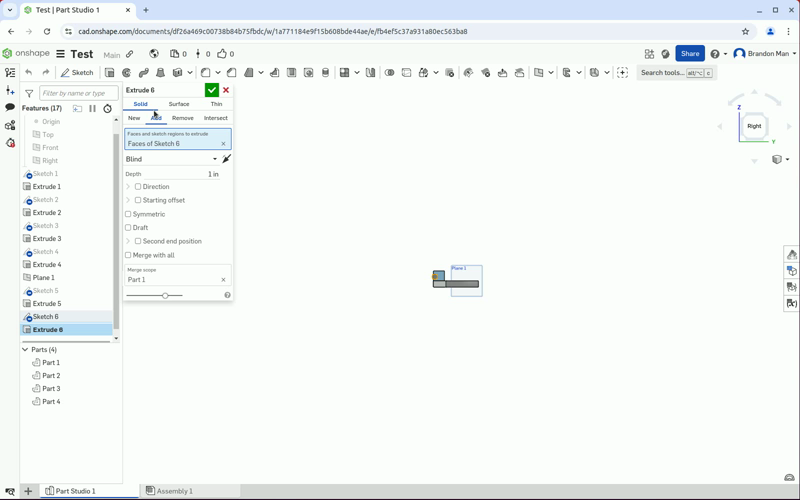
mouse_move(186, 120)
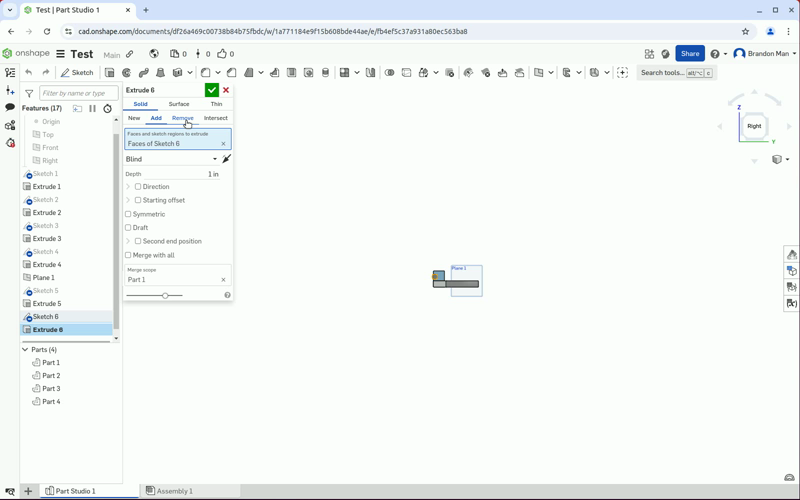
click(186, 120)
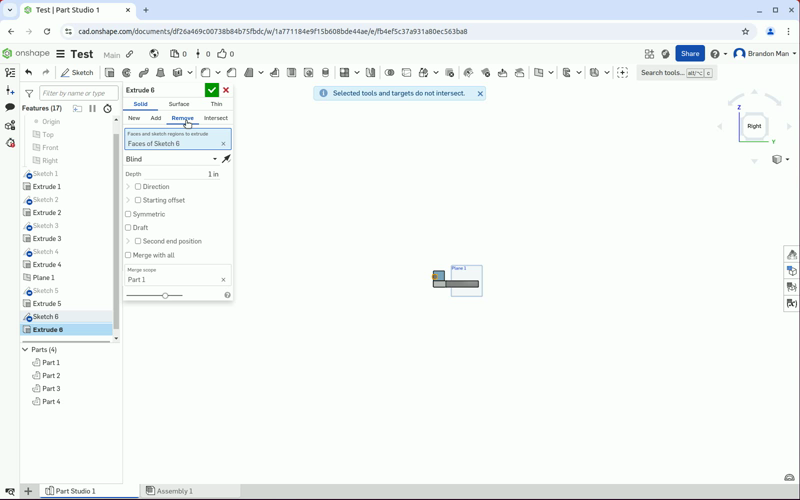
key(tab, 4)
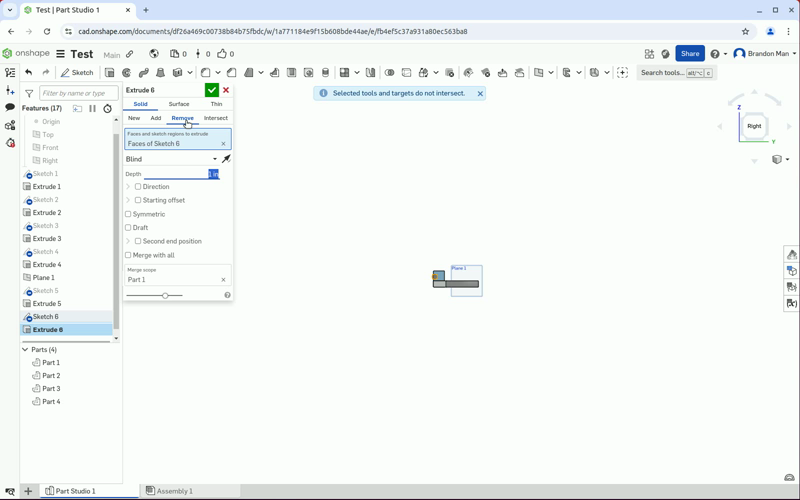
text(1.926)
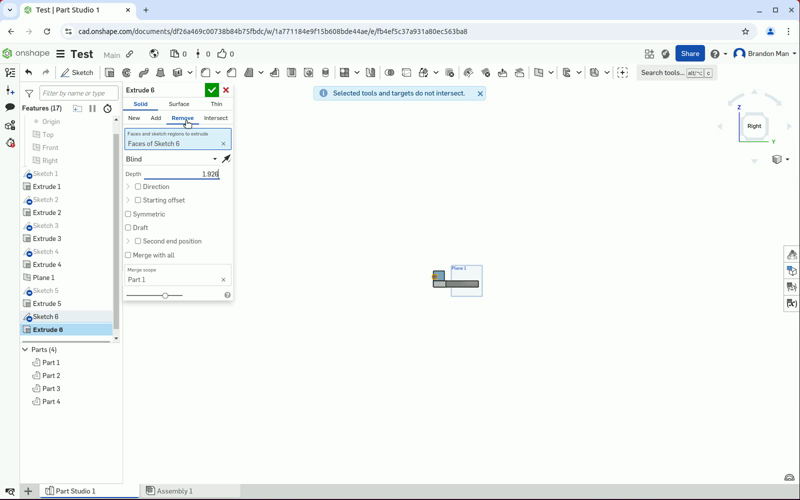
key(tab, 6)
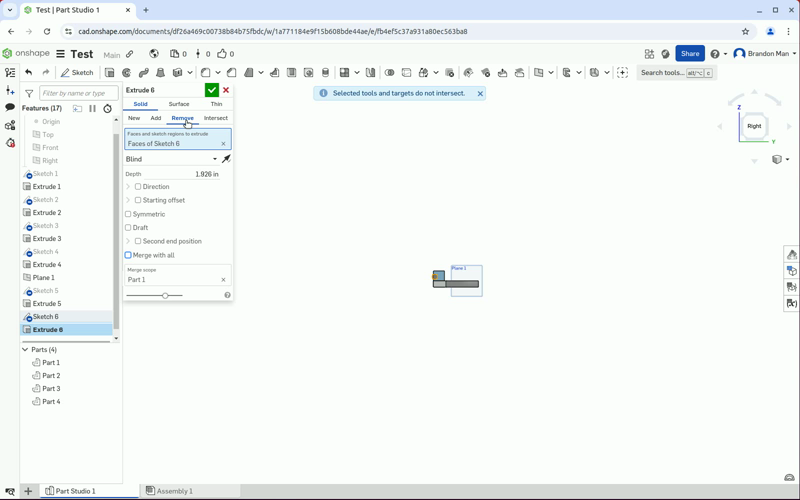
key(space)
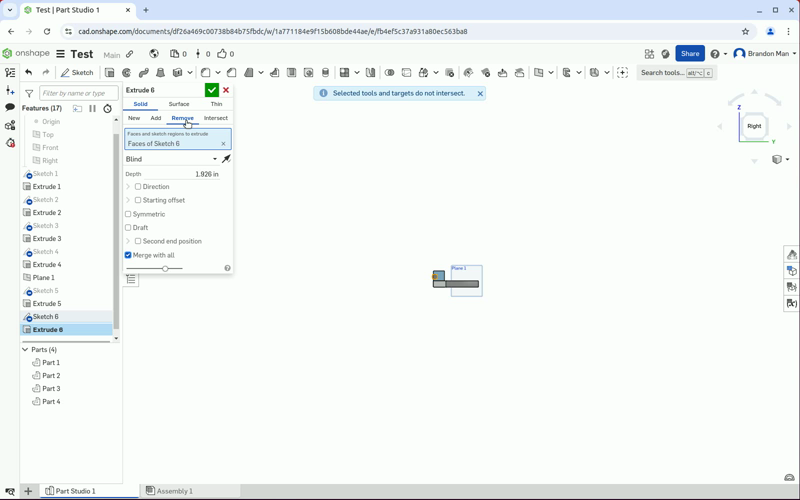
key(enter)
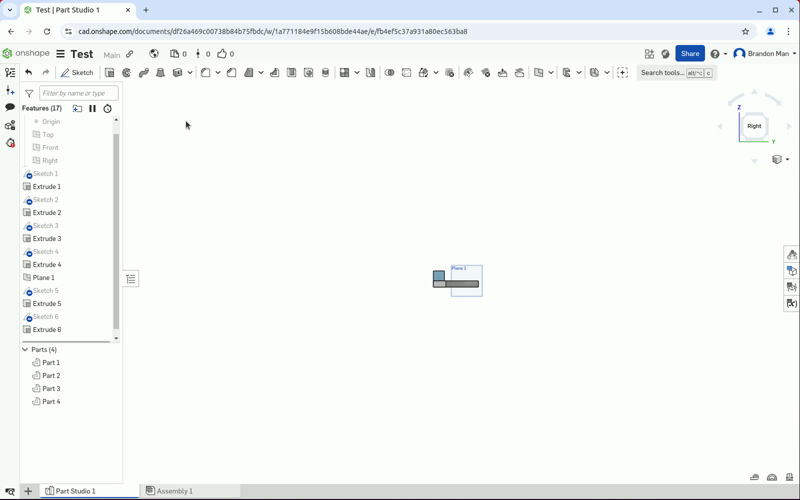
key(shift+h)
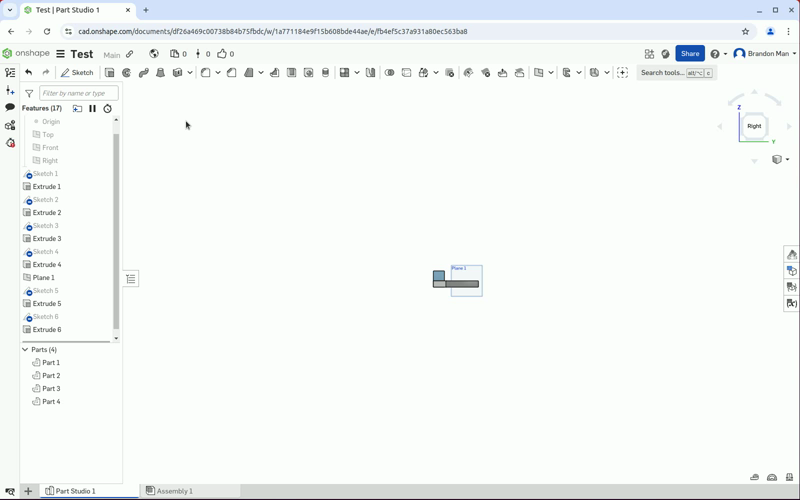
key(shift+h)
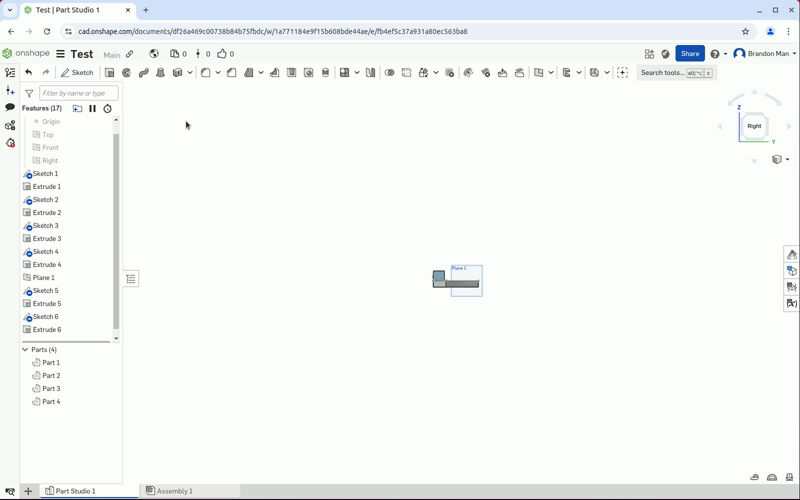
key(shift+7)
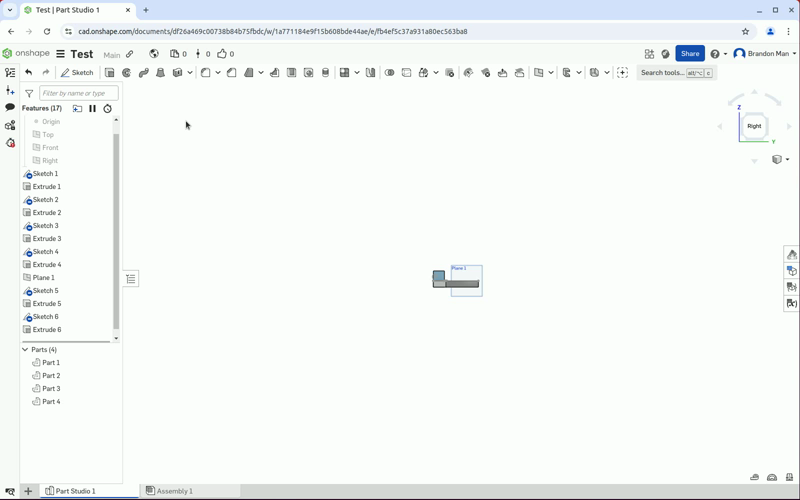
key(right, 2)
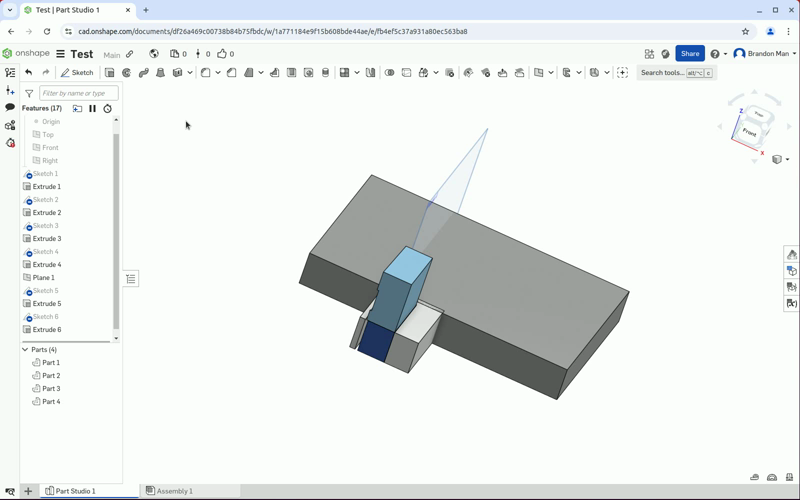
key(down, 2)
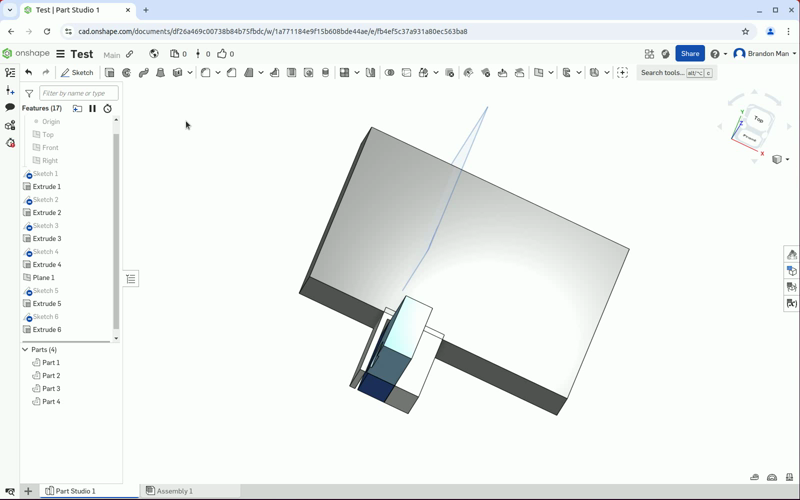
key(up, 2)
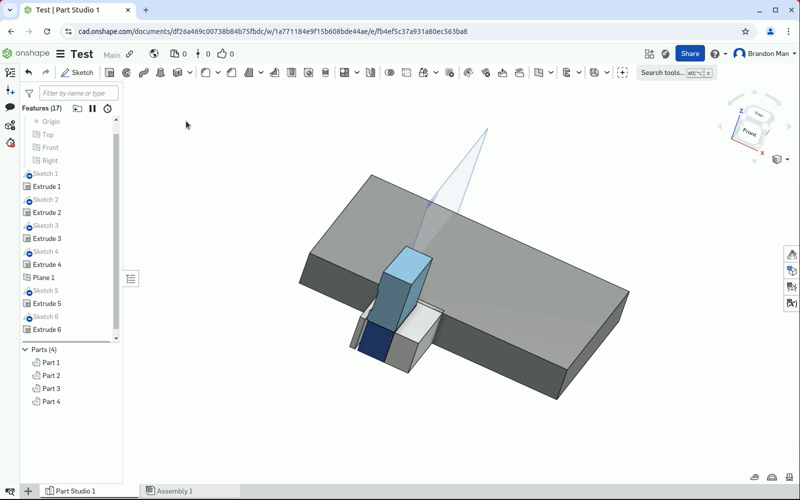
key(left, 2)
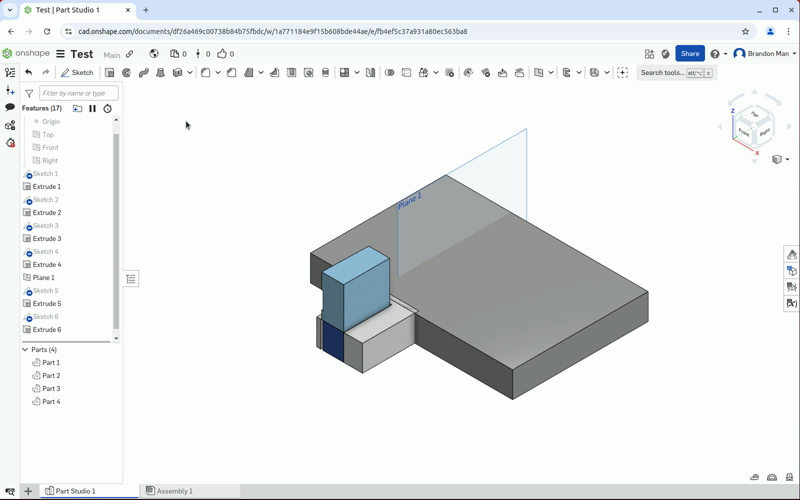
mouse_move(69, 176)
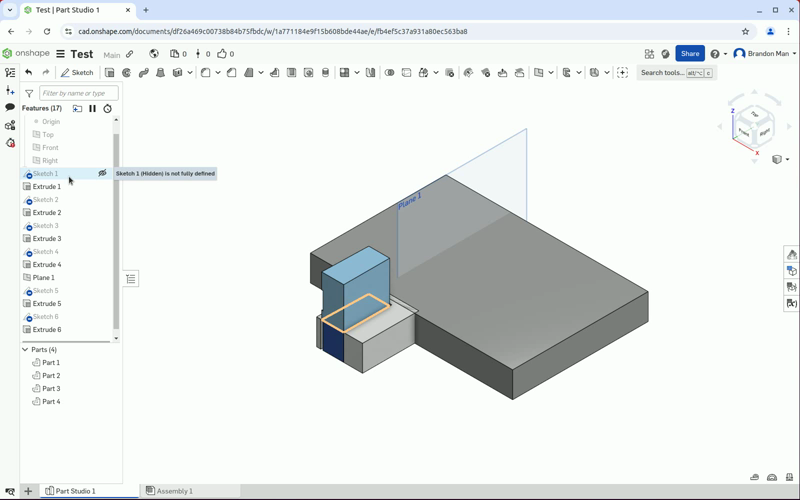
click(69, 176)